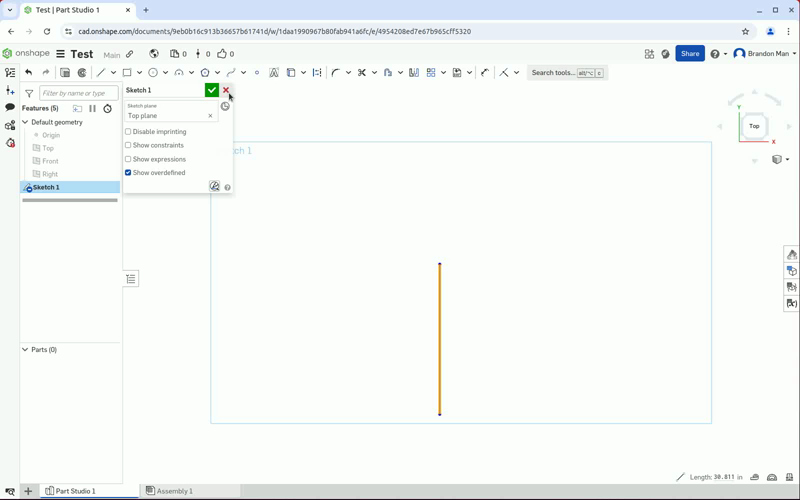
key(shift+h)
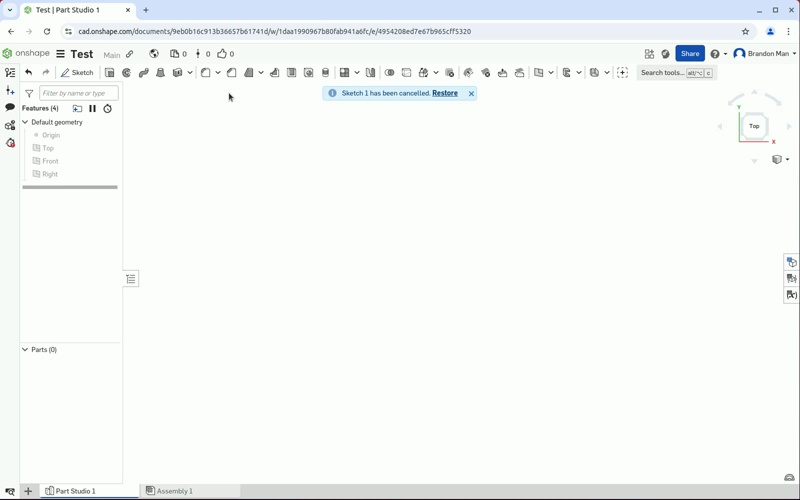
mouse_move(73, 352)
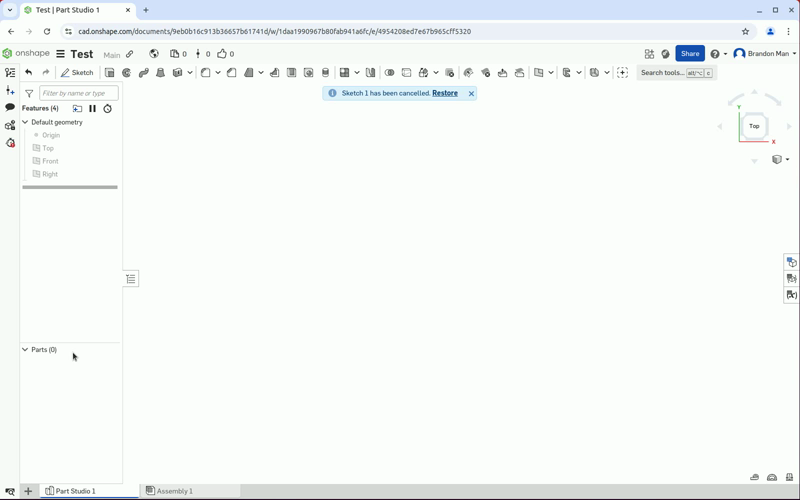
key(y)
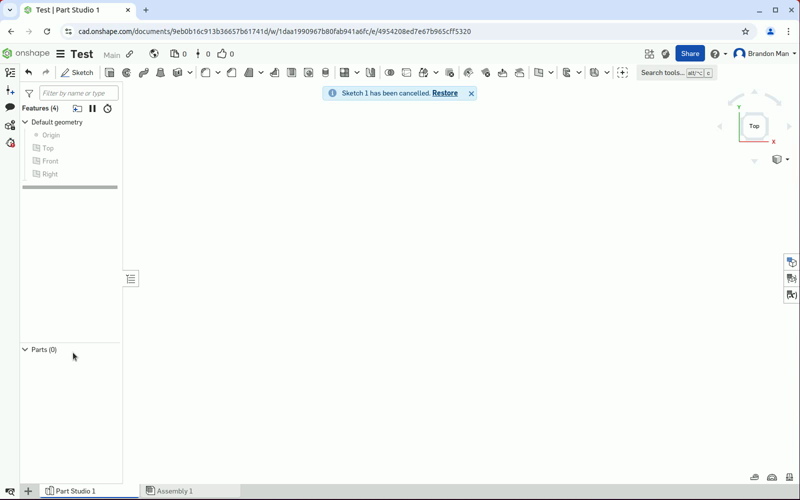
key(shift+p)
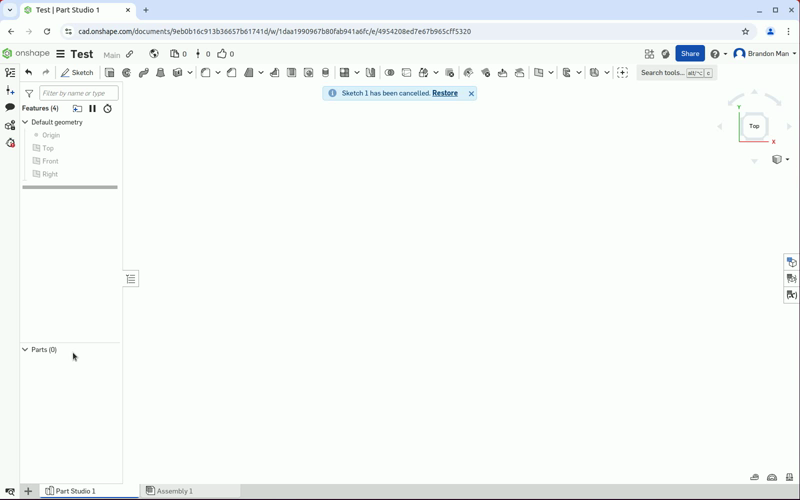
key(space)
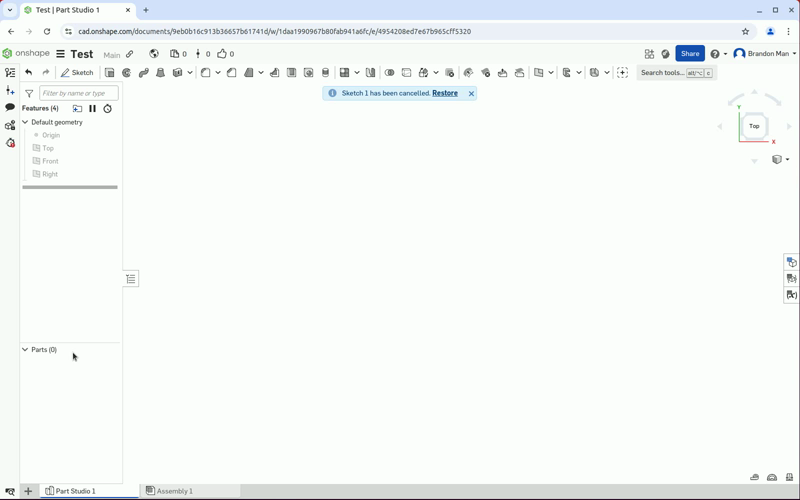
key_down(shift)
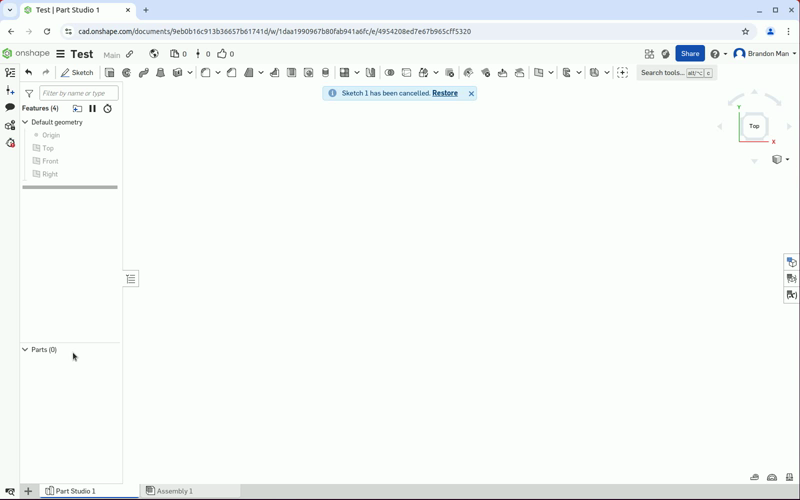
key(up)
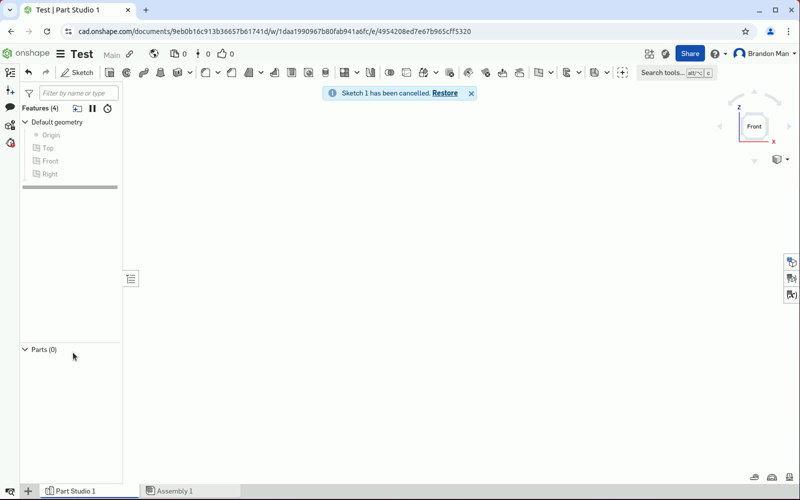
key_up(shift)
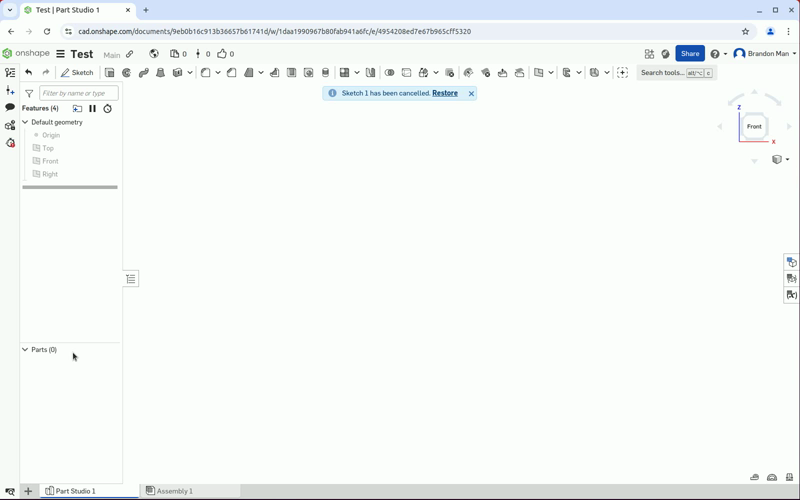
mouse_move(73, 352)
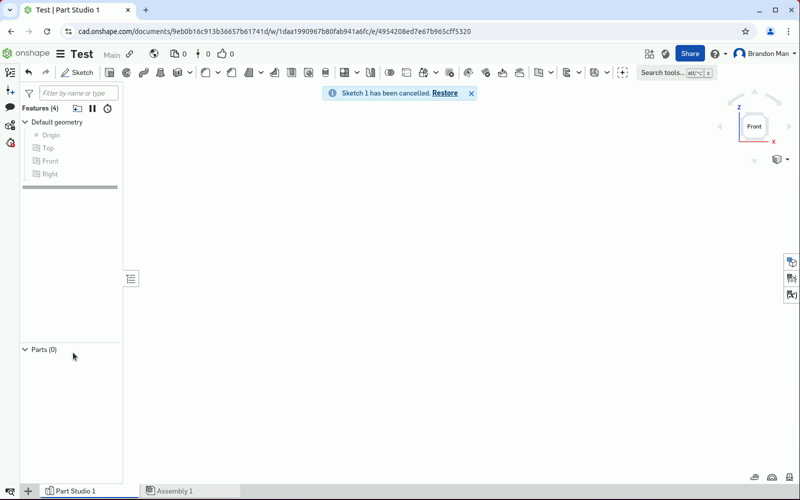
key(shift+y)
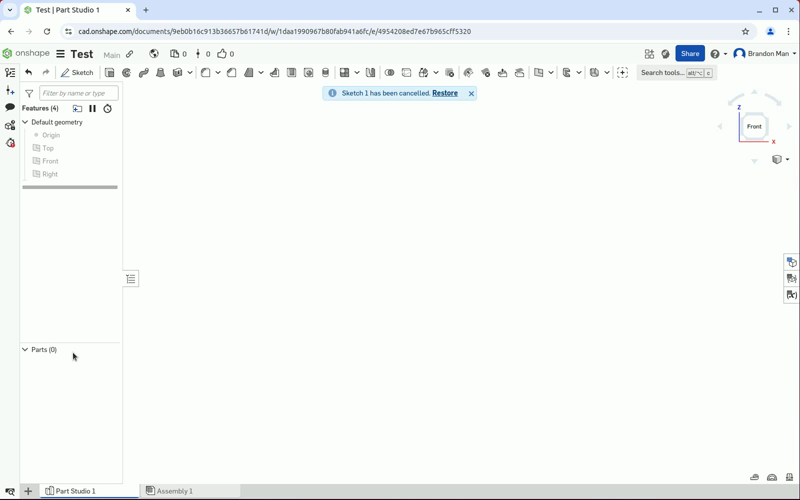
key(shift+s)
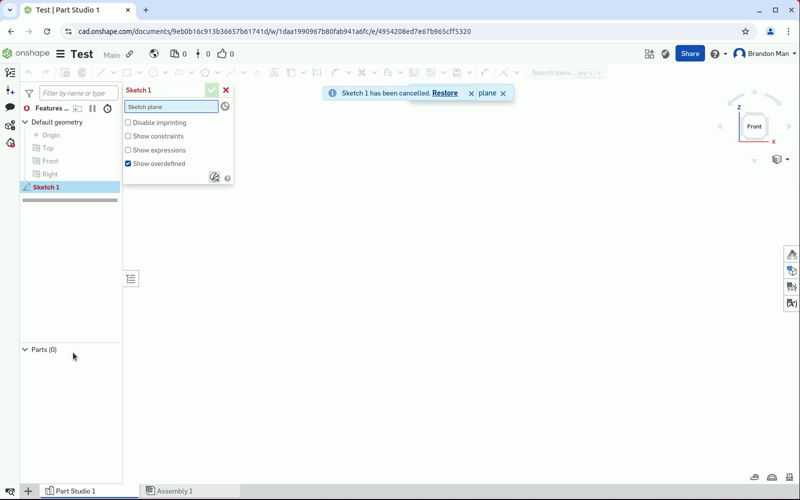
mouse_move(73, 163)
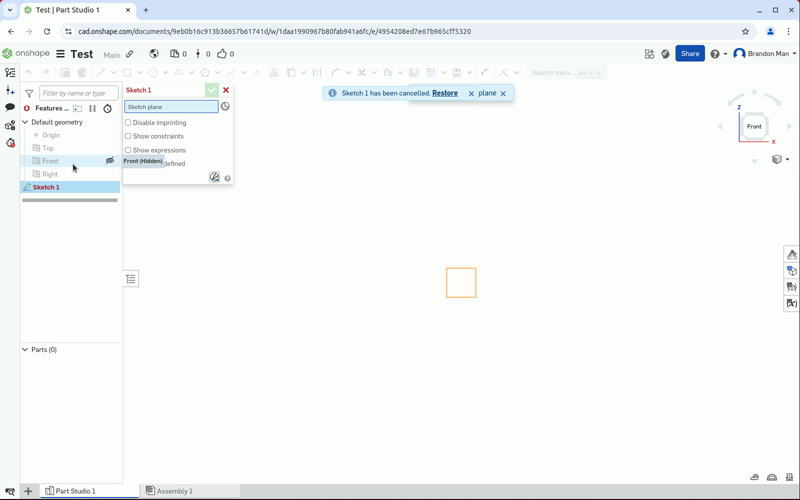
click(73, 163)
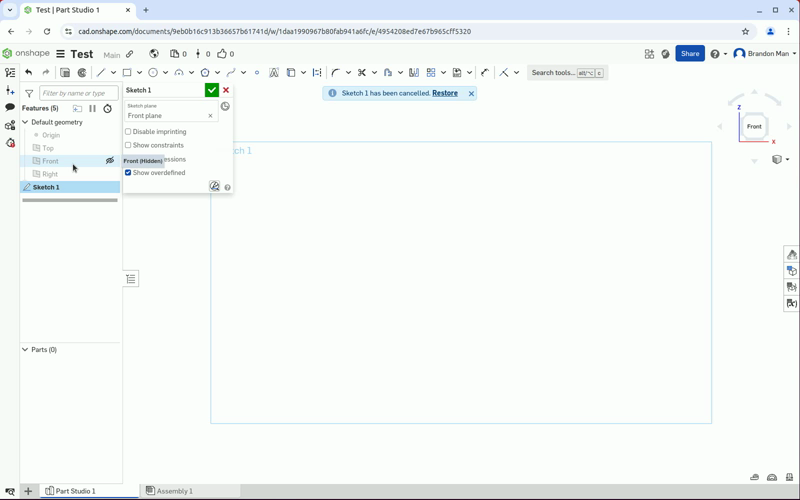
mouse_move(73, 352)
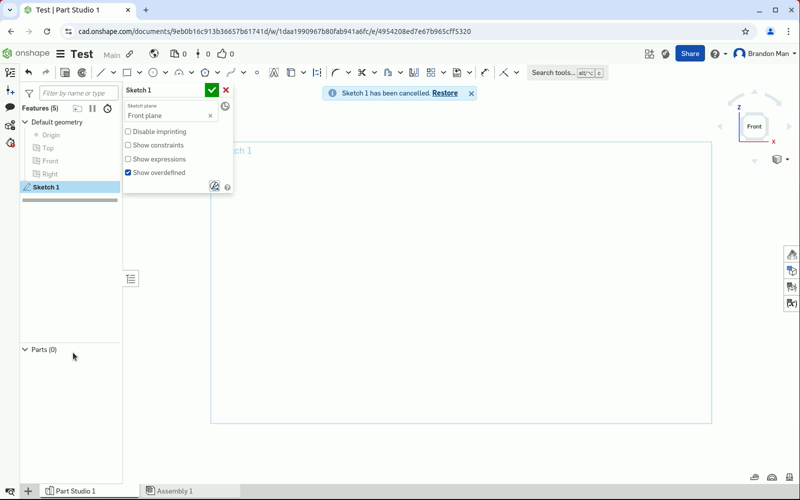
key(y)
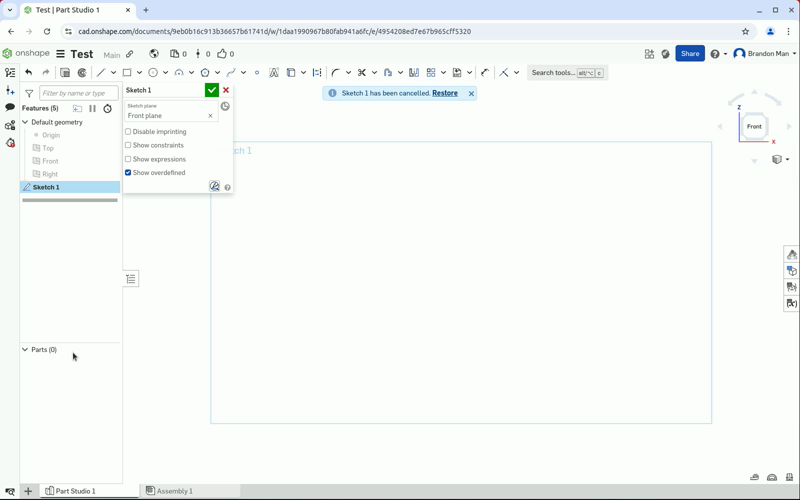
key(l)
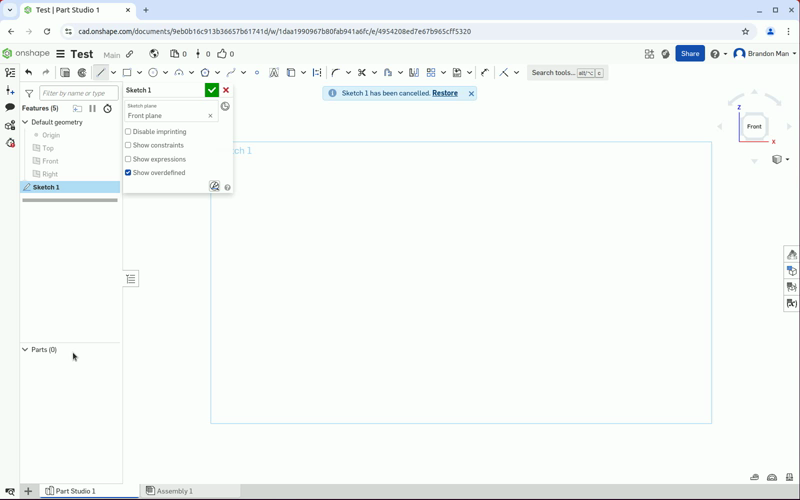
key_down(shift)
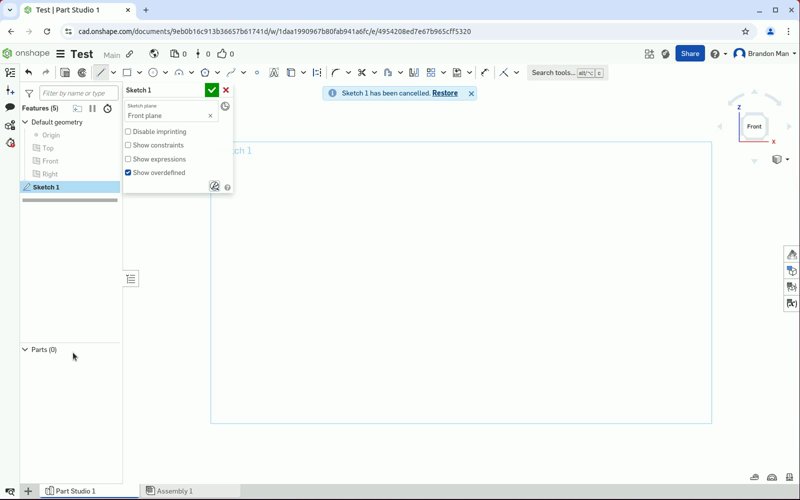
mouse_move(348, 304)
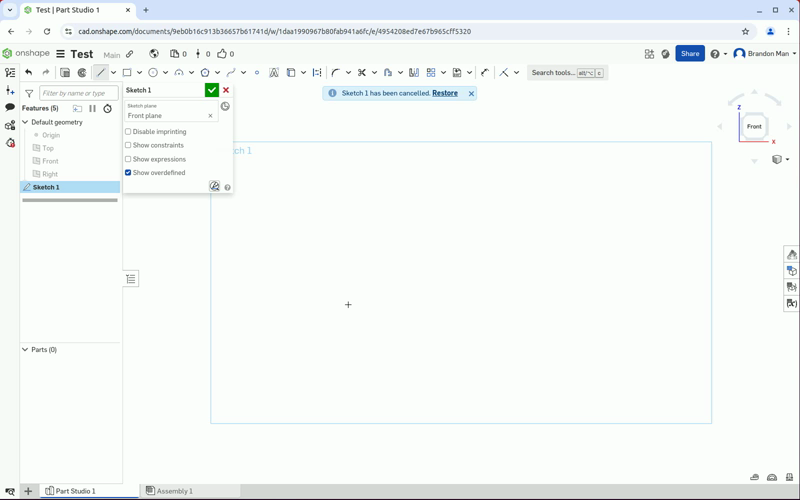
click(348, 304)
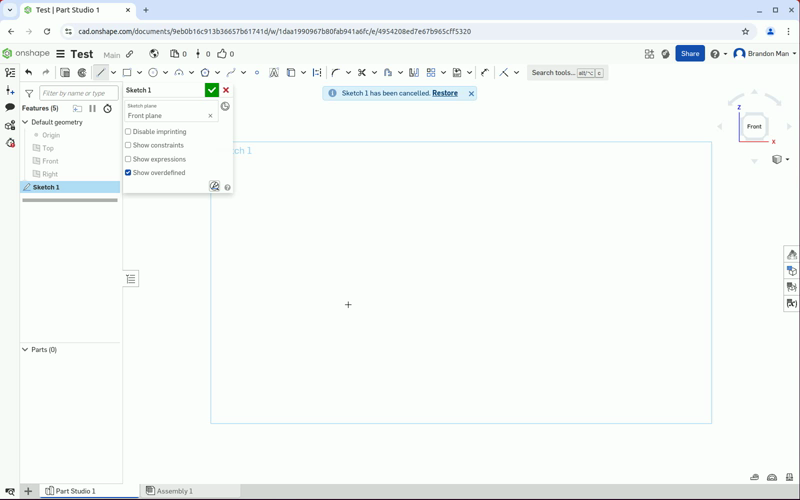
key_up(shift)
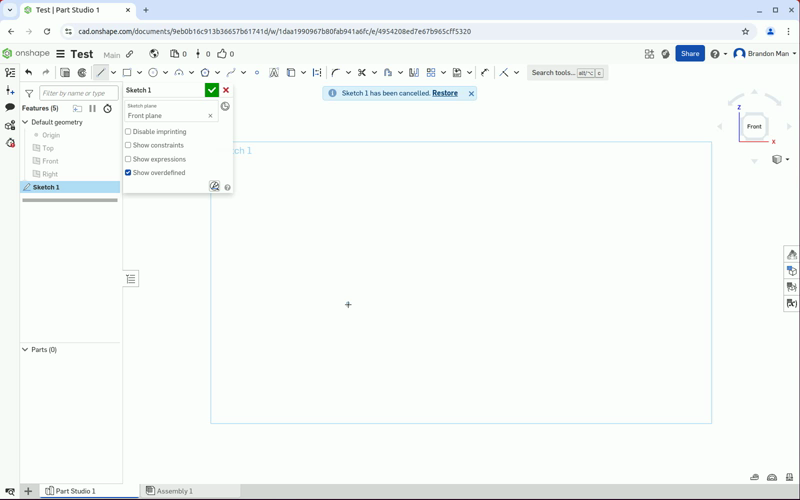
key_down(shift)
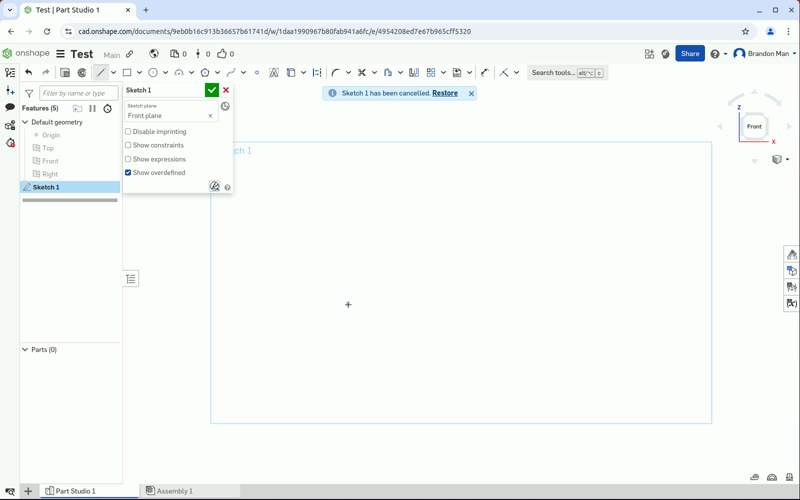
mouse_move(572, 304)
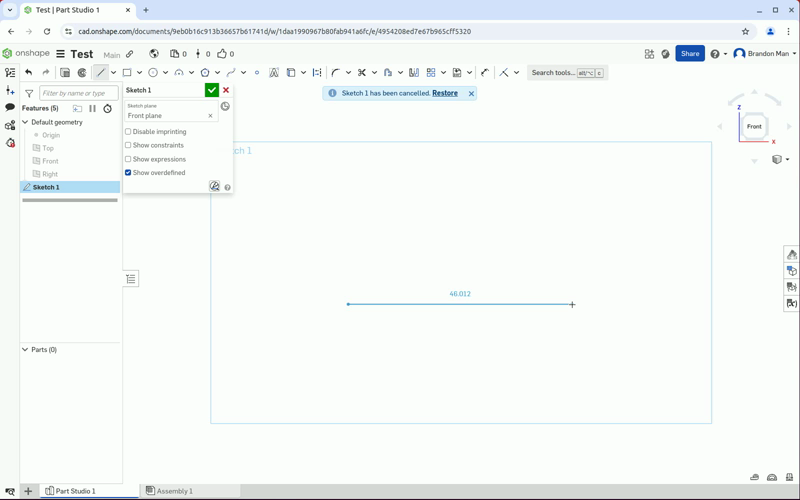
click(572, 304)
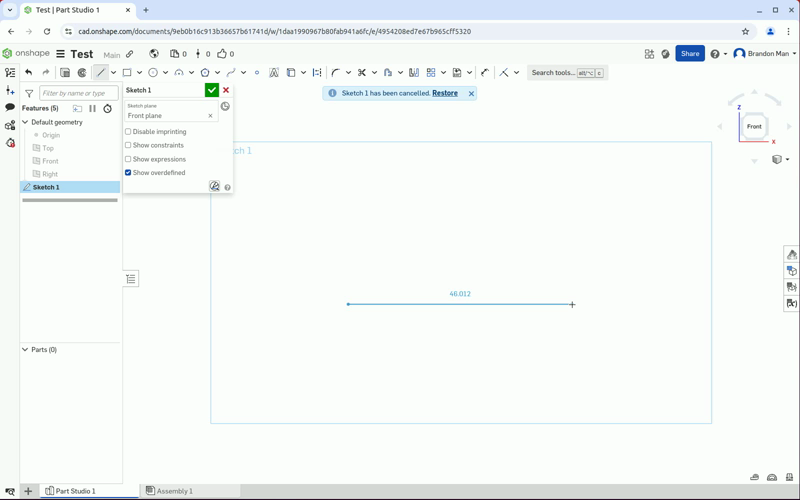
key_up(shift)
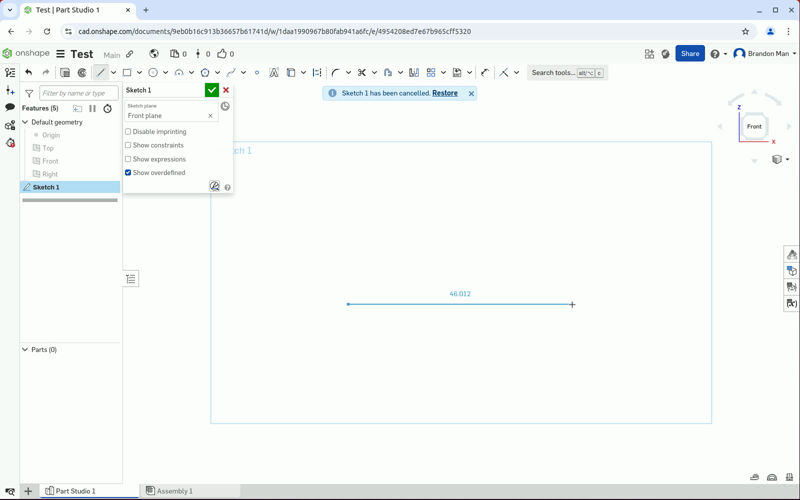
key_down(shift)
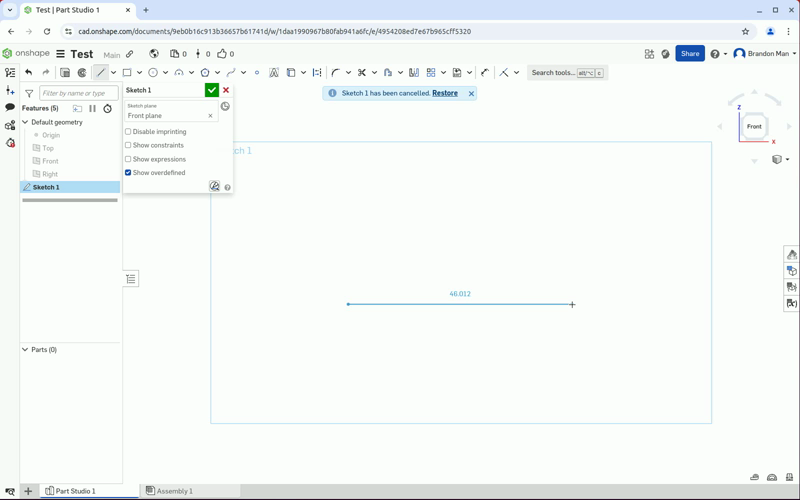
mouse_move(589, 304)
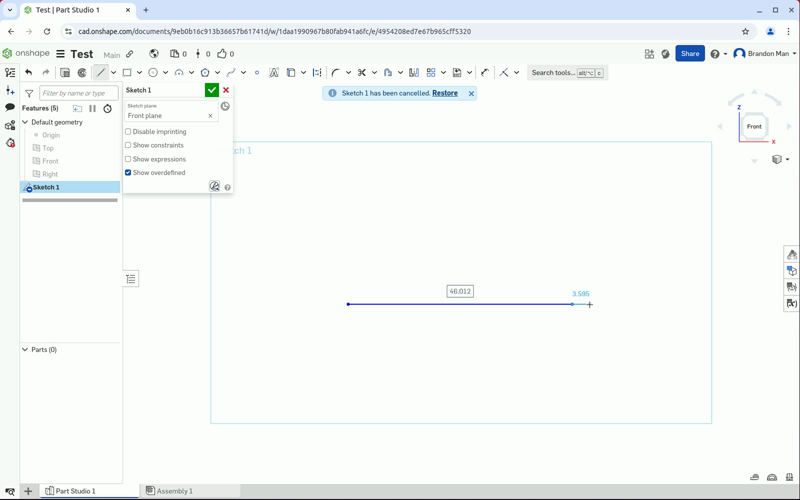
mouse_move(572, 301)
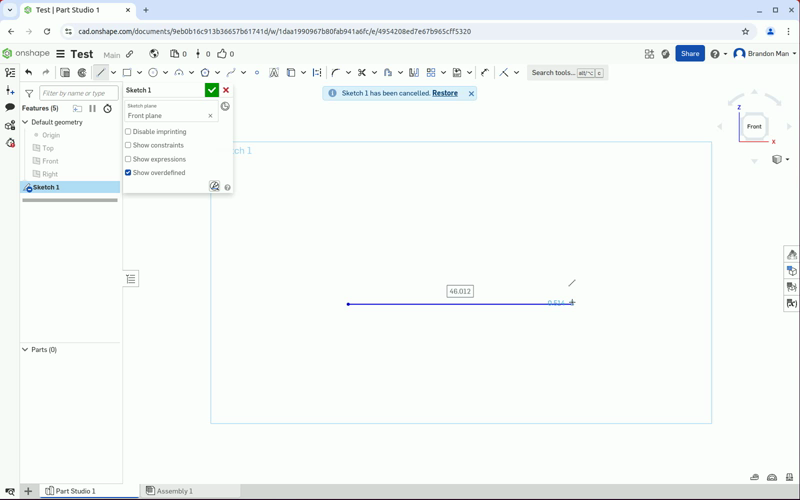
scroll(6)
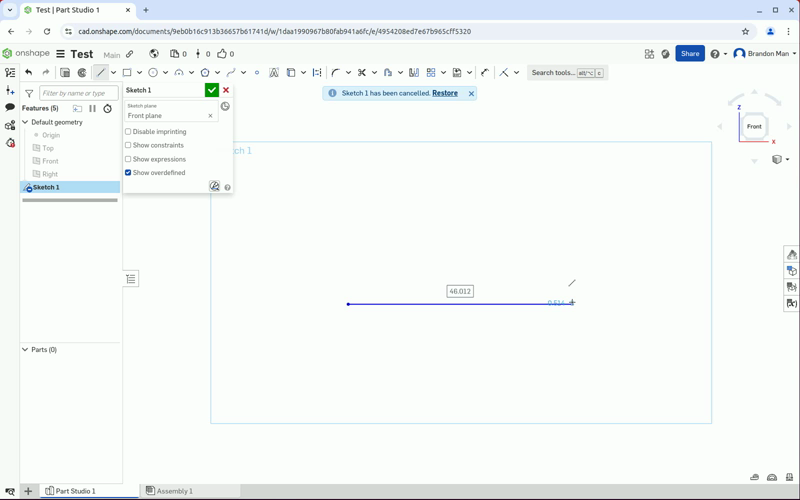
scroll(6)
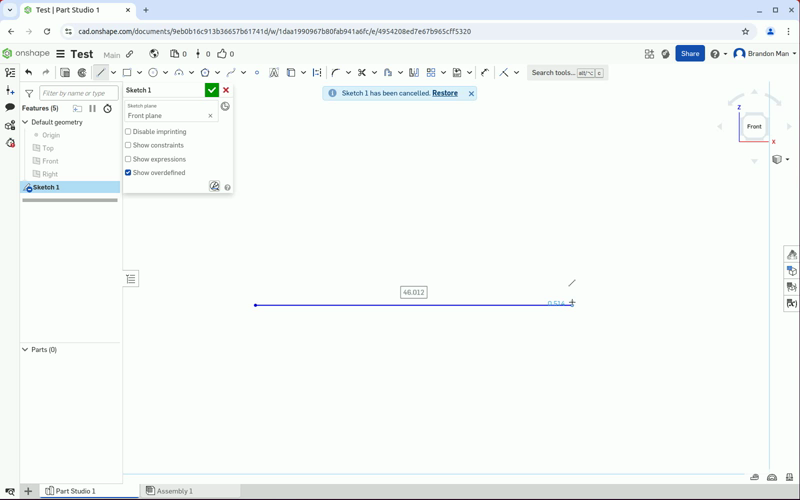
scroll(6)
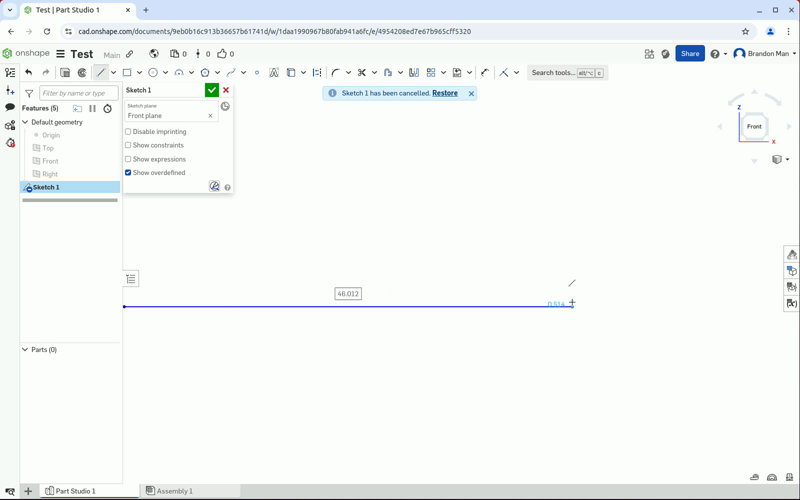
scroll(6)
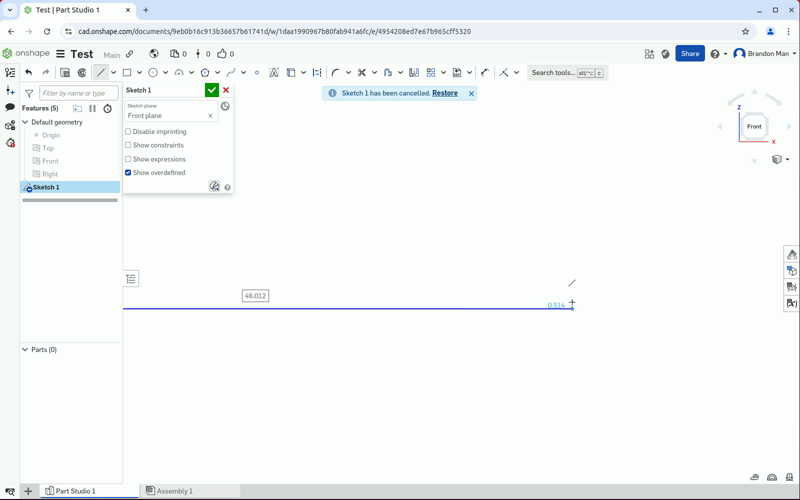
scroll(6)
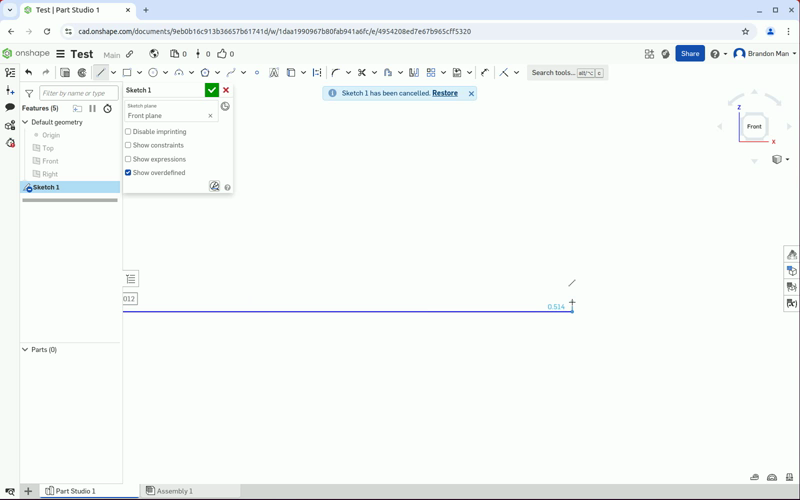
scroll(6)
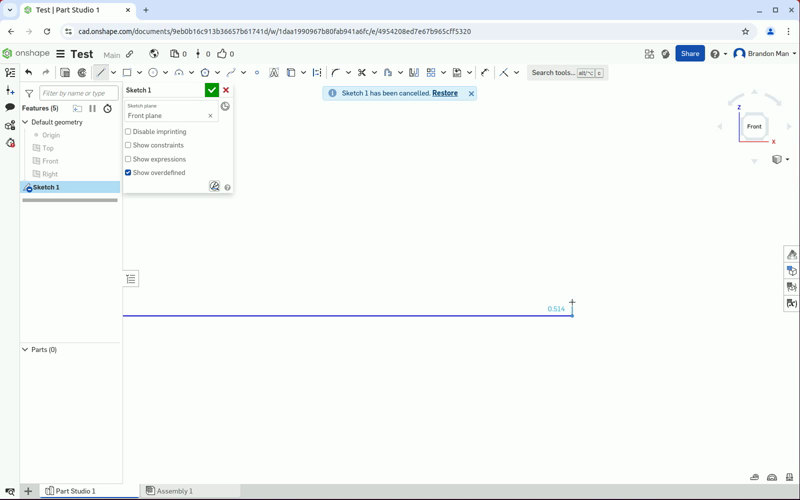
scroll(6)
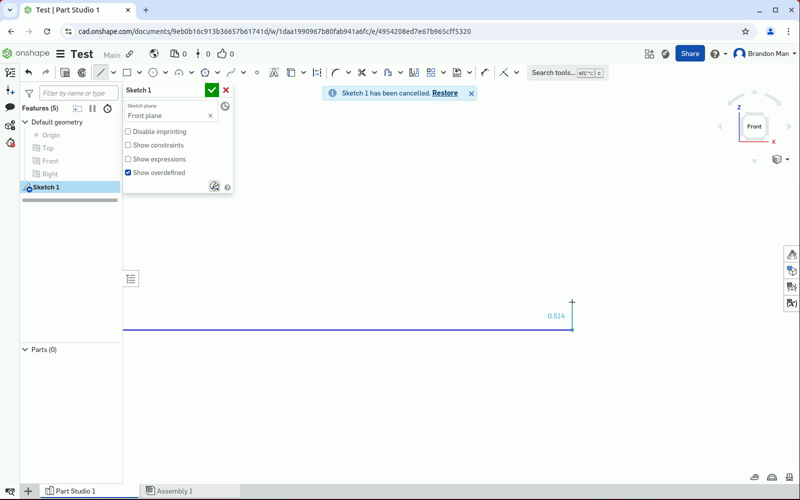
click(572, 301)
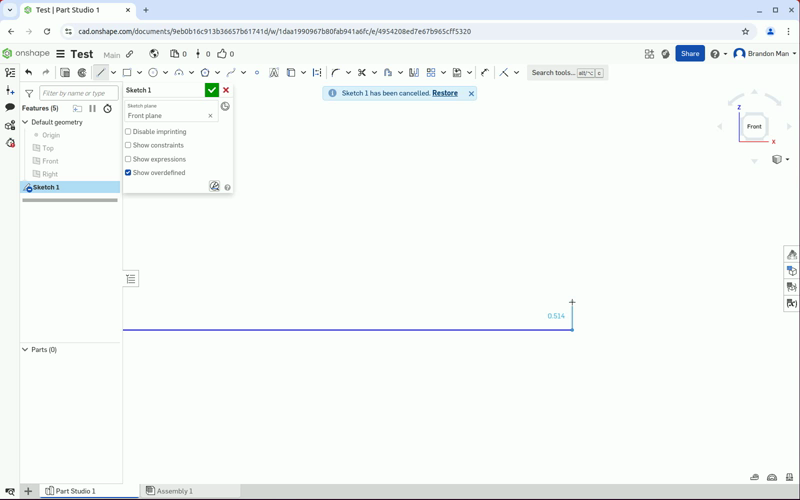
scroll(-6)
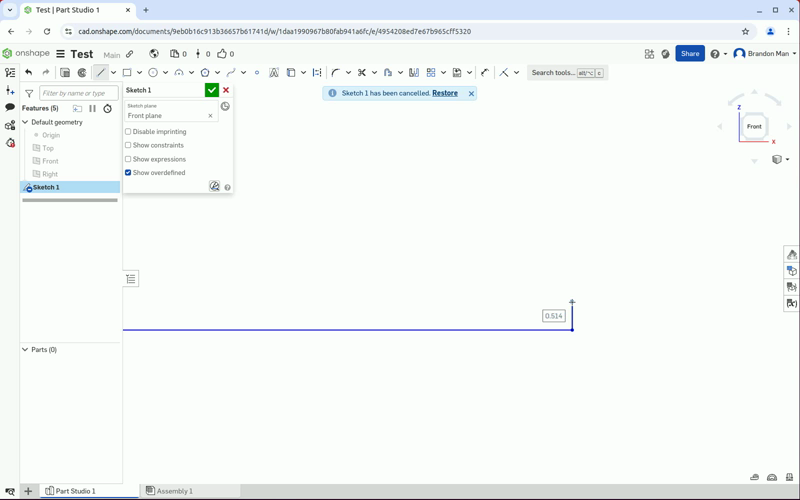
scroll(-6)
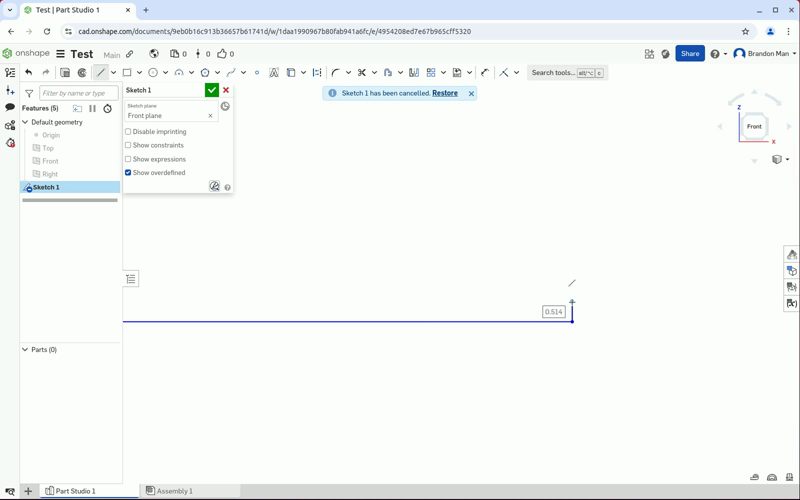
scroll(-6)
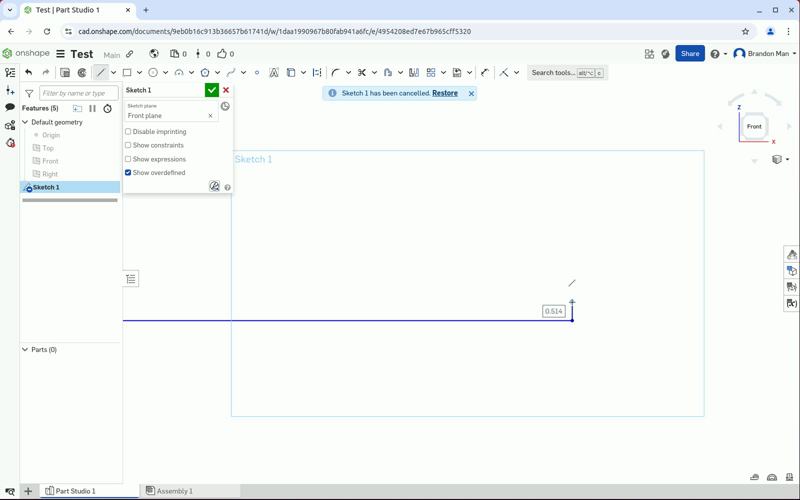
scroll(-6)
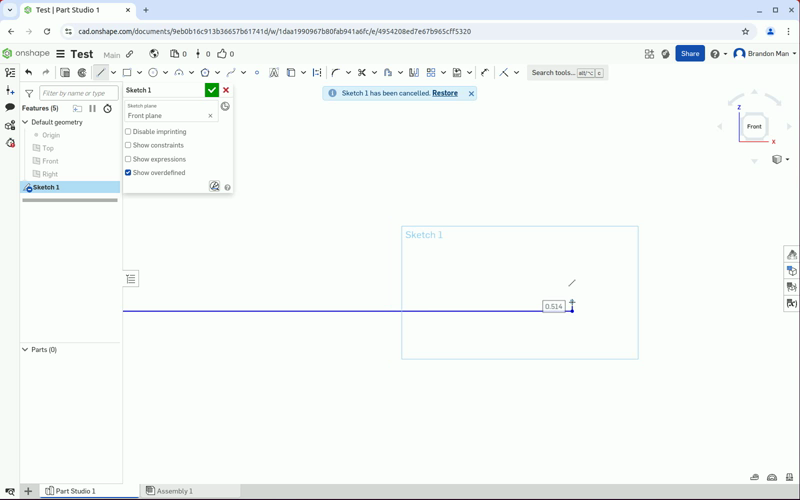
scroll(-6)
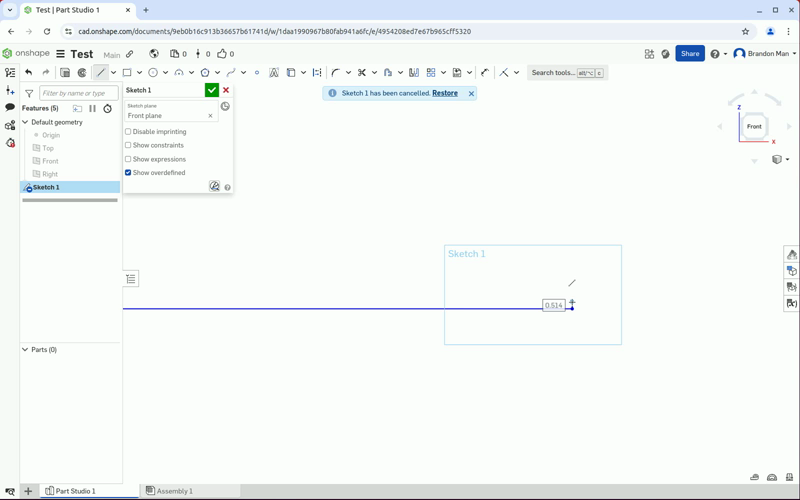
scroll(-6)
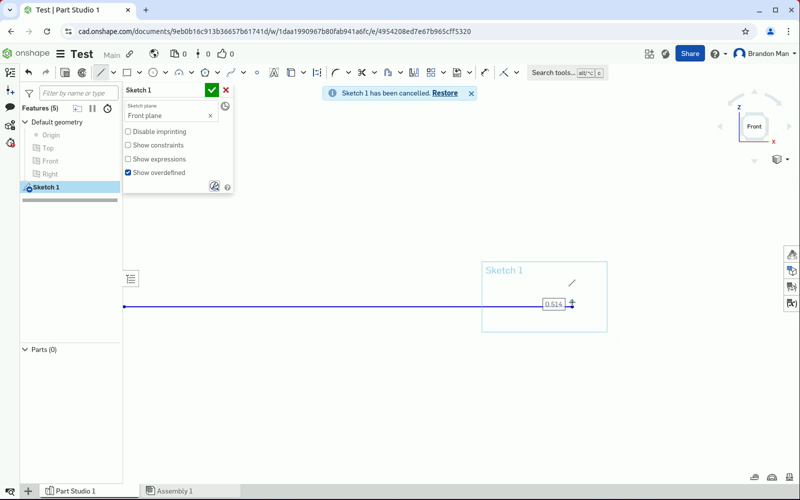
scroll(-6)
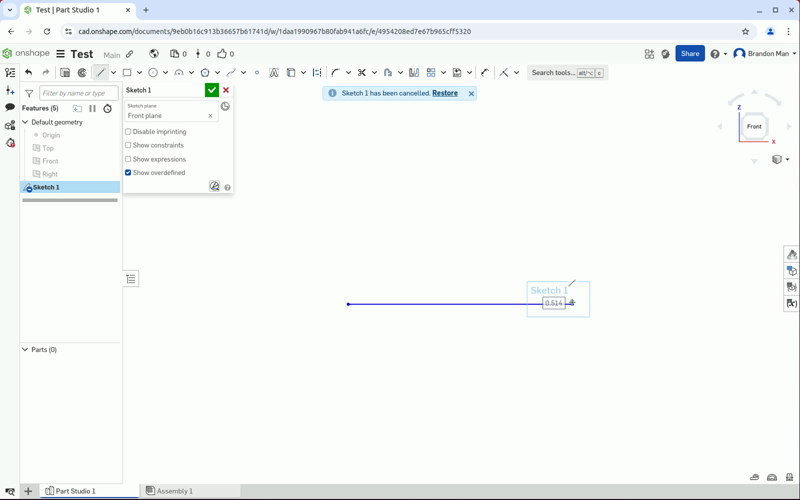
key_up(shift)
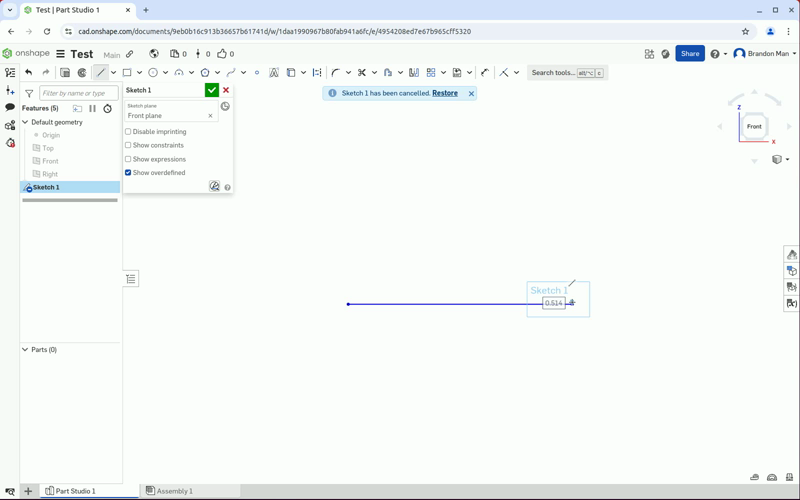
key_down(shift)
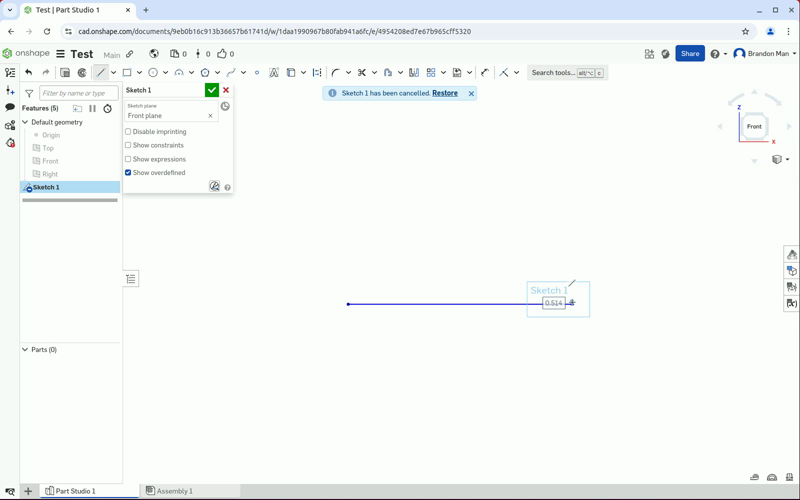
mouse_move(348, 301)
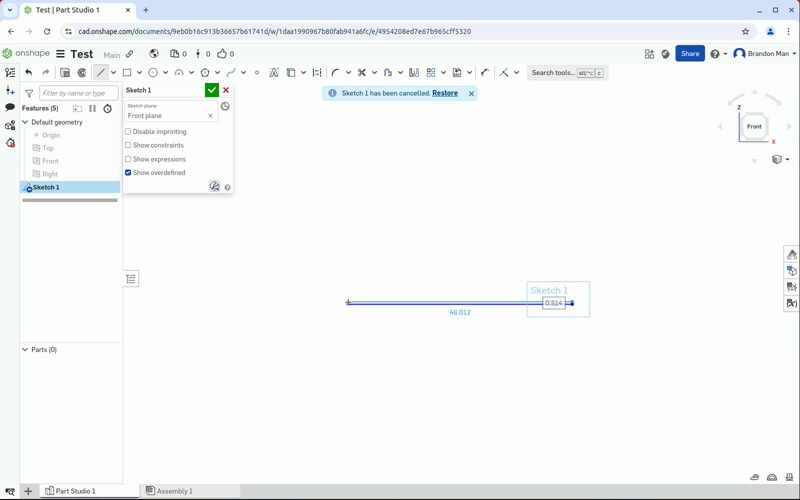
scroll(6)
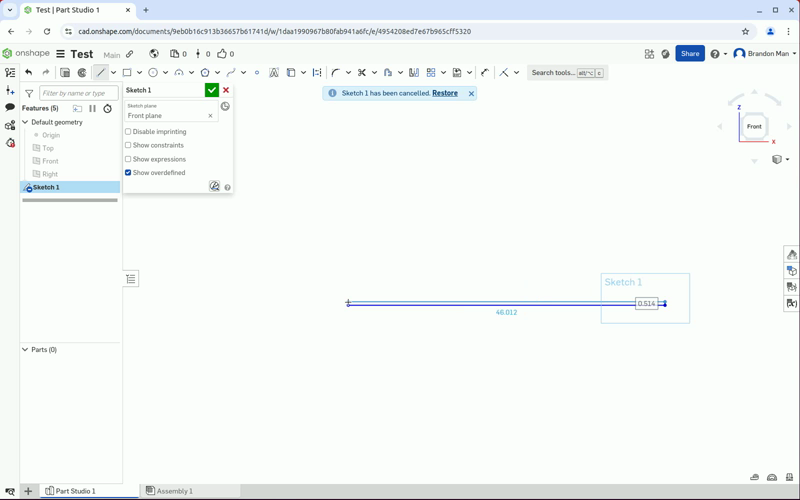
scroll(6)
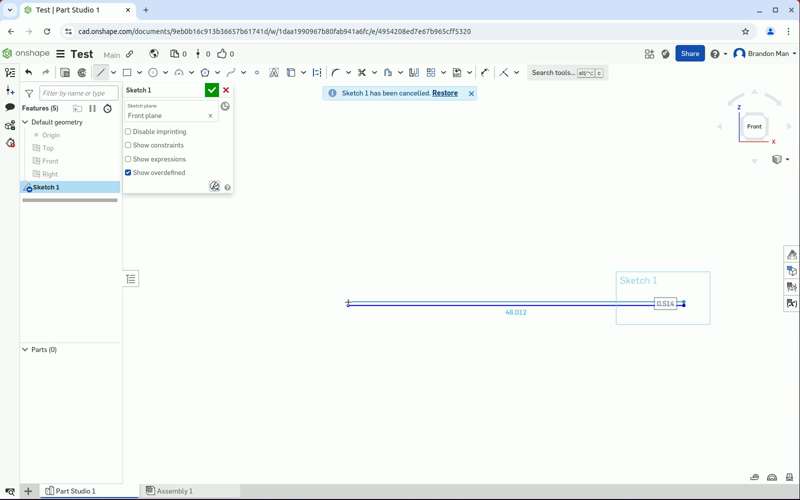
scroll(6)
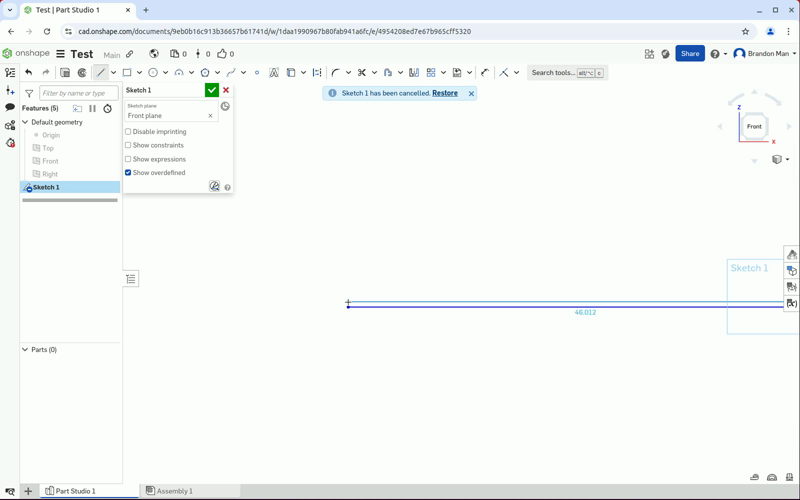
scroll(6)
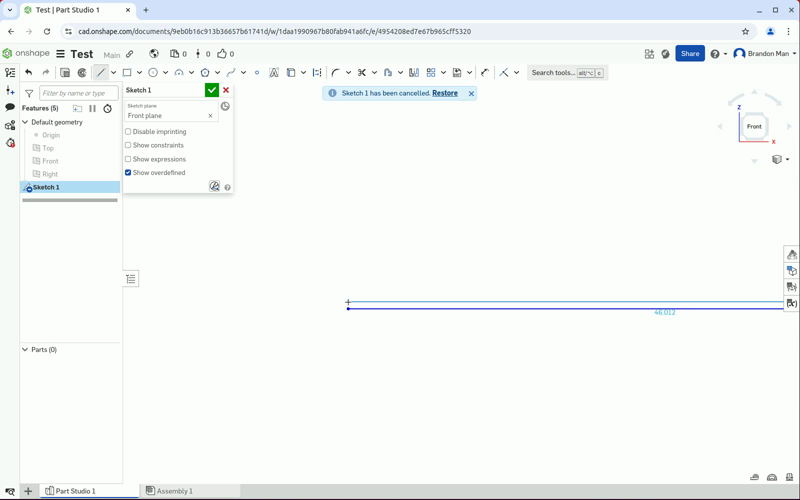
scroll(6)
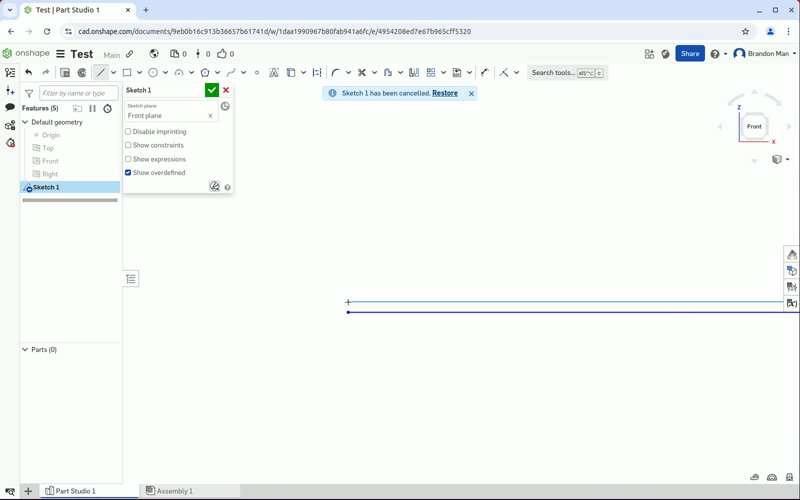
scroll(6)
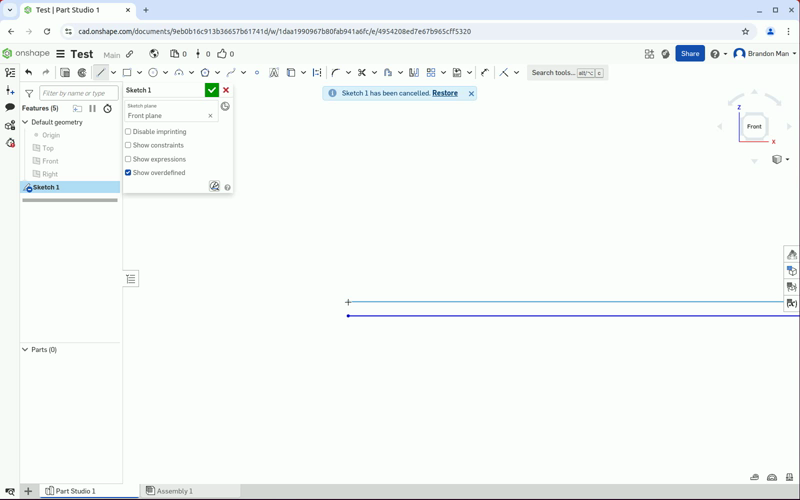
scroll(6)
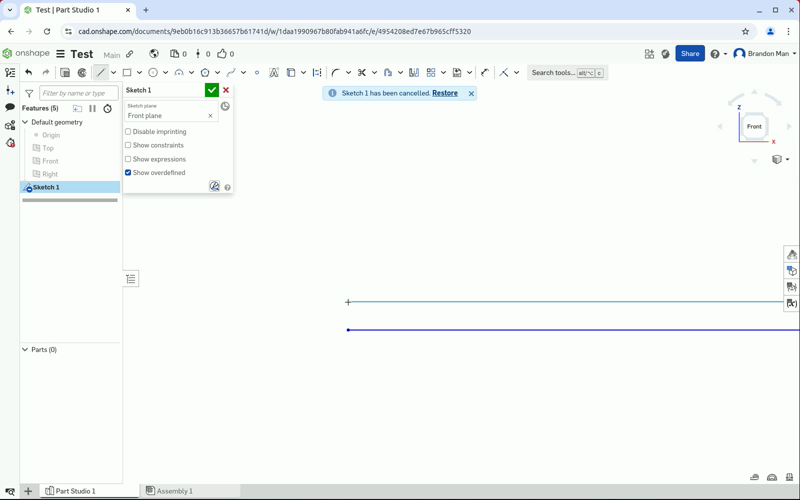
click(348, 301)
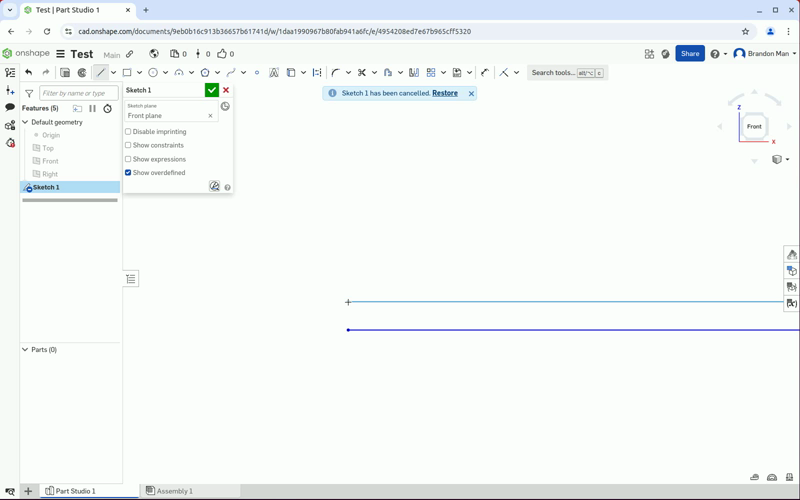
scroll(-6)
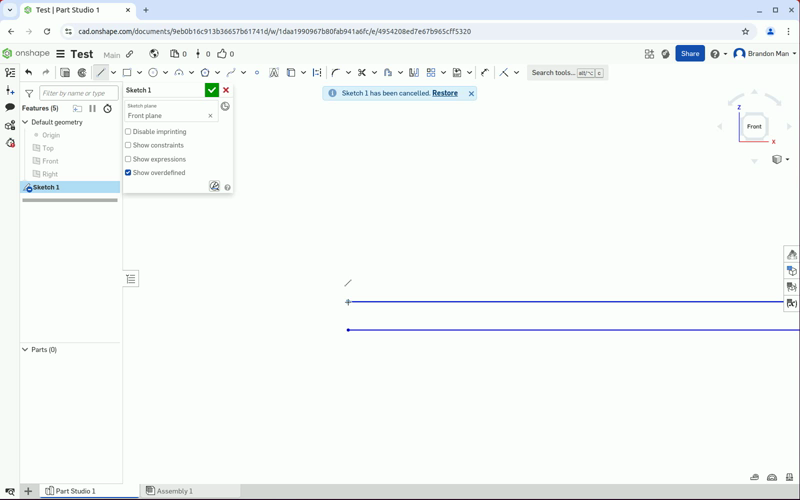
scroll(-6)
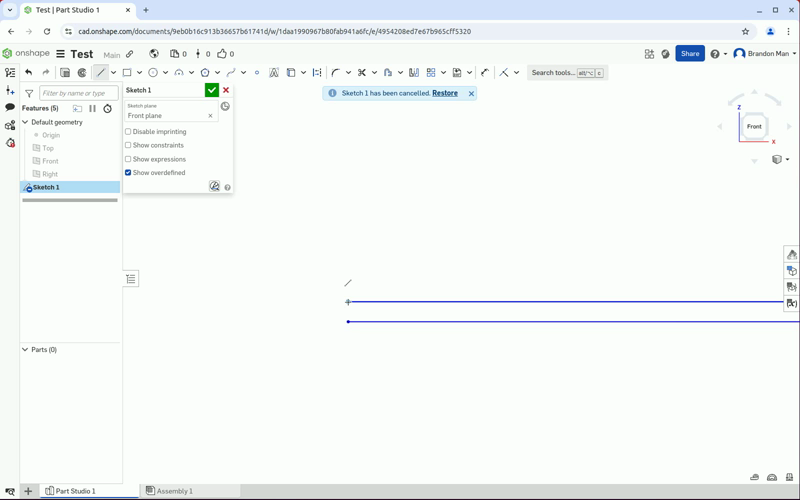
scroll(-6)
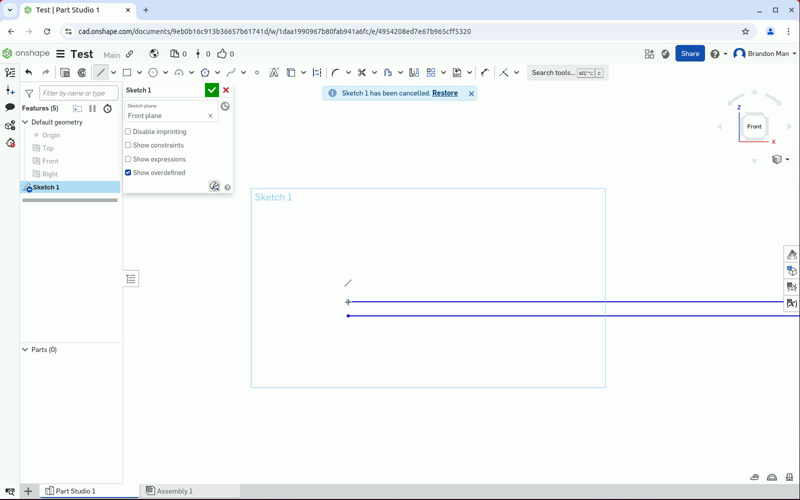
scroll(-6)
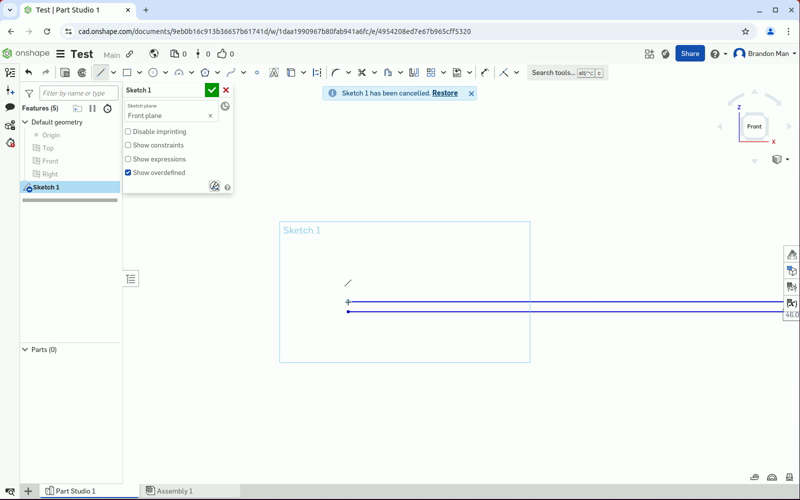
scroll(-6)
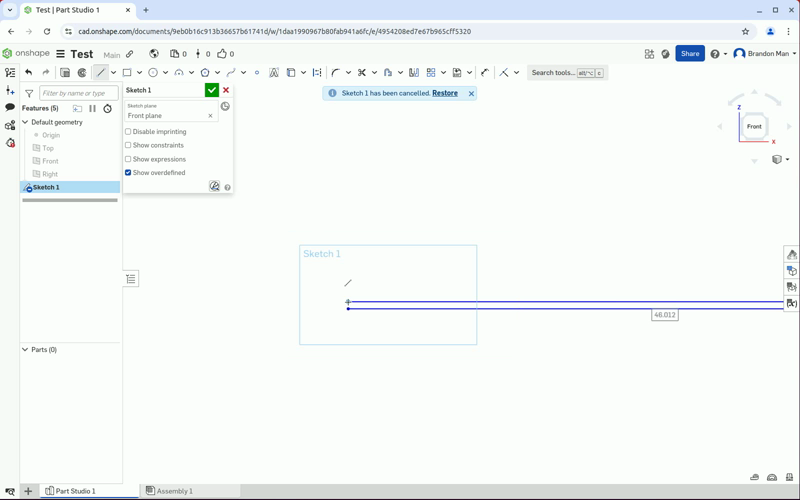
scroll(-6)
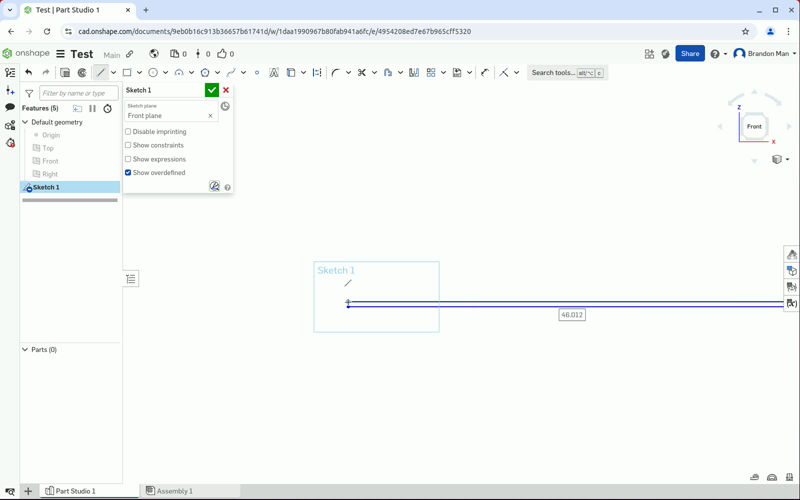
scroll(-6)
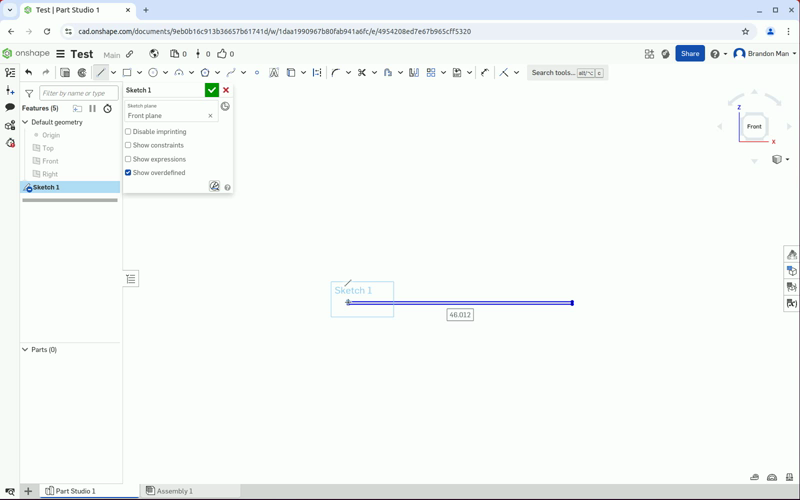
key_up(shift)
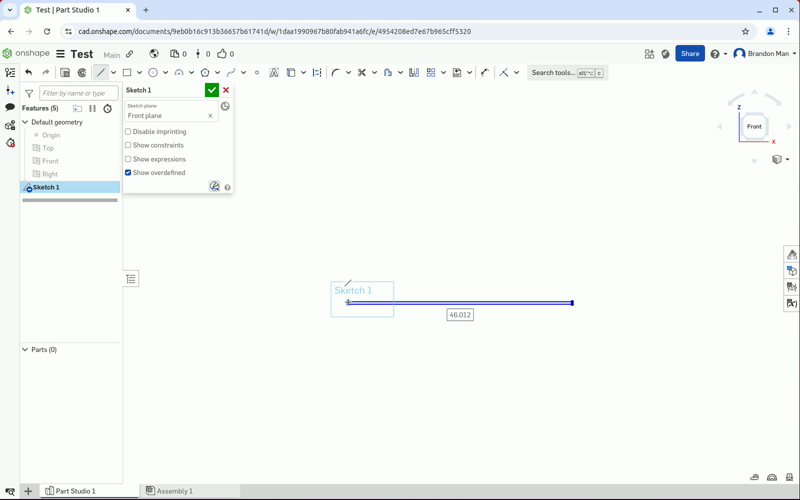
mouse_move(378, 301)
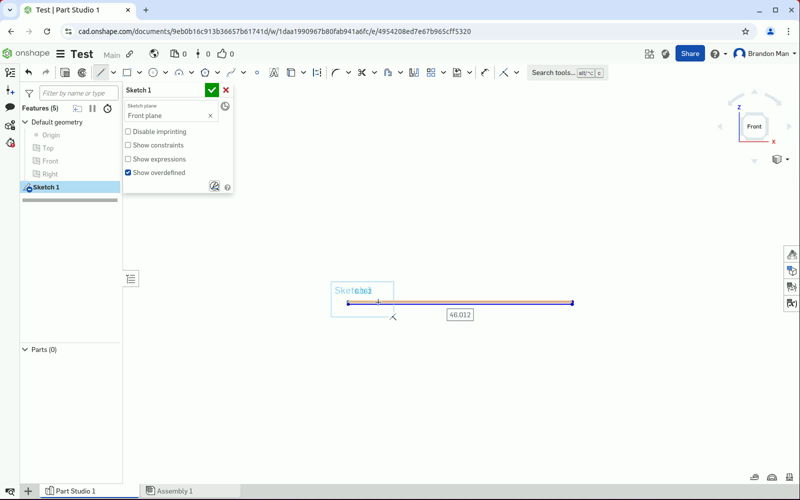
key_down(shift)
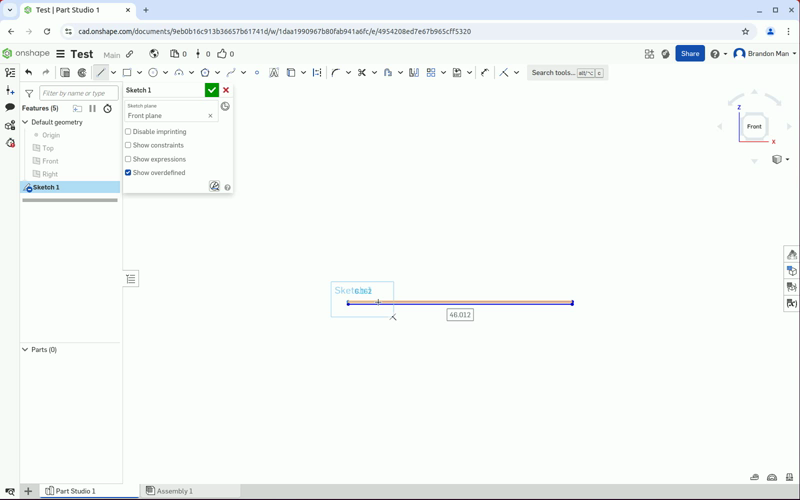
mouse_move(348, 304)
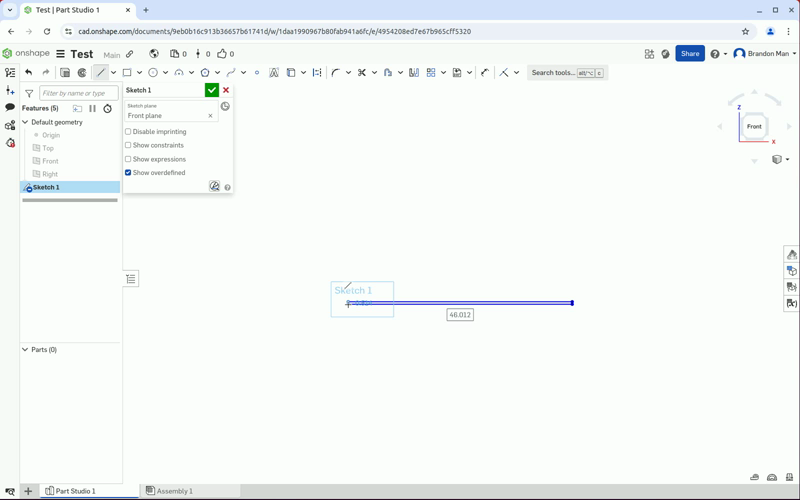
scroll(6)
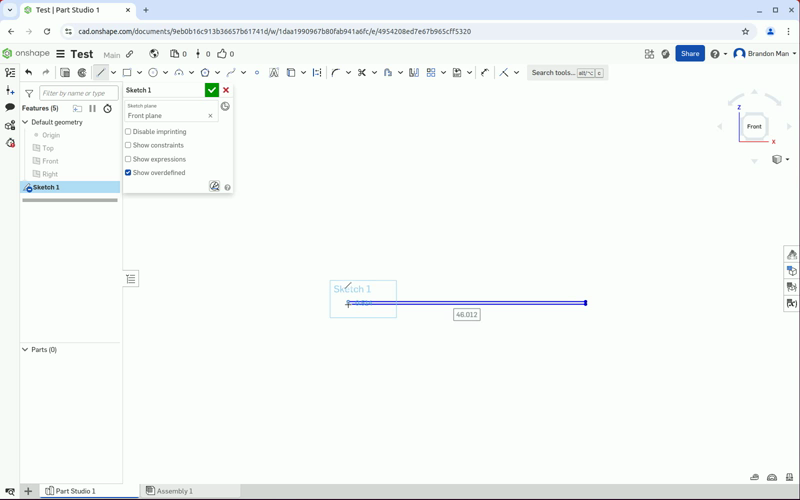
scroll(6)
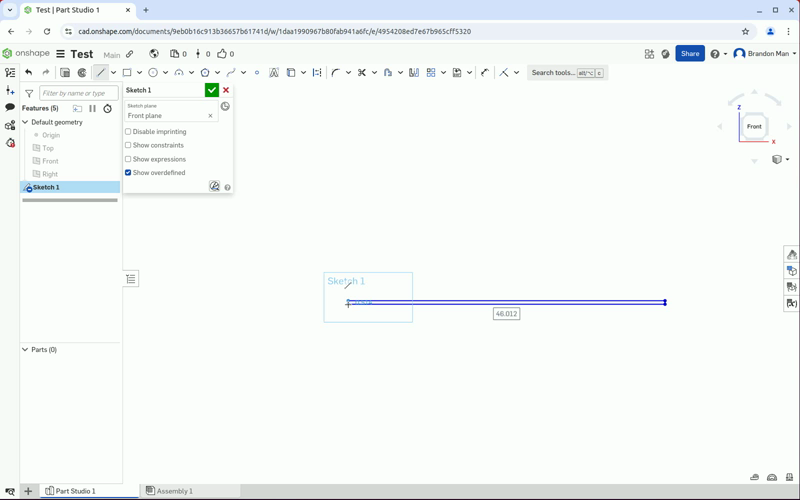
scroll(6)
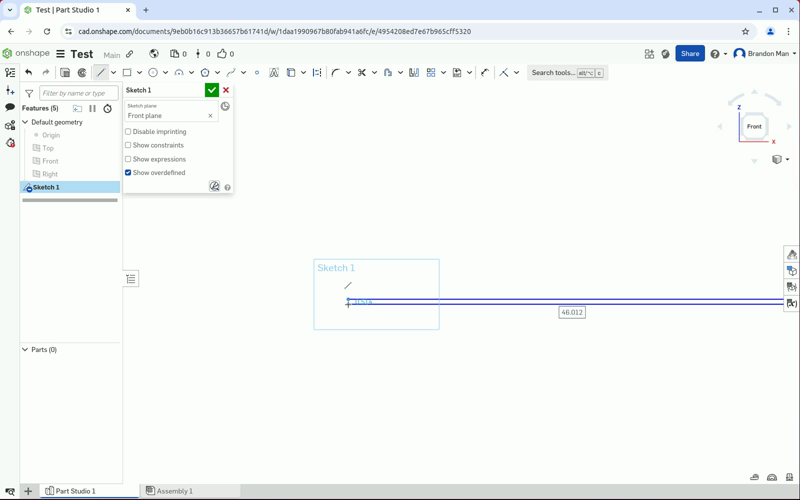
scroll(6)
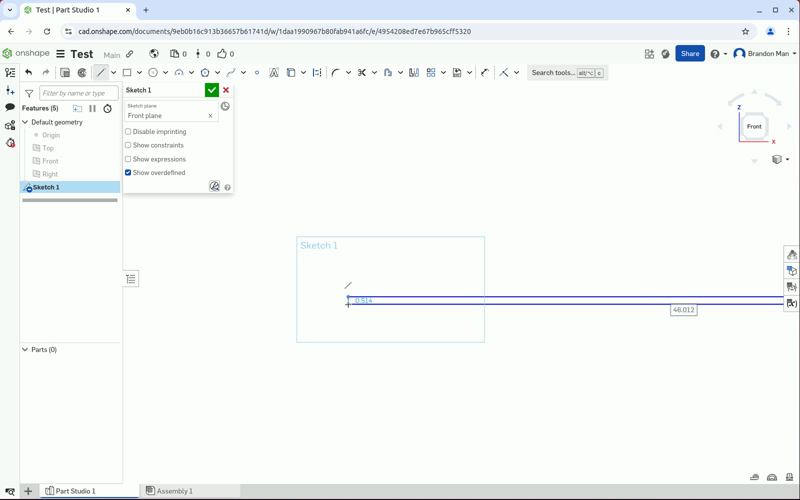
scroll(6)
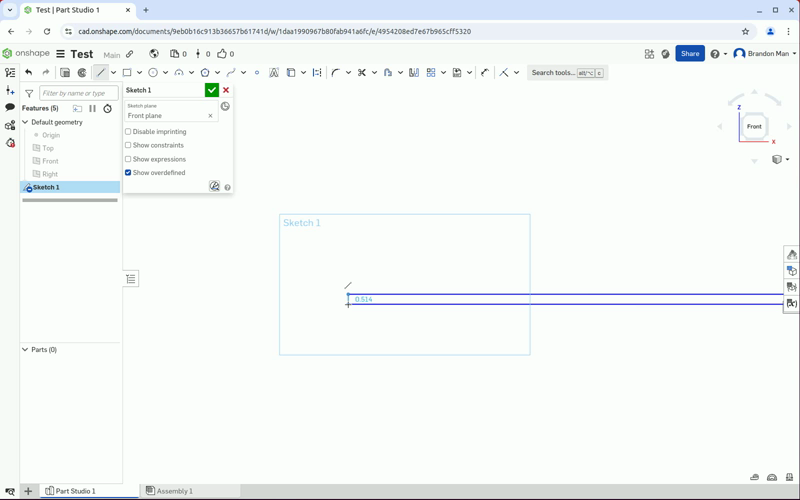
scroll(6)
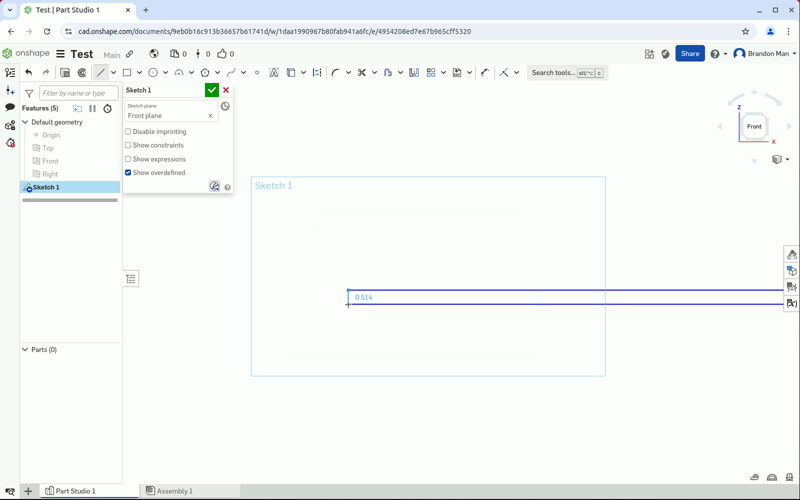
scroll(6)
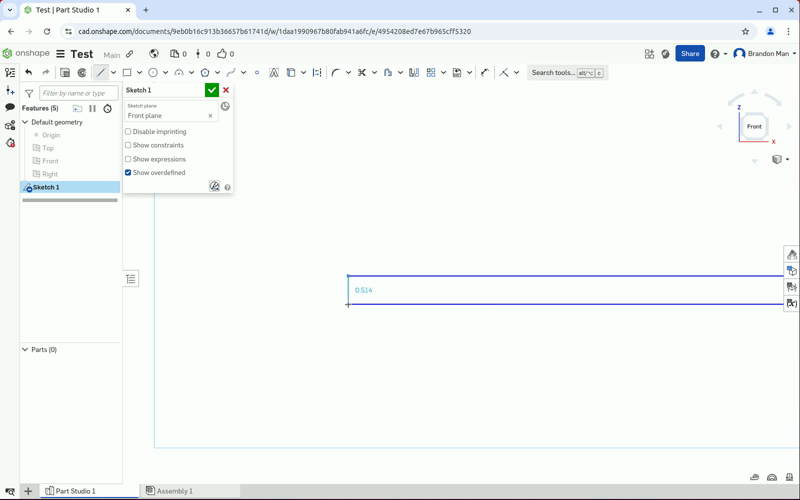
key_up(shift)
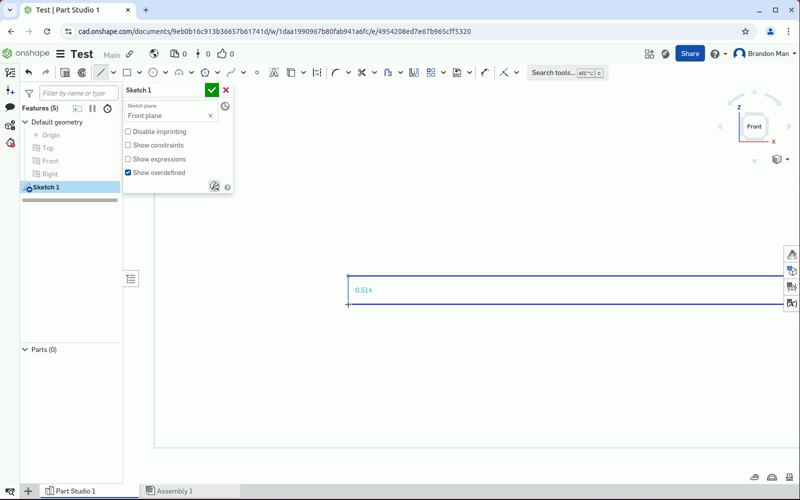
click(348, 304)
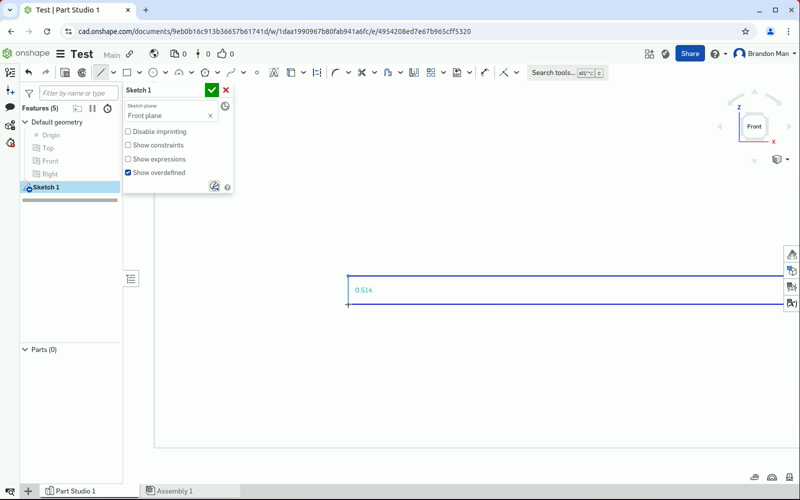
scroll(-6)
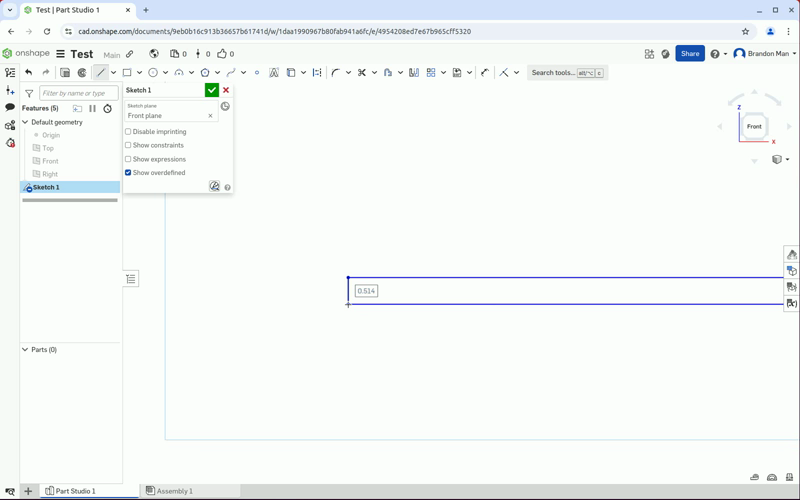
scroll(-6)
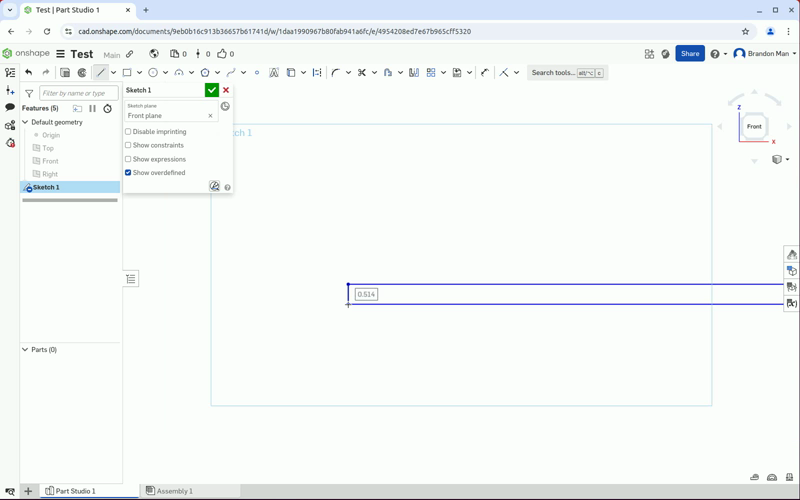
scroll(-6)
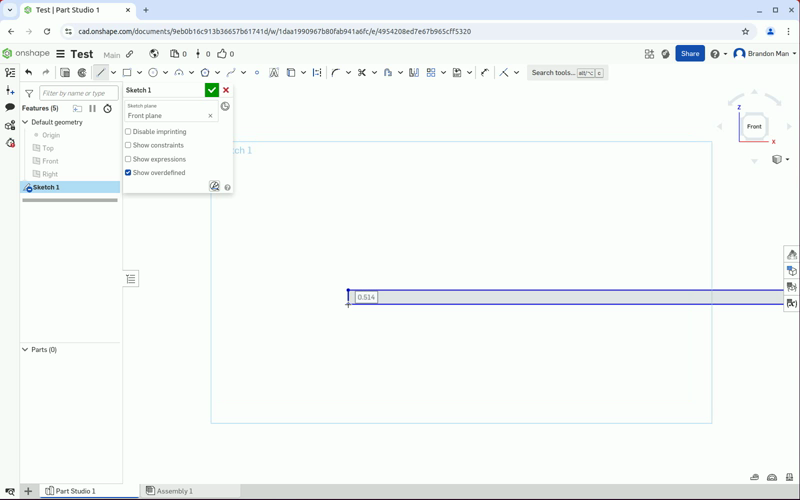
scroll(-6)
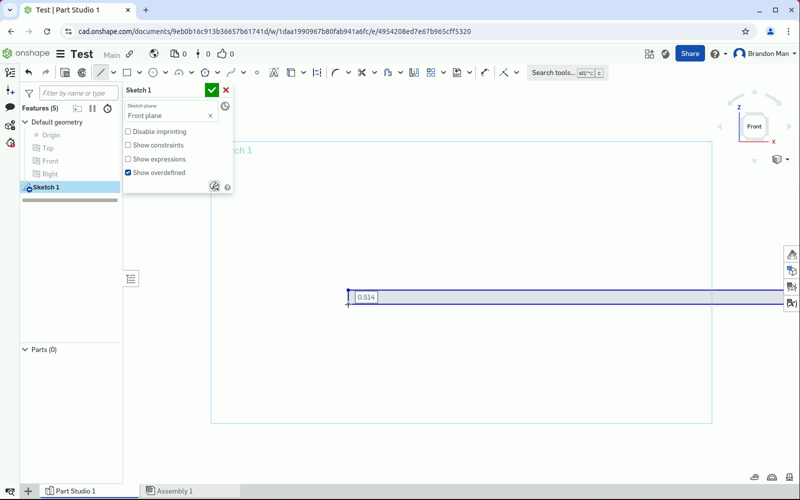
scroll(-6)
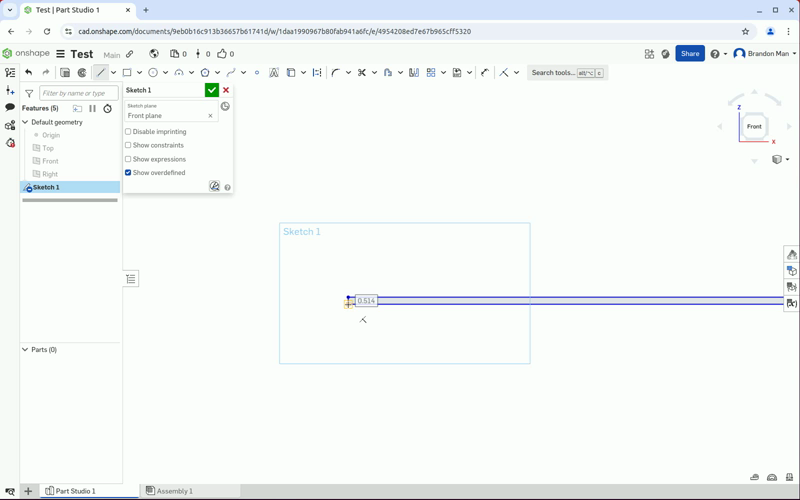
scroll(-6)
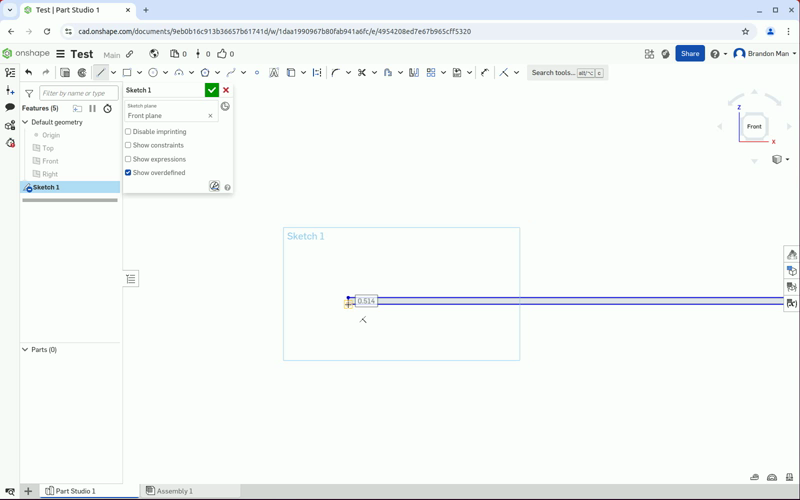
scroll(-6)
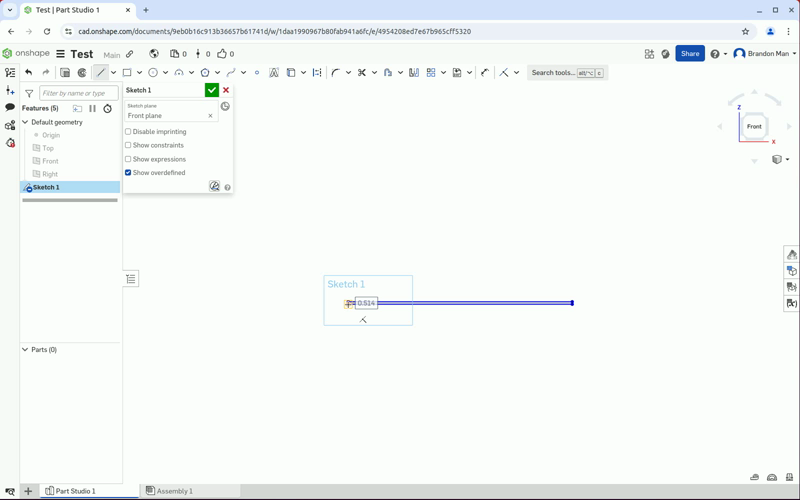
key(esc)
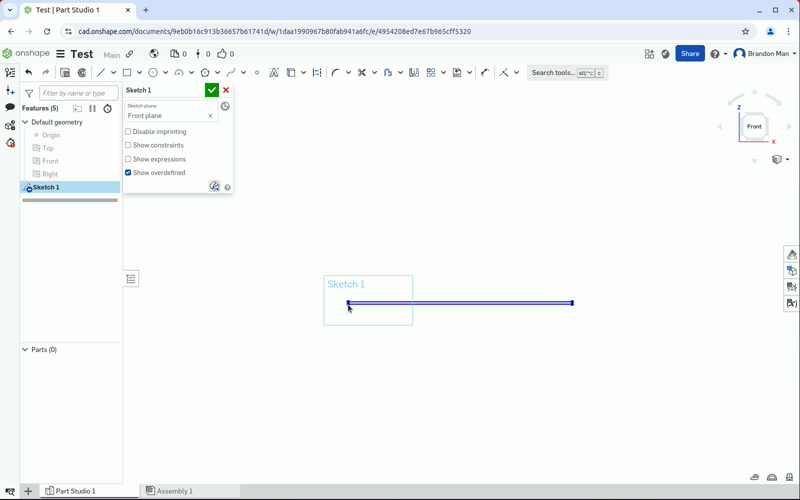
mouse_move(414, 302)
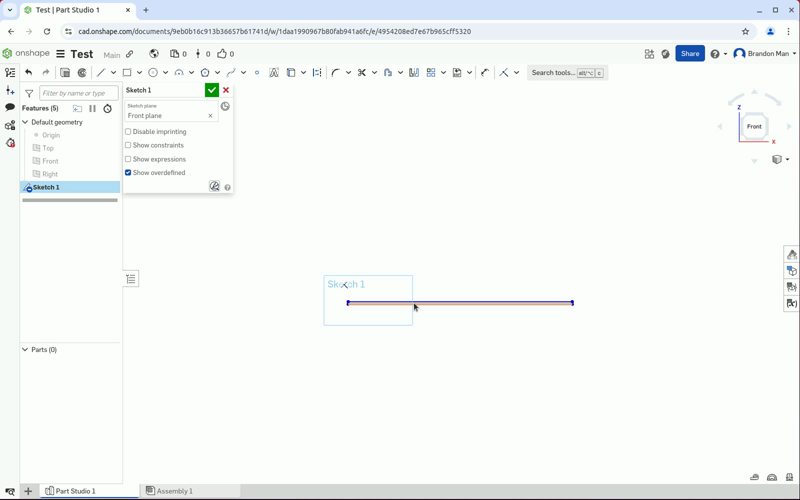
scroll(6)
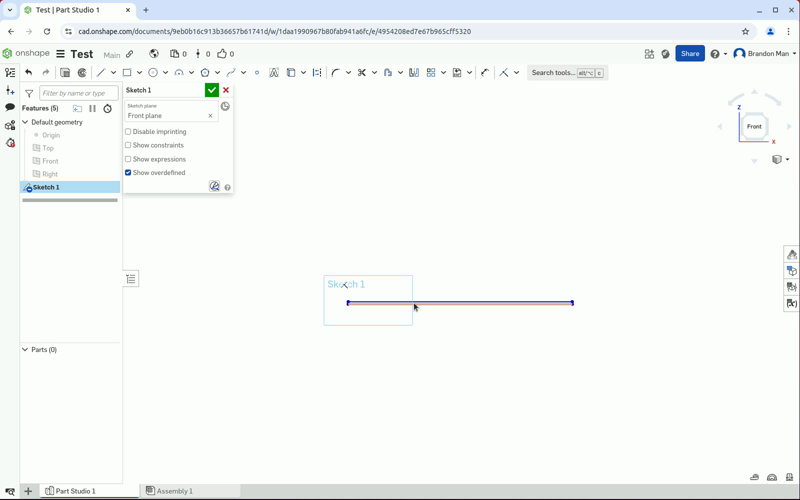
scroll(6)
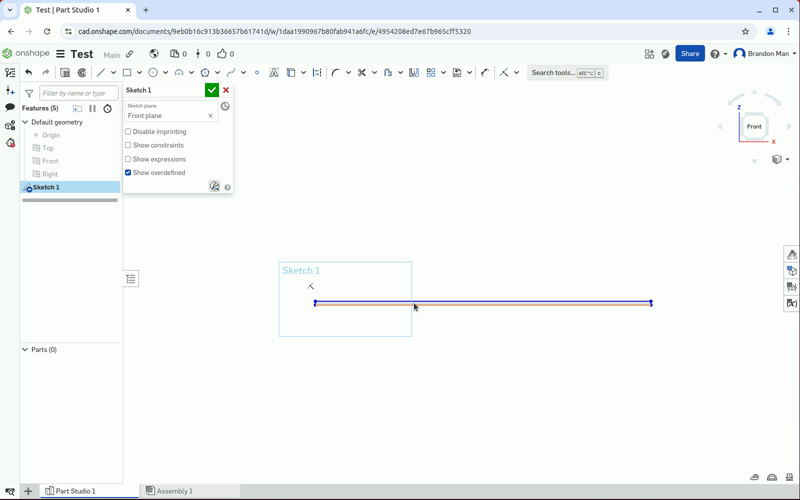
scroll(6)
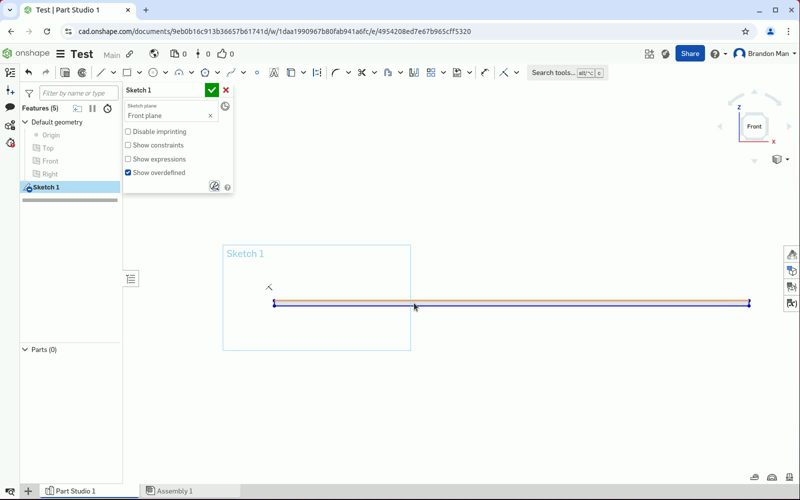
scroll(6)
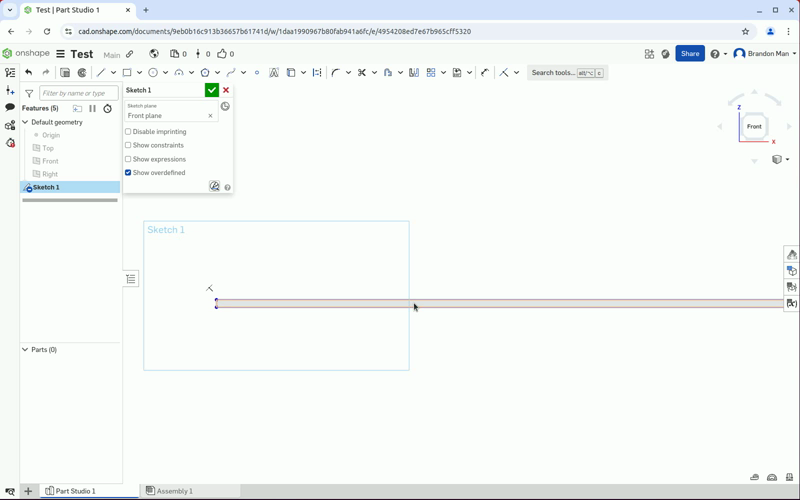
scroll(6)
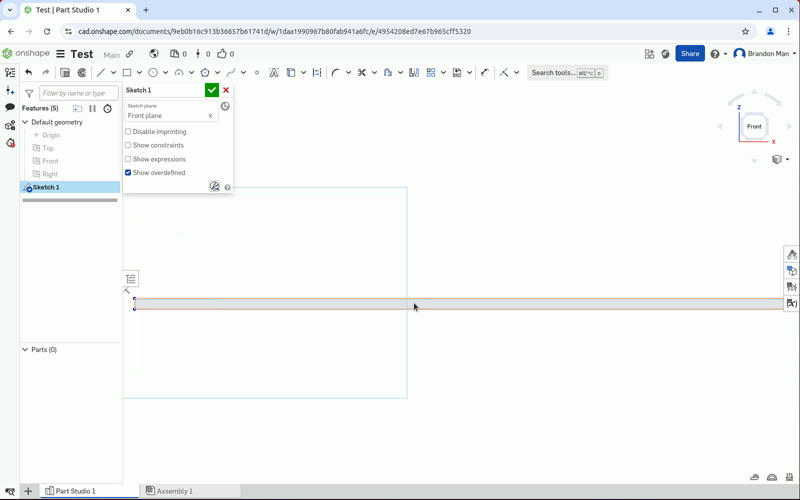
scroll(6)
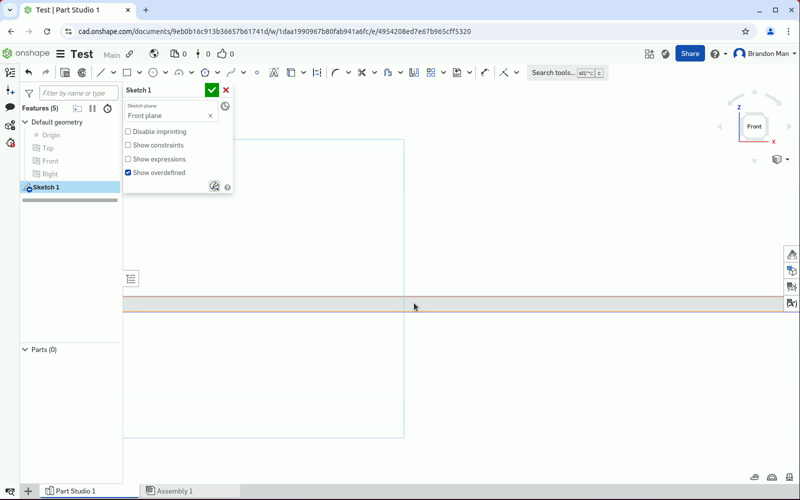
scroll(6)
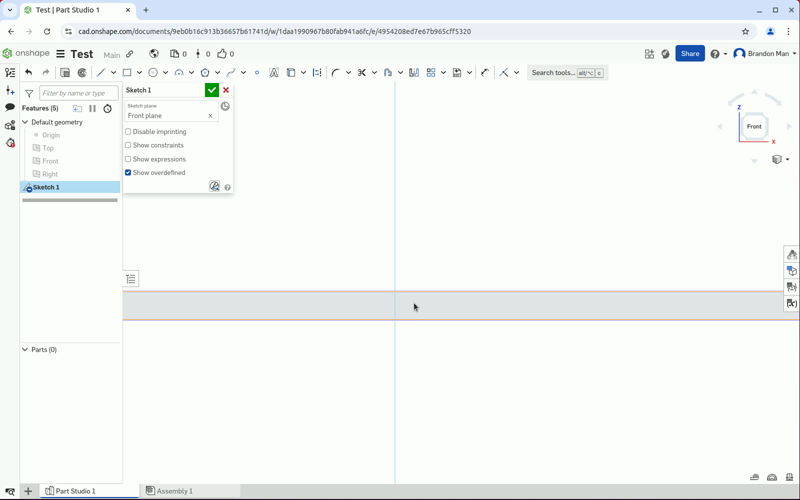
click(414, 302)
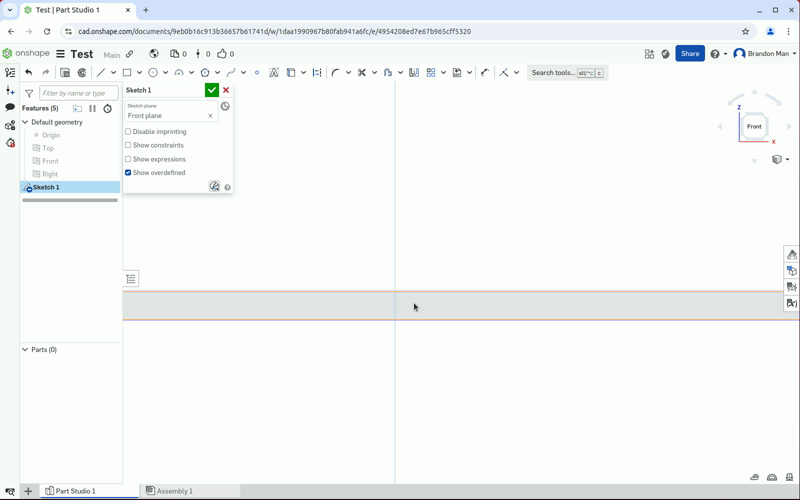
scroll(-6)
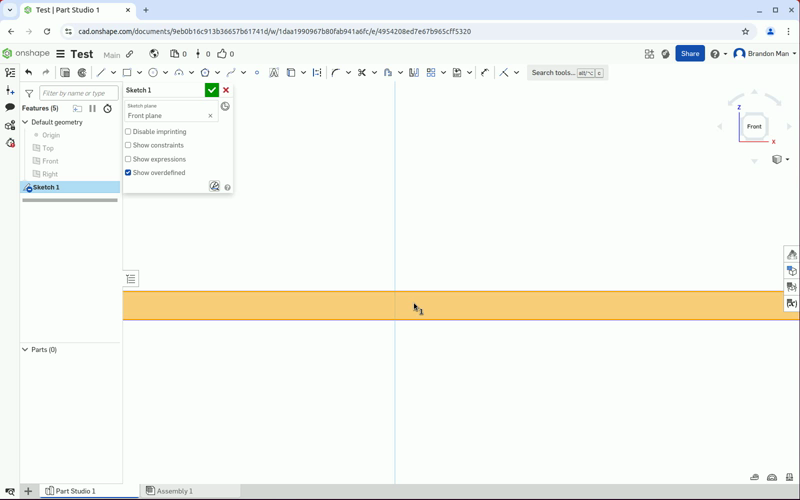
scroll(-6)
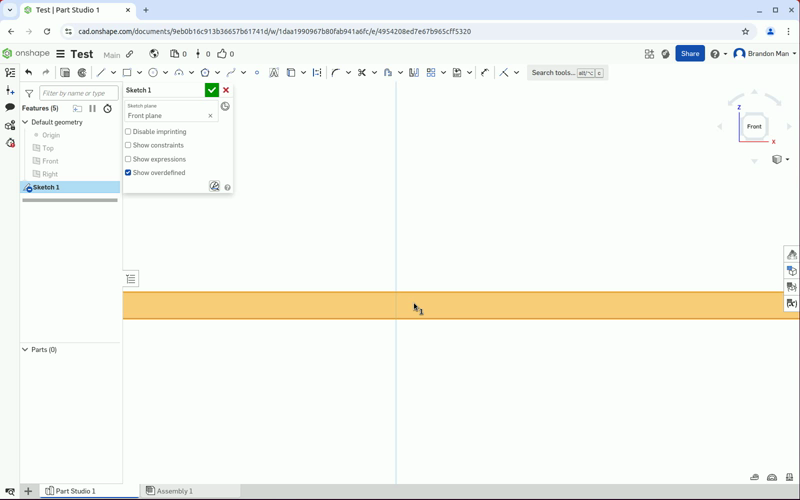
scroll(-6)
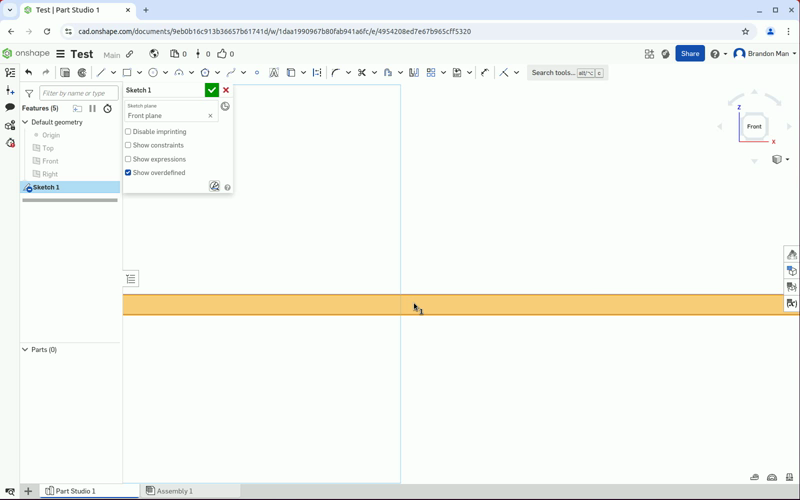
scroll(-6)
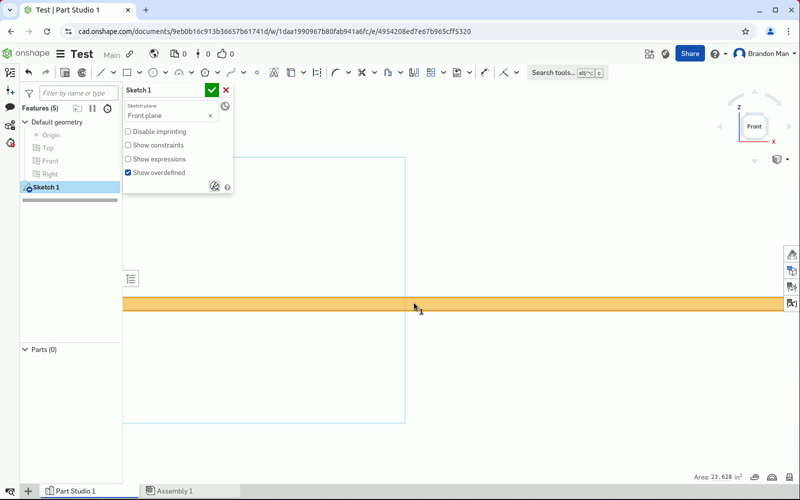
scroll(-6)
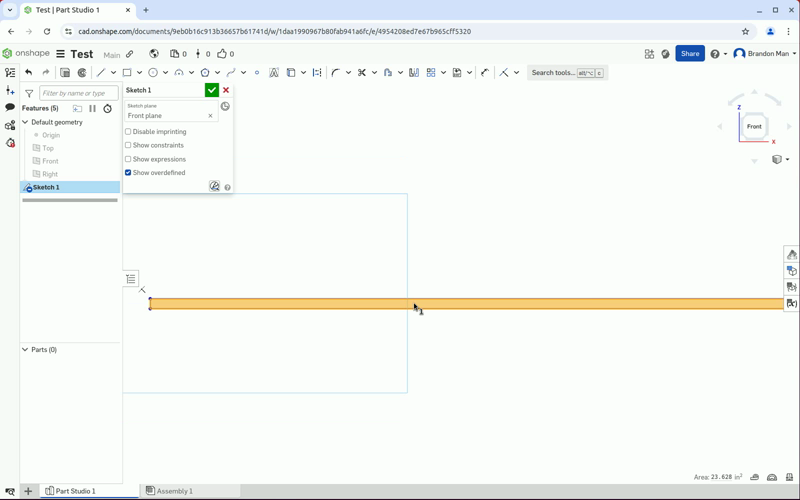
scroll(-6)
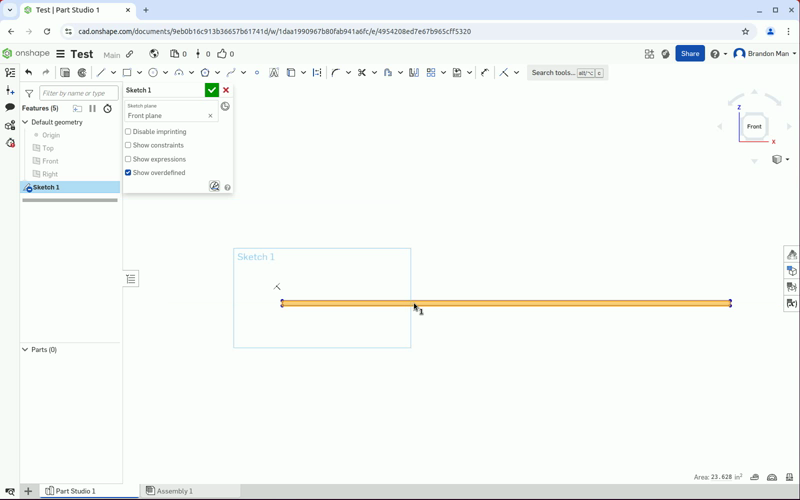
scroll(-6)
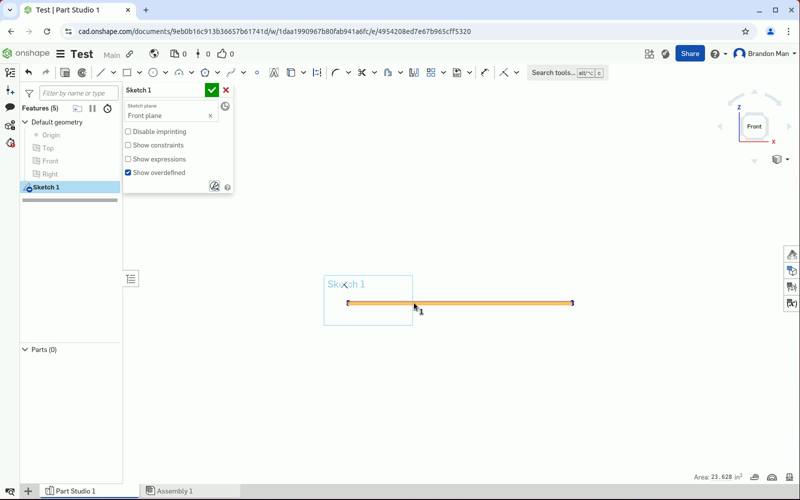
mouse_move(73, 352)
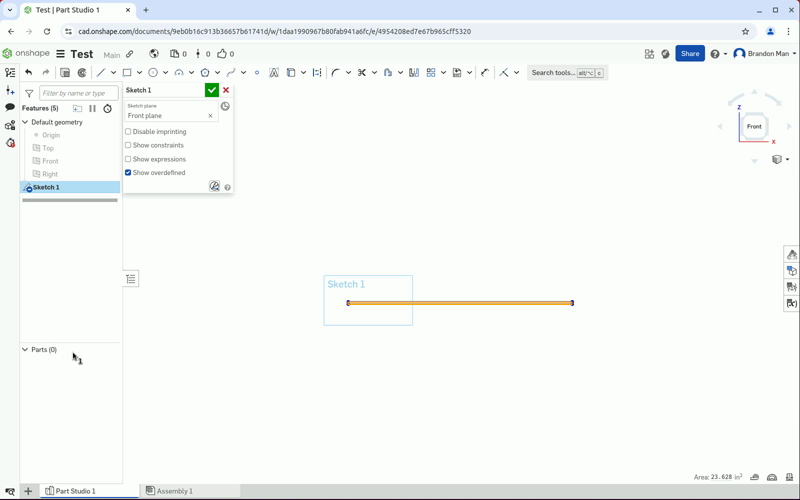
key(shift+y)
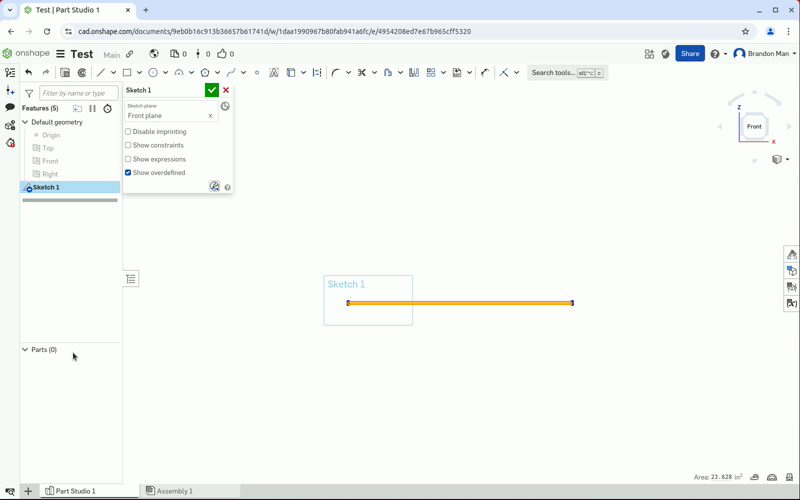
key(shift+e)
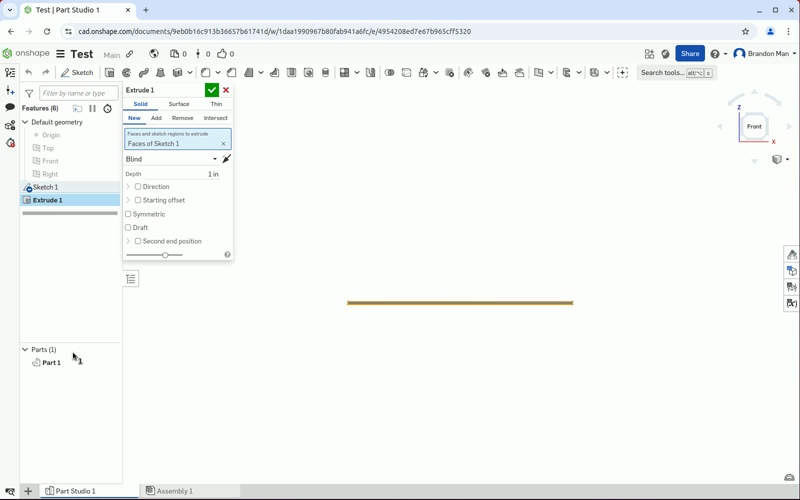
mouse_move(143, 106)
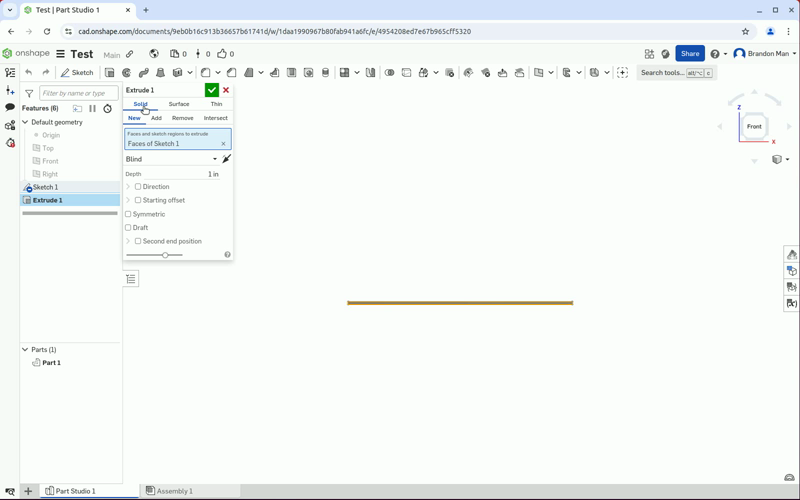
click(143, 106)
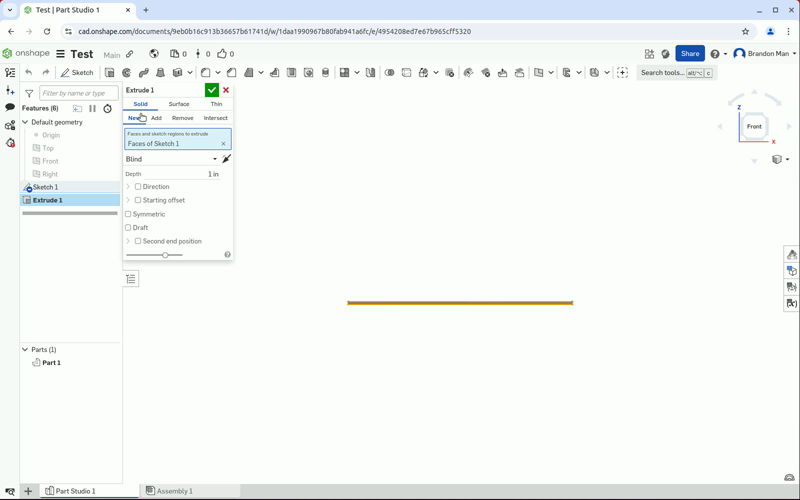
mouse_move(137, 120)
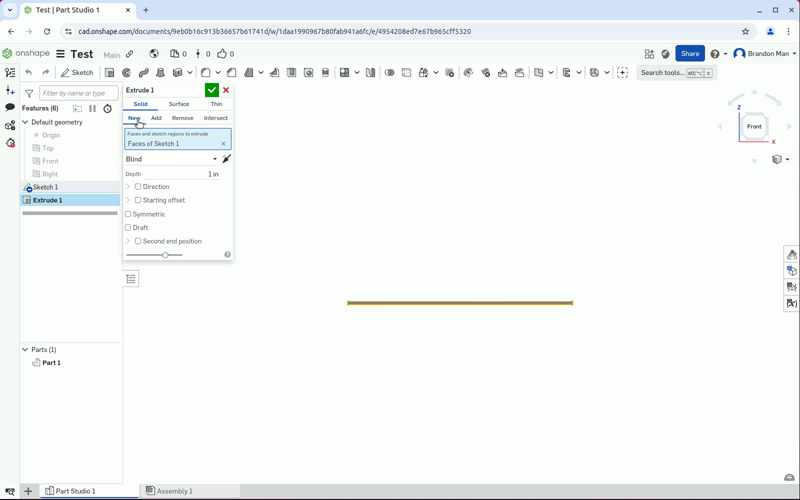
click(137, 120)
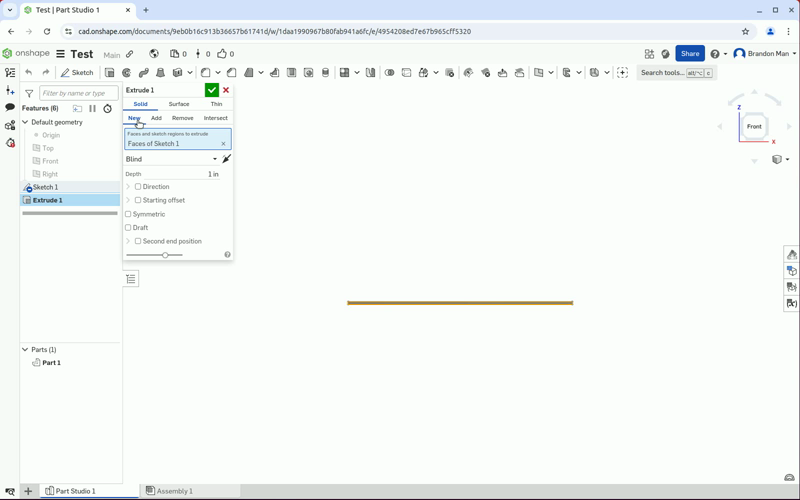
key(tab, 4)
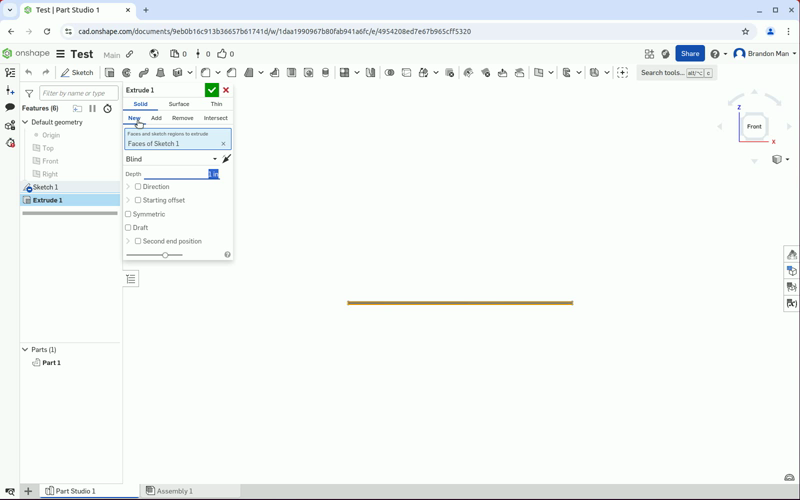
text(0.481)
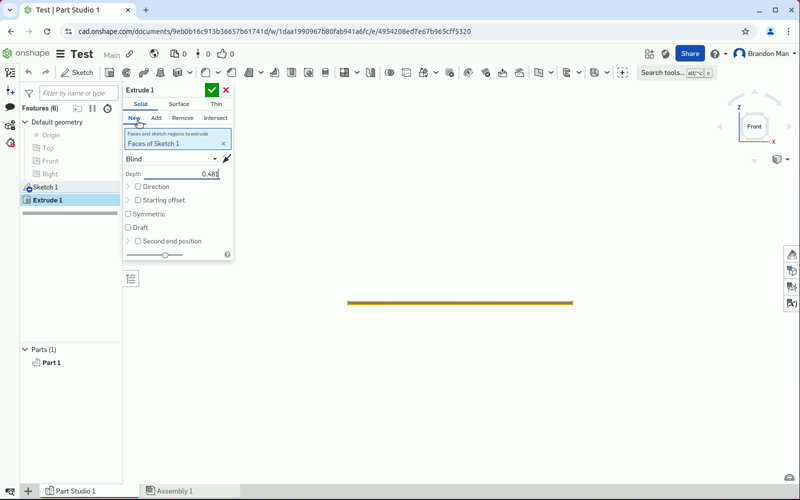
key(enter)
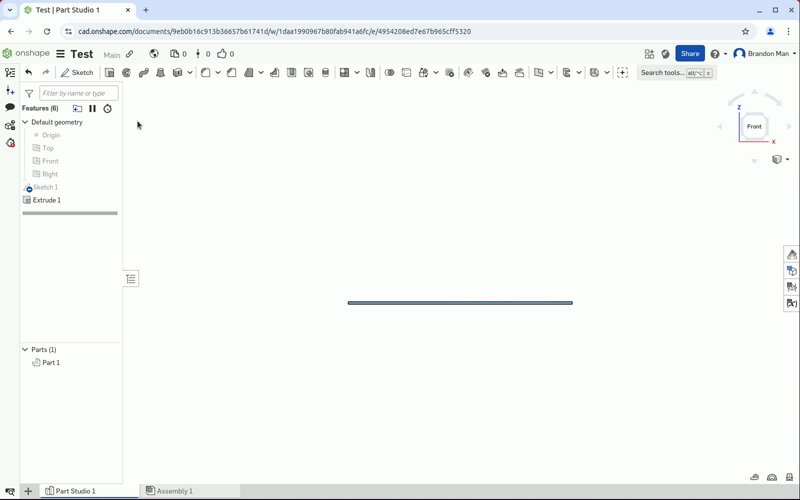
key(shift+h)
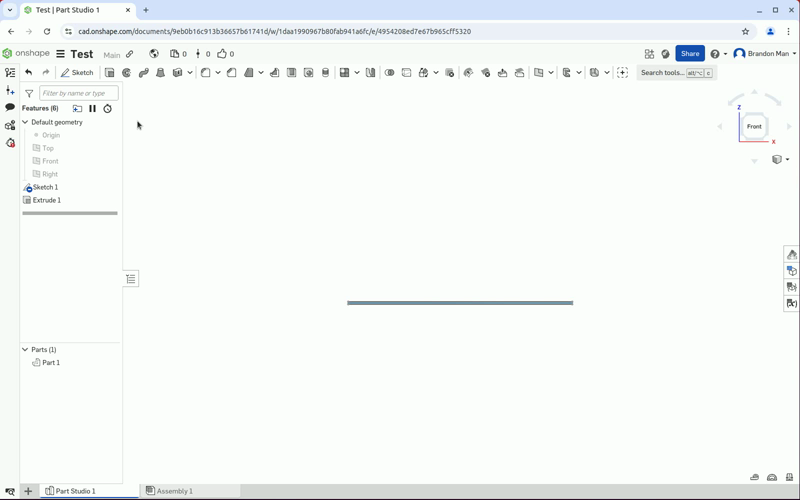
key(shift+h)
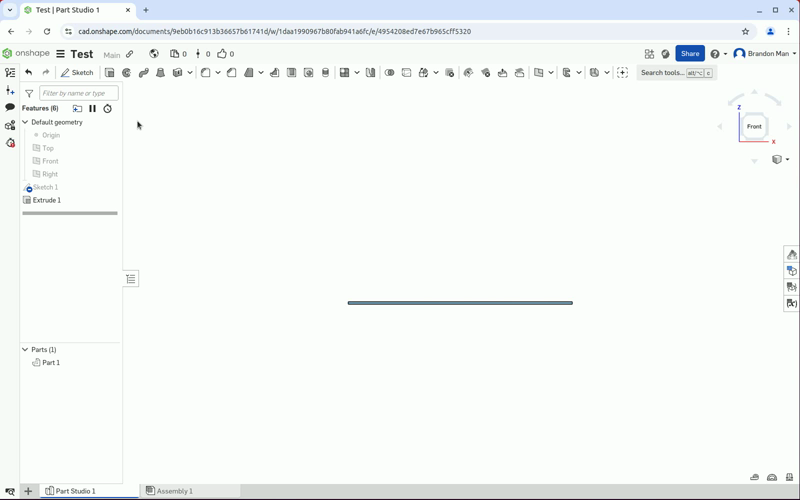
mouse_move(73, 189)
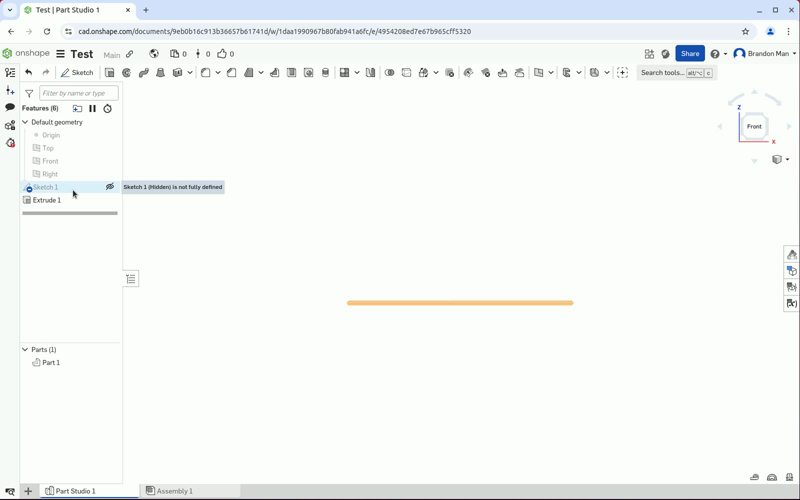
click(73, 189)
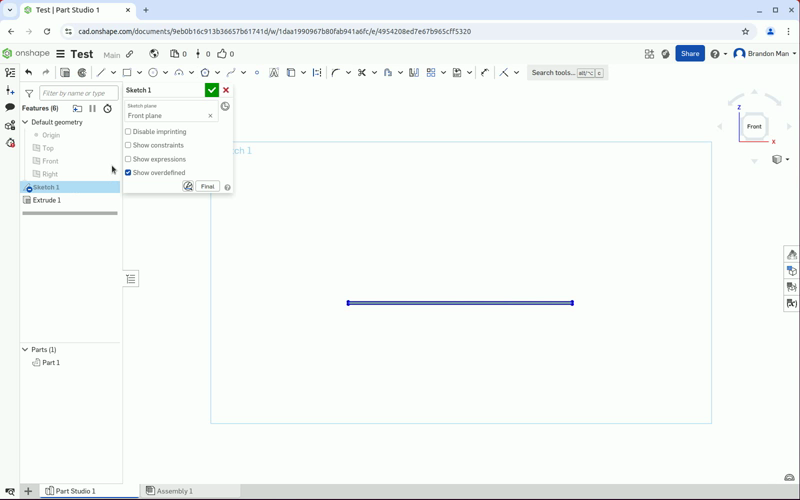
mouse_move(229, 92)
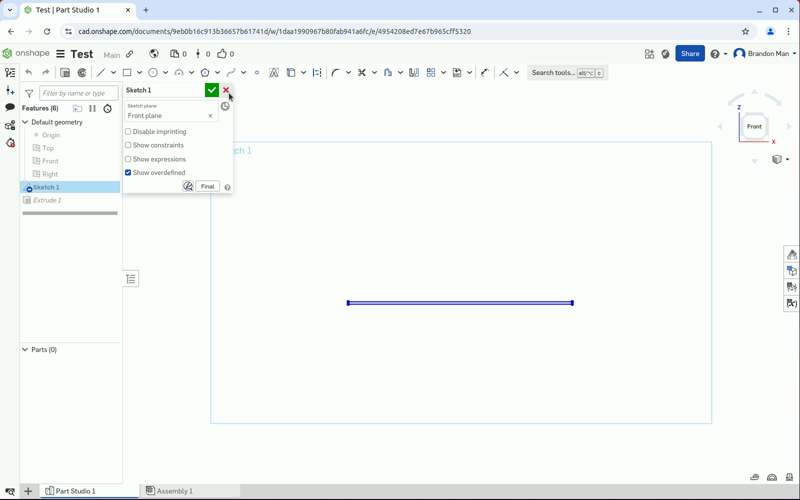
click(229, 92)
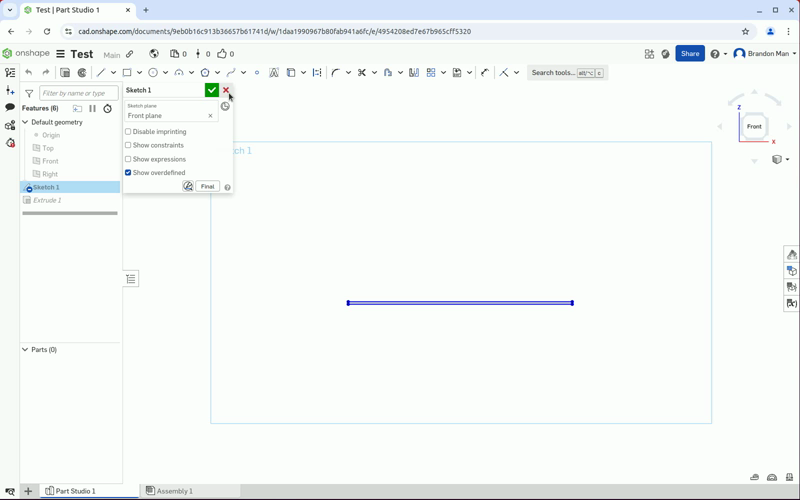
key(shift+s)
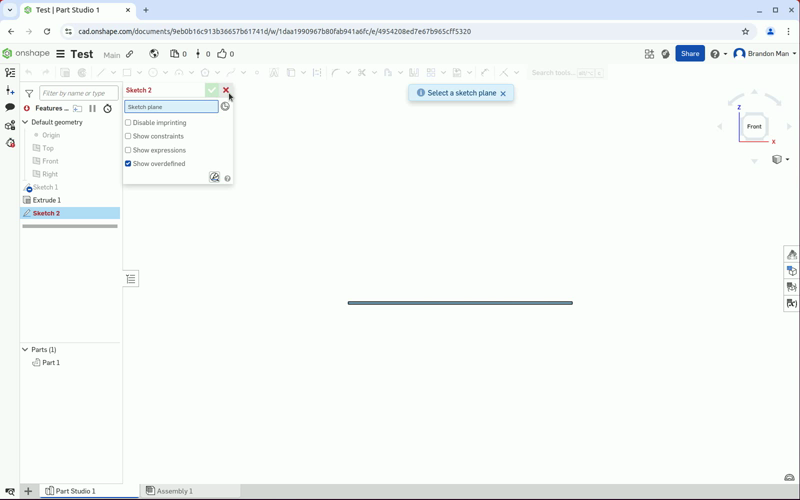
mouse_move(73, 163)
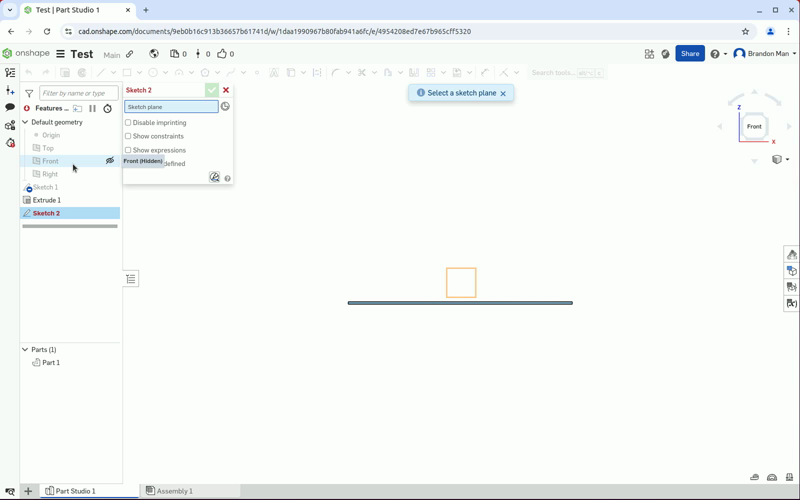
click(73, 163)
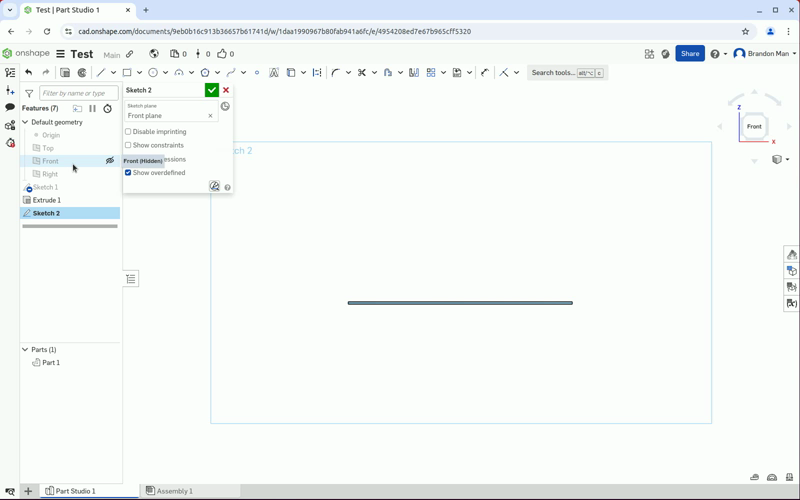
mouse_move(73, 352)
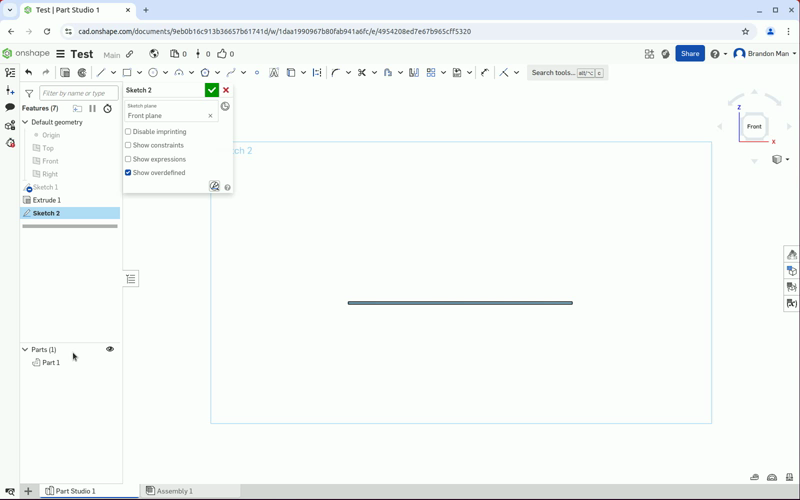
key(y)
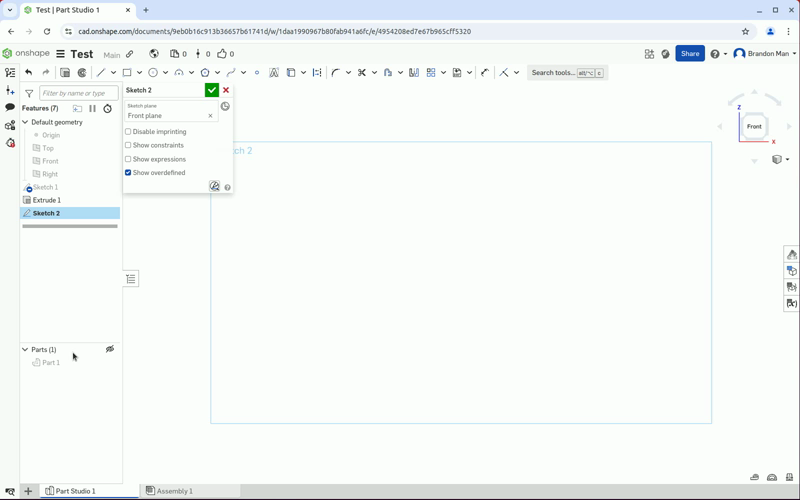
key(l)
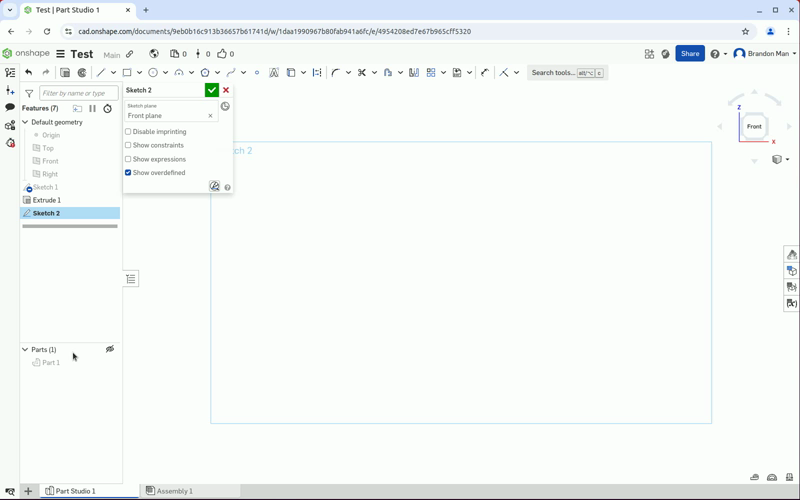
key_down(shift)
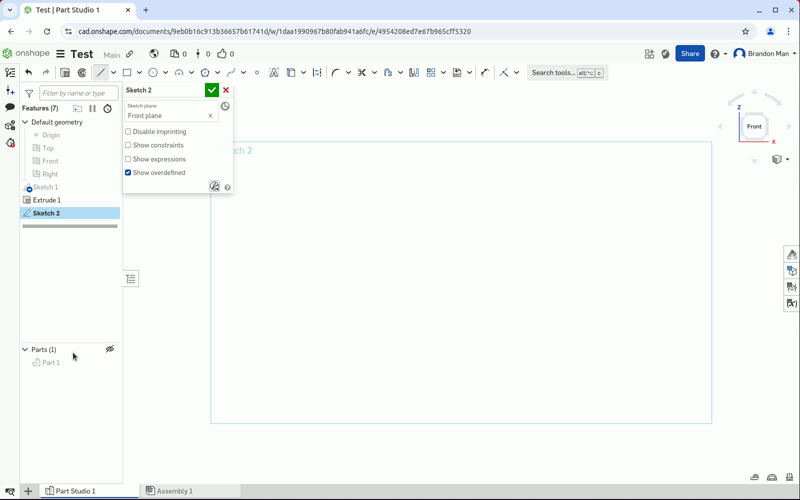
mouse_move(492, 264)
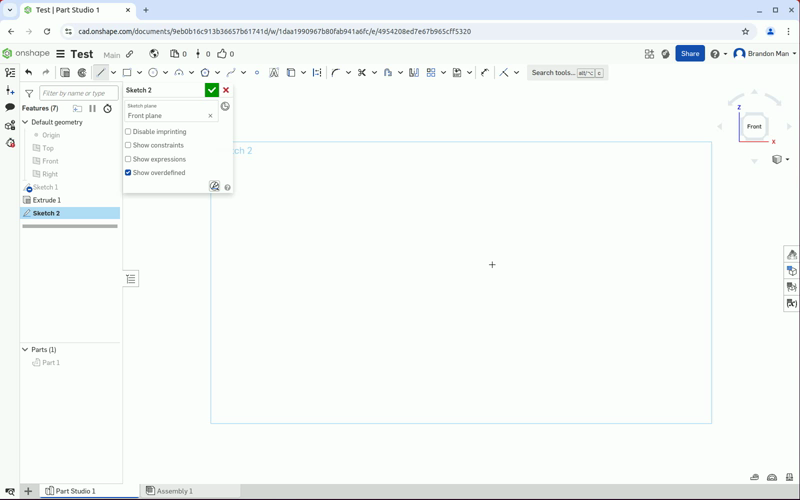
click(492, 264)
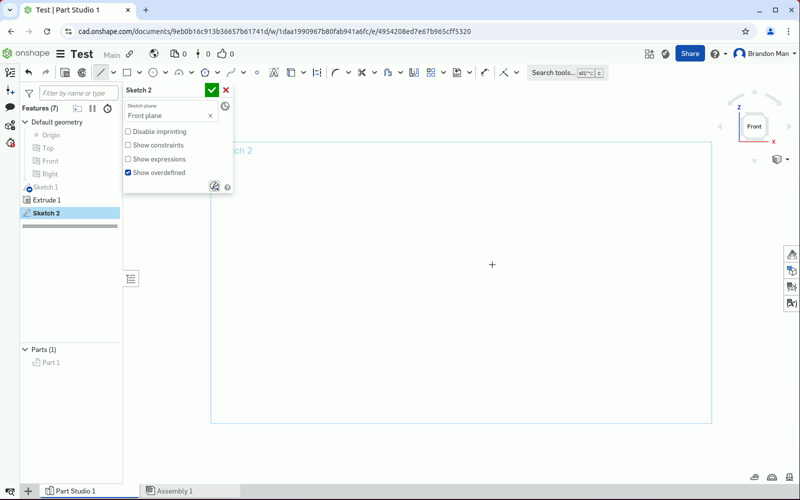
key_up(shift)
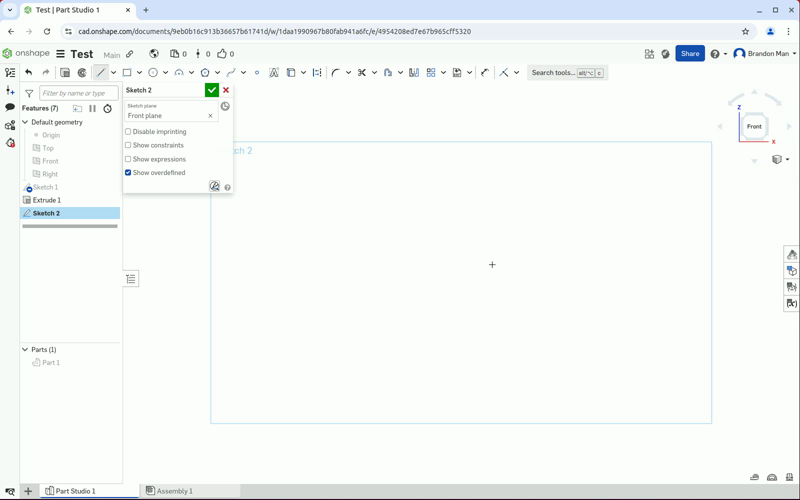
key_down(shift)
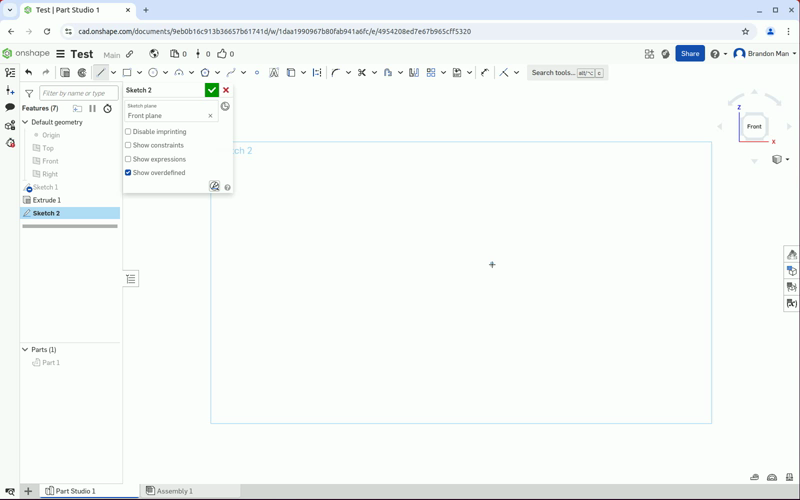
mouse_move(573, 264)
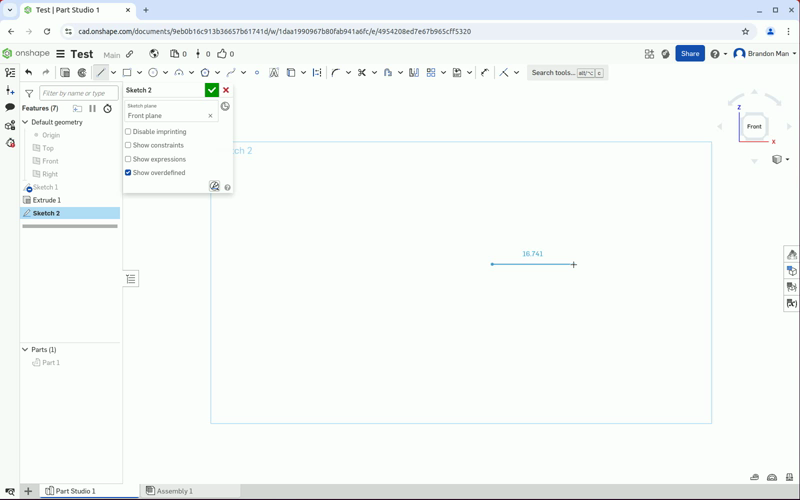
click(573, 264)
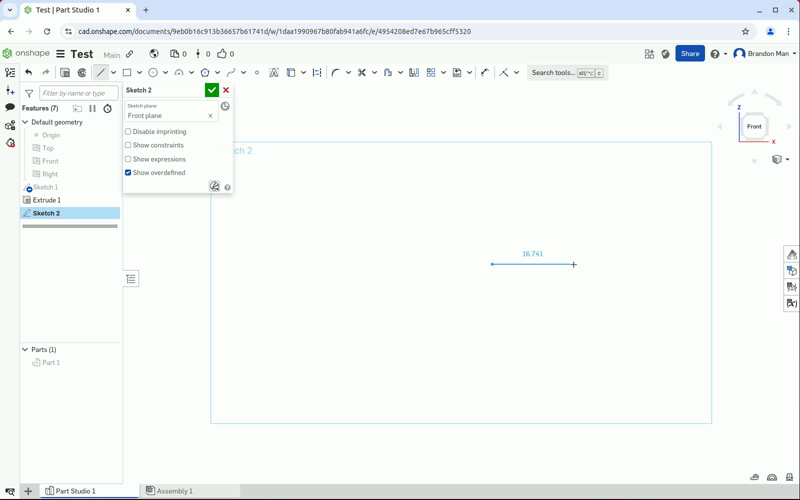
key_up(shift)
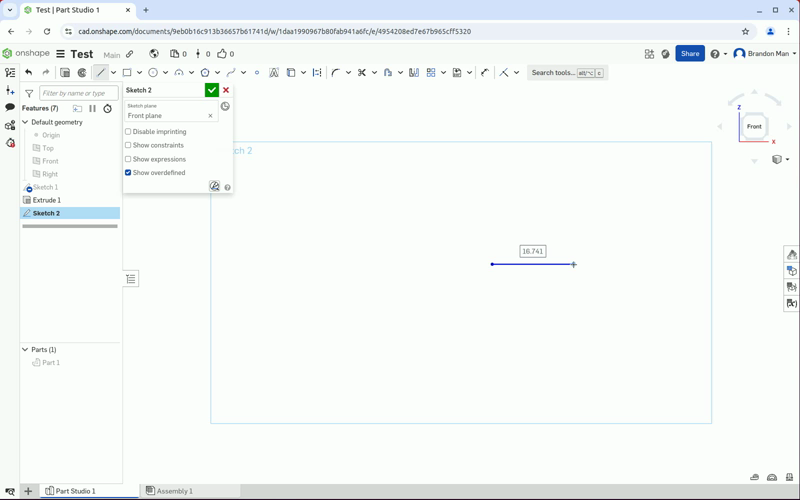
key_down(shift)
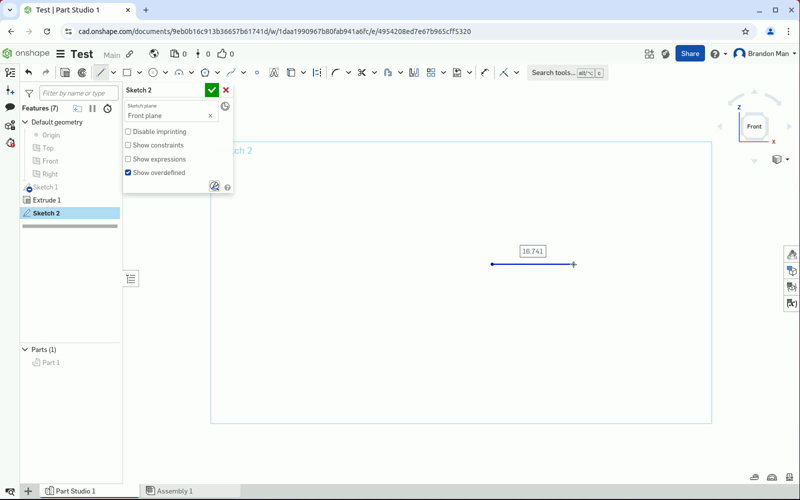
mouse_move(589, 264)
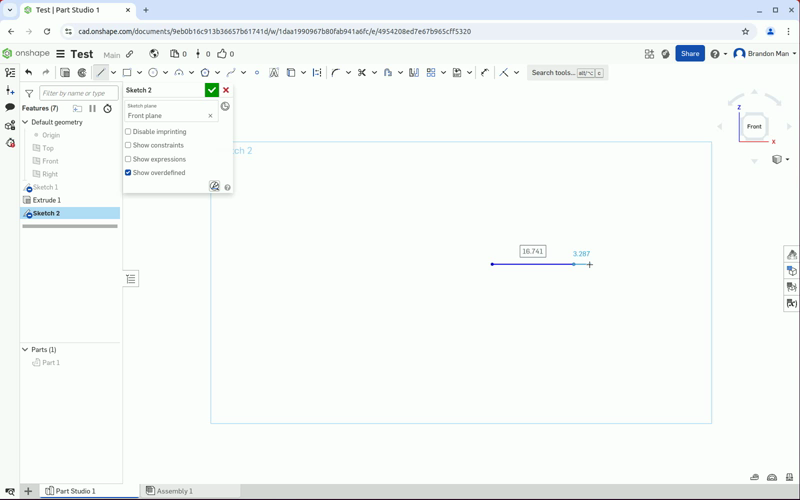
mouse_move(573, 262)
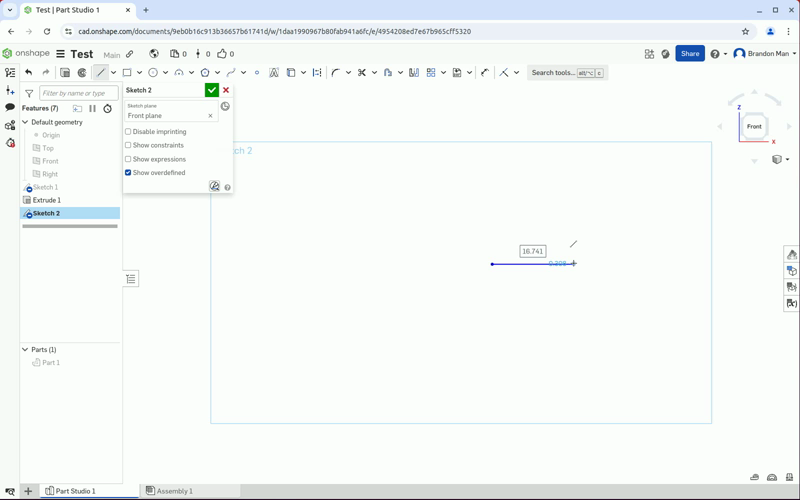
scroll(6)
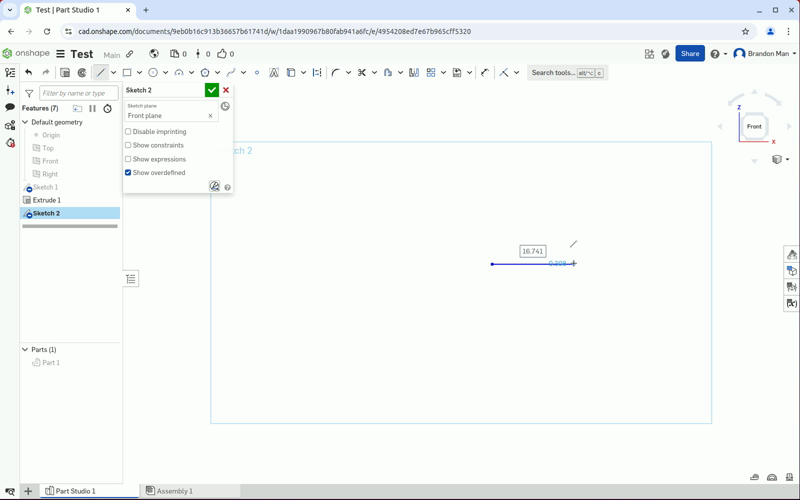
scroll(6)
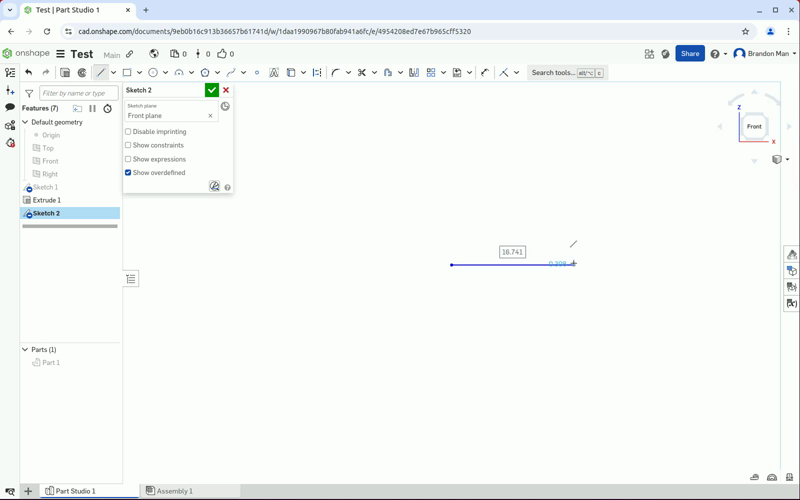
scroll(6)
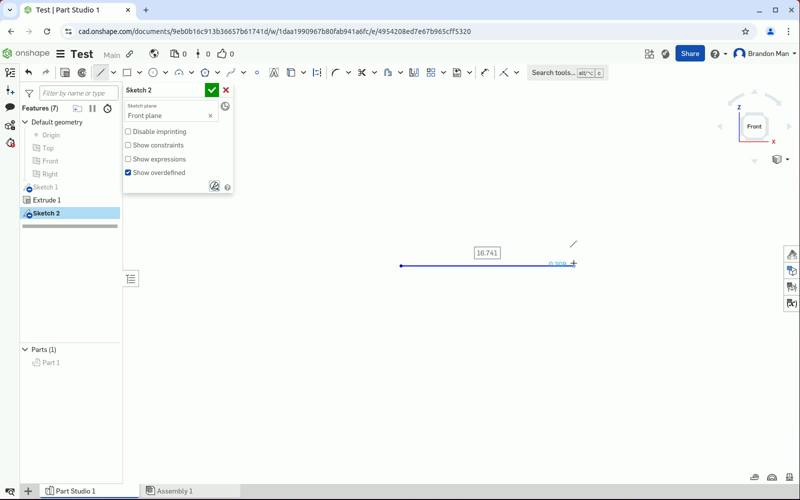
scroll(6)
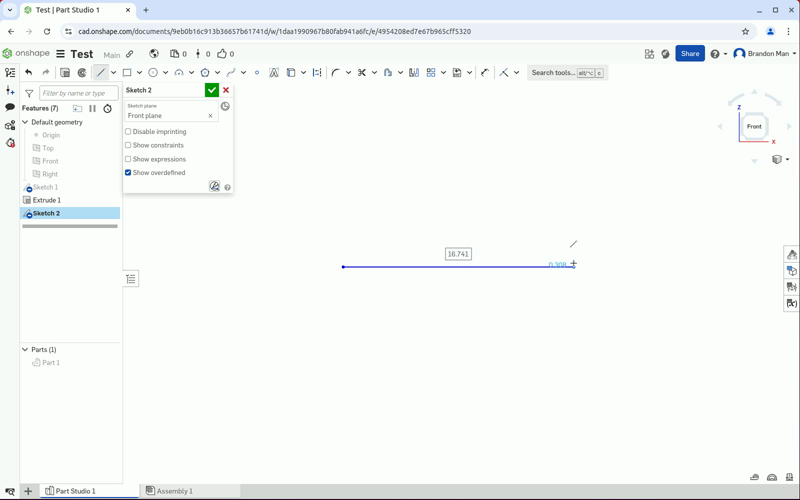
scroll(6)
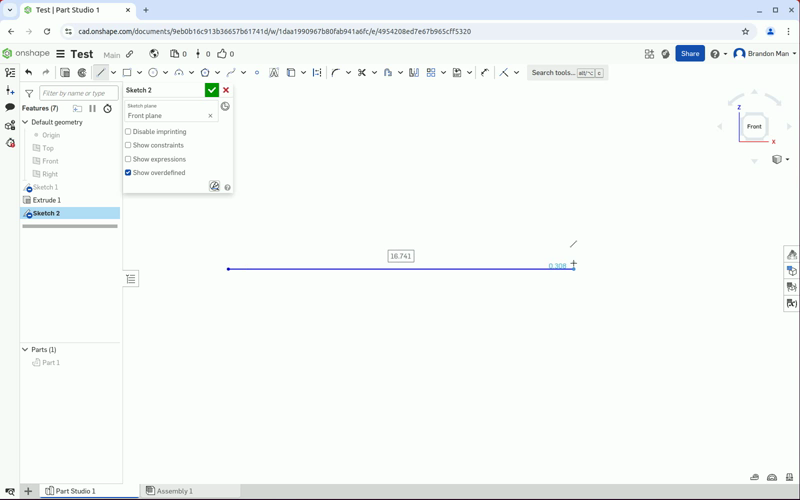
scroll(6)
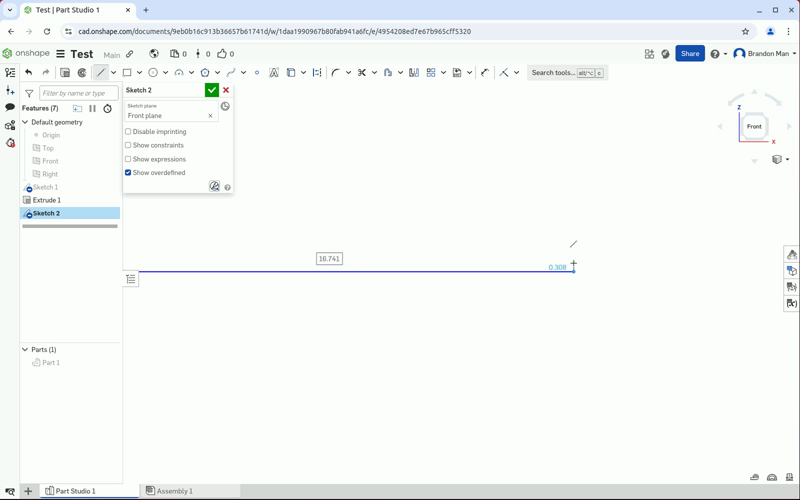
scroll(6)
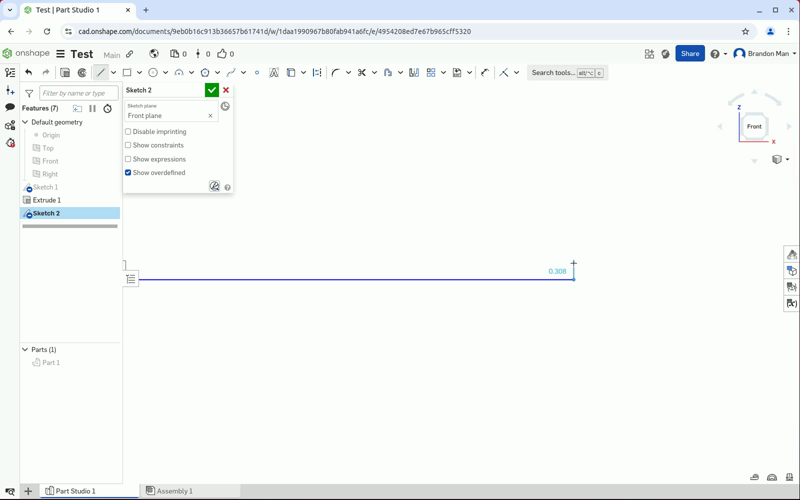
click(573, 262)
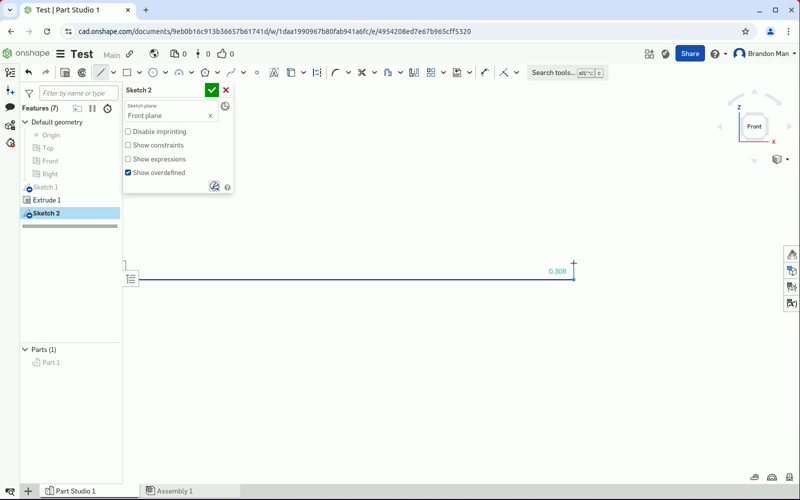
scroll(-6)
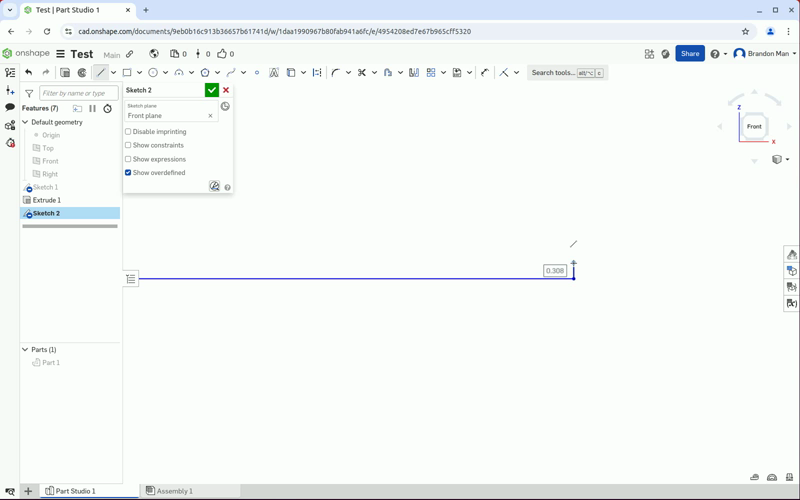
scroll(-6)
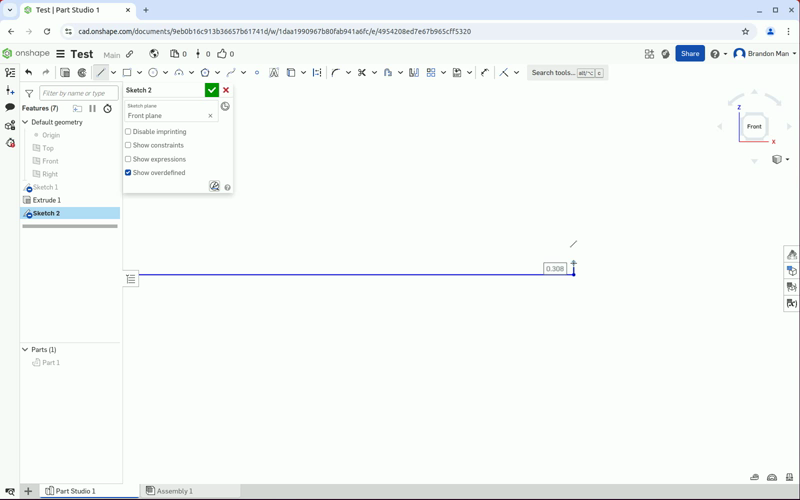
scroll(-6)
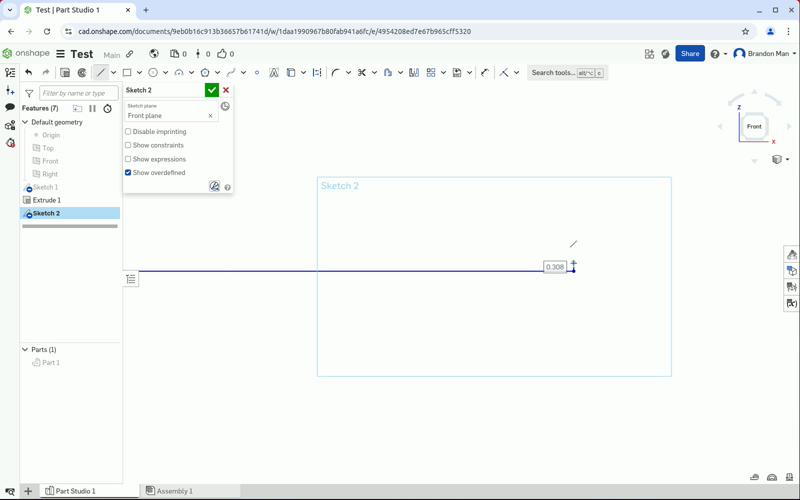
scroll(-6)
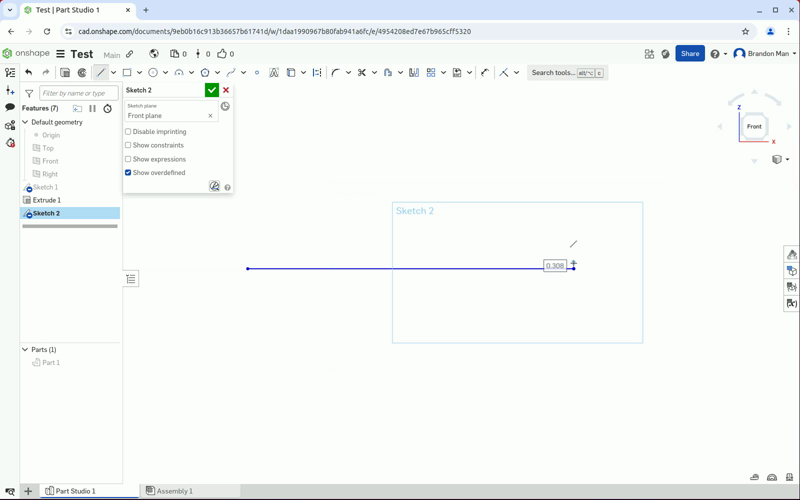
scroll(-6)
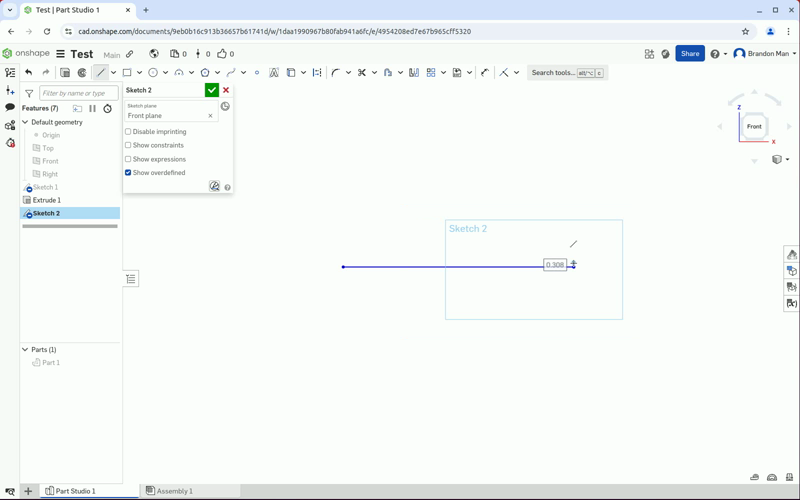
scroll(-6)
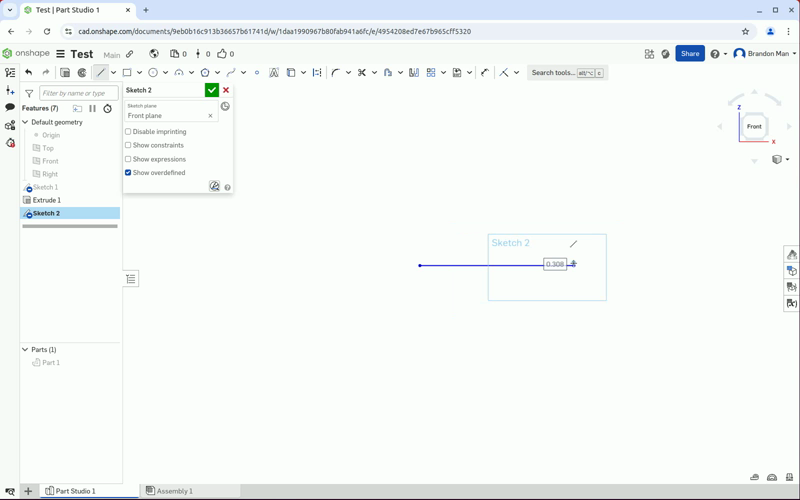
scroll(-6)
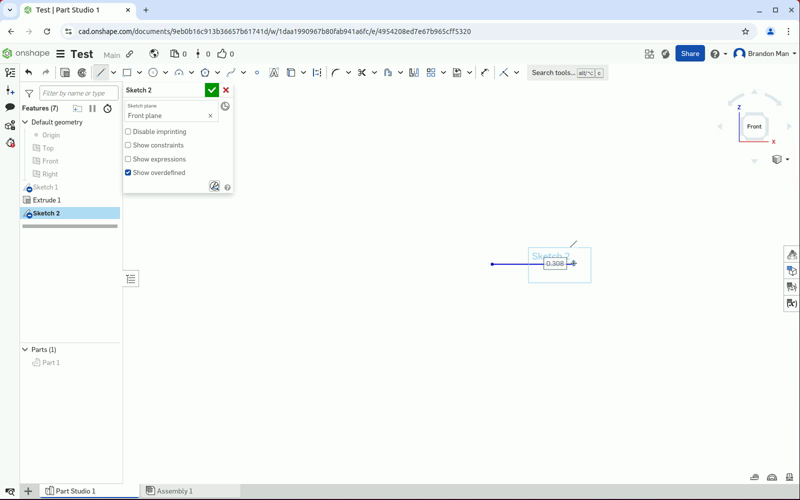
key_up(shift)
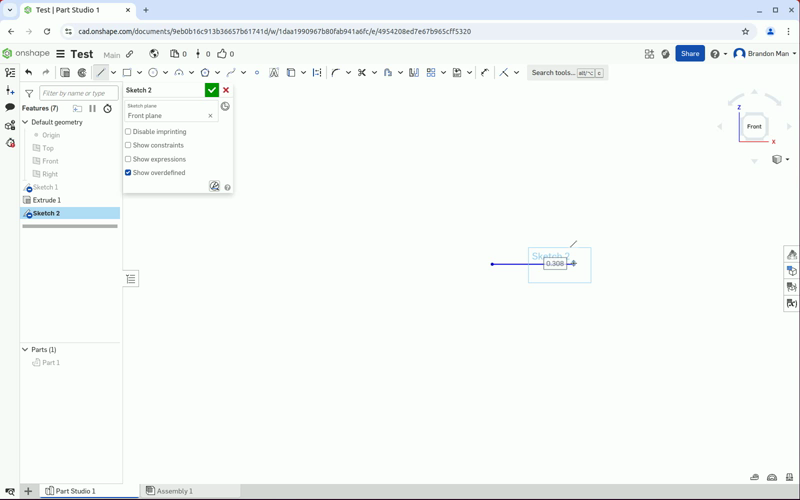
key_down(shift)
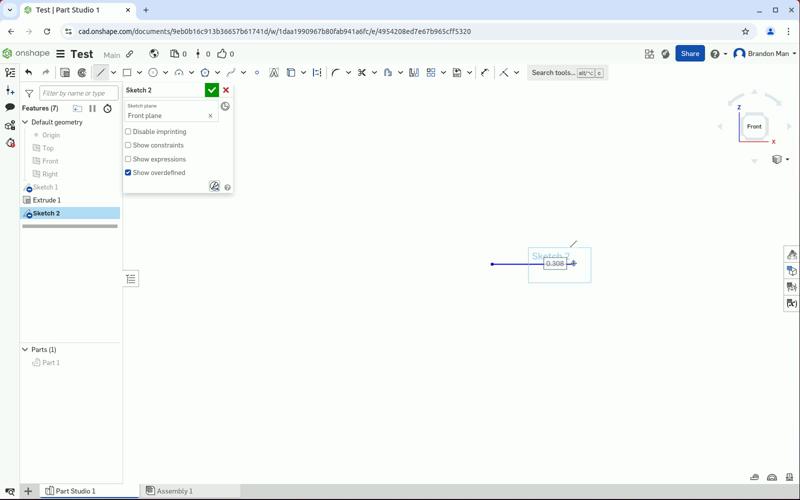
mouse_move(589, 262)
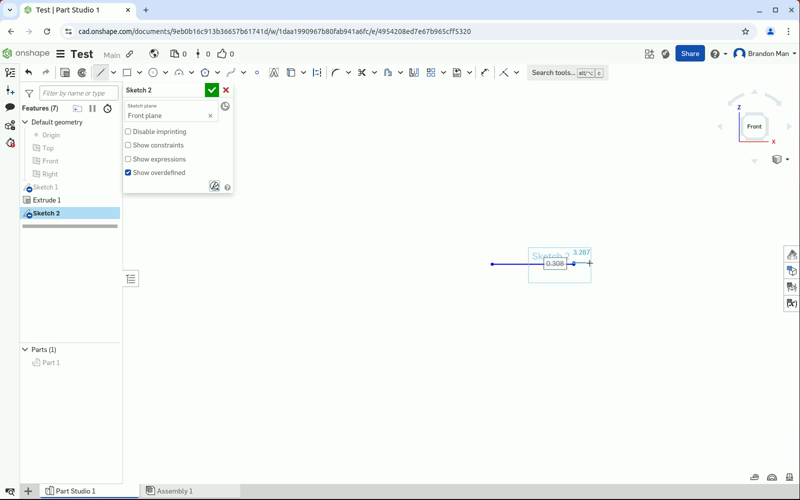
mouse_move(554, 262)
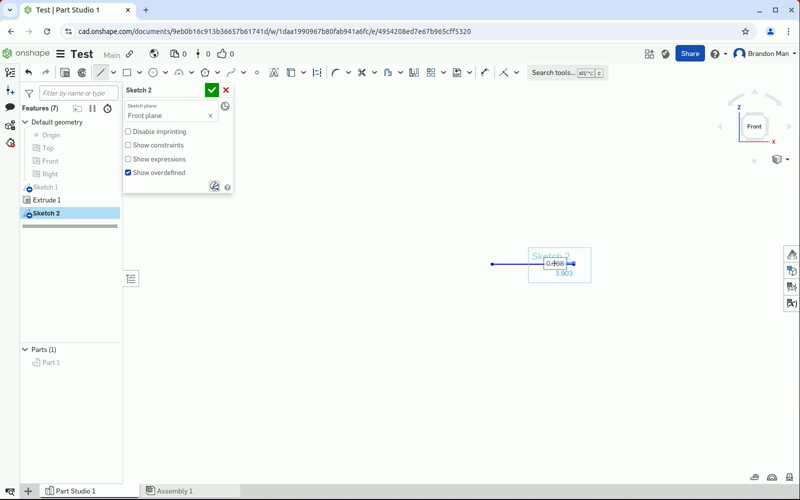
click(554, 262)
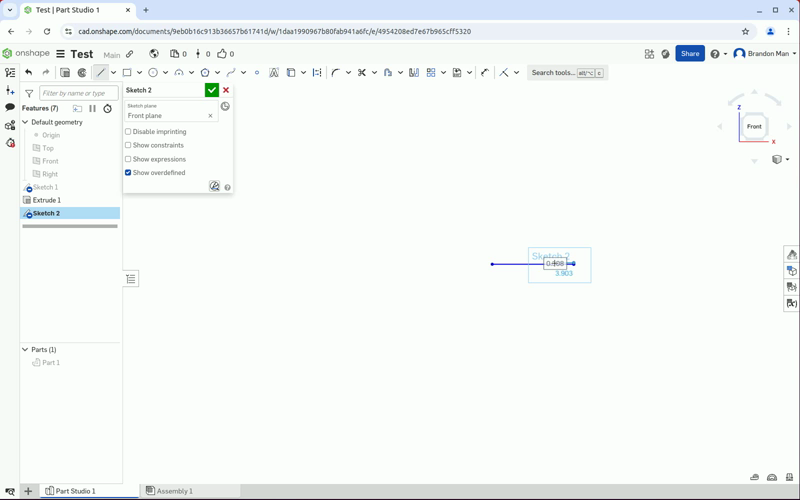
key_up(shift)
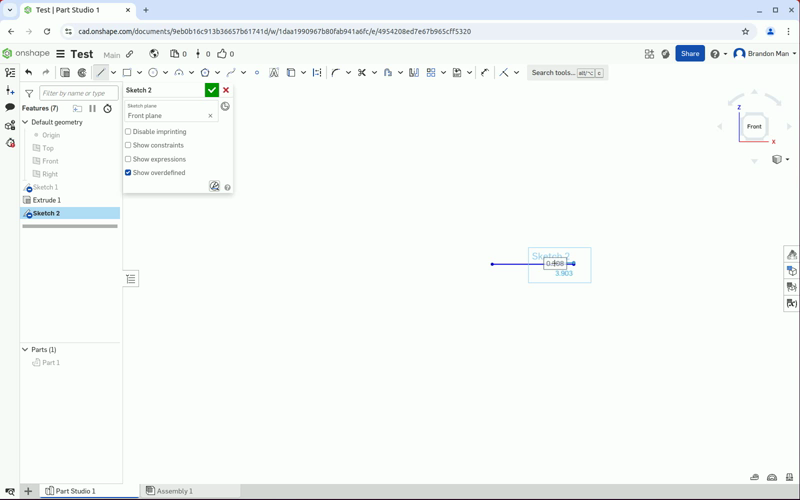
key_down(shift)
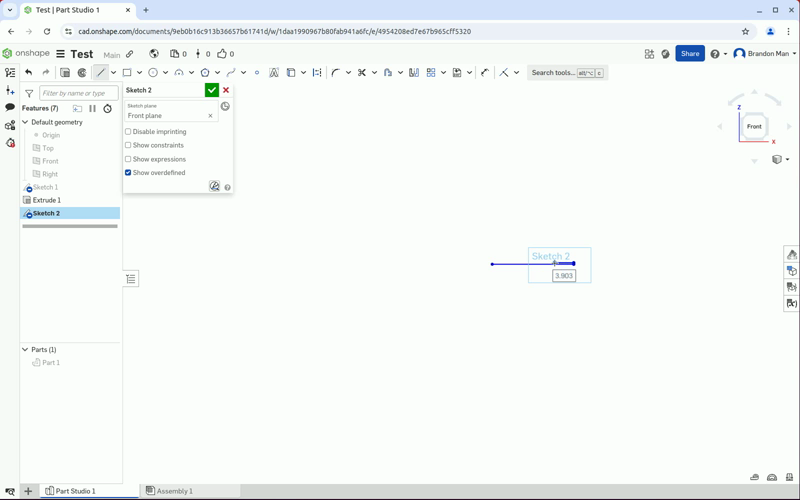
mouse_move(492, 262)
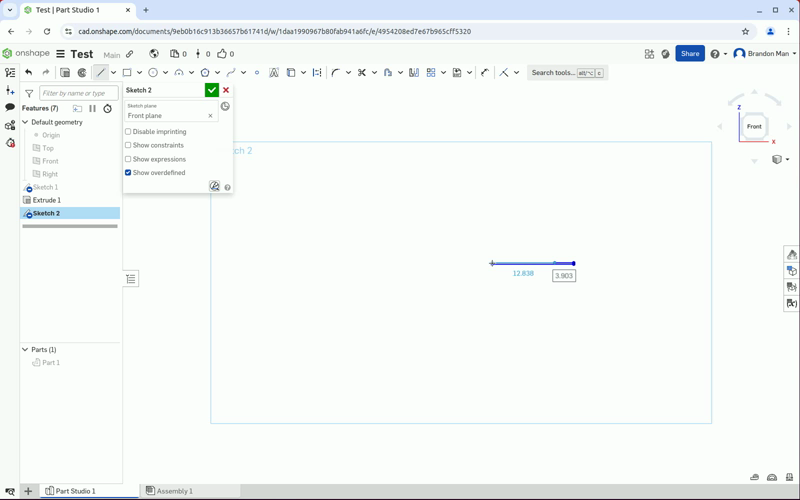
scroll(6)
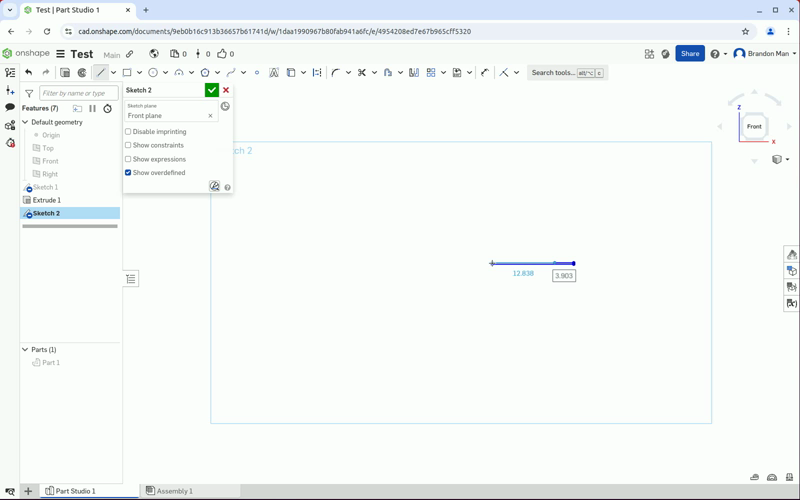
scroll(6)
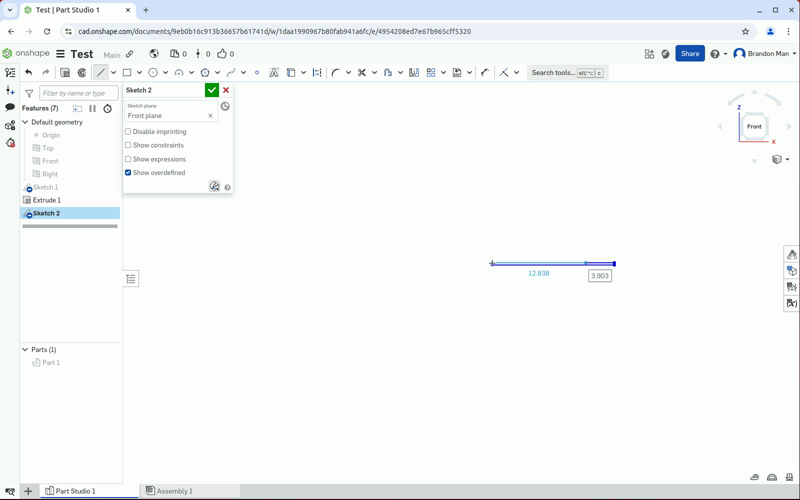
scroll(6)
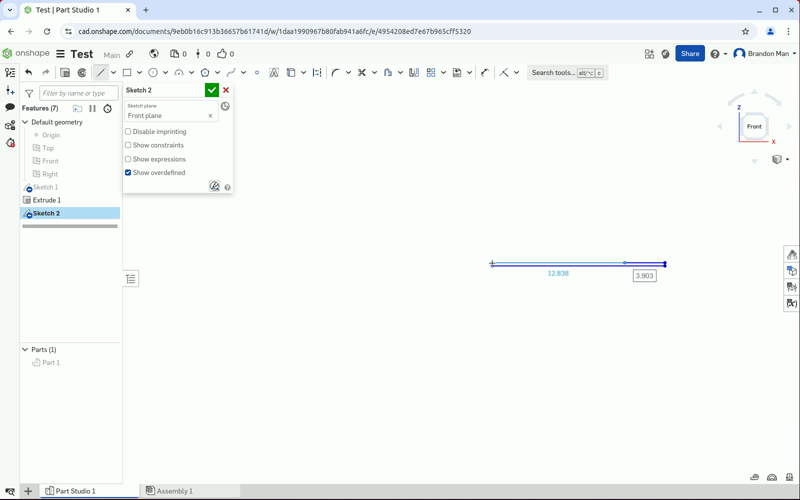
scroll(6)
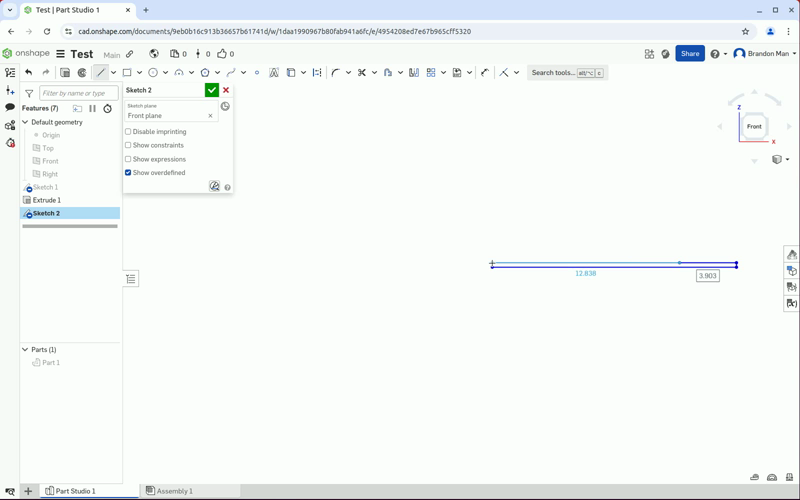
scroll(6)
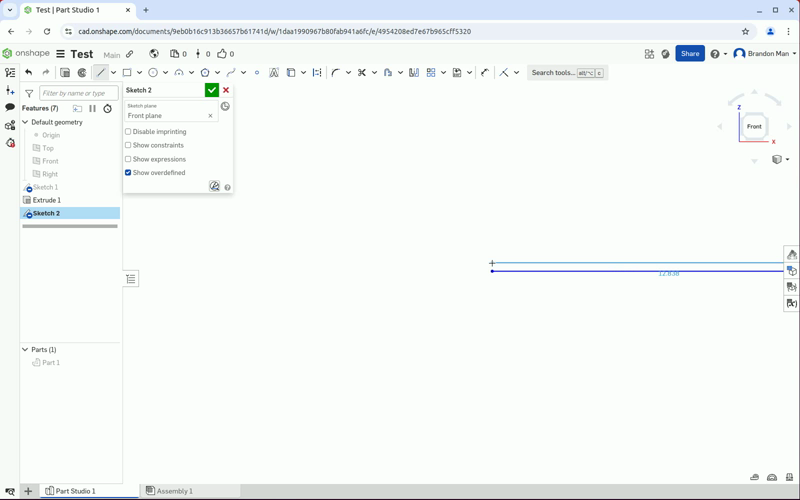
scroll(6)
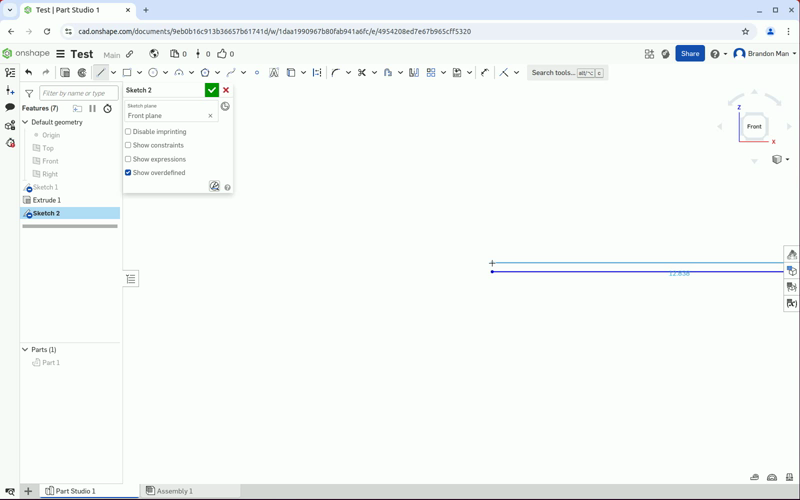
scroll(6)
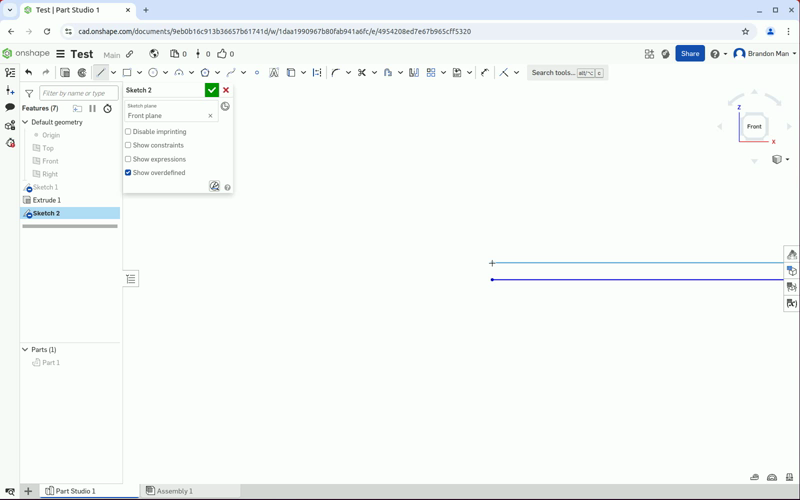
click(492, 262)
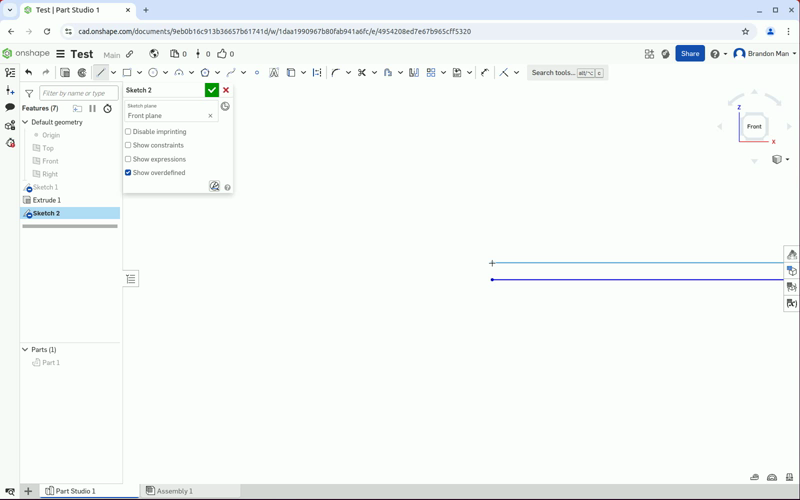
scroll(-6)
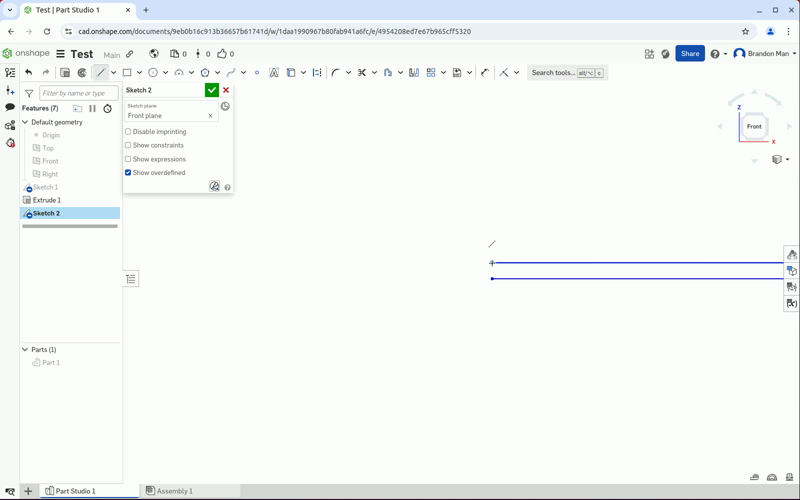
scroll(-6)
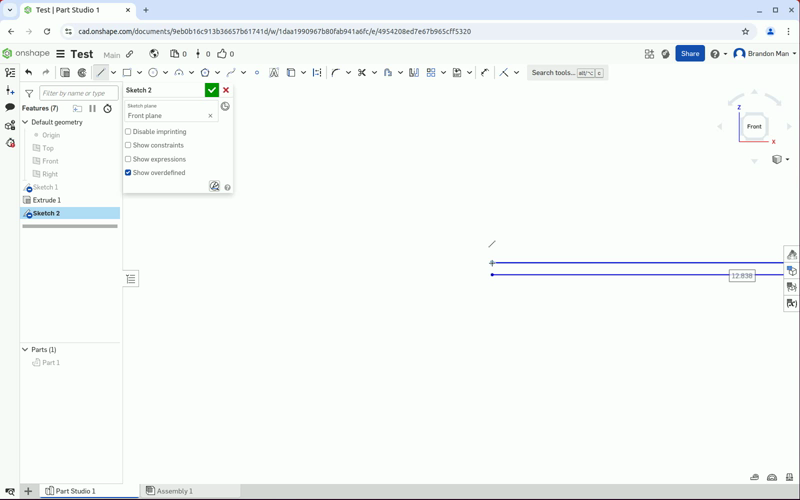
scroll(-6)
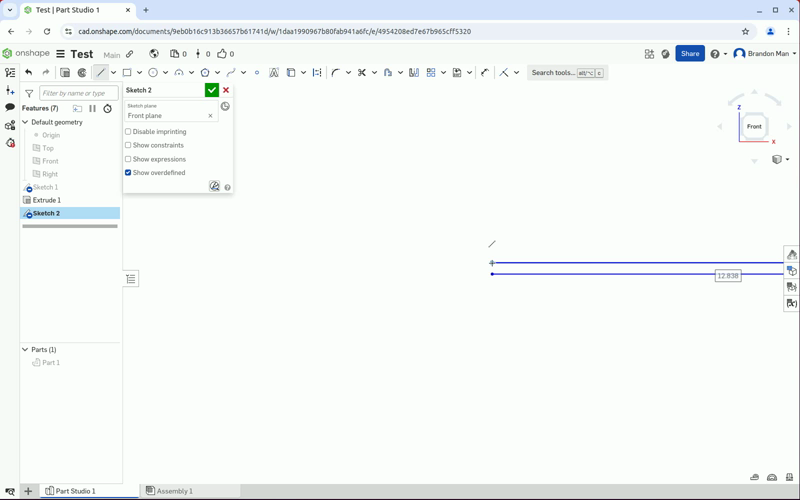
scroll(-6)
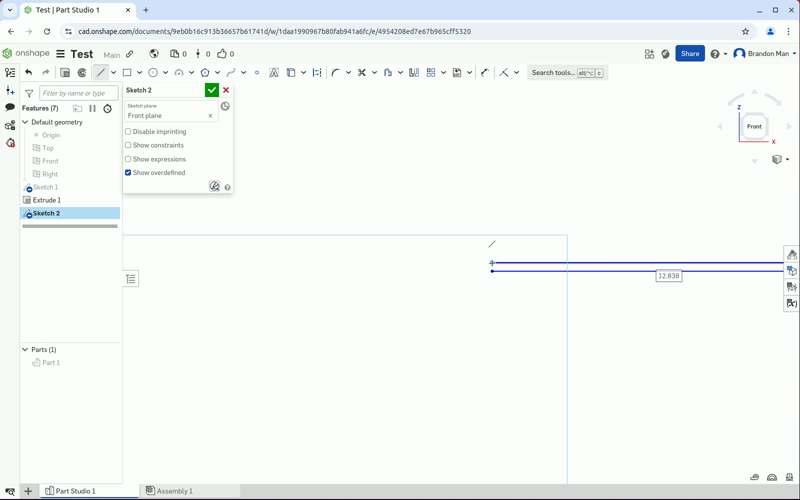
scroll(-6)
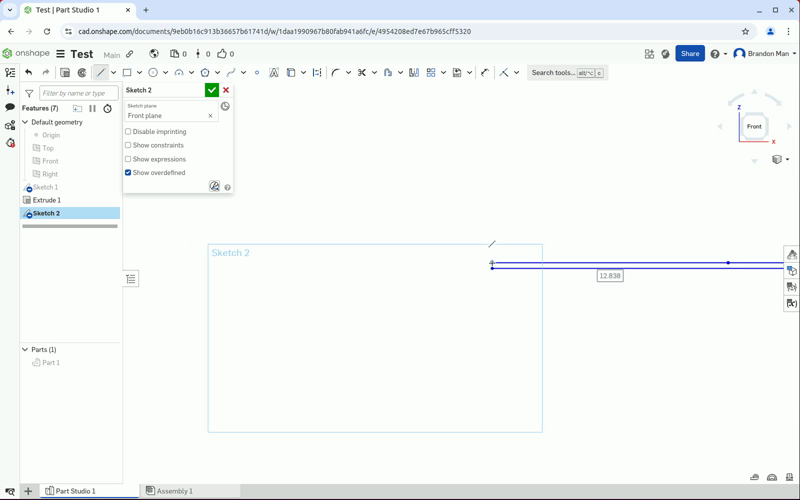
scroll(-6)
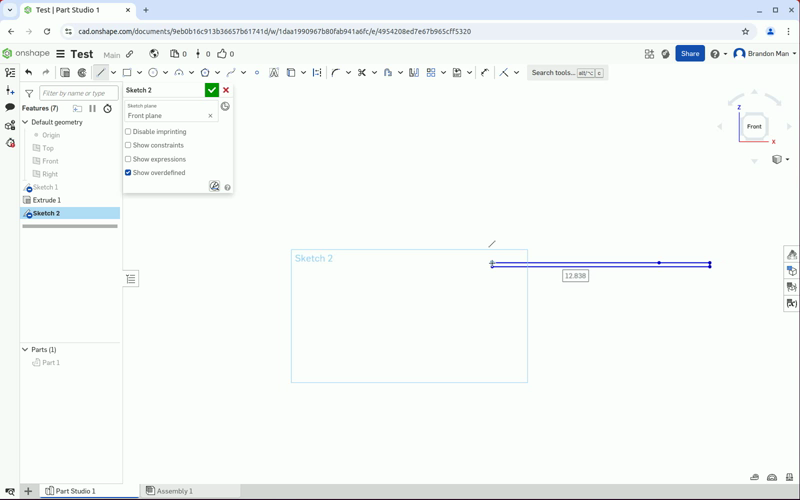
scroll(-6)
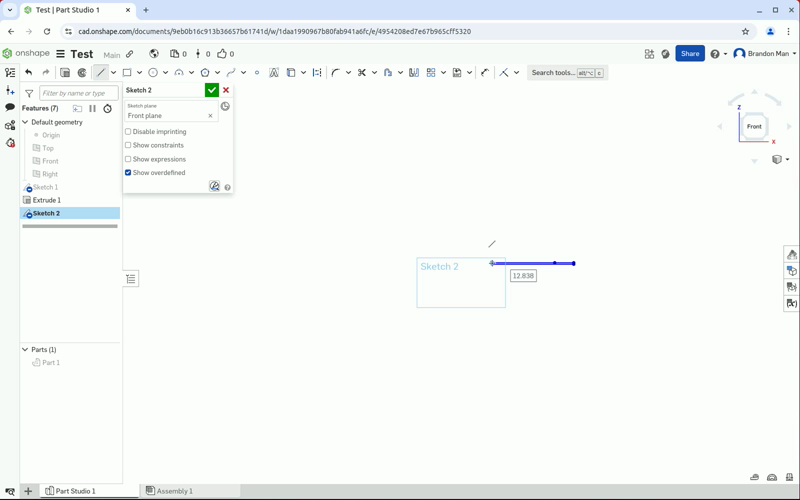
key_up(shift)
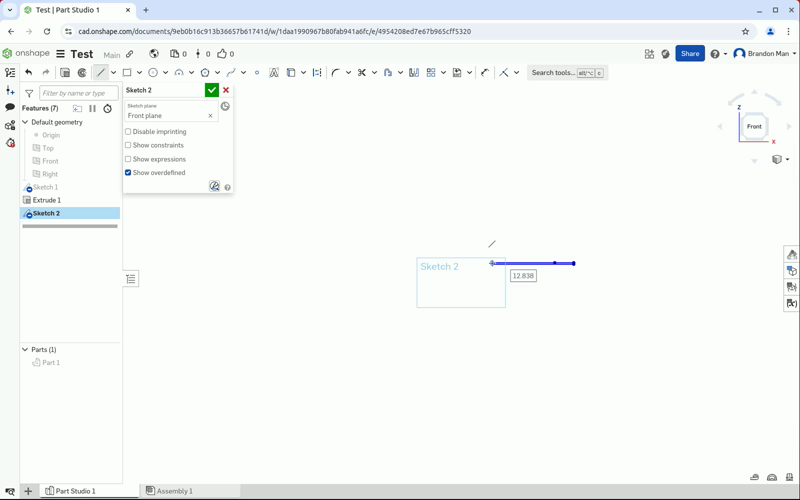
mouse_move(522, 262)
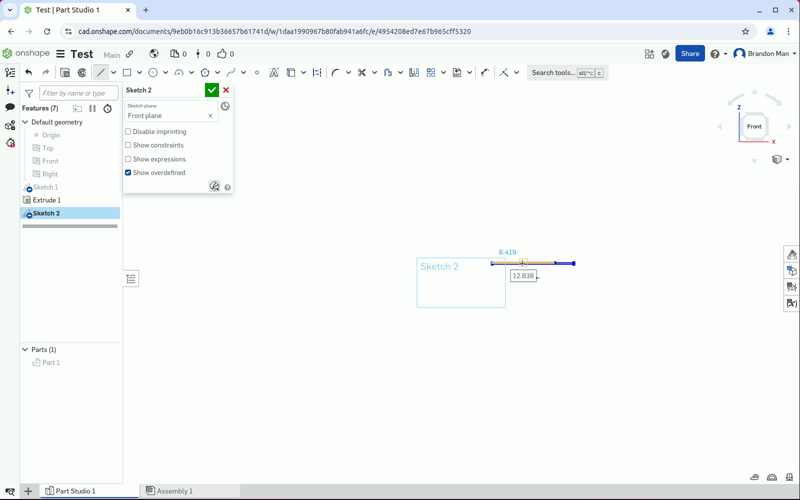
key_down(shift)
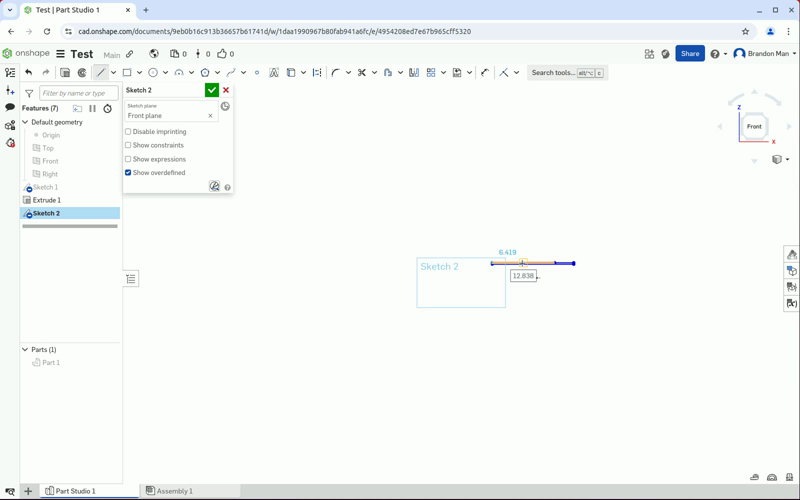
mouse_move(492, 264)
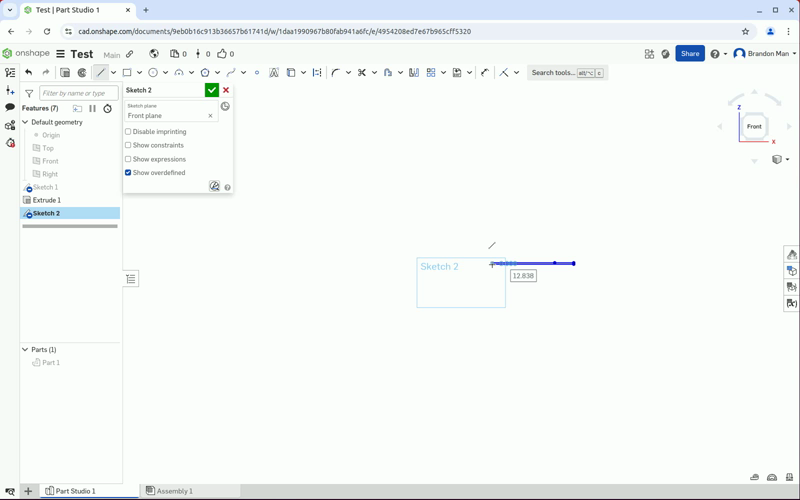
scroll(6)
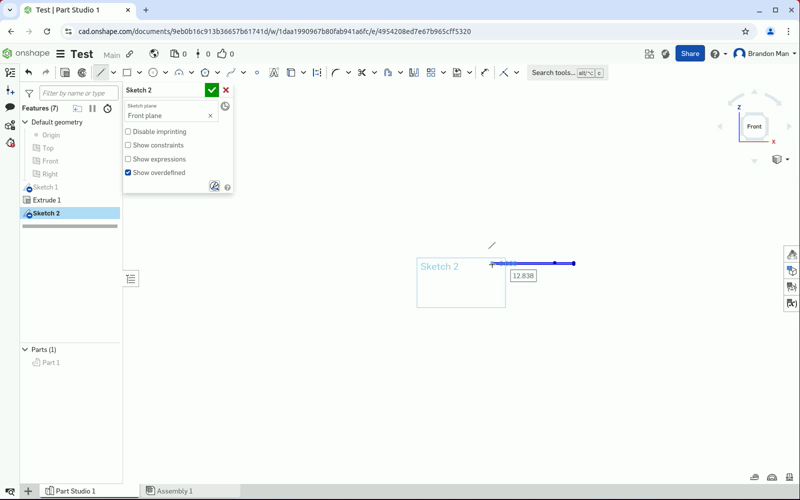
scroll(6)
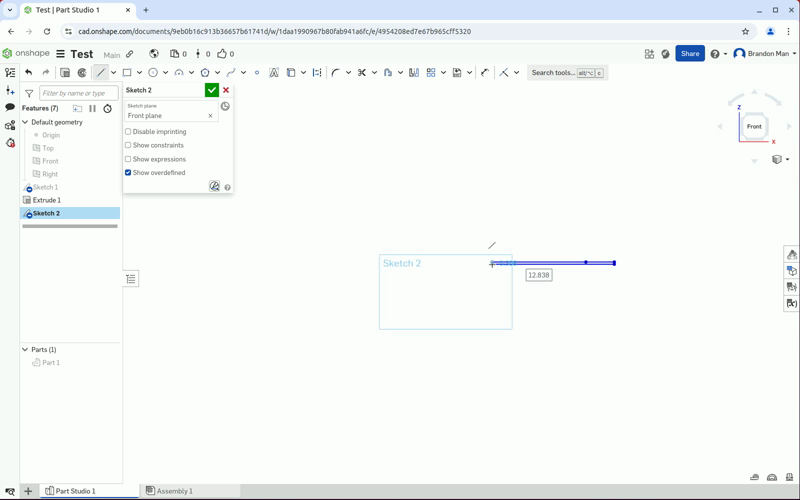
scroll(6)
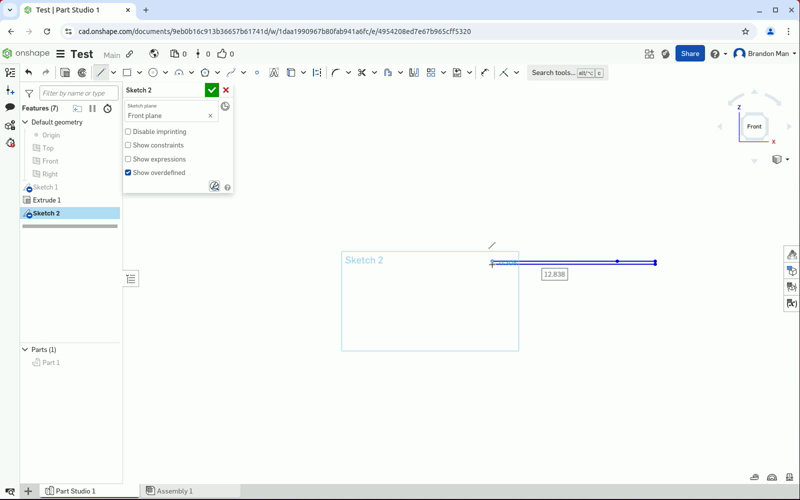
scroll(6)
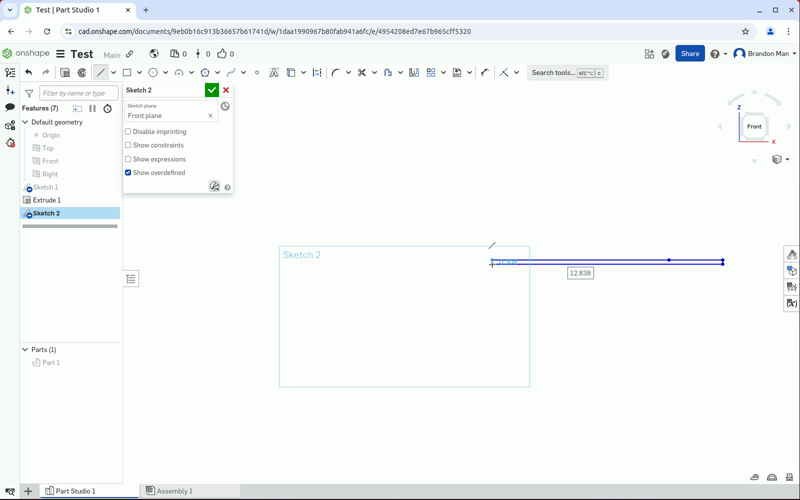
scroll(6)
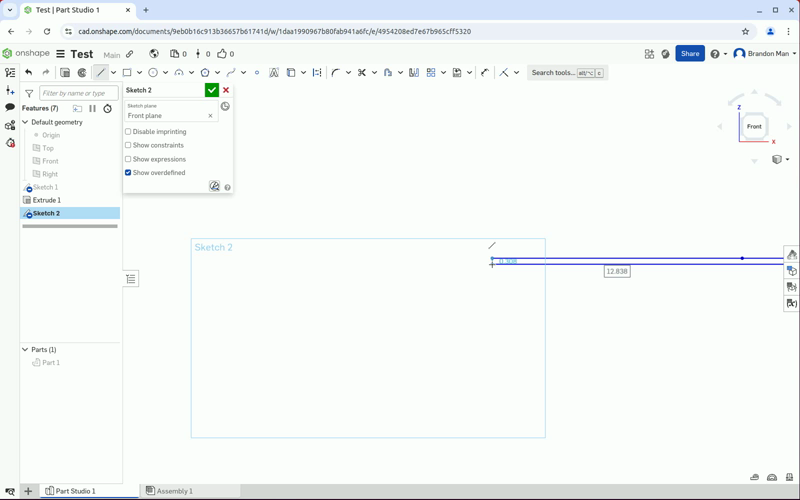
scroll(6)
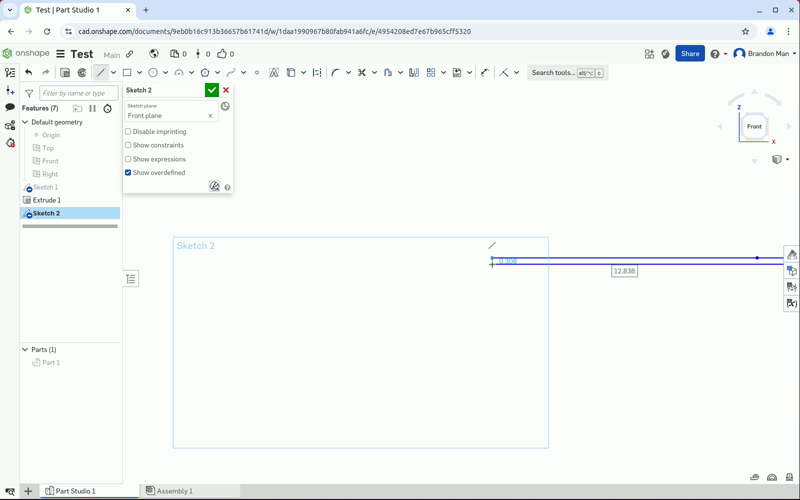
scroll(6)
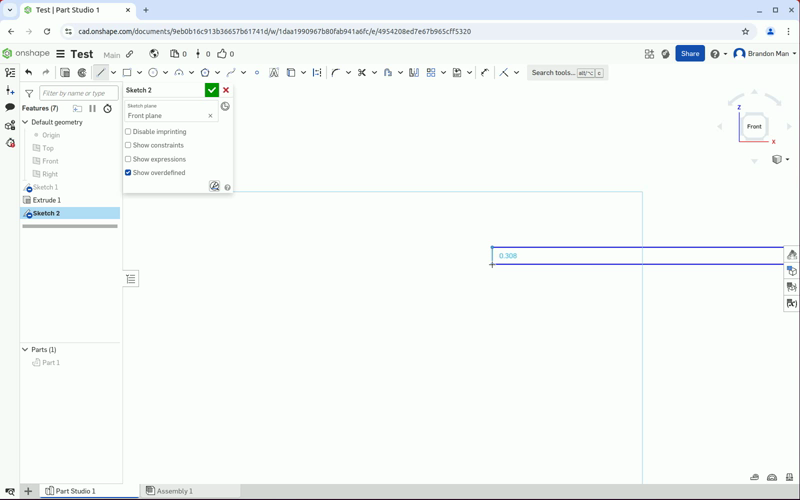
key_up(shift)
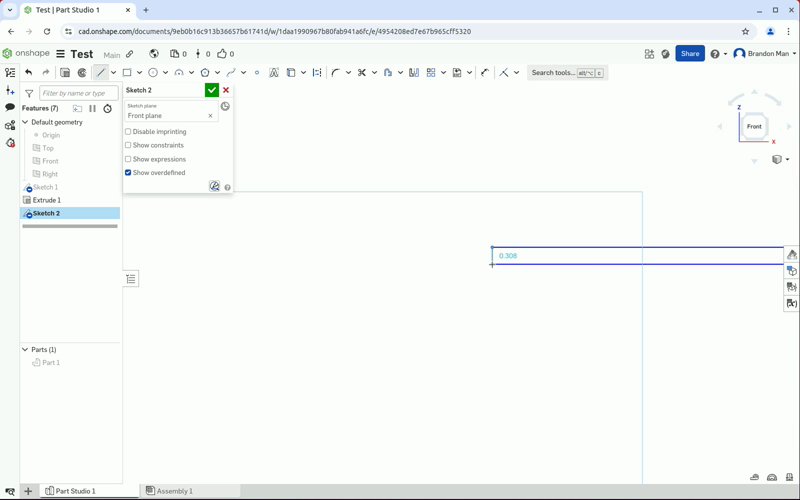
click(492, 264)
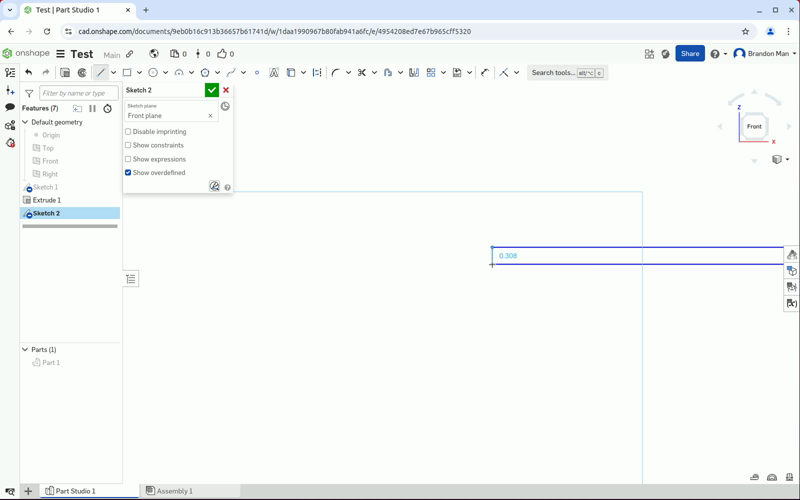
scroll(-6)
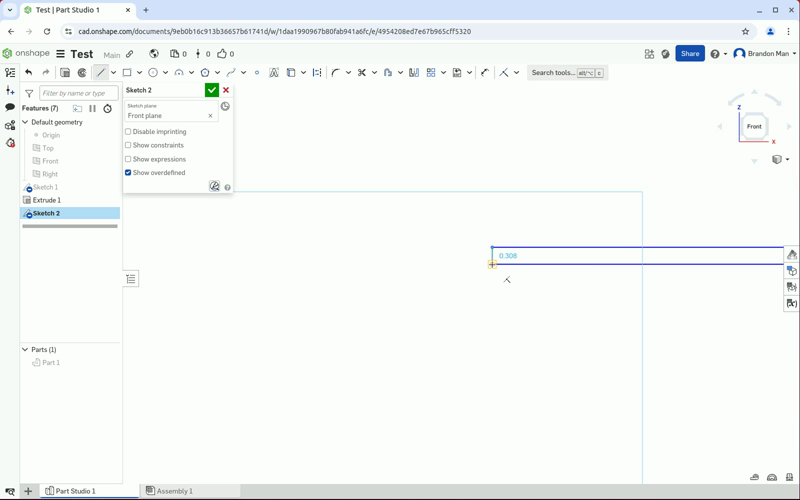
scroll(-6)
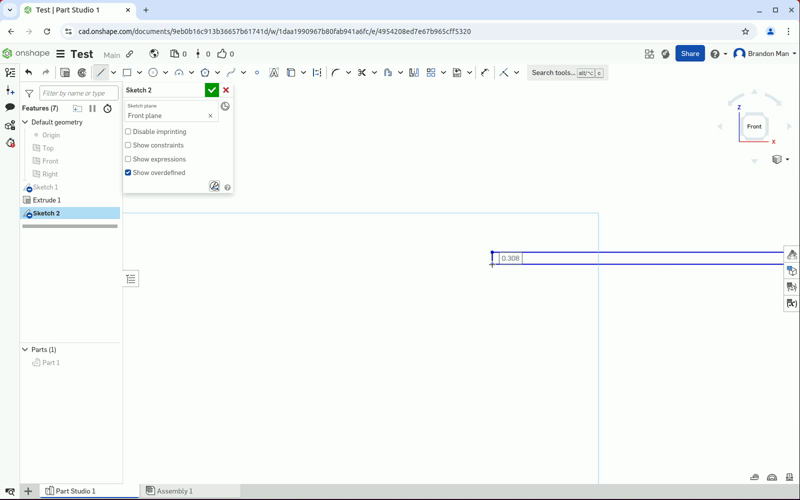
scroll(-6)
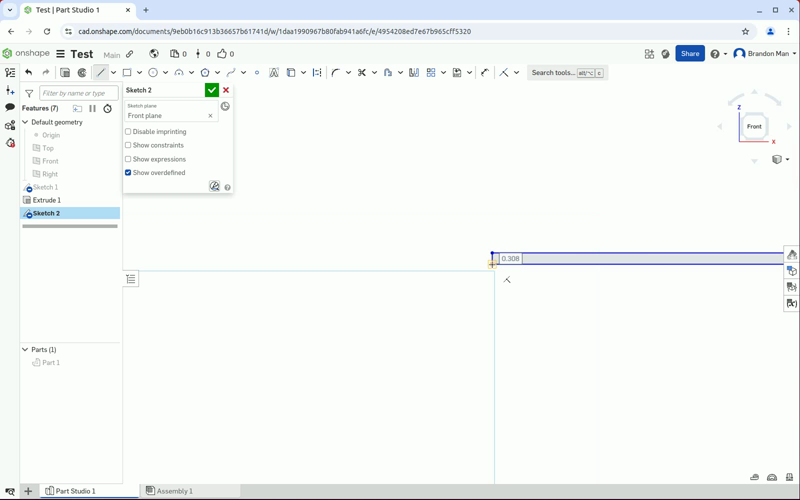
scroll(-6)
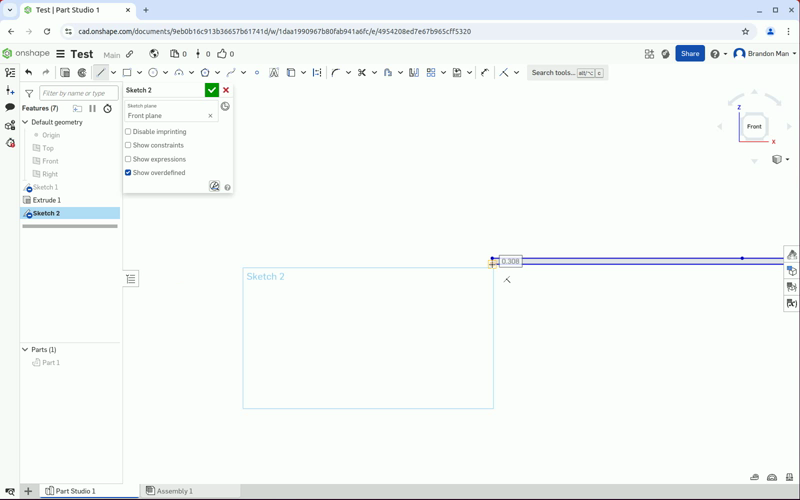
scroll(-6)
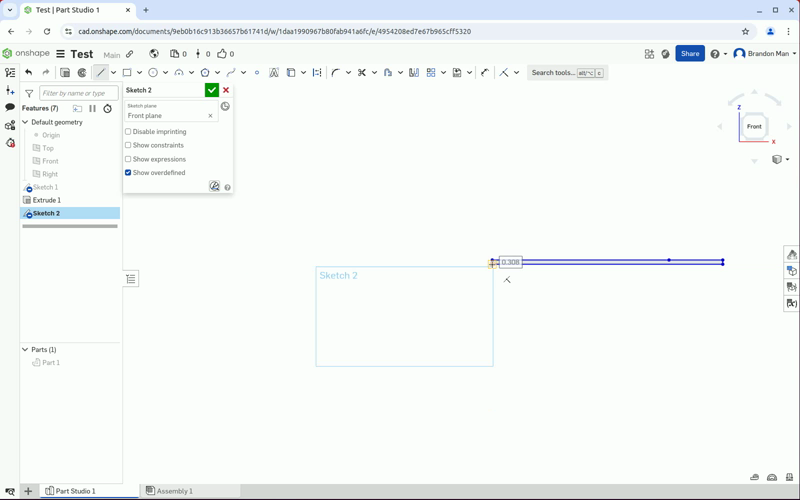
scroll(-6)
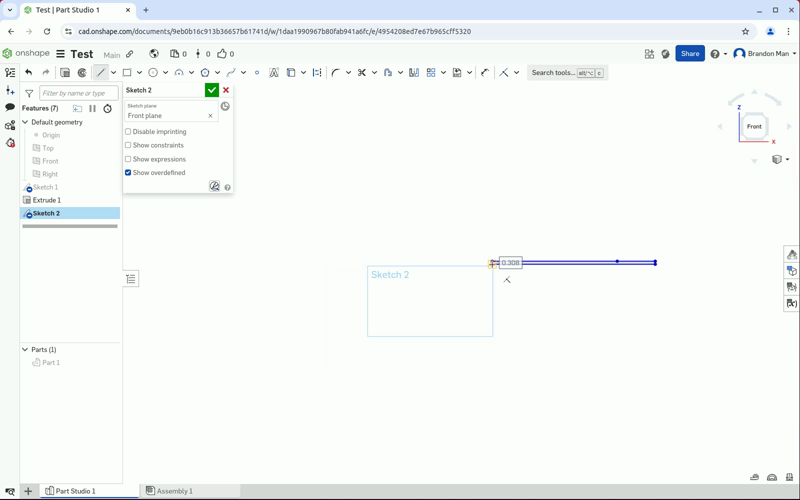
scroll(-6)
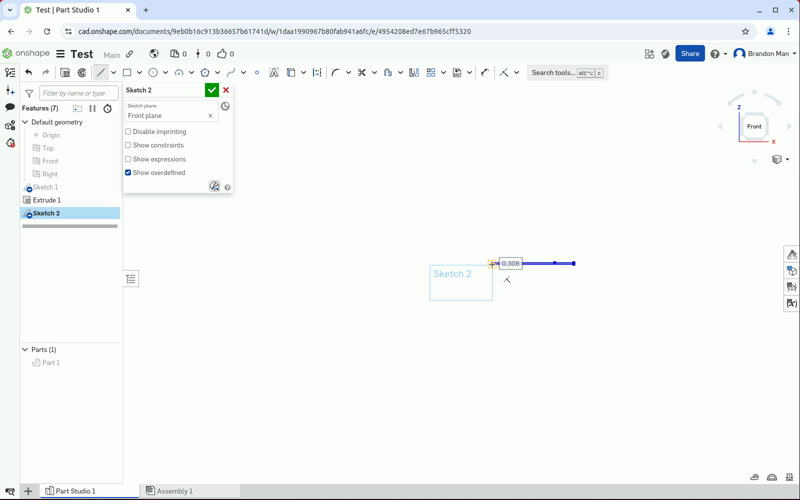
key(esc)
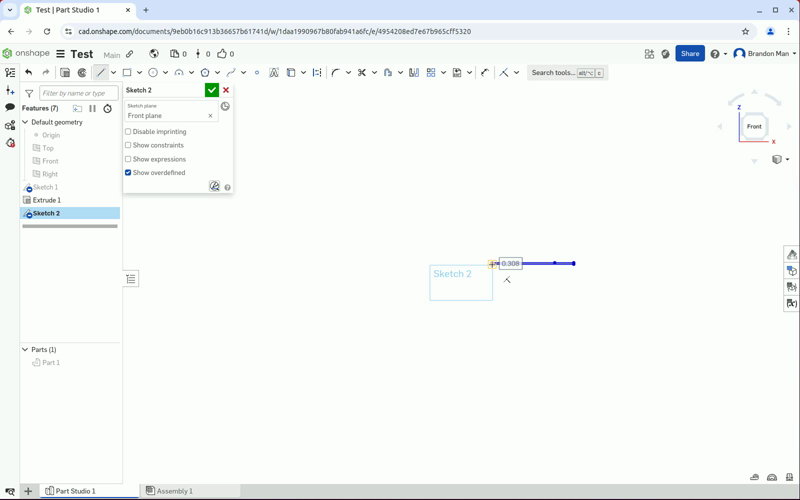
mouse_move(522, 263)
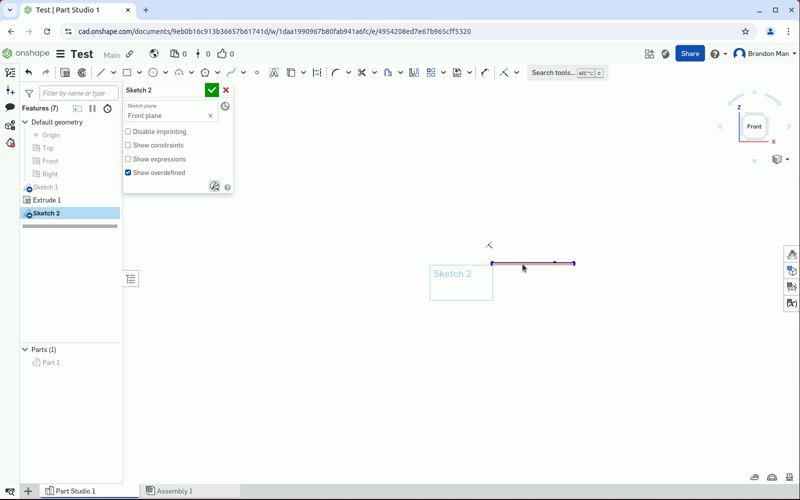
scroll(6)
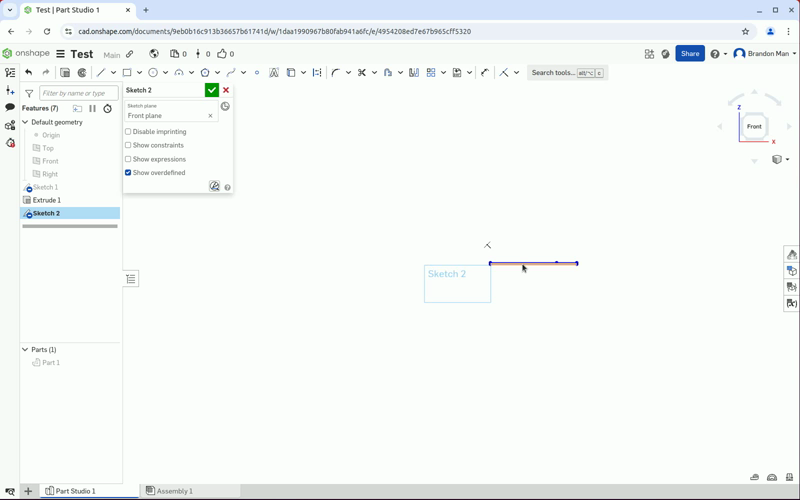
scroll(6)
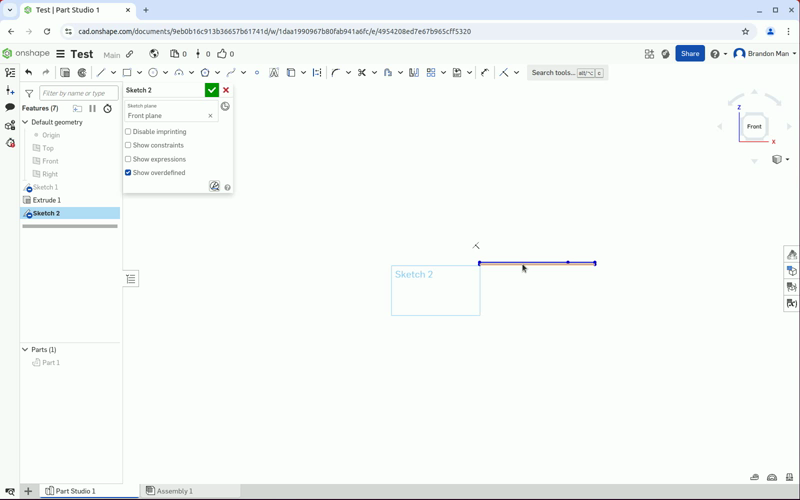
scroll(6)
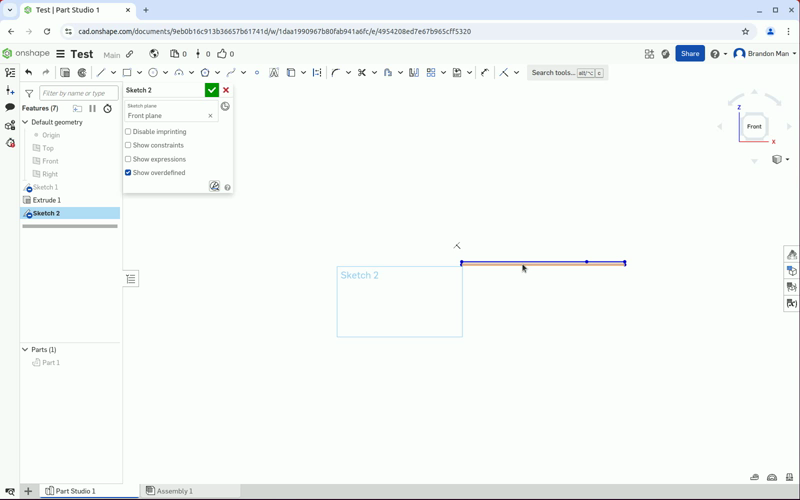
scroll(6)
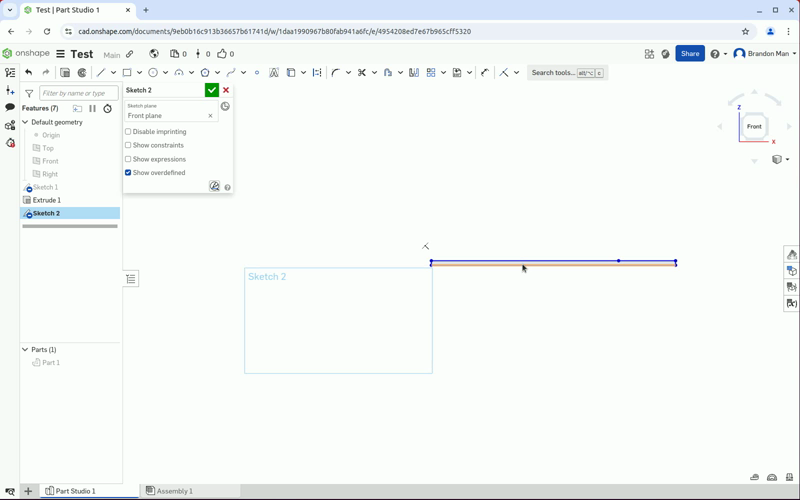
scroll(6)
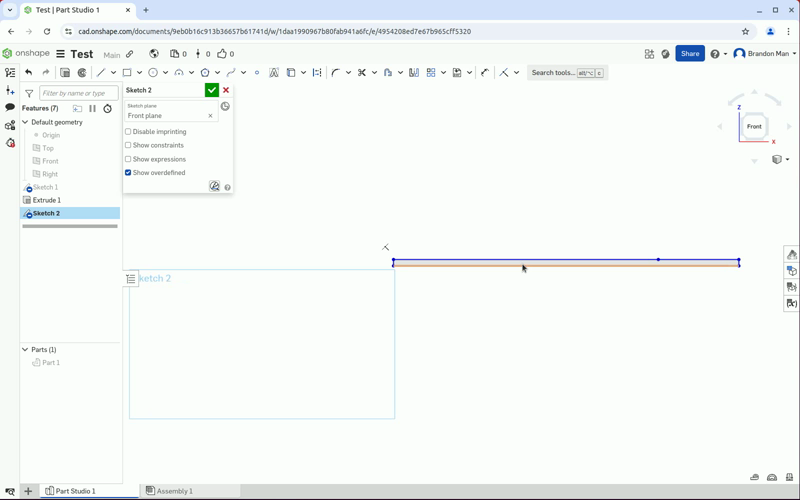
scroll(6)
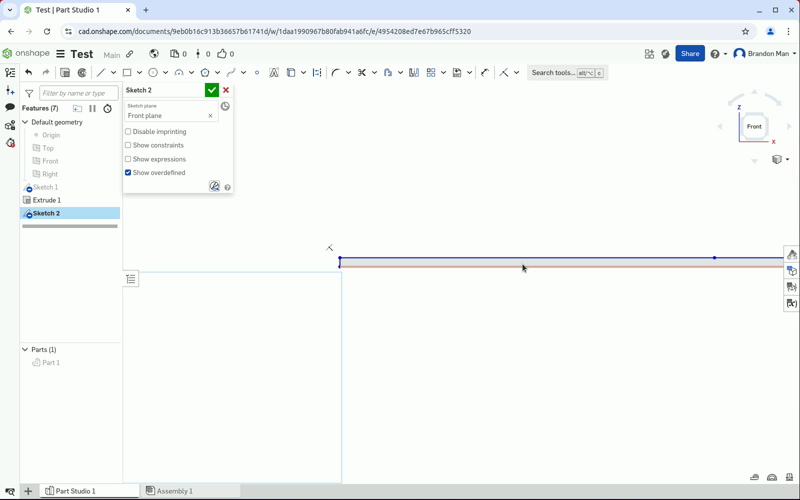
scroll(6)
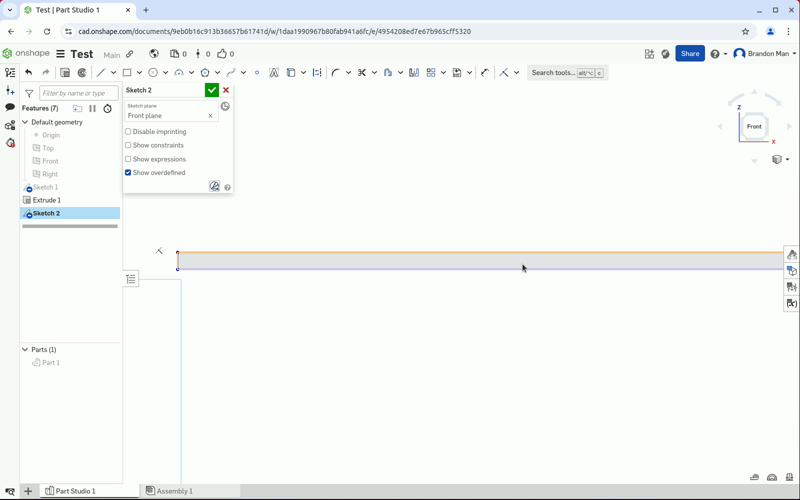
click(522, 263)
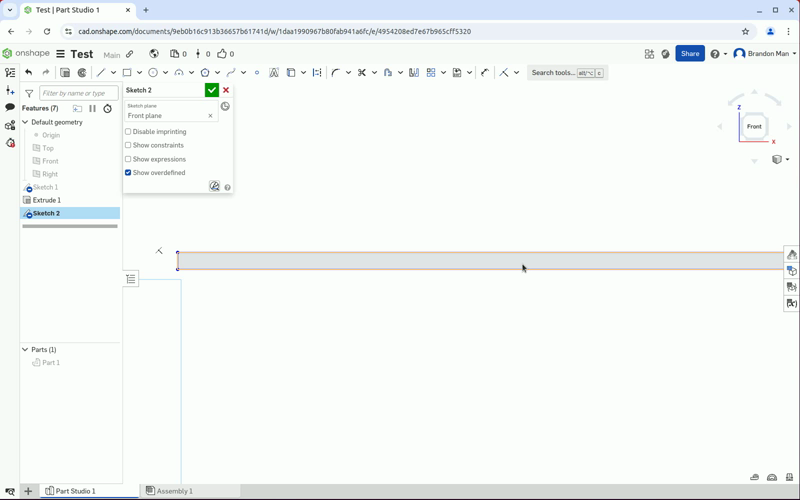
scroll(-6)
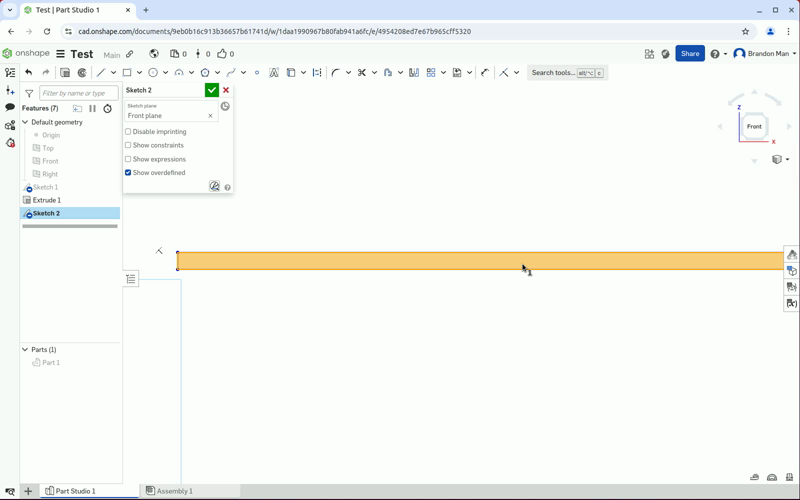
scroll(-6)
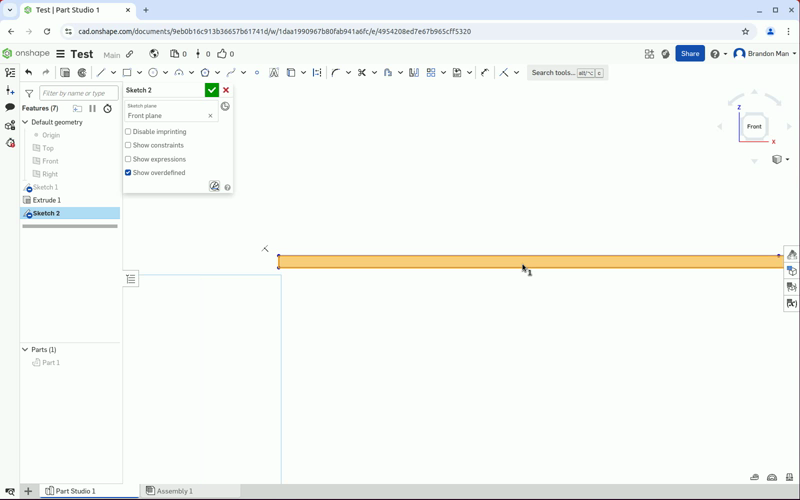
scroll(-6)
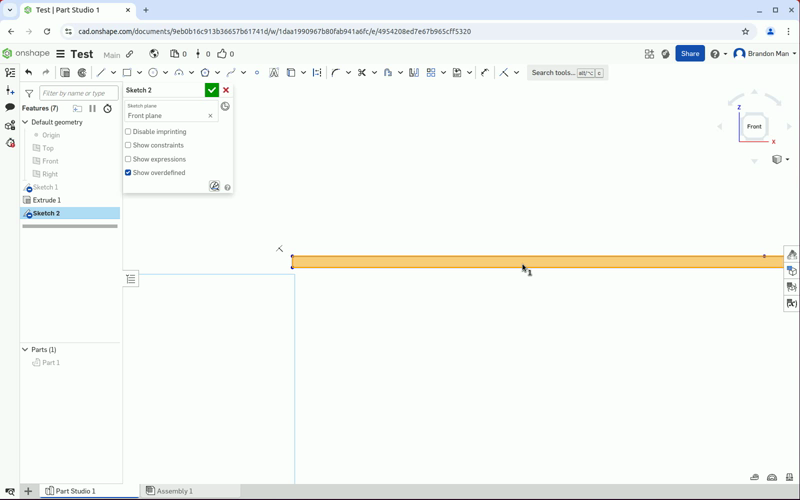
scroll(-6)
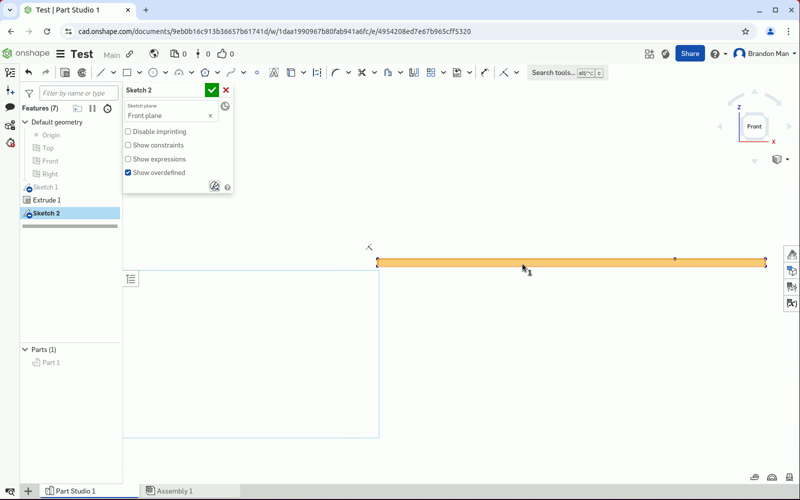
scroll(-6)
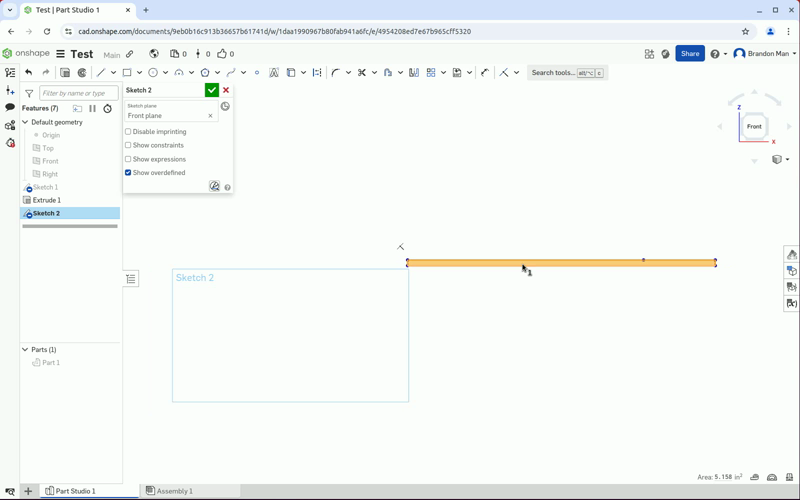
scroll(-6)
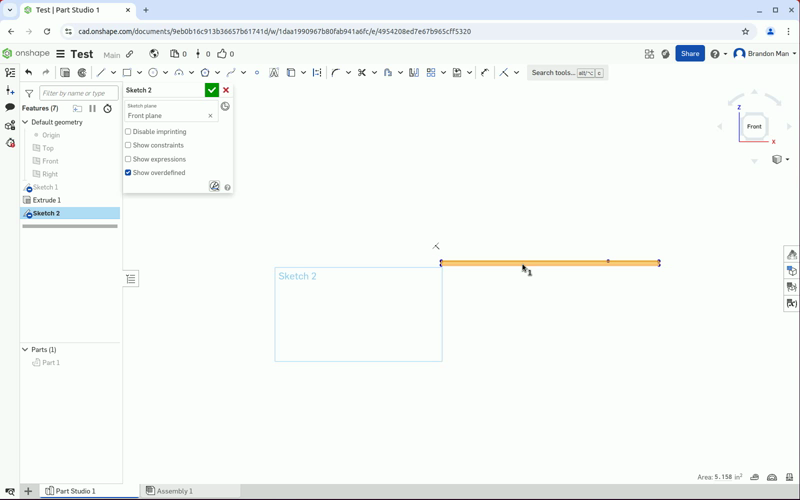
scroll(-6)
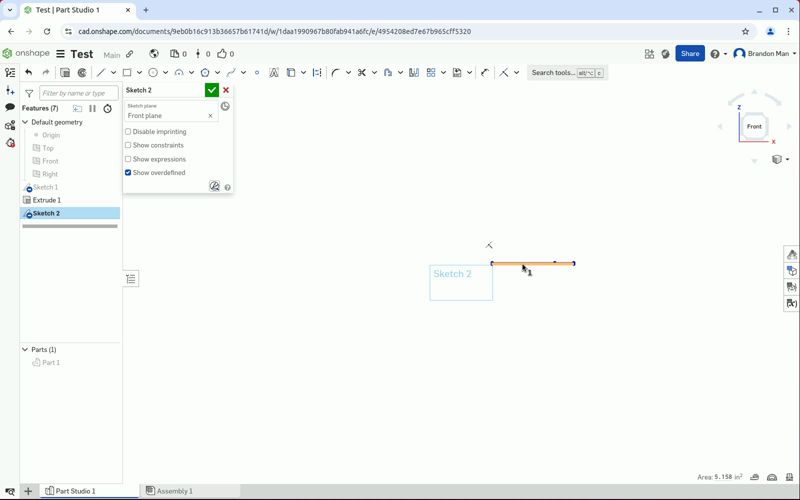
mouse_move(73, 352)
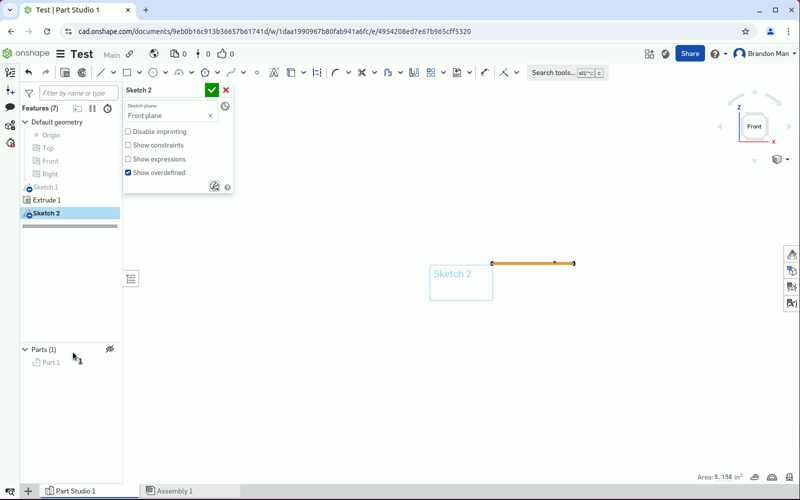
key(shift+y)
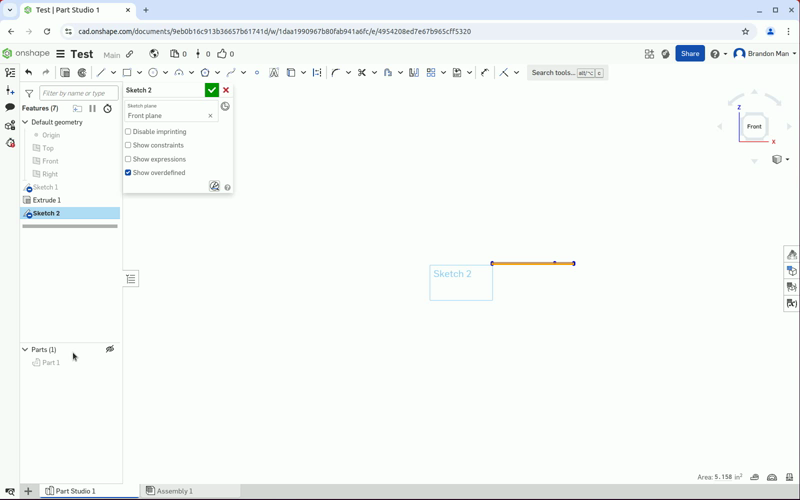
key(shift+e)
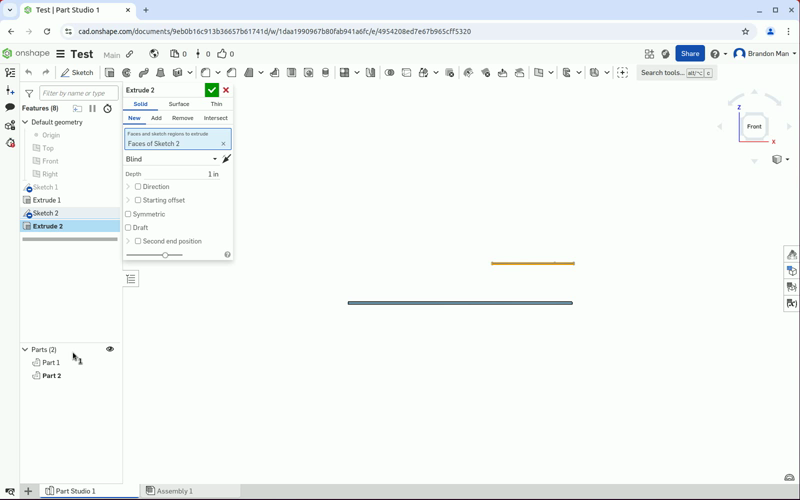
mouse_move(143, 106)
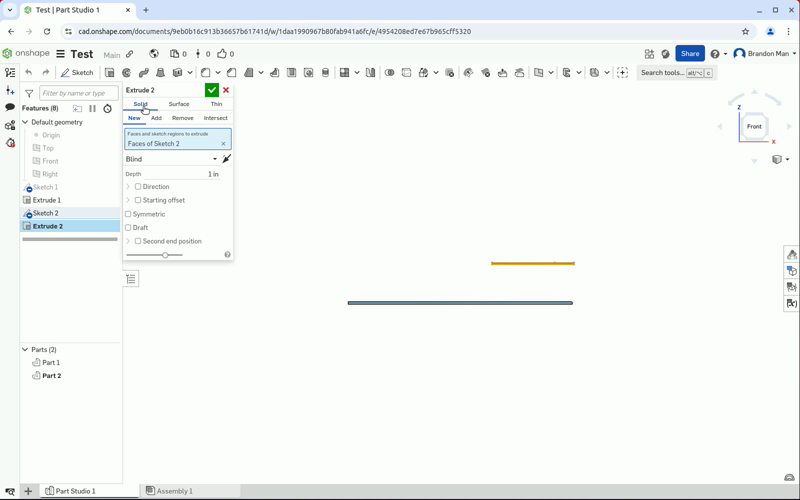
click(143, 106)
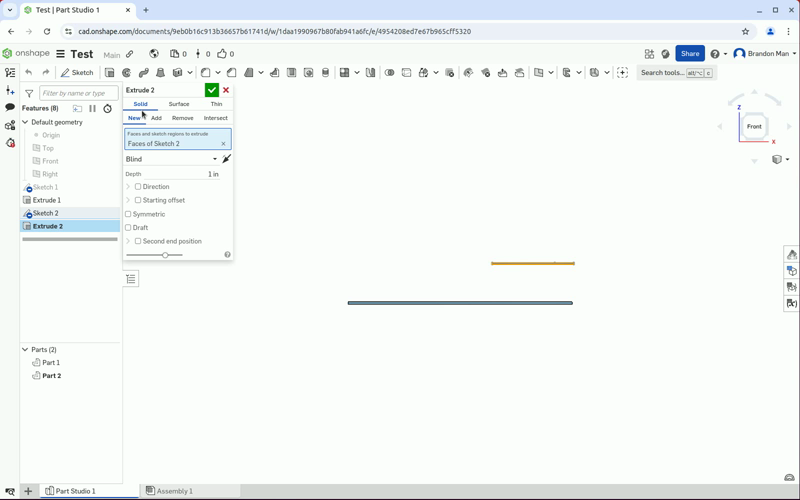
mouse_move(137, 120)
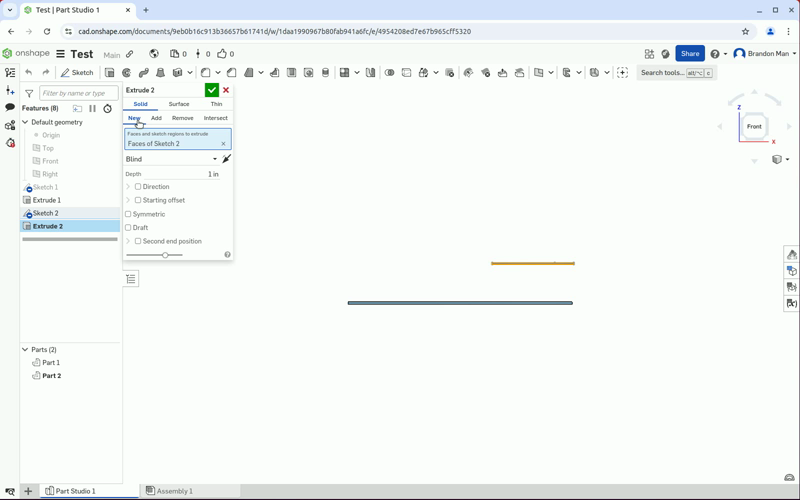
click(137, 120)
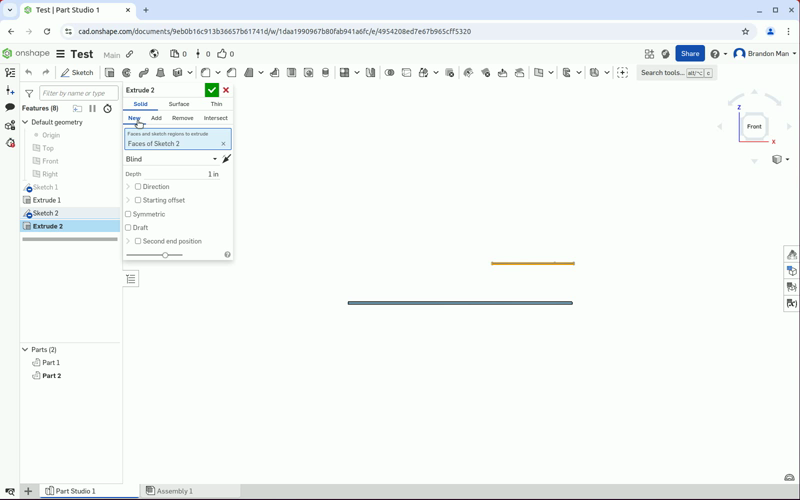
key(tab, 4)
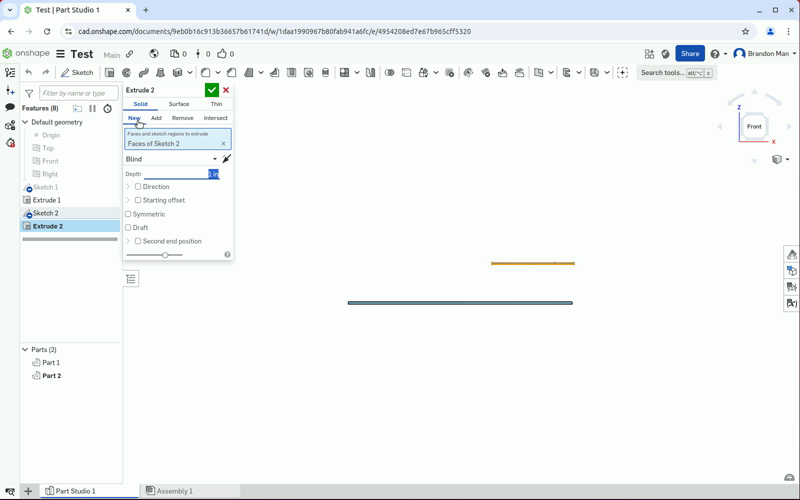
text(0.481)
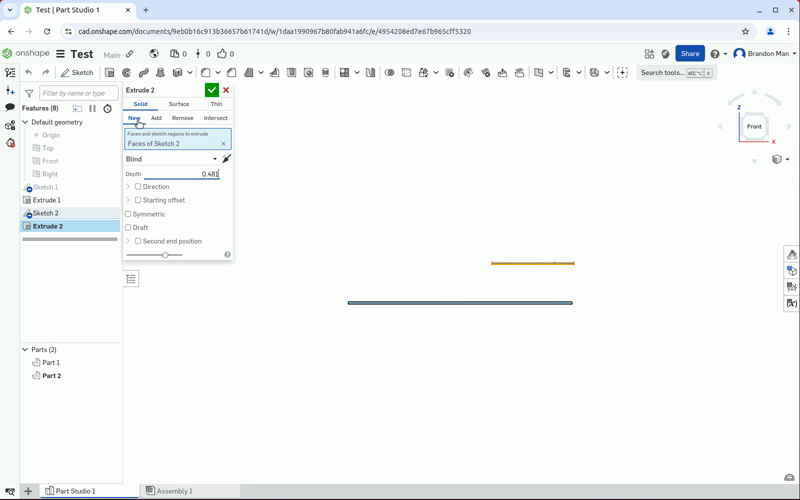
key(enter)
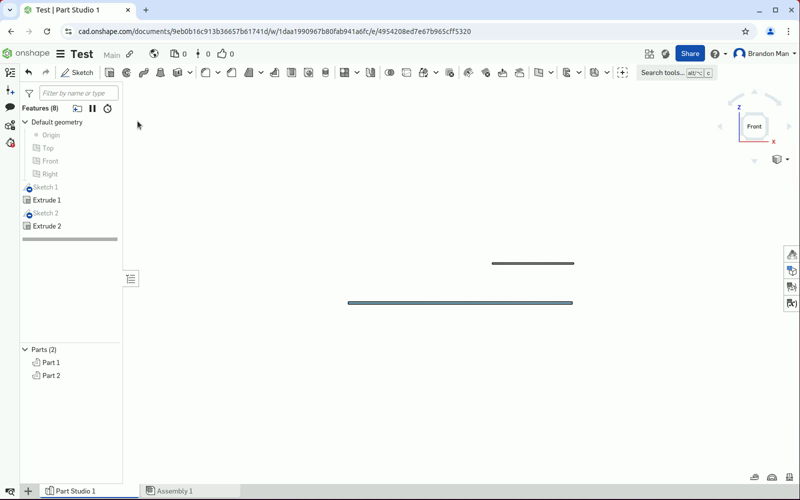
key(shift+h)
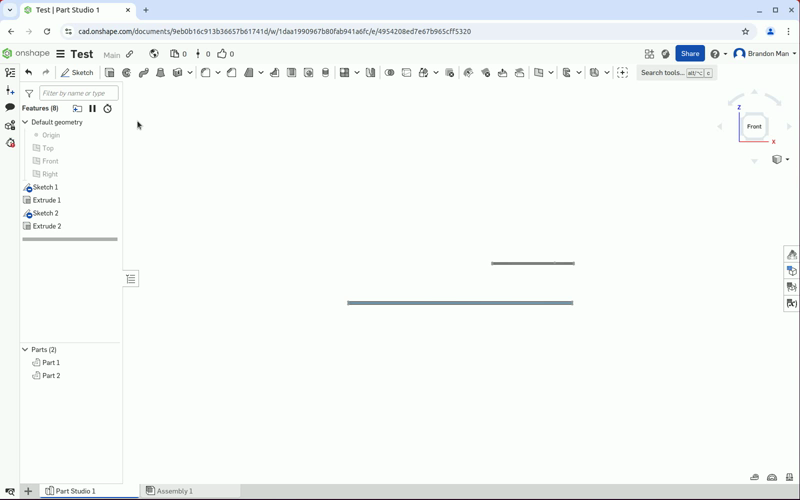
key(shift+h)
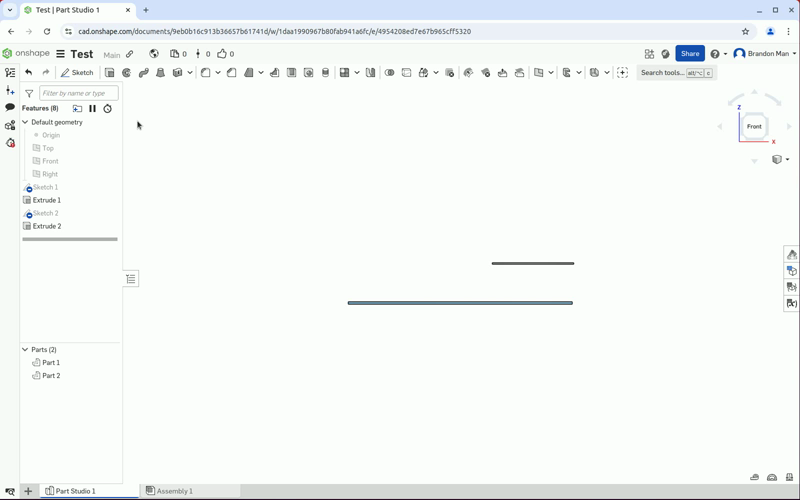
mouse_move(73, 189)
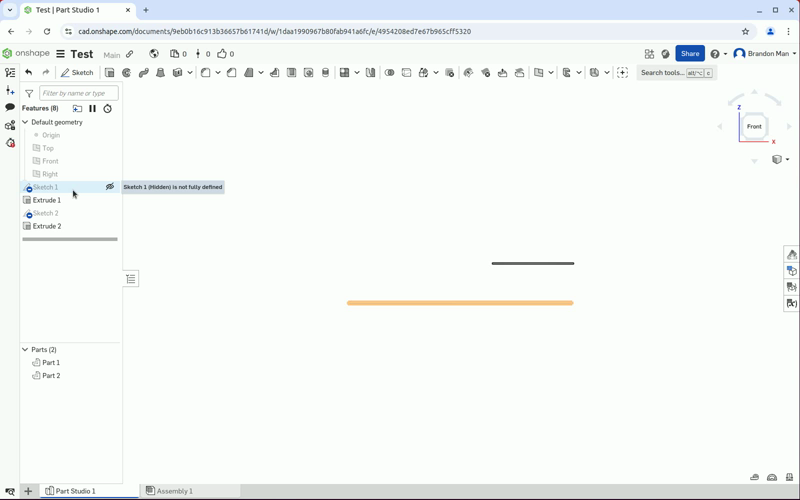
click(73, 189)
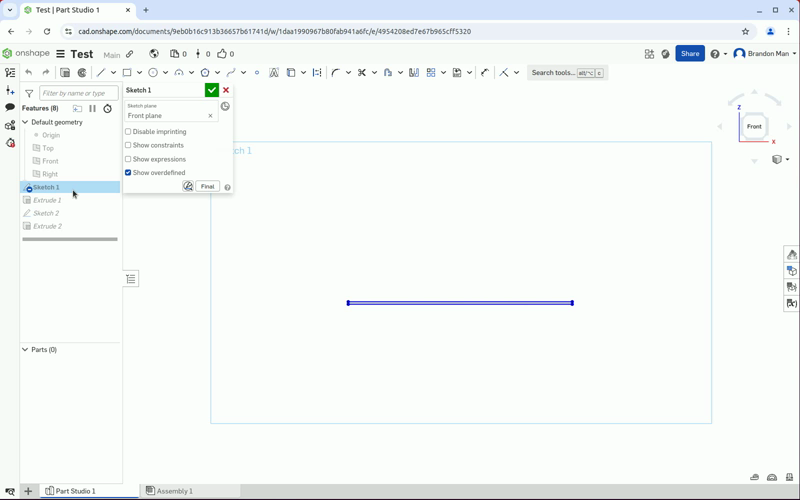
mouse_move(229, 92)
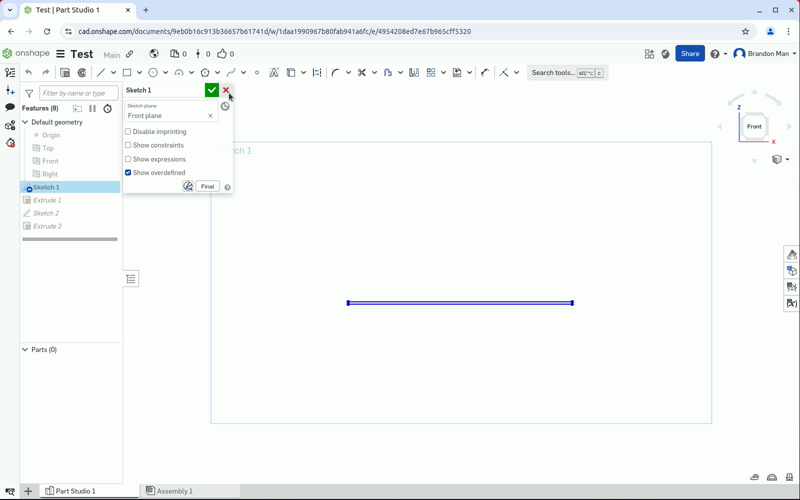
click(229, 92)
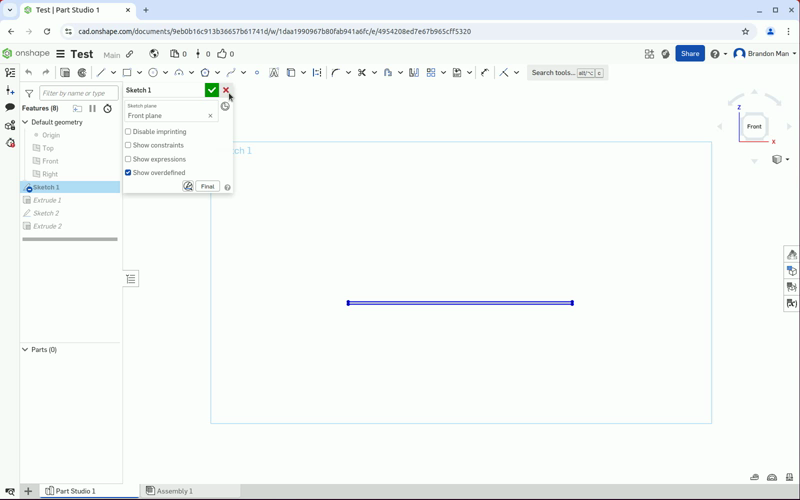
key(shift+s)
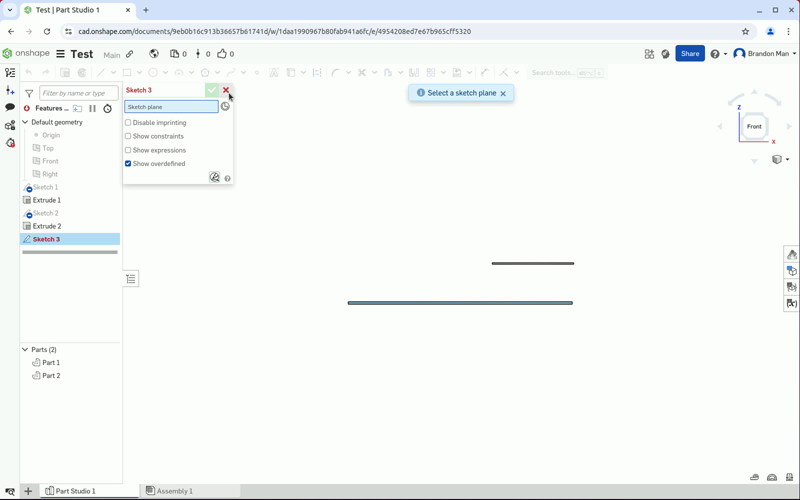
mouse_move(73, 163)
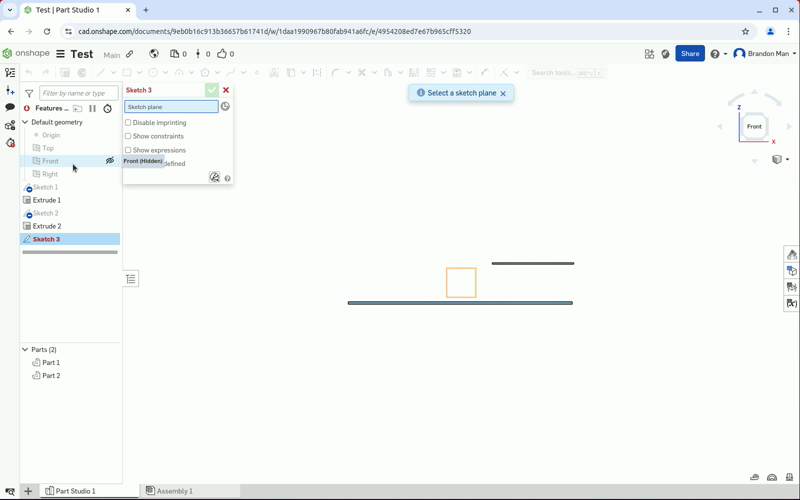
click(73, 163)
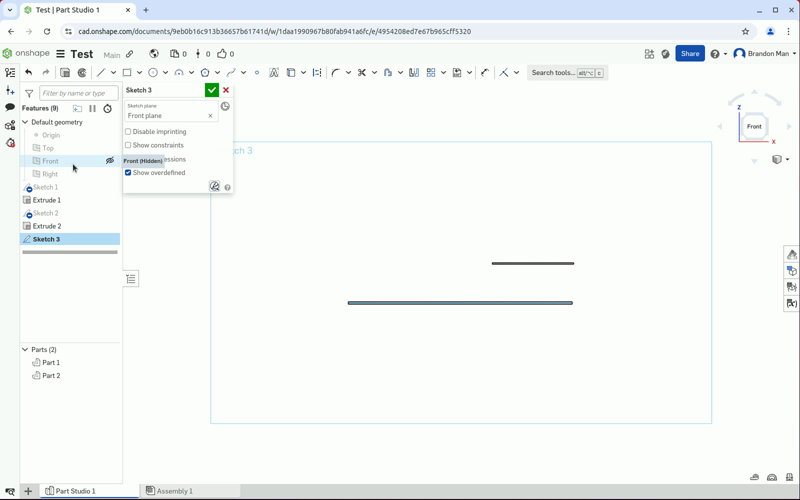
mouse_move(73, 352)
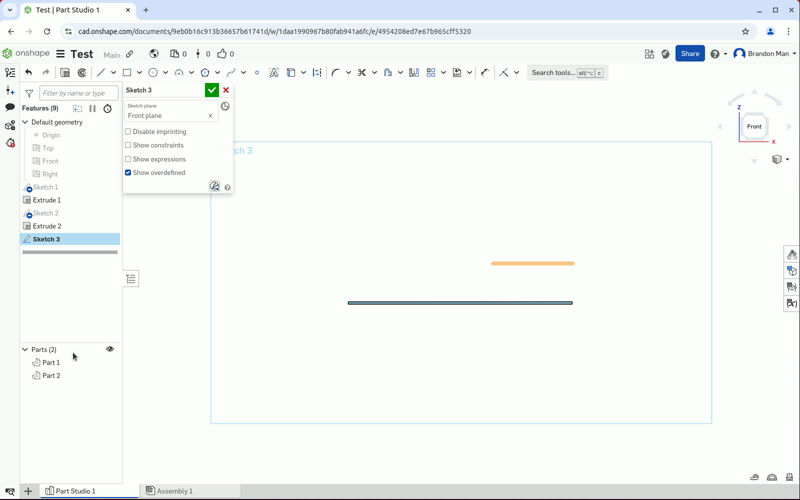
key(y)
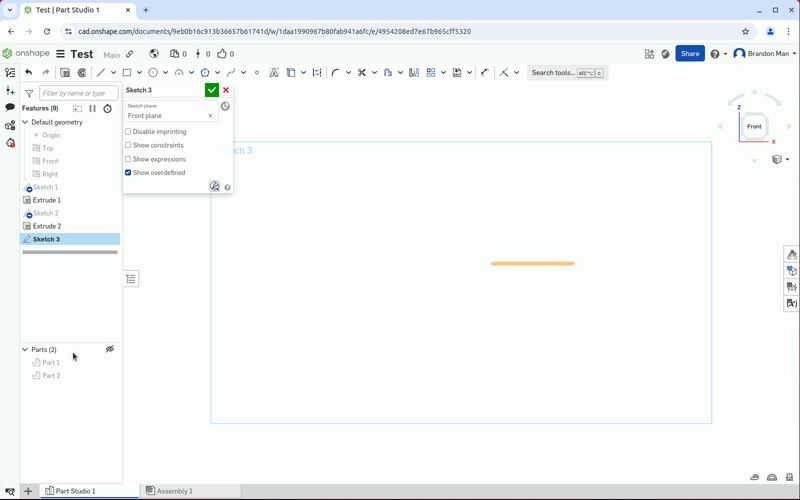
key(l)
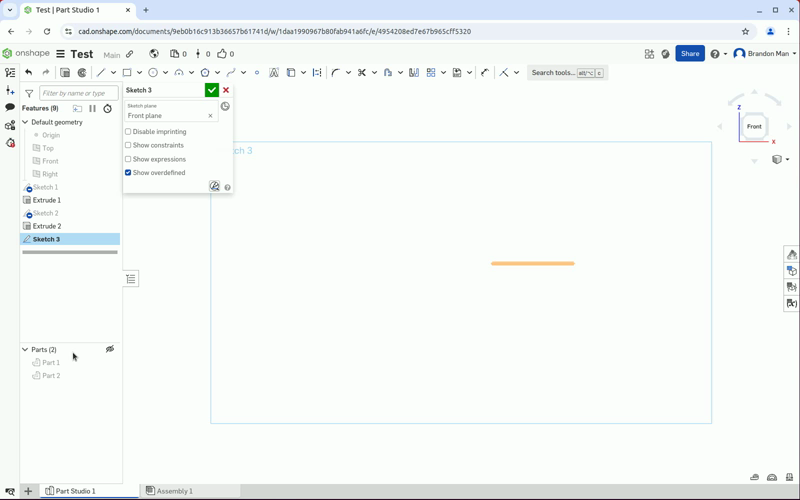
key_down(shift)
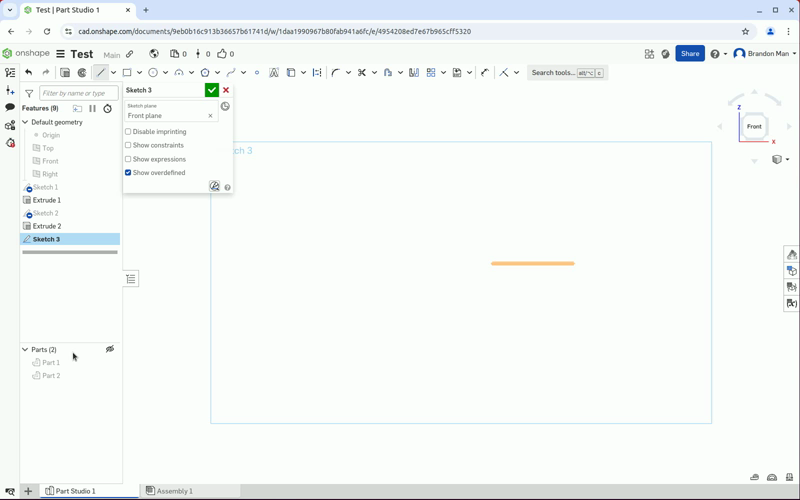
mouse_move(348, 264)
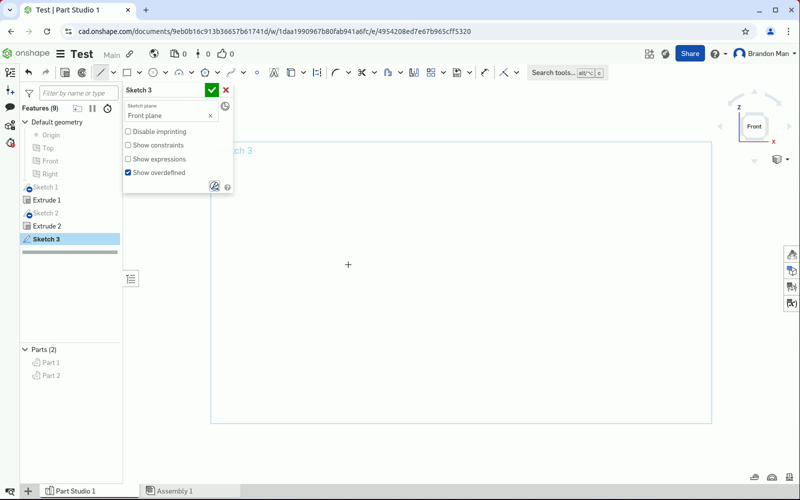
click(348, 264)
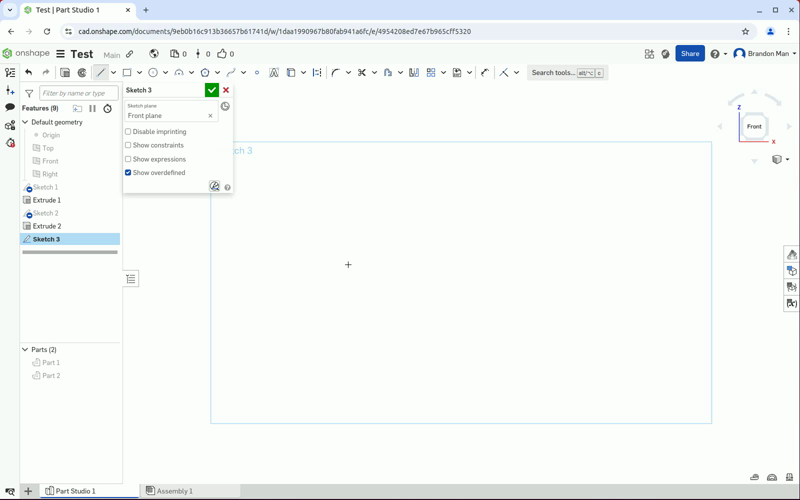
key_up(shift)
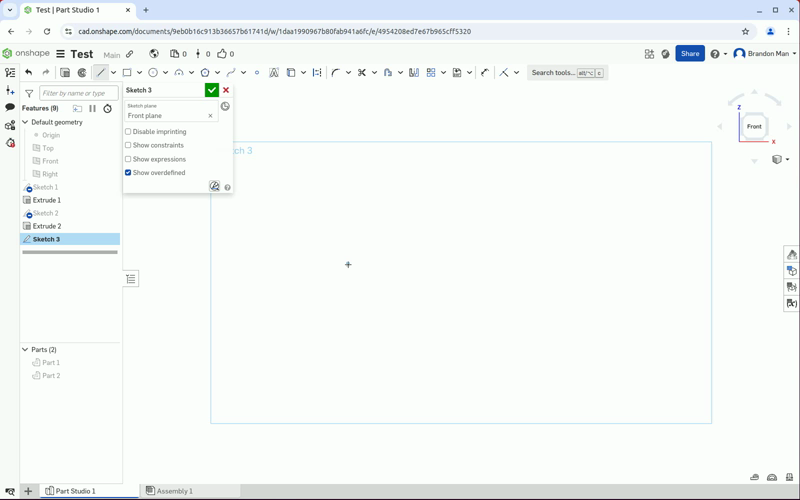
key_down(shift)
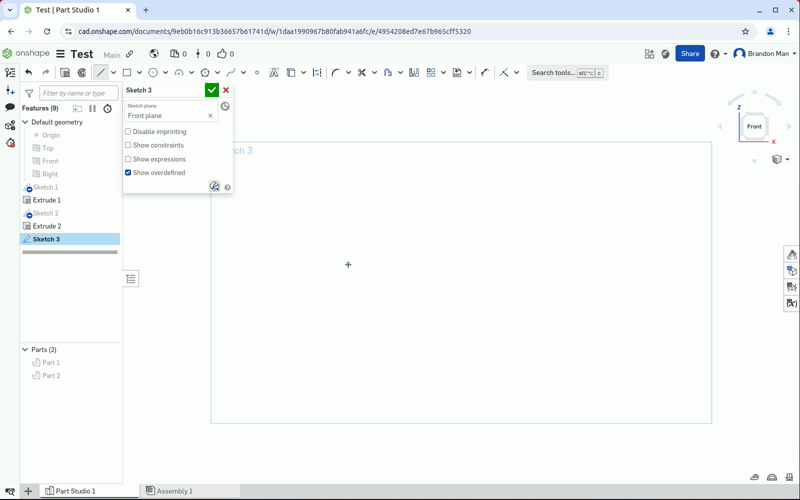
mouse_move(470, 264)
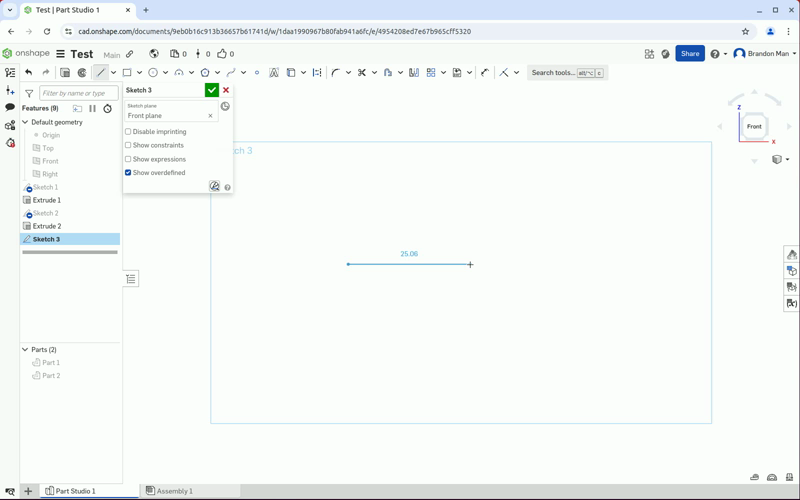
click(470, 264)
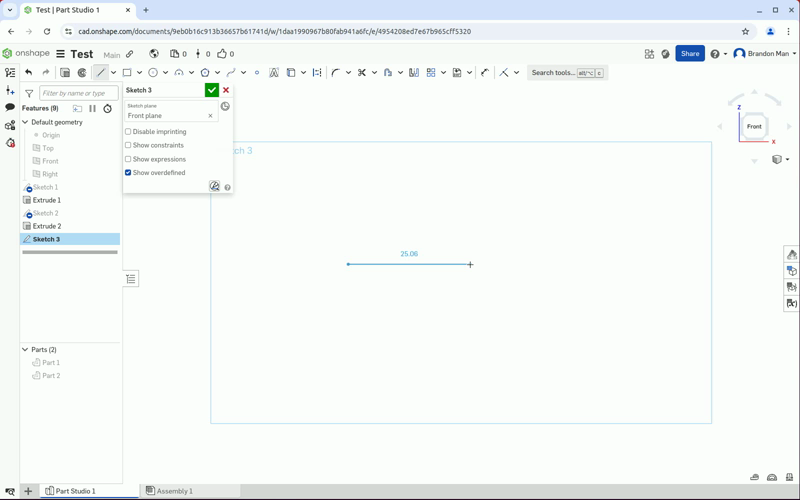
key_up(shift)
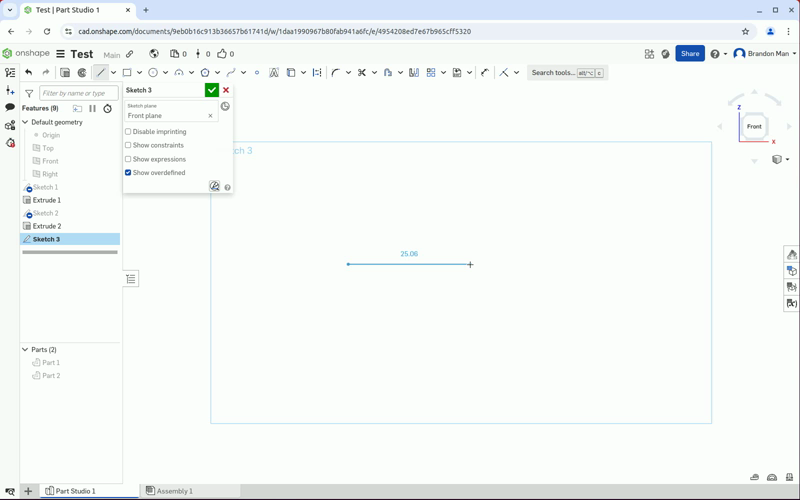
key_down(shift)
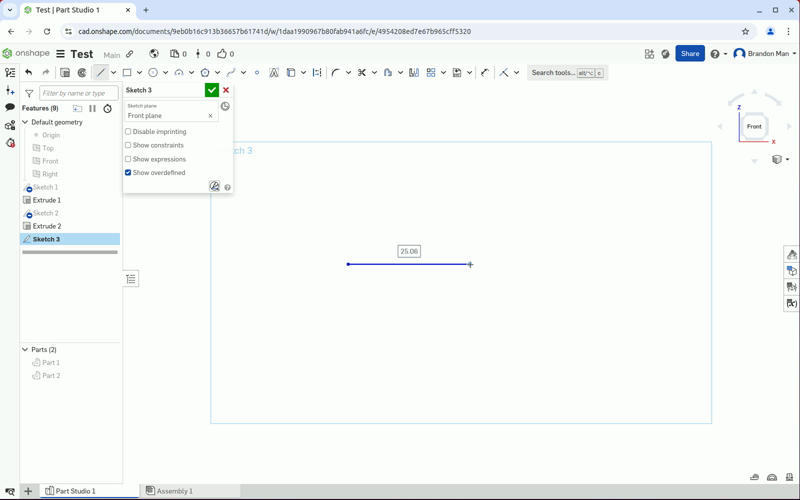
mouse_move(500, 264)
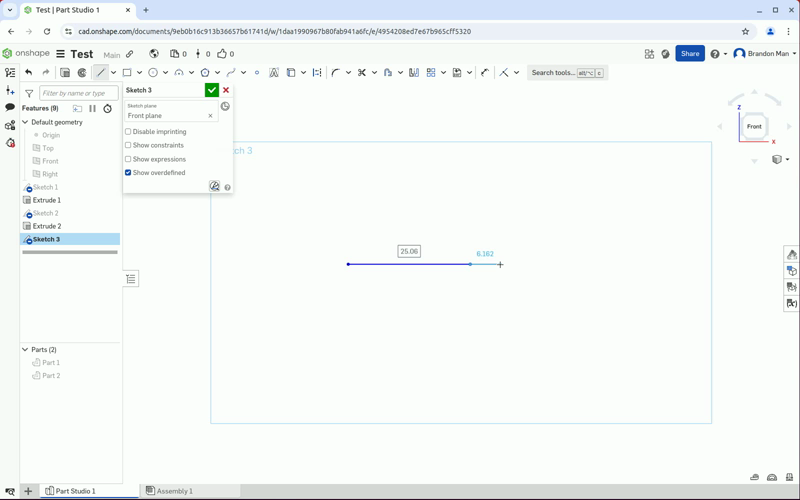
mouse_move(470, 262)
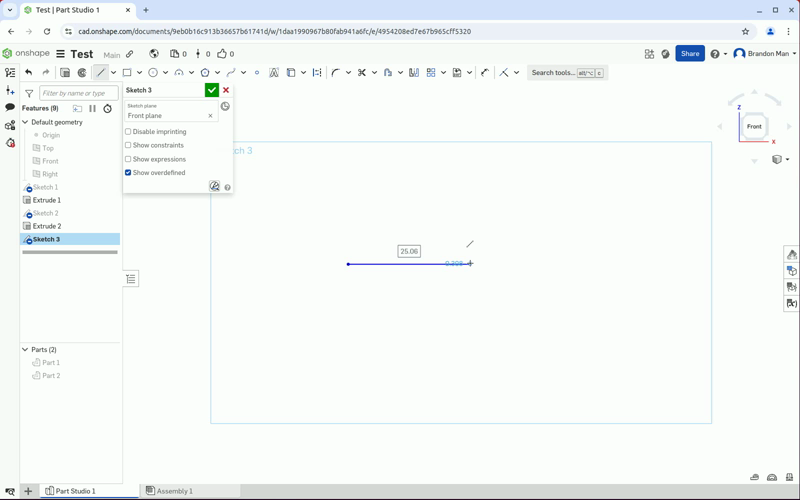
scroll(6)
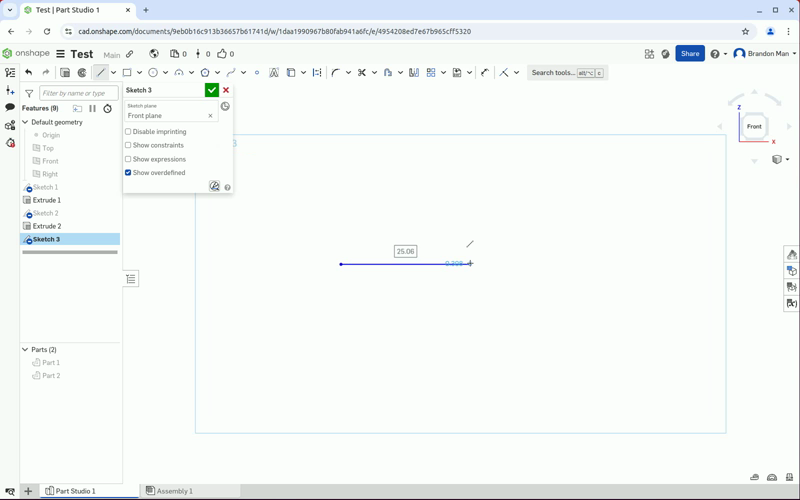
scroll(6)
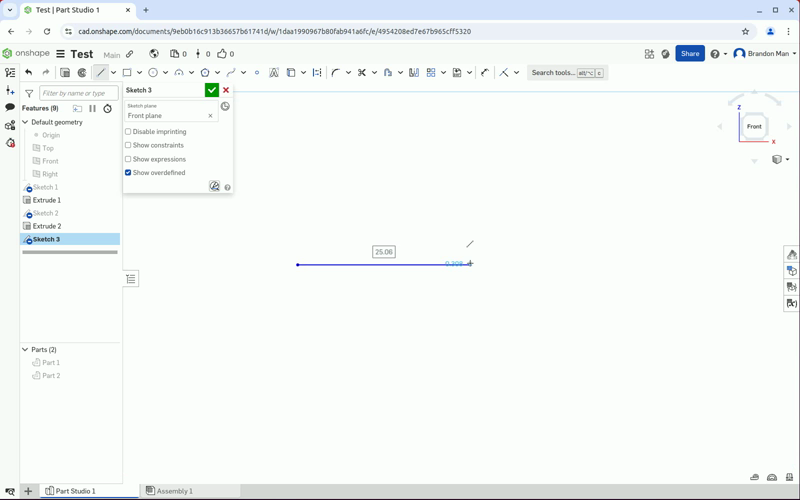
scroll(6)
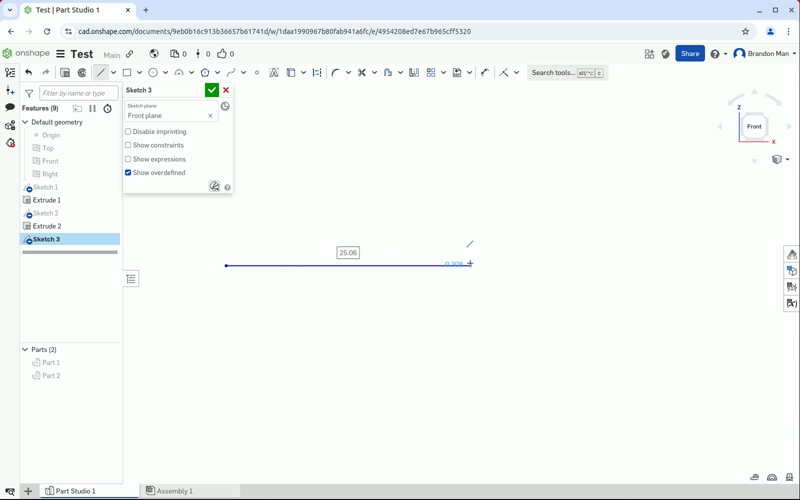
scroll(6)
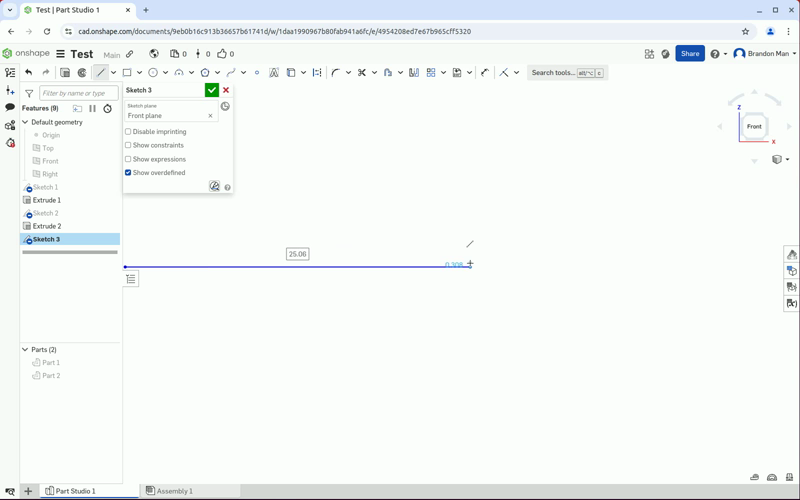
scroll(6)
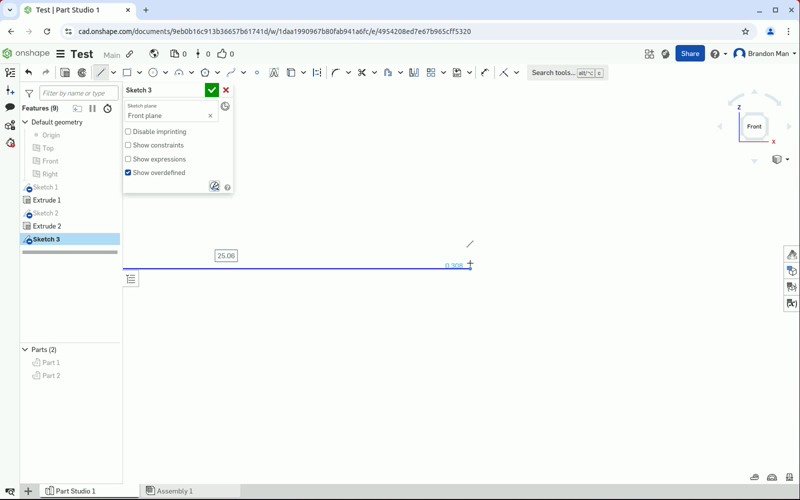
scroll(6)
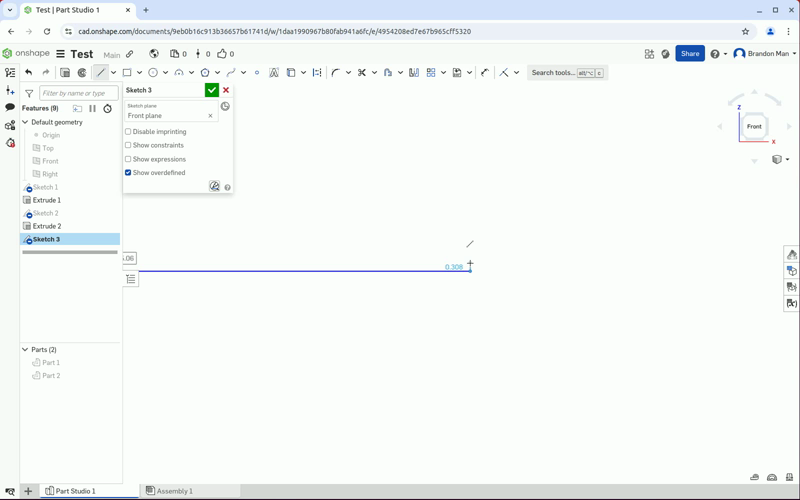
scroll(6)
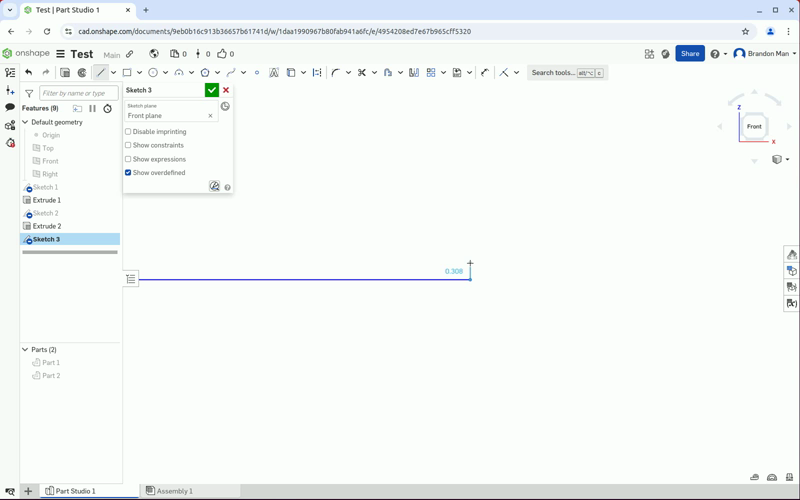
click(470, 262)
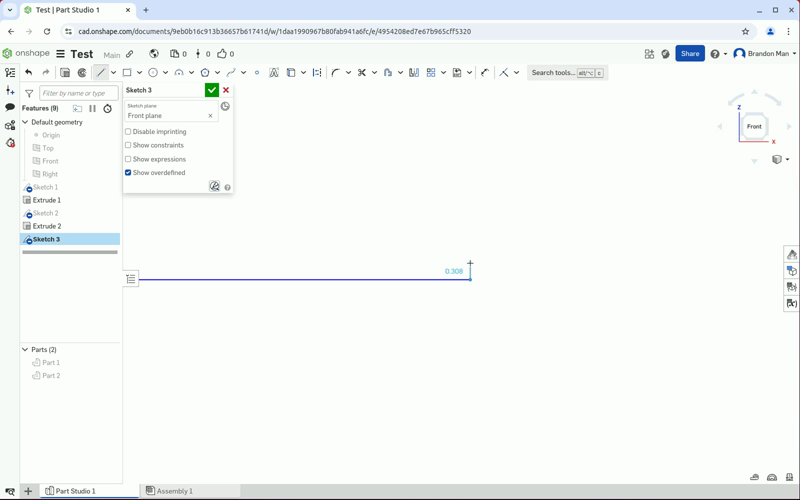
scroll(-6)
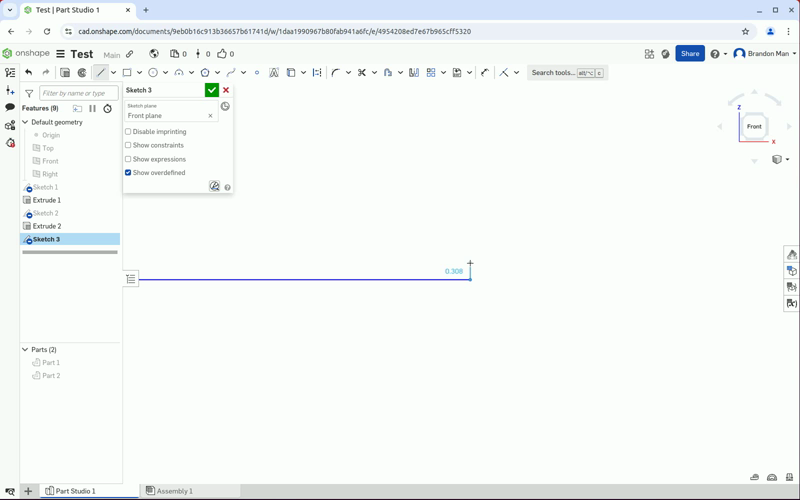
scroll(-6)
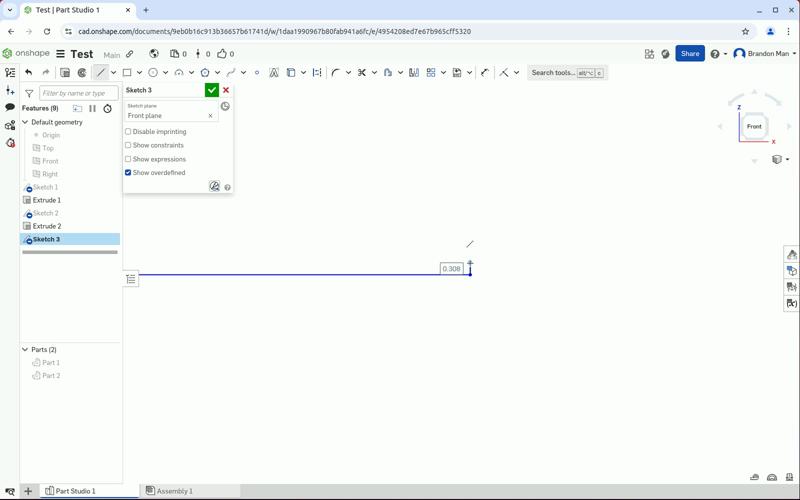
scroll(-6)
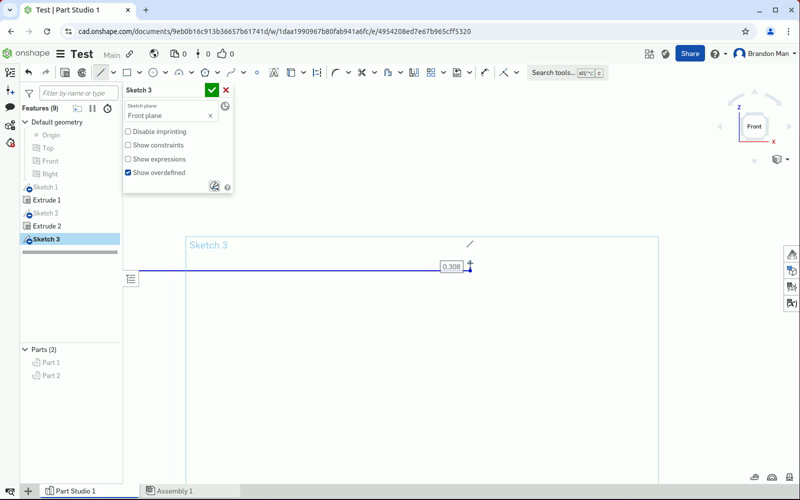
scroll(-6)
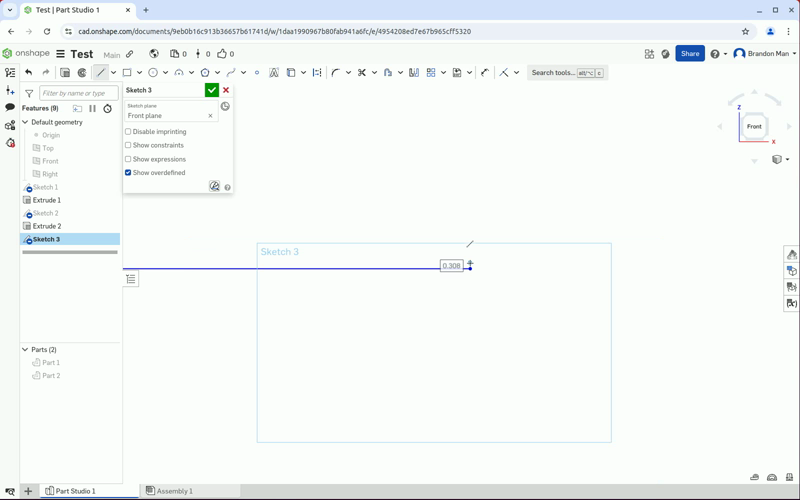
scroll(-6)
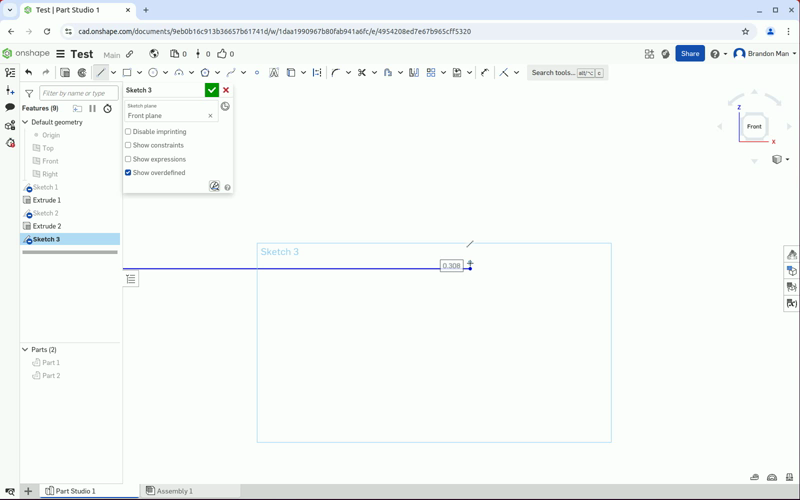
scroll(-6)
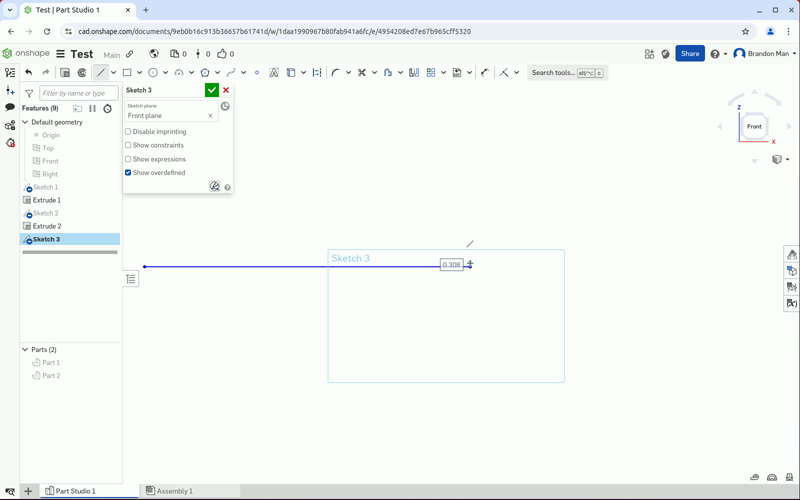
scroll(-6)
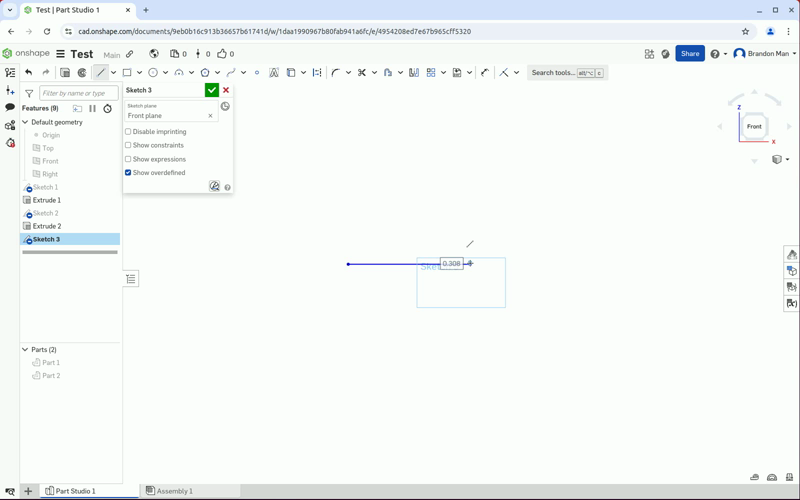
key_up(shift)
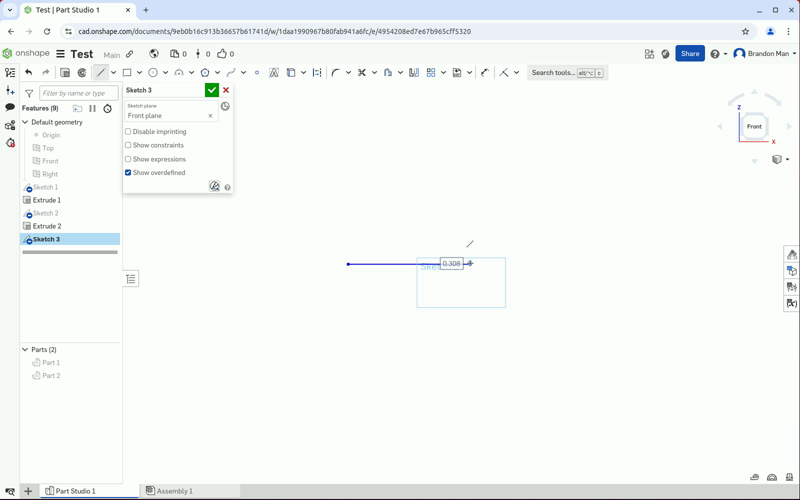
key_down(shift)
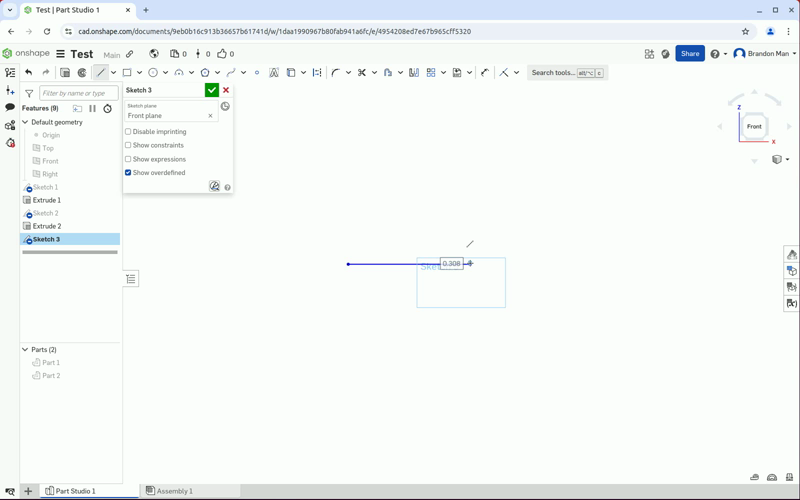
mouse_move(367, 262)
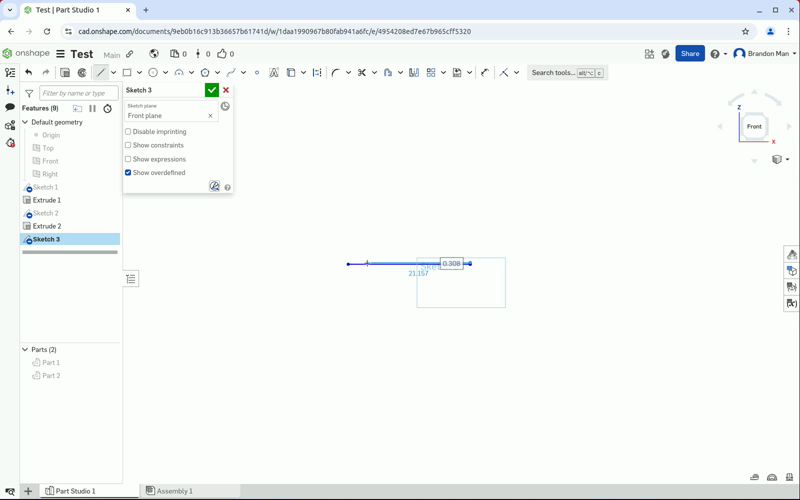
click(367, 262)
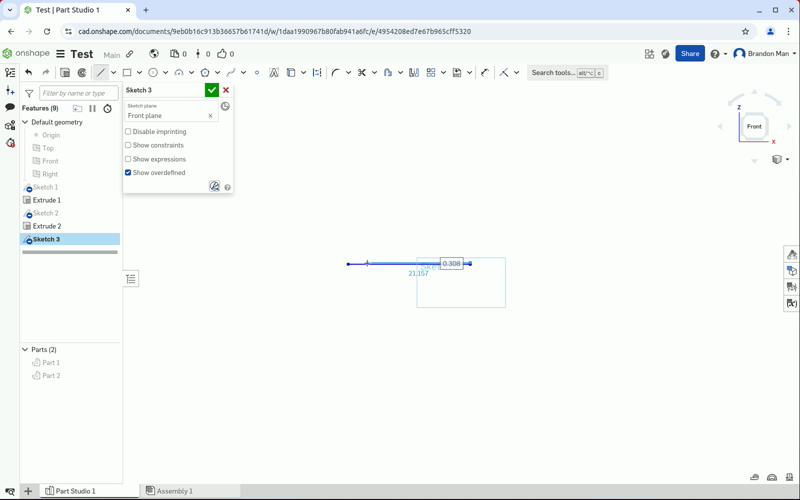
key_up(shift)
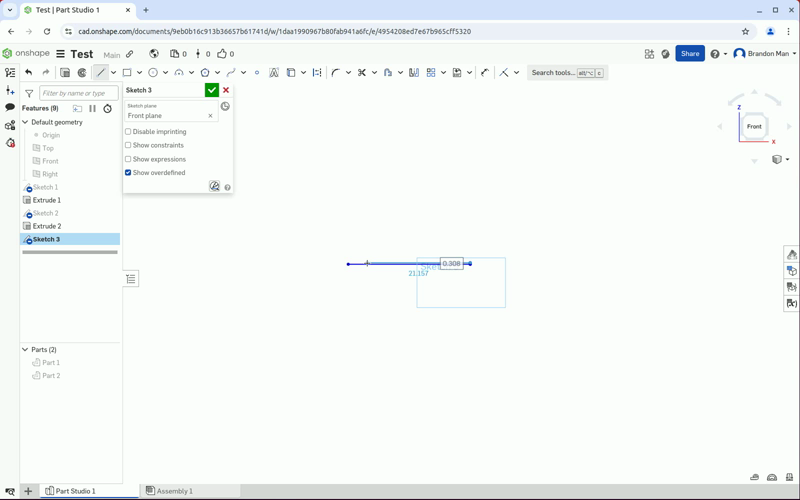
key_down(shift)
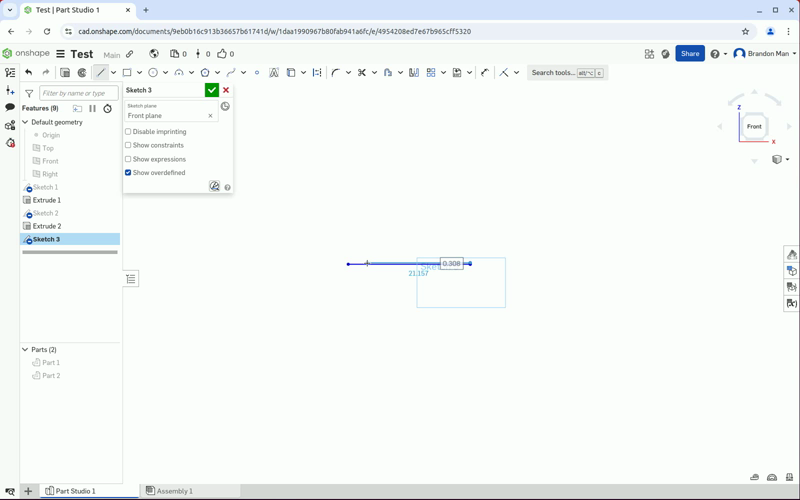
mouse_move(397, 262)
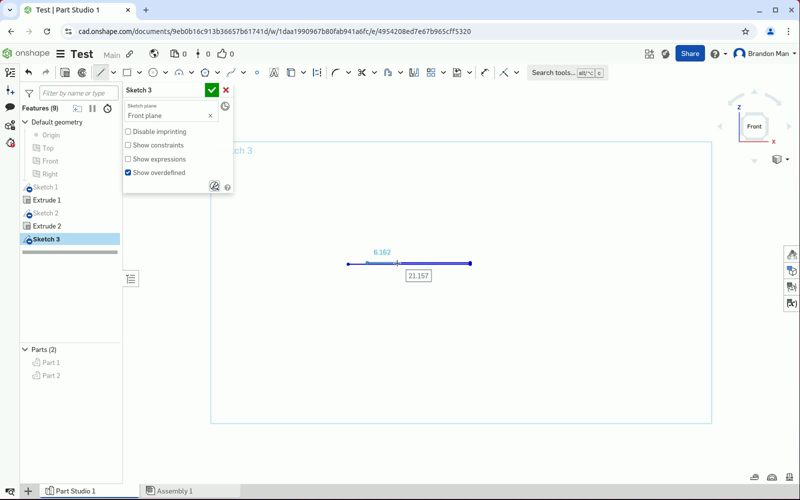
mouse_move(348, 262)
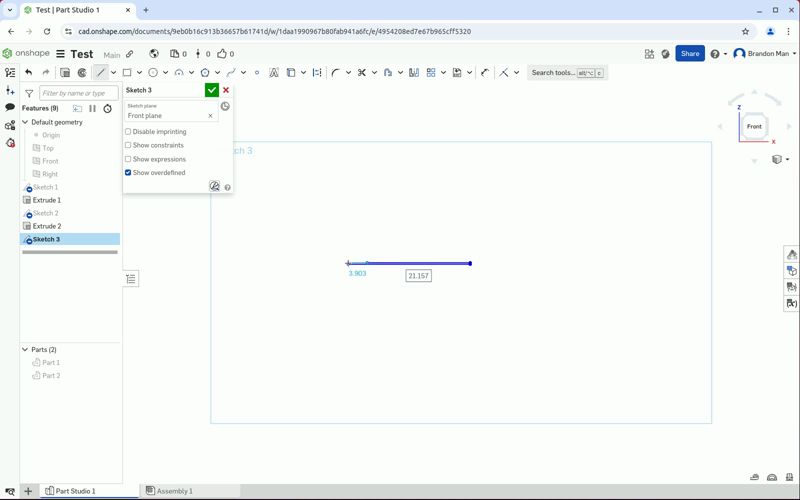
scroll(6)
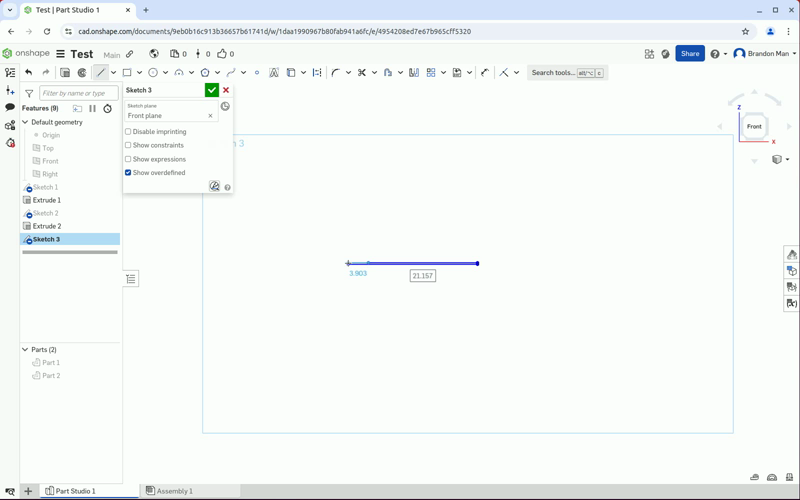
scroll(6)
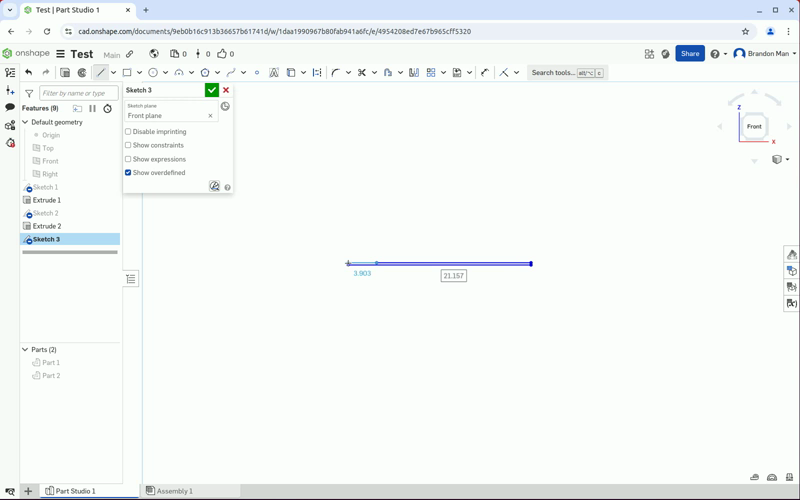
scroll(6)
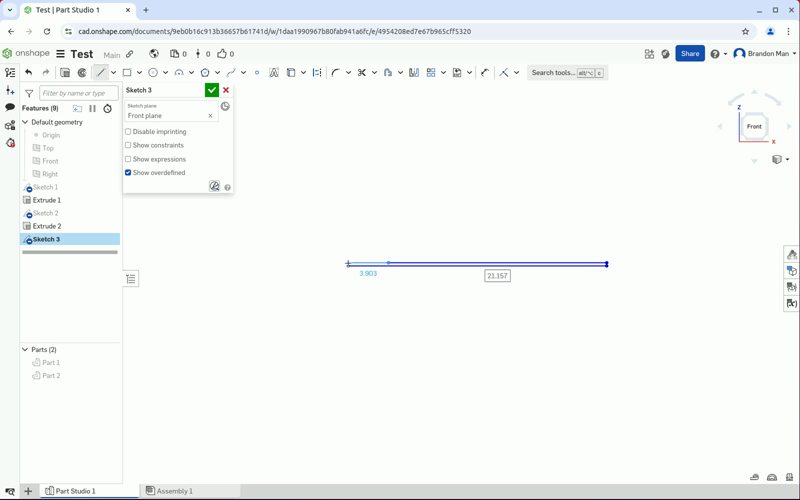
scroll(6)
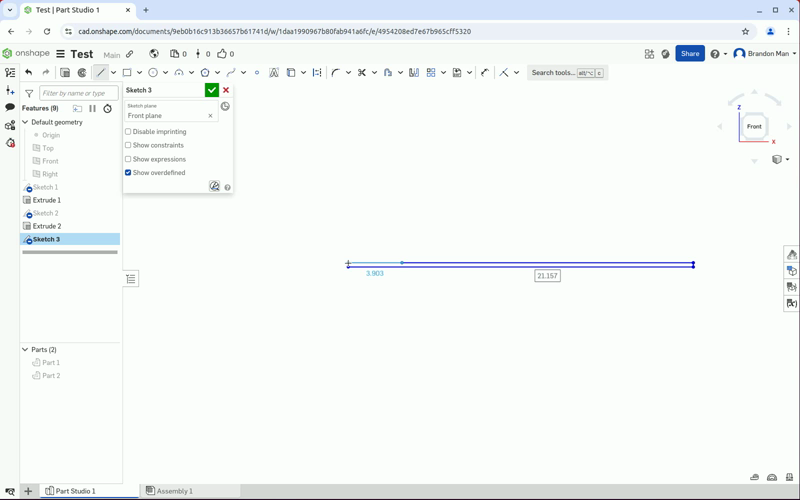
scroll(6)
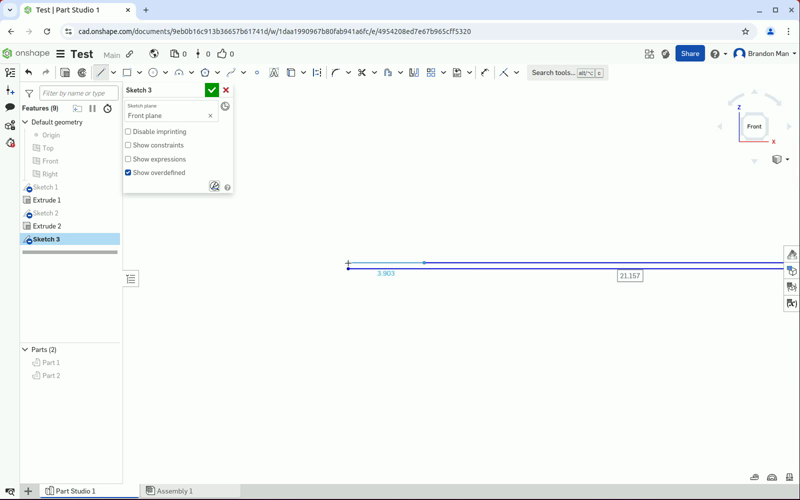
scroll(6)
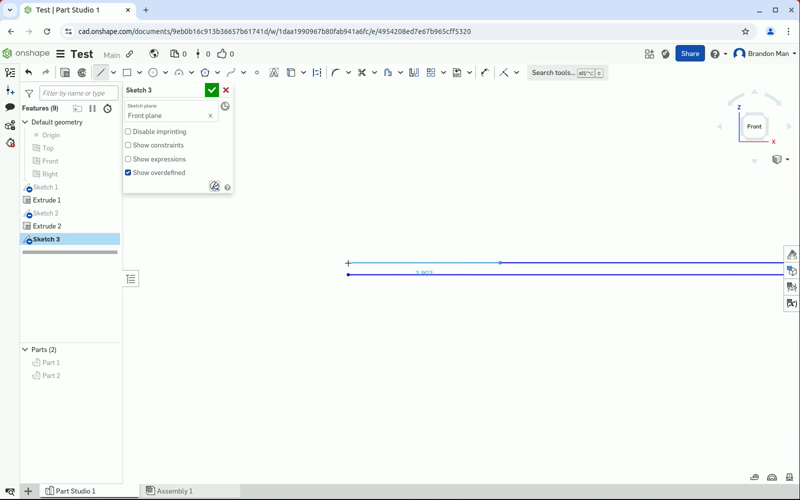
scroll(6)
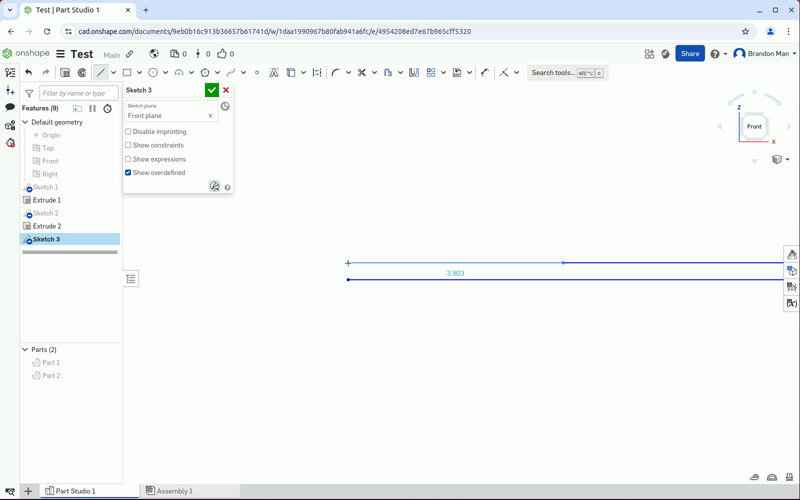
click(348, 262)
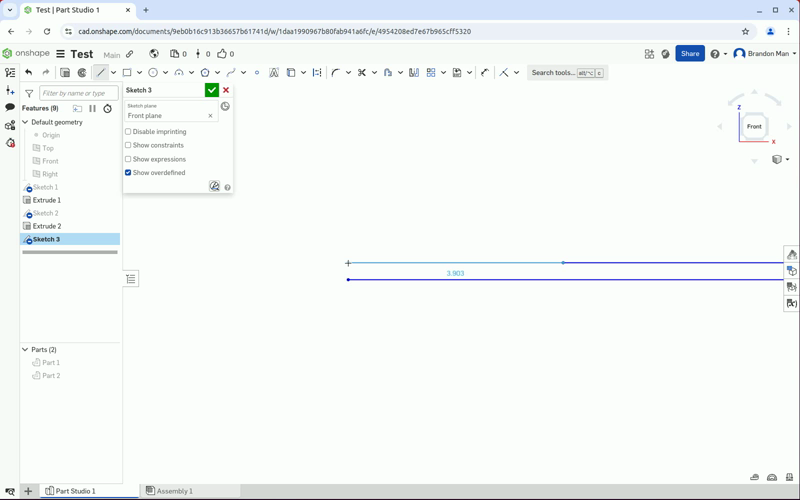
scroll(-6)
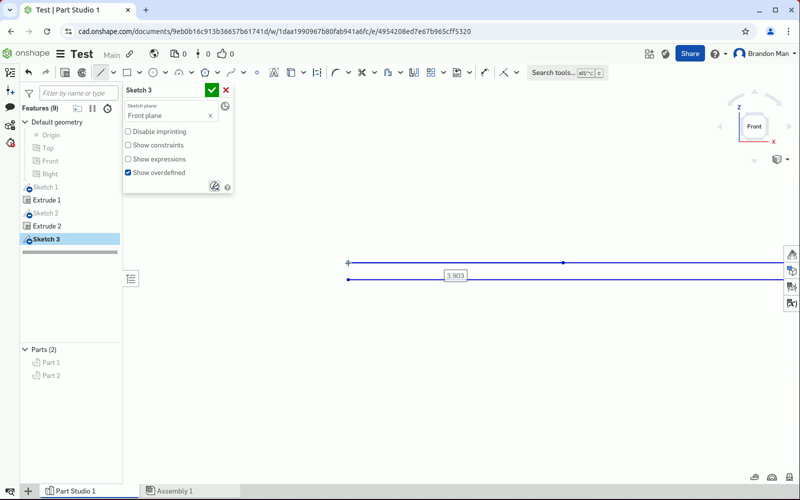
scroll(-6)
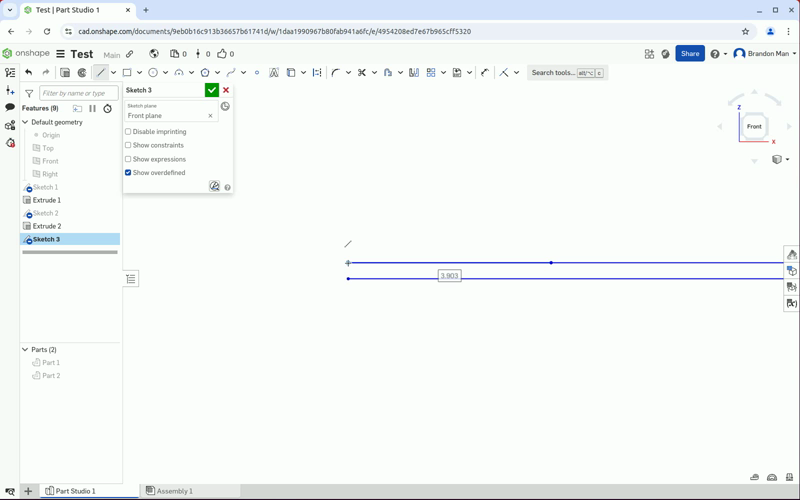
scroll(-6)
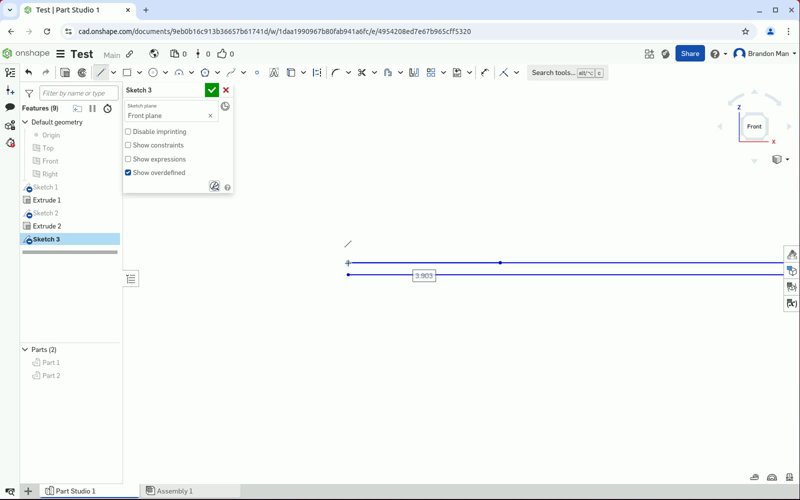
scroll(-6)
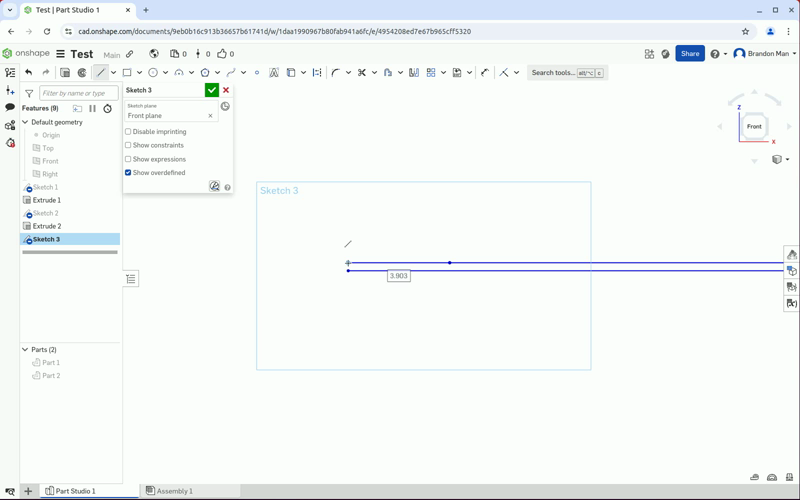
scroll(-6)
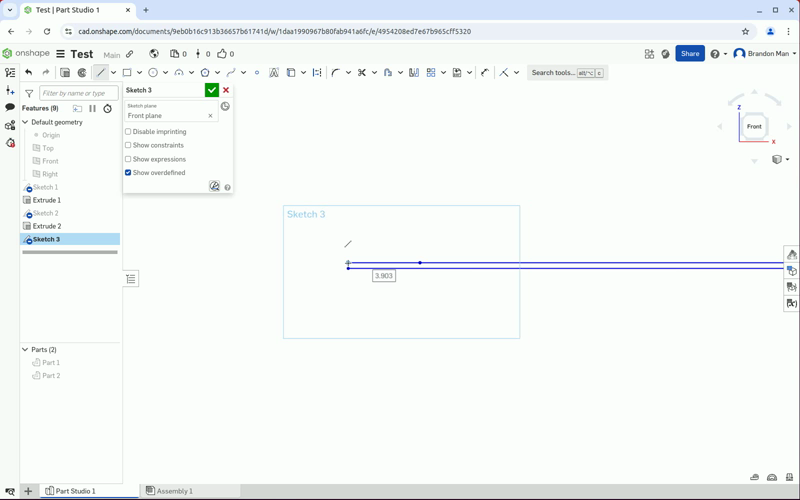
scroll(-6)
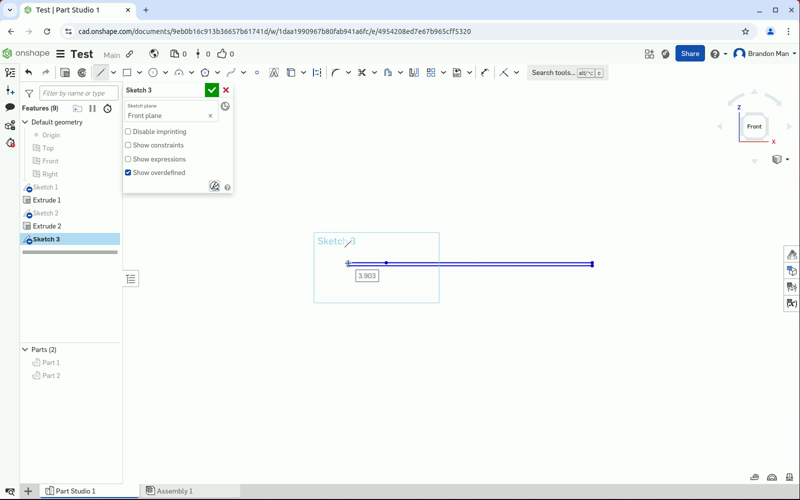
scroll(-6)
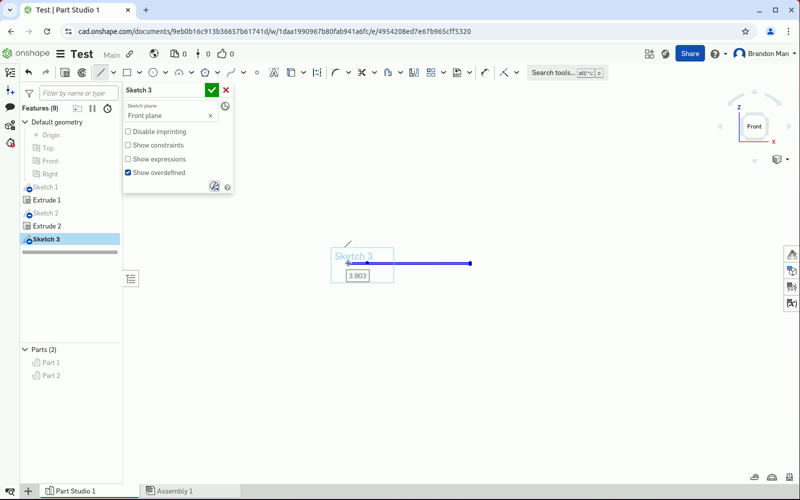
key_up(shift)
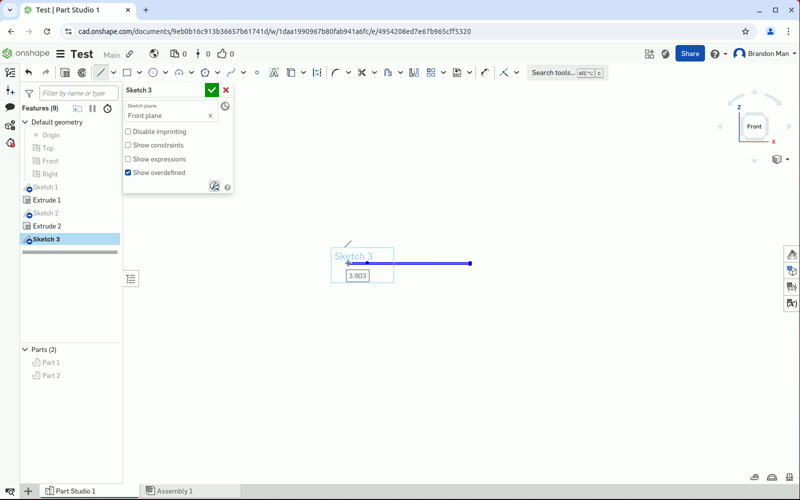
mouse_move(378, 262)
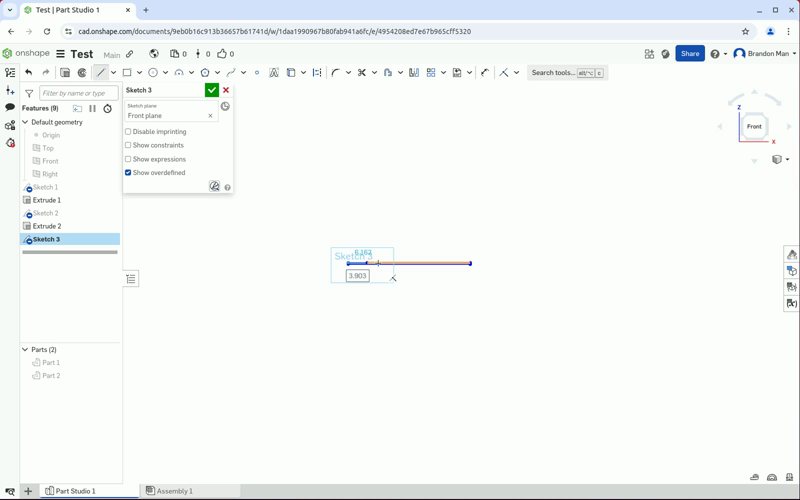
key_down(shift)
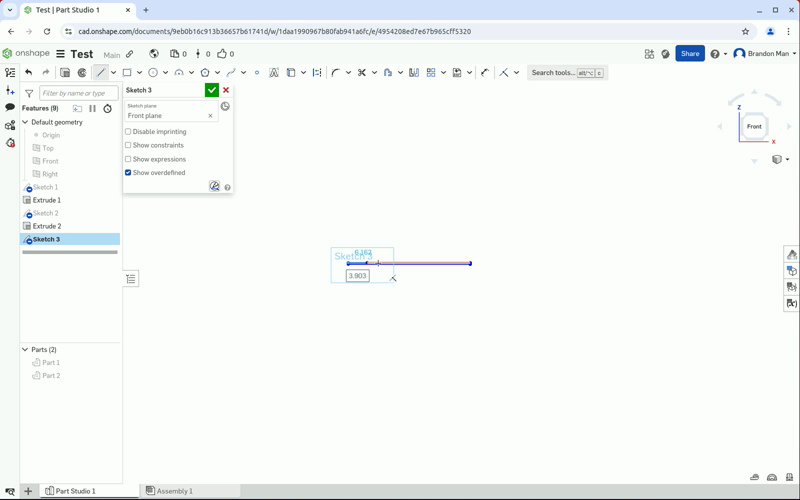
mouse_move(348, 264)
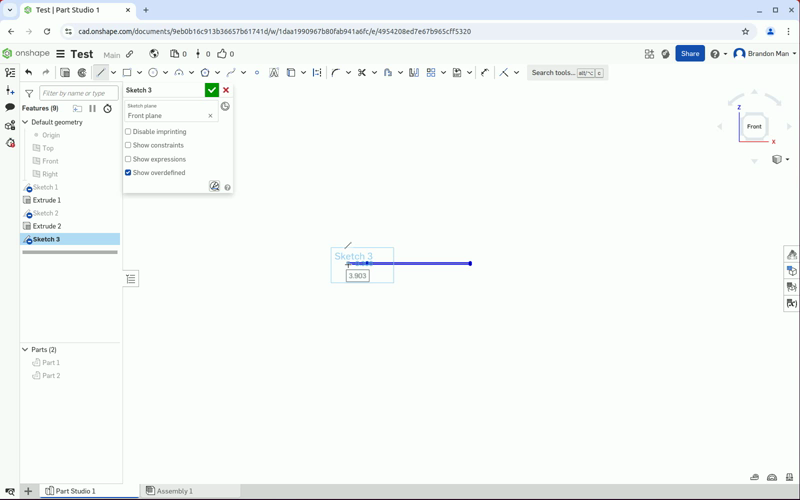
scroll(6)
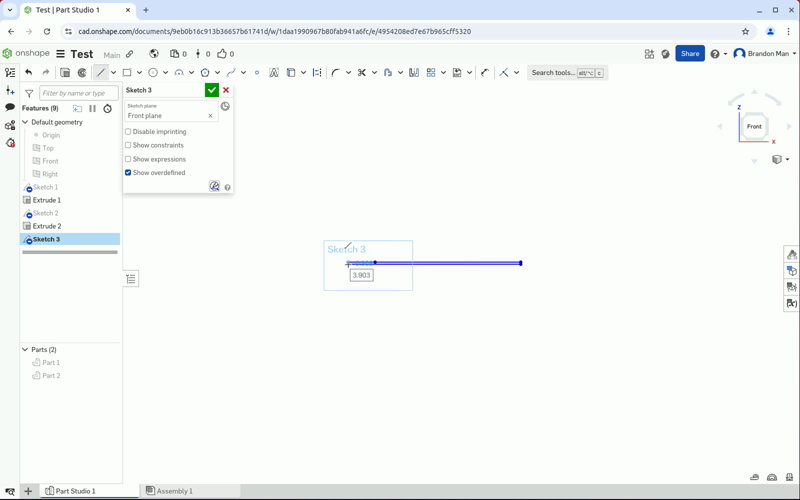
scroll(6)
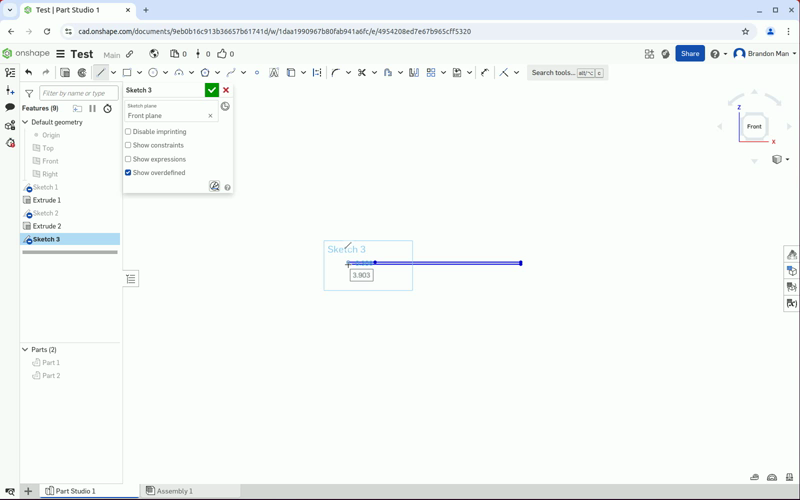
scroll(6)
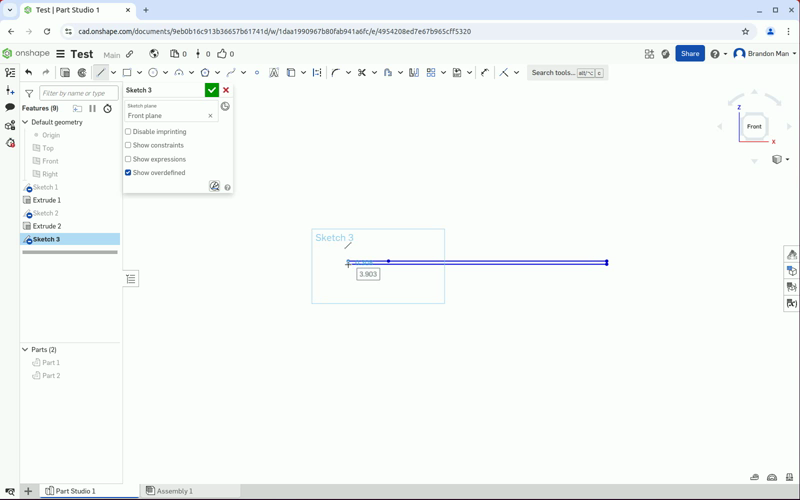
scroll(6)
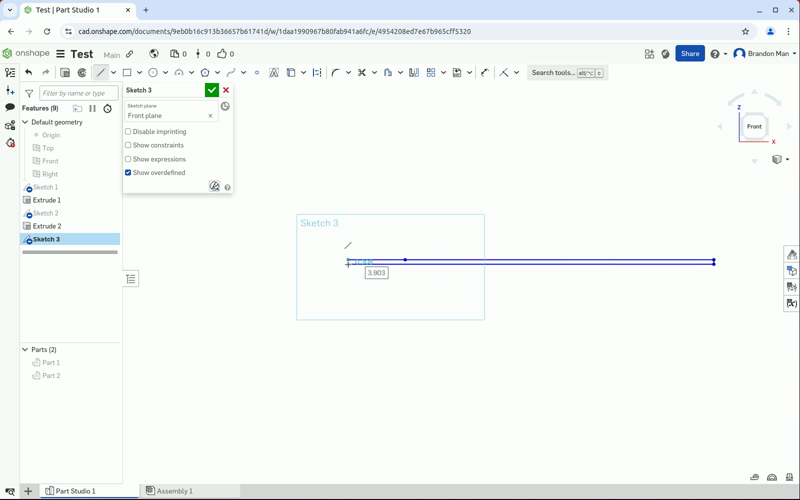
scroll(6)
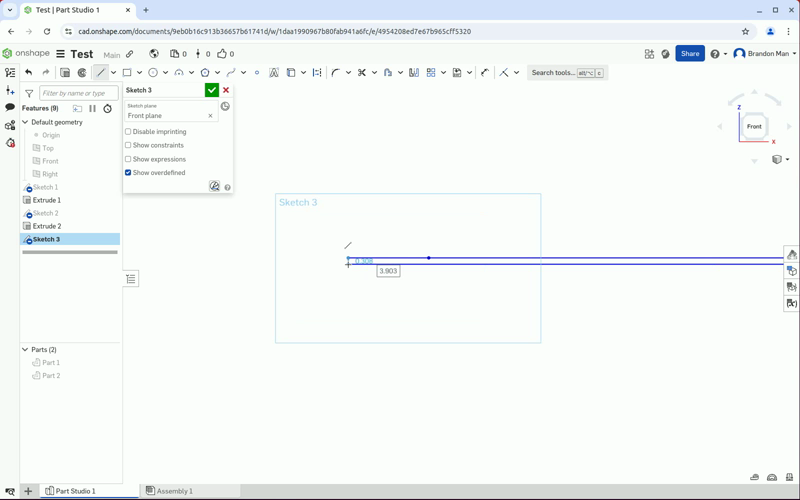
scroll(6)
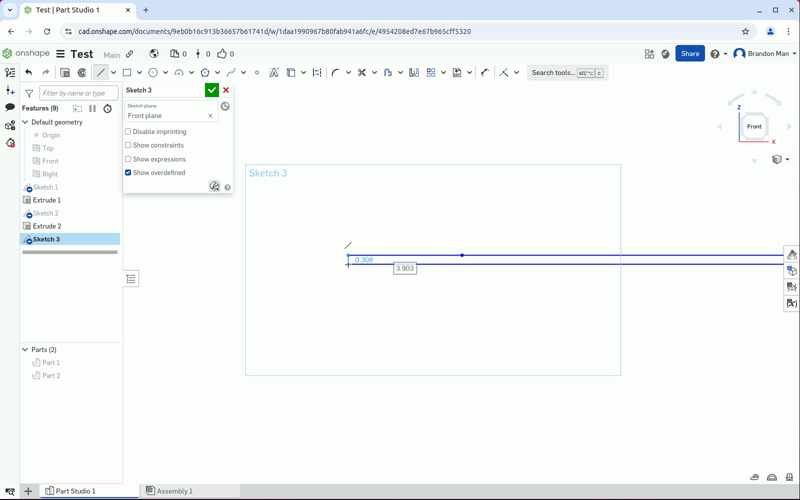
scroll(6)
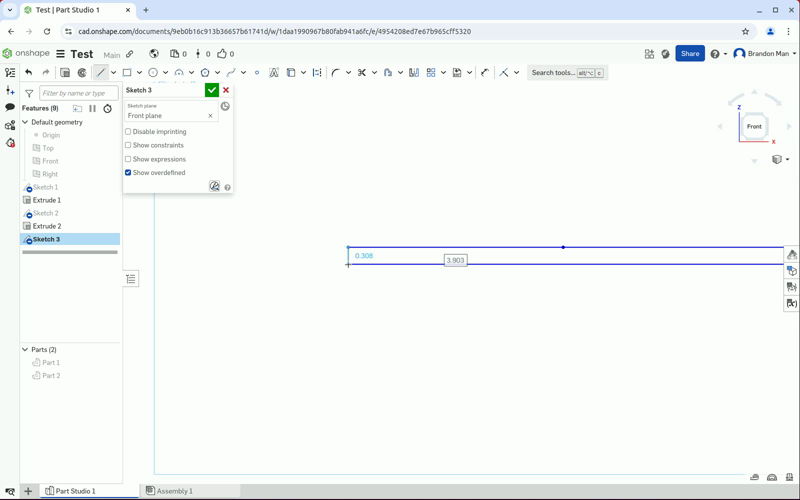
key_up(shift)
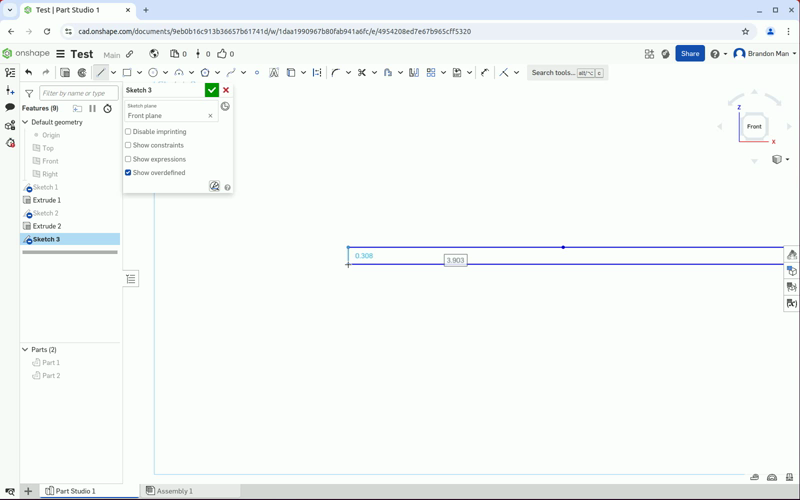
click(348, 264)
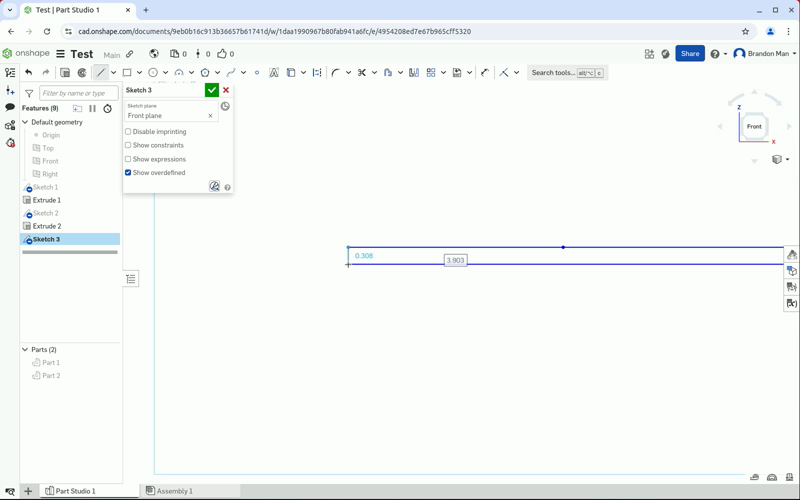
scroll(-6)
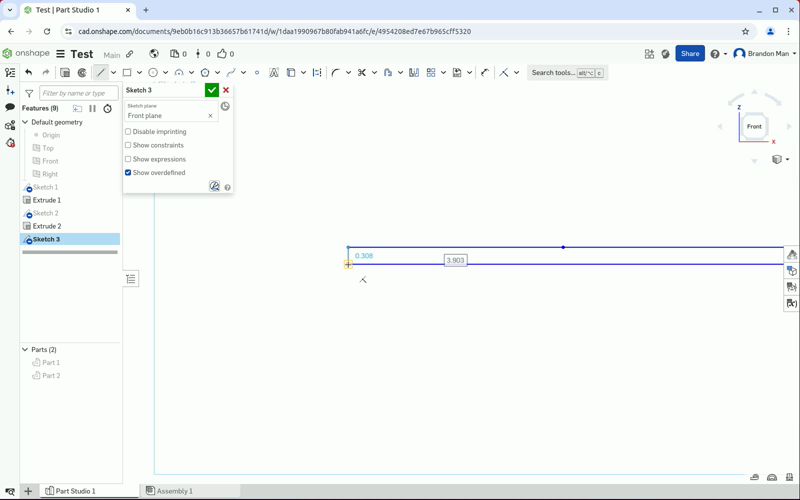
scroll(-6)
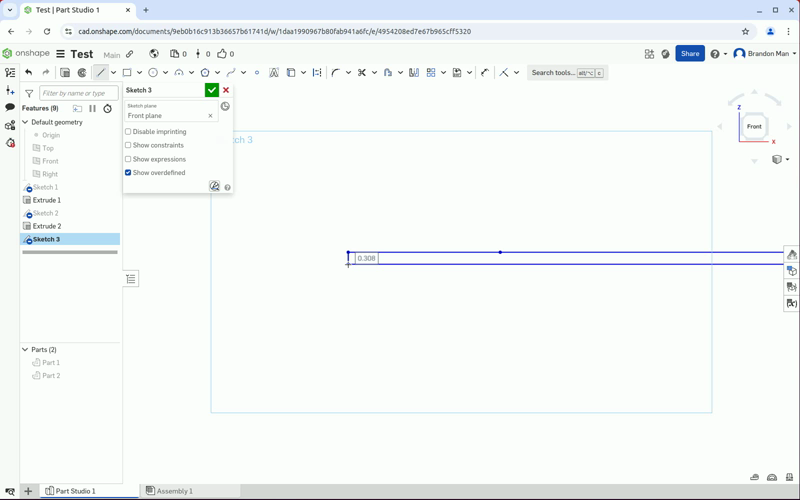
scroll(-6)
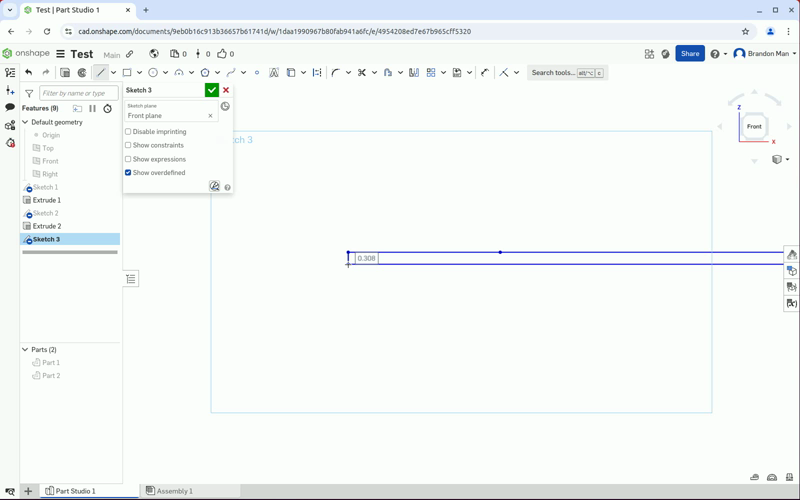
scroll(-6)
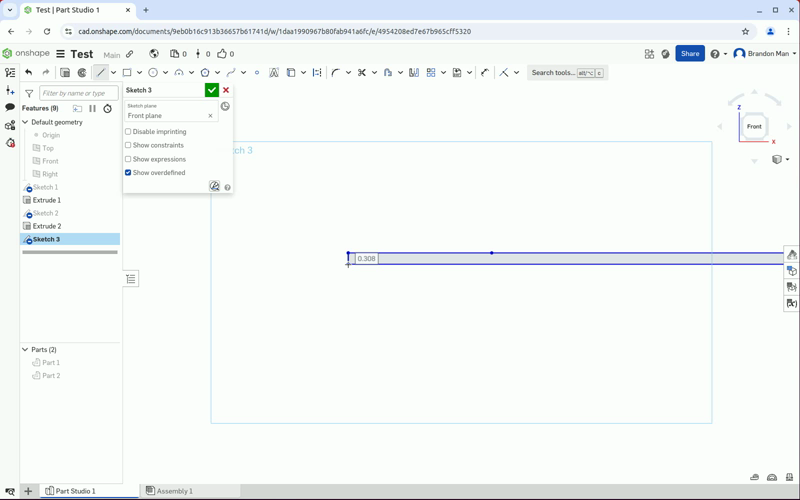
scroll(-6)
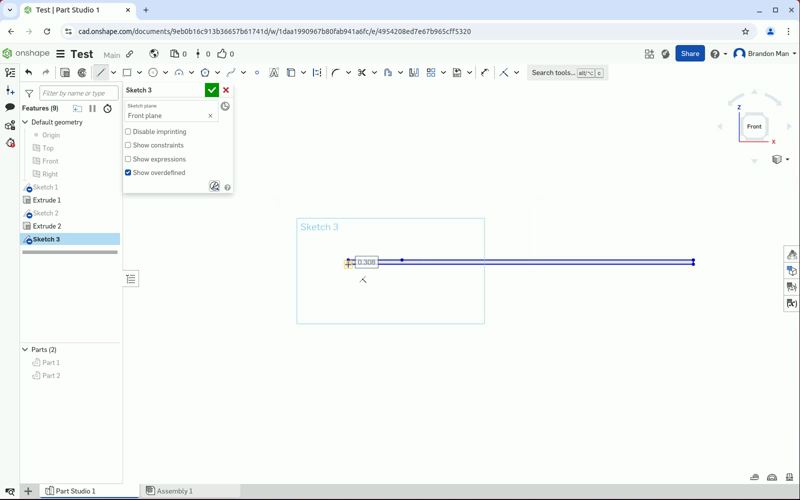
scroll(-6)
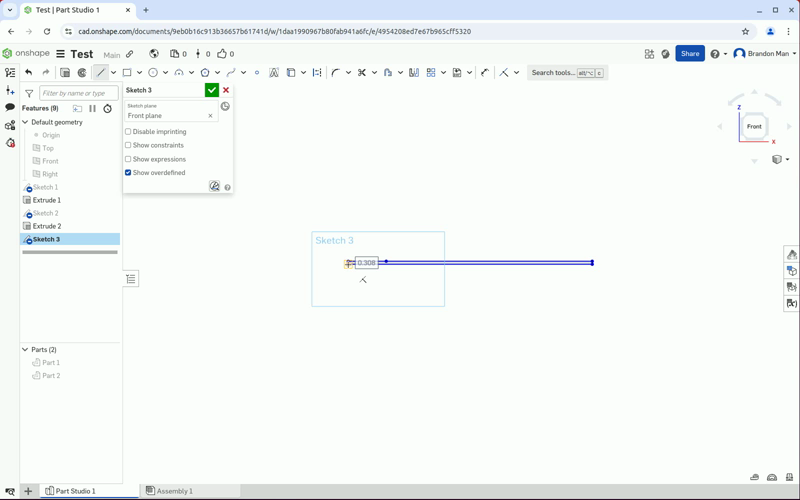
scroll(-6)
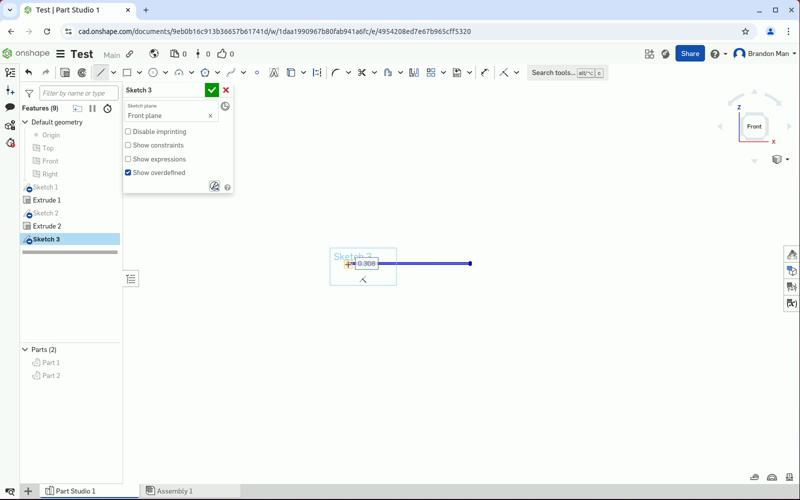
key(esc)
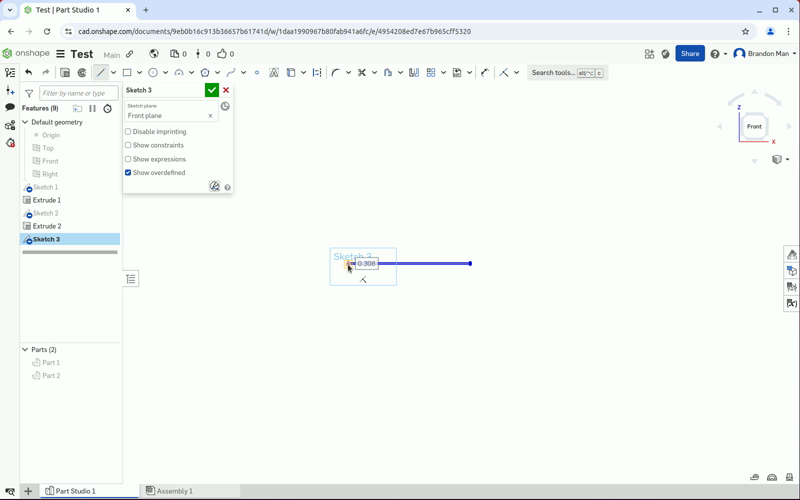
mouse_move(424, 263)
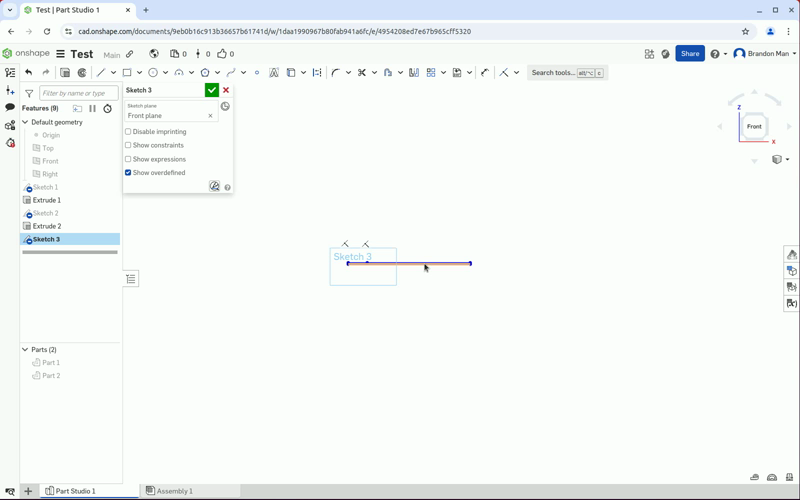
scroll(6)
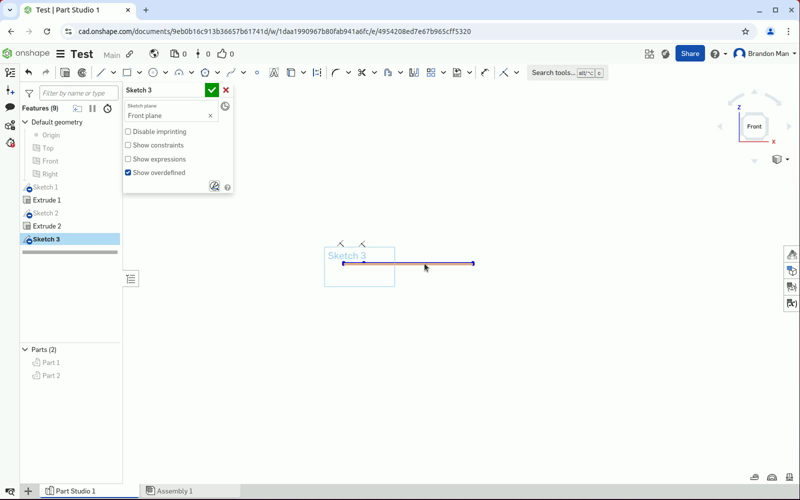
scroll(6)
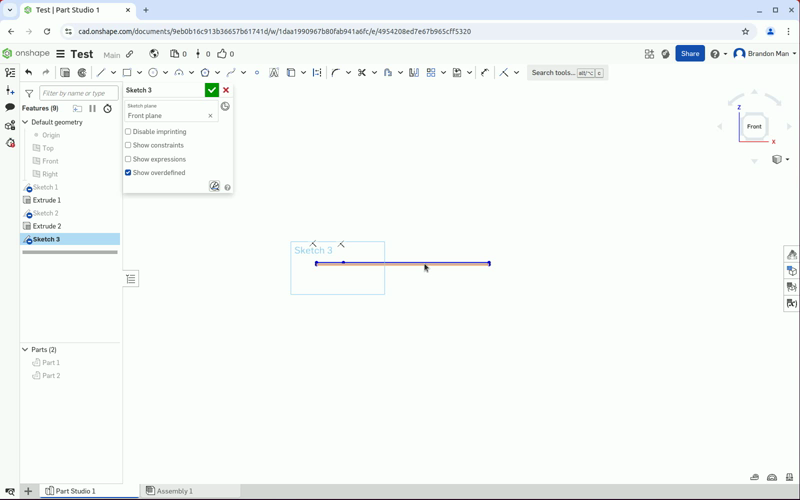
scroll(6)
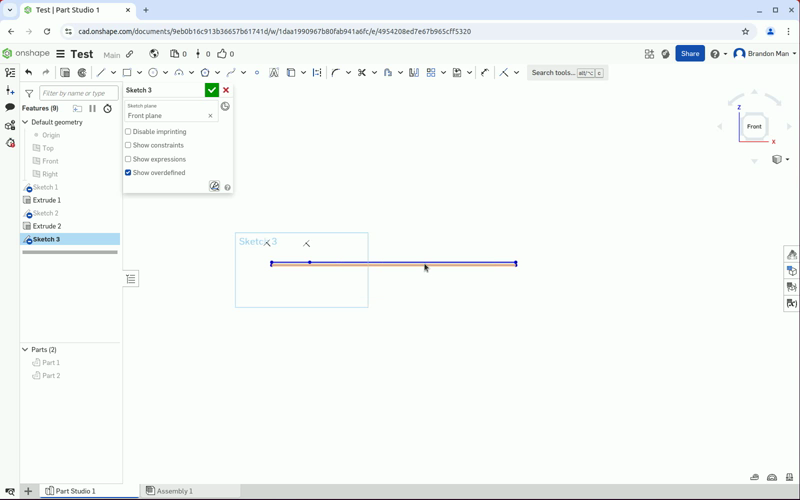
scroll(6)
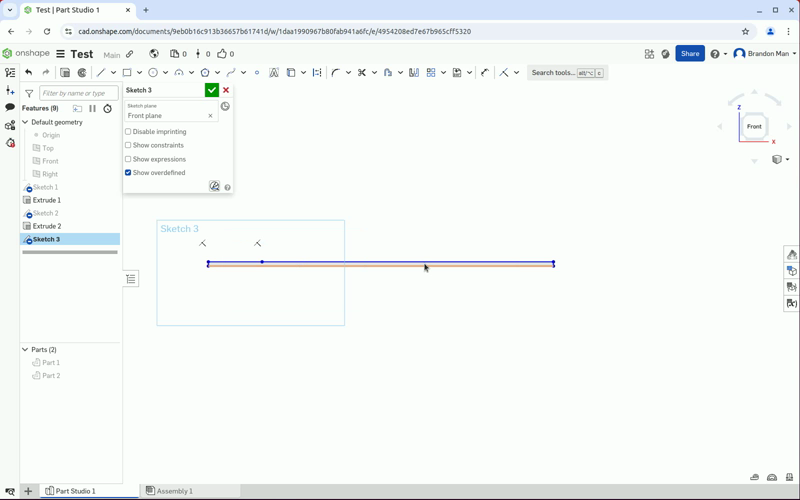
scroll(6)
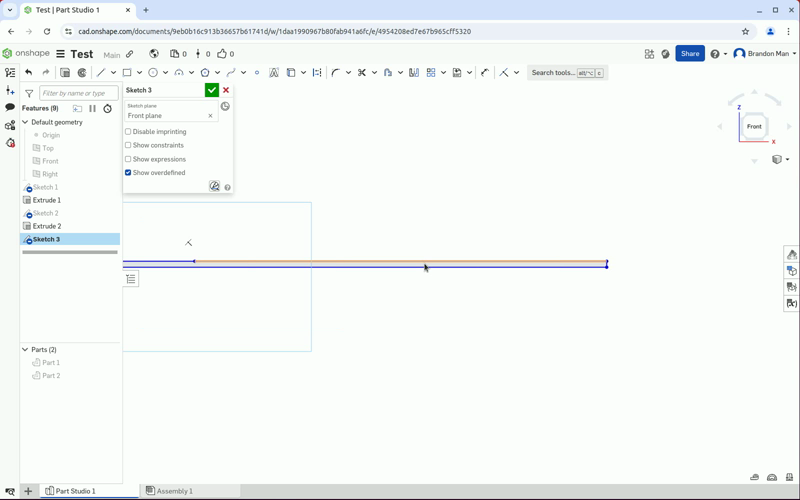
scroll(6)
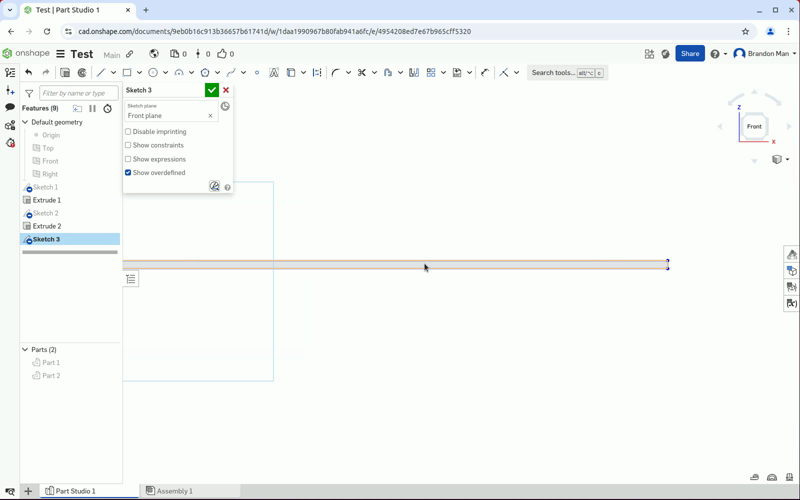
scroll(6)
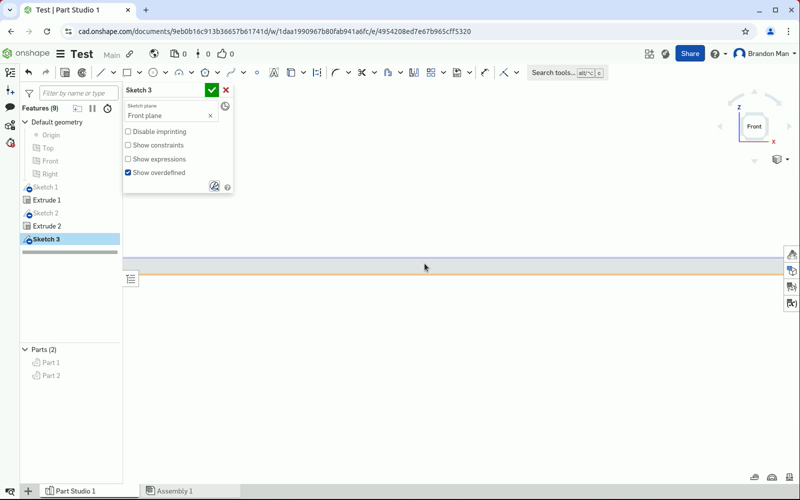
click(424, 263)
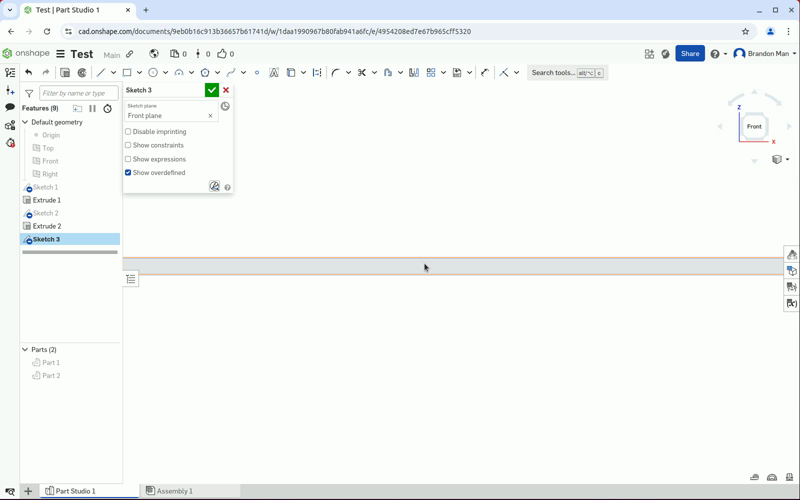
scroll(-6)
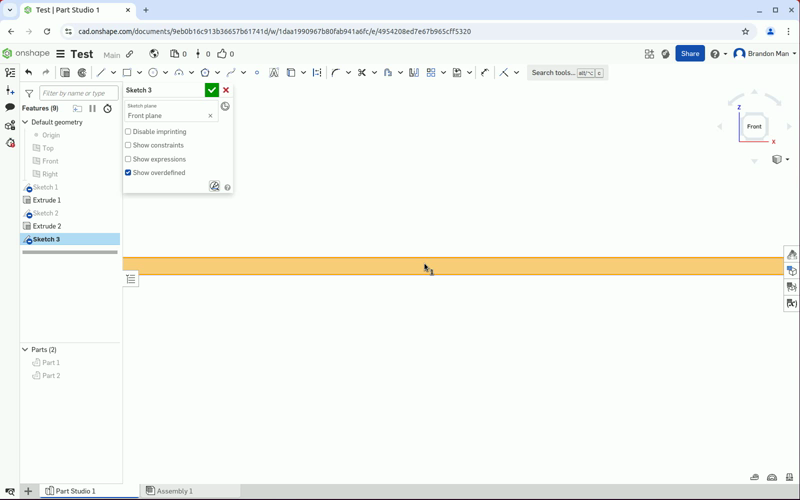
scroll(-6)
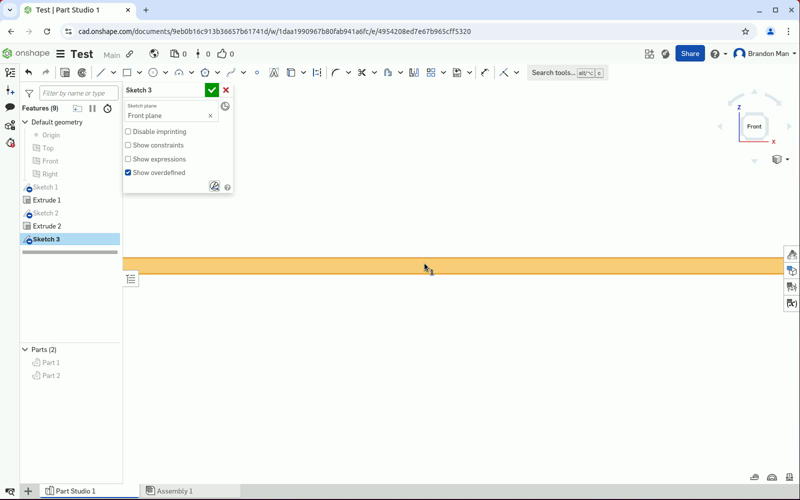
scroll(-6)
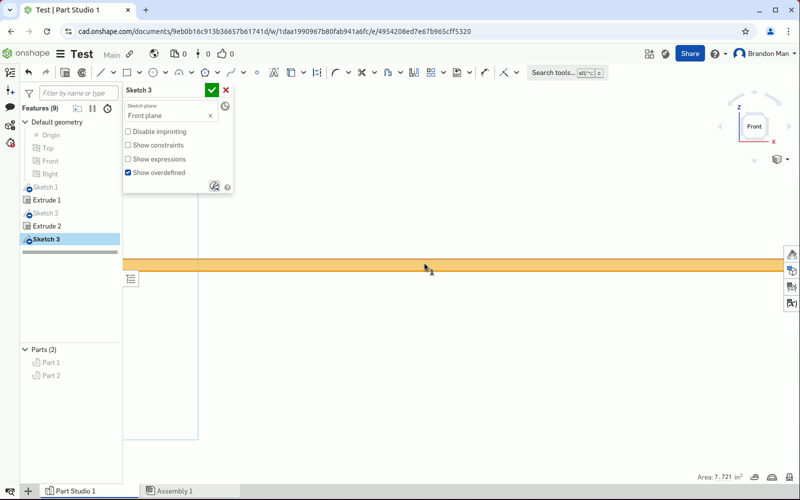
scroll(-6)
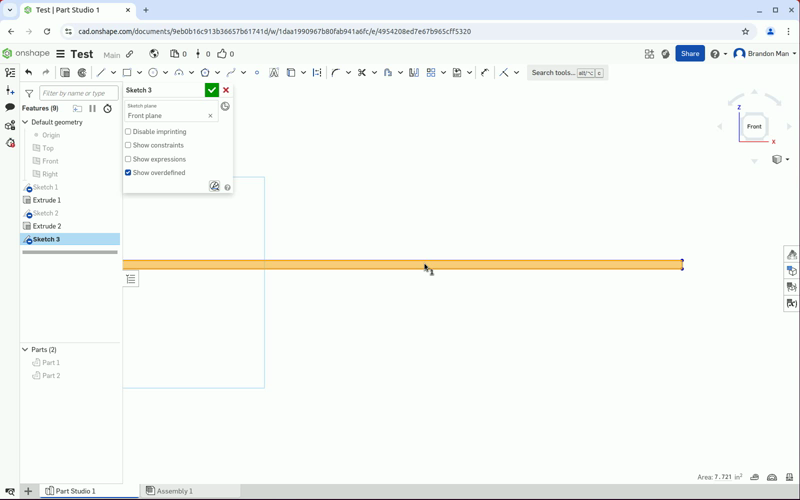
scroll(-6)
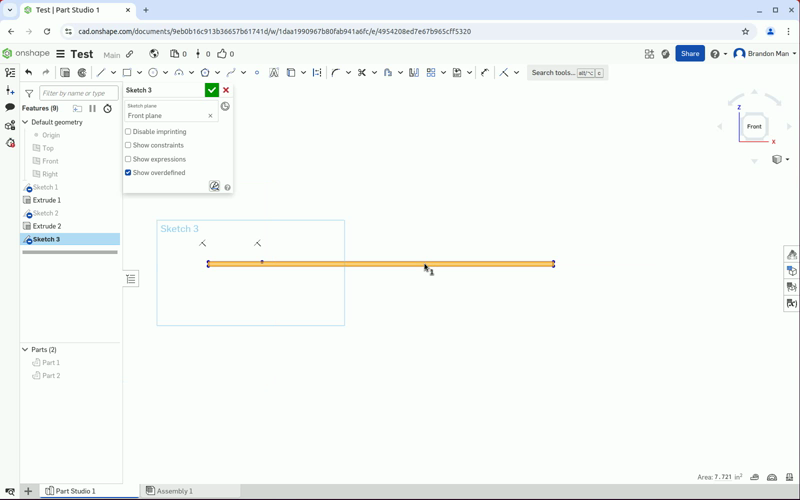
scroll(-6)
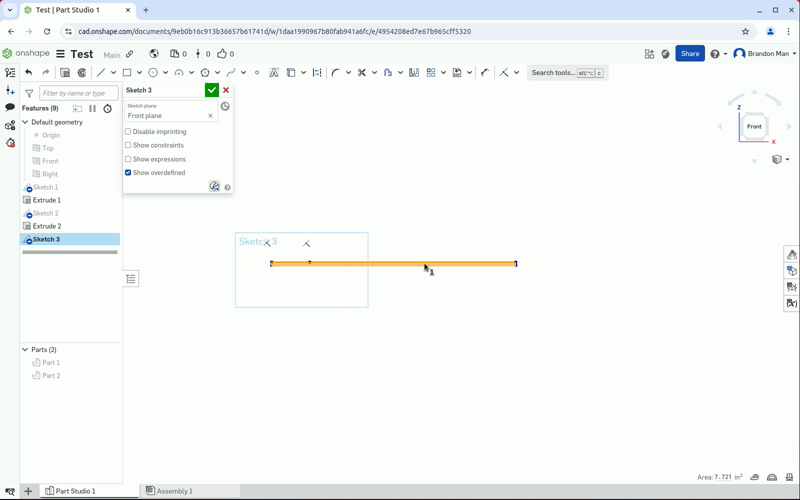
scroll(-6)
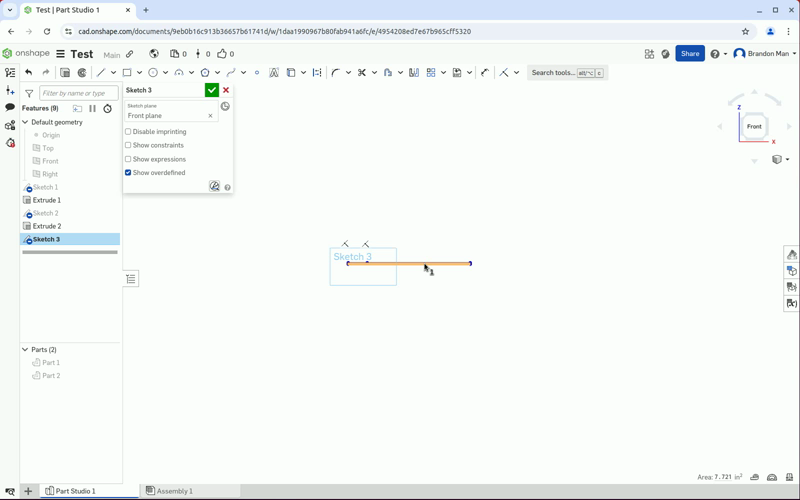
mouse_move(73, 352)
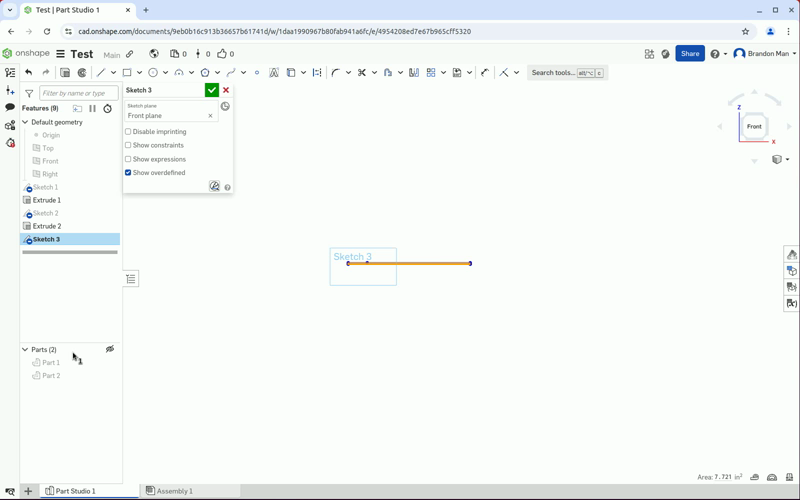
key(shift+y)
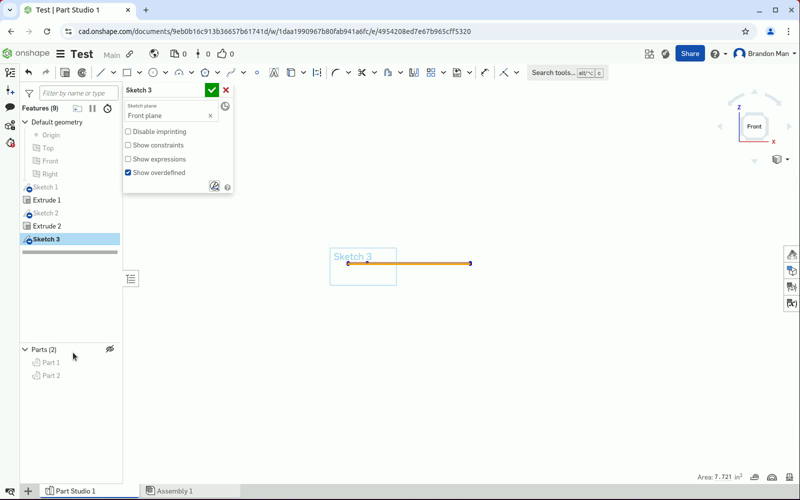
key(shift+e)
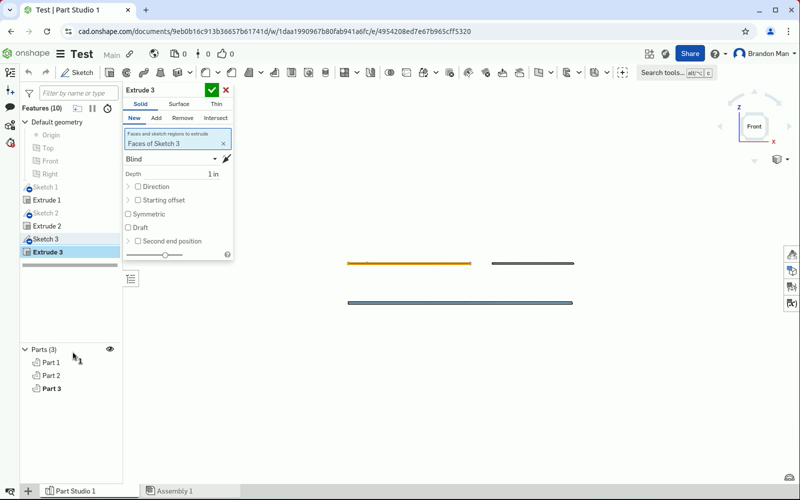
mouse_move(143, 106)
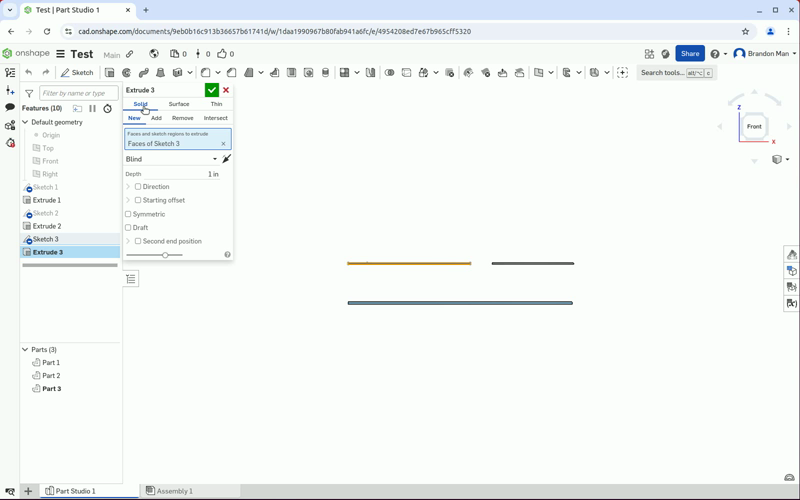
click(143, 106)
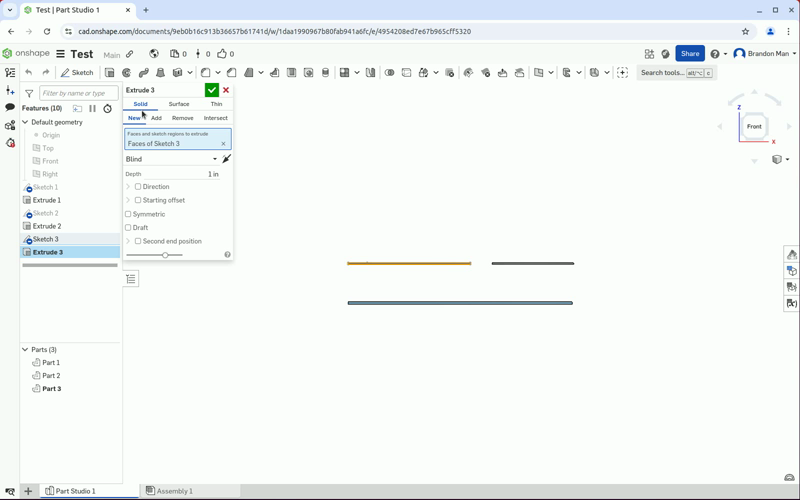
mouse_move(137, 120)
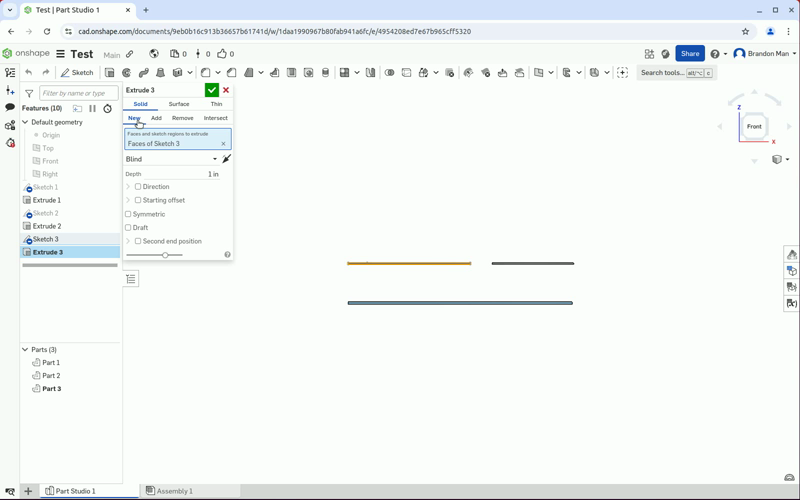
click(137, 120)
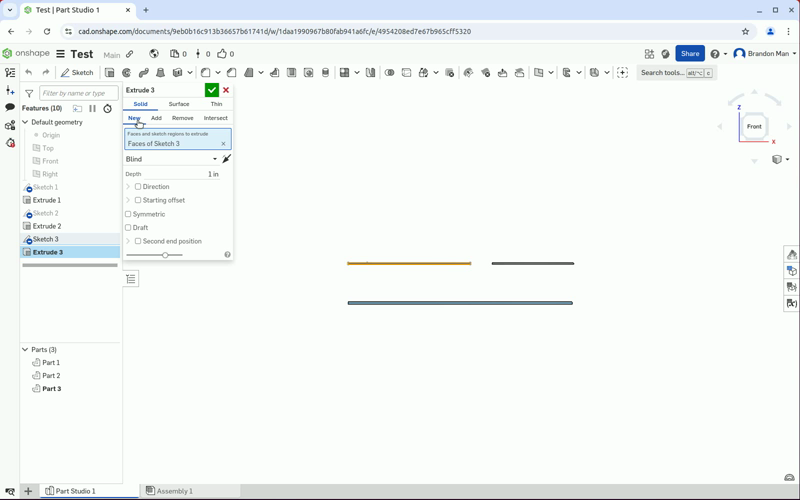
key(tab, 4)
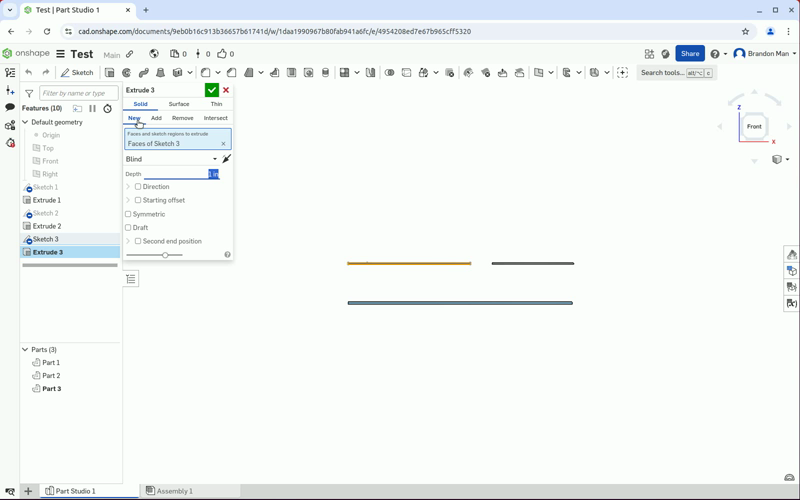
text(0.481)
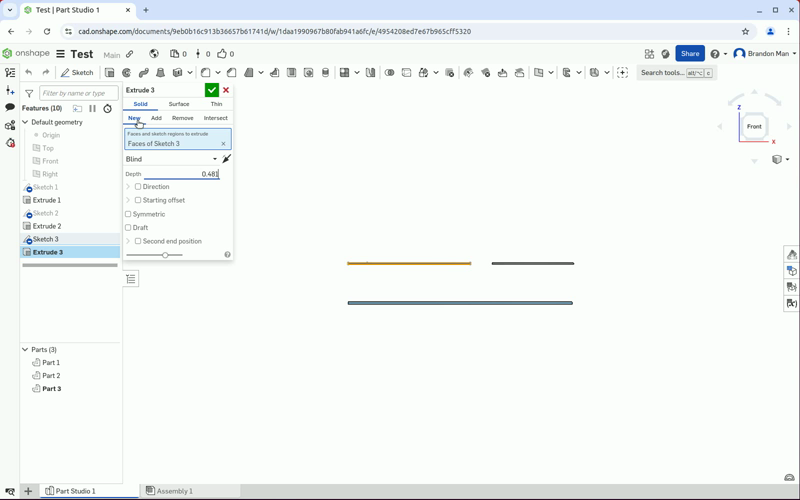
key(enter)
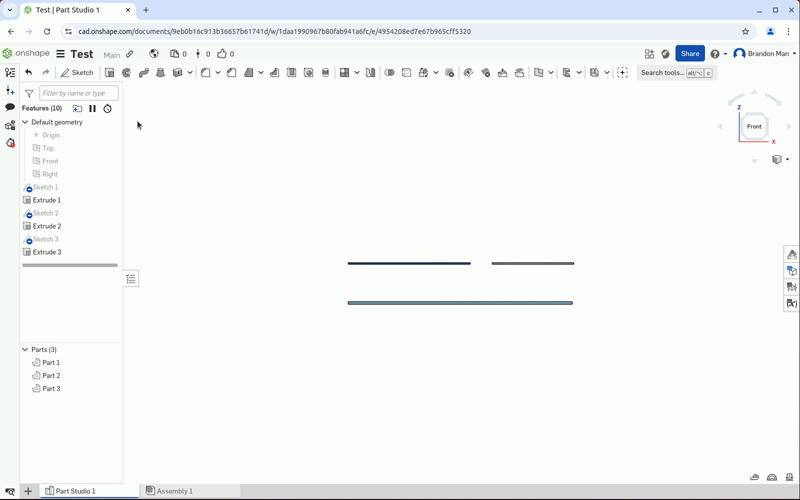
key(shift+h)
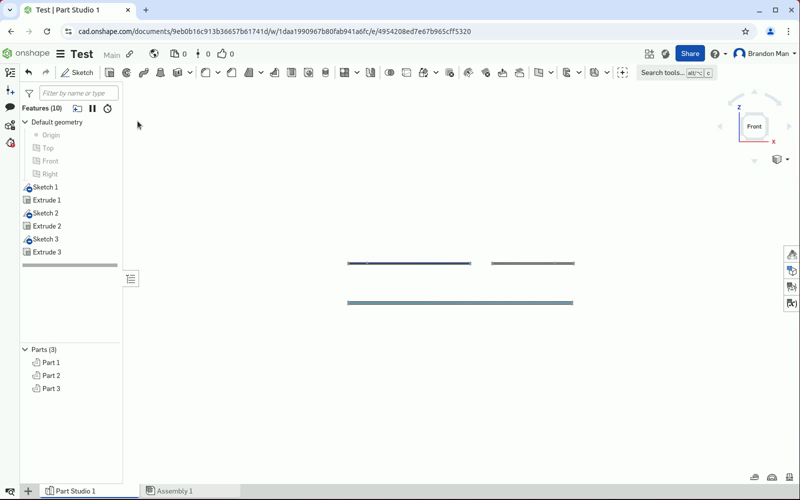
key(shift+h)
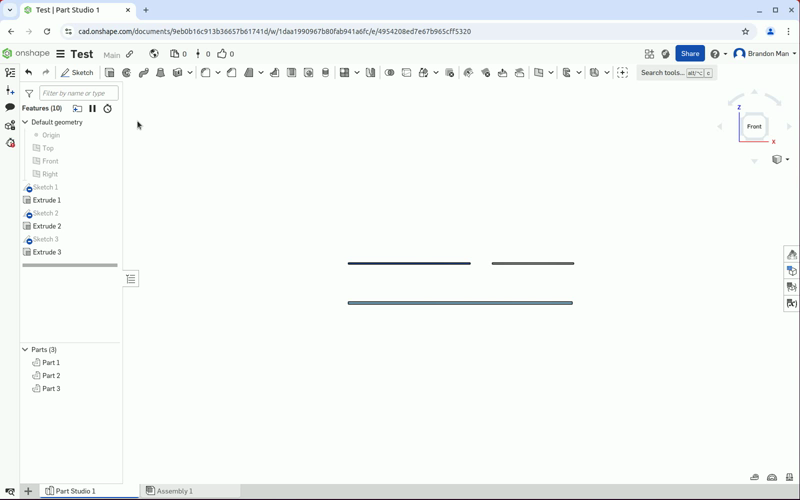
mouse_move(73, 189)
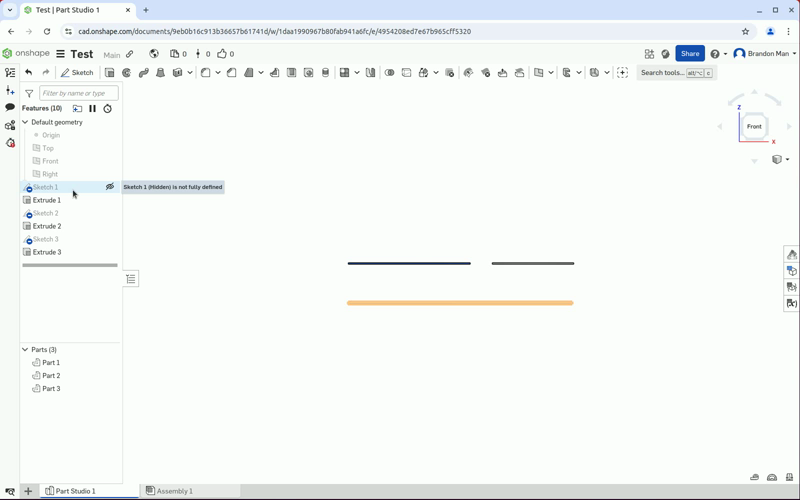
click(73, 189)
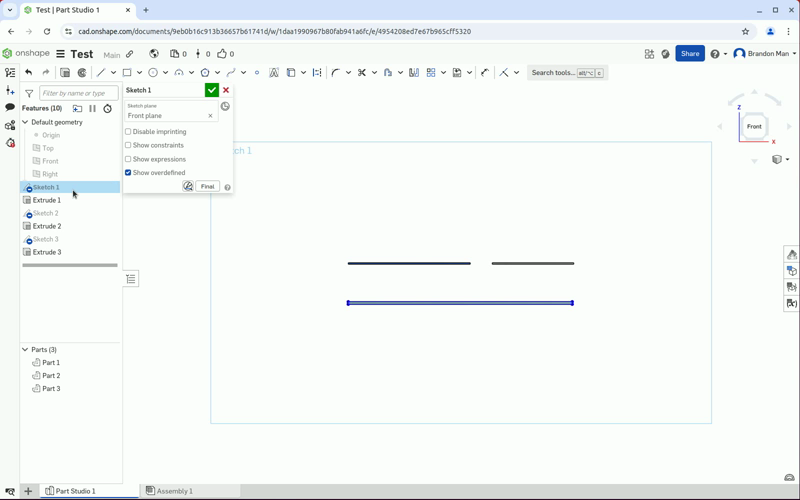
mouse_move(229, 92)
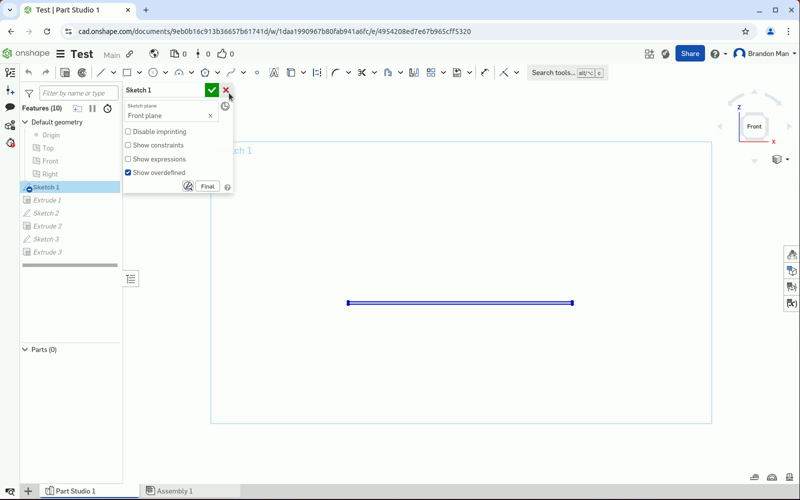
click(229, 92)
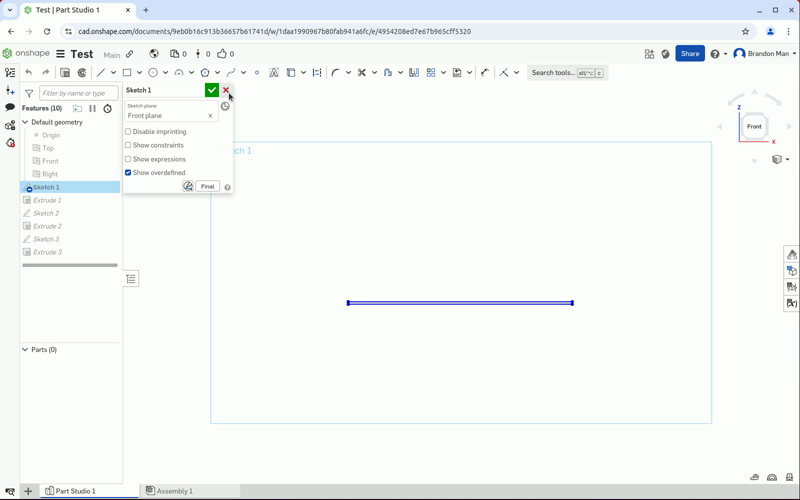
key(shift+s)
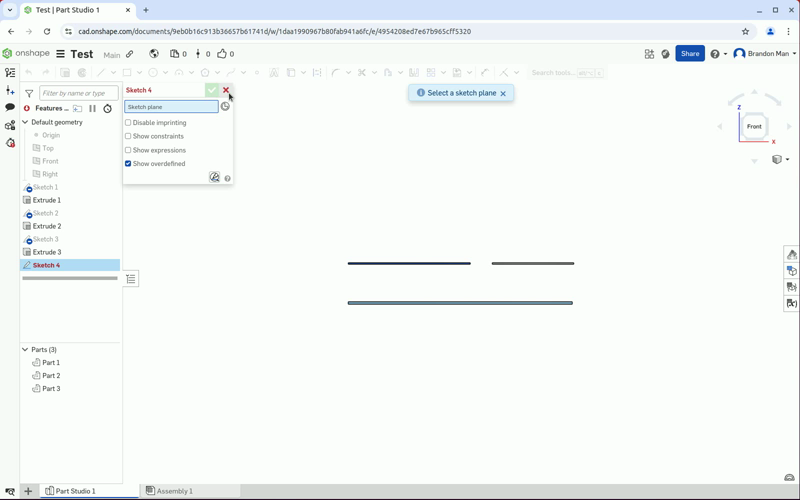
mouse_move(73, 163)
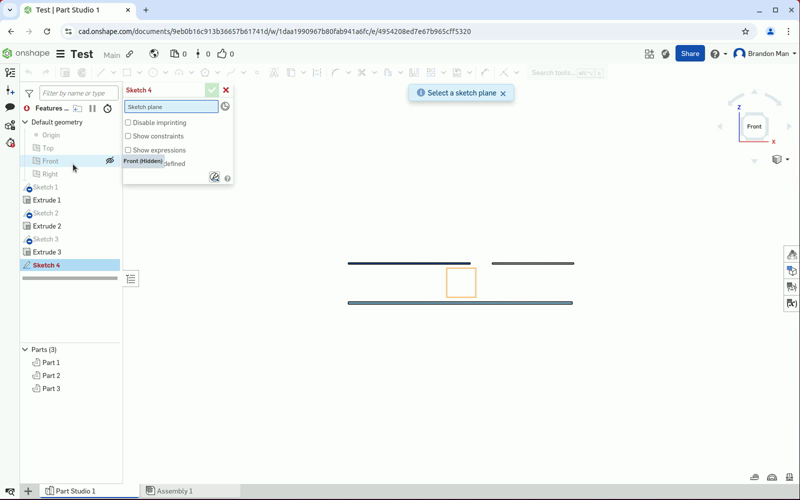
click(73, 163)
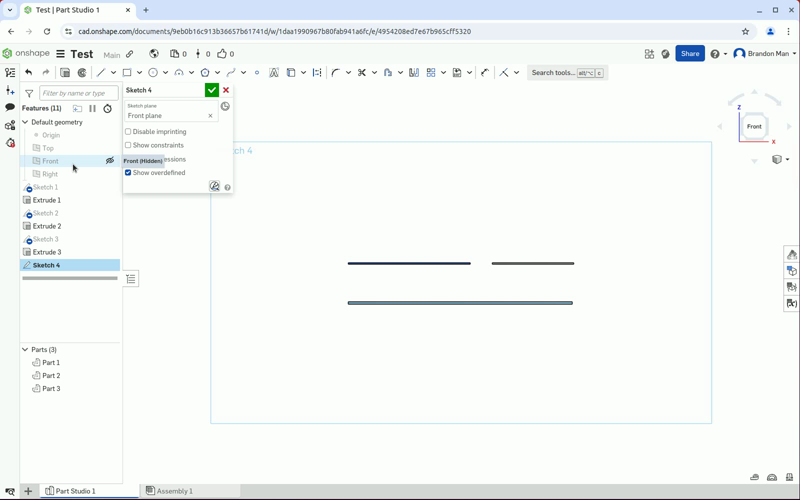
mouse_move(73, 352)
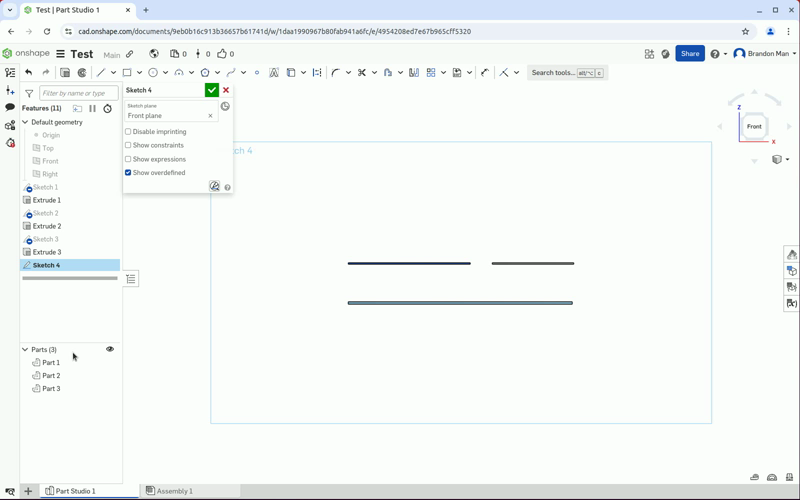
key(y)
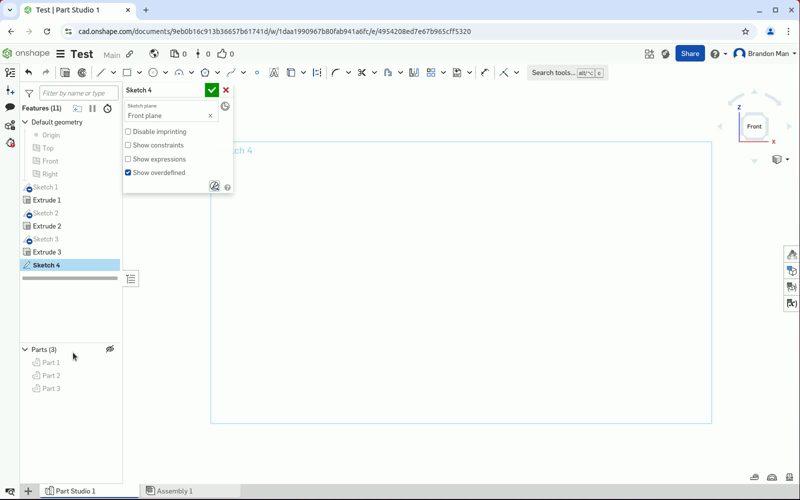
key(l)
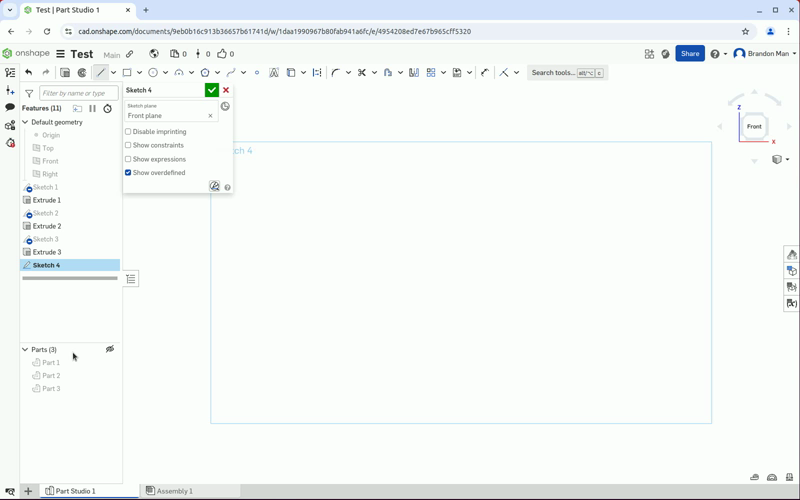
key_down(shift)
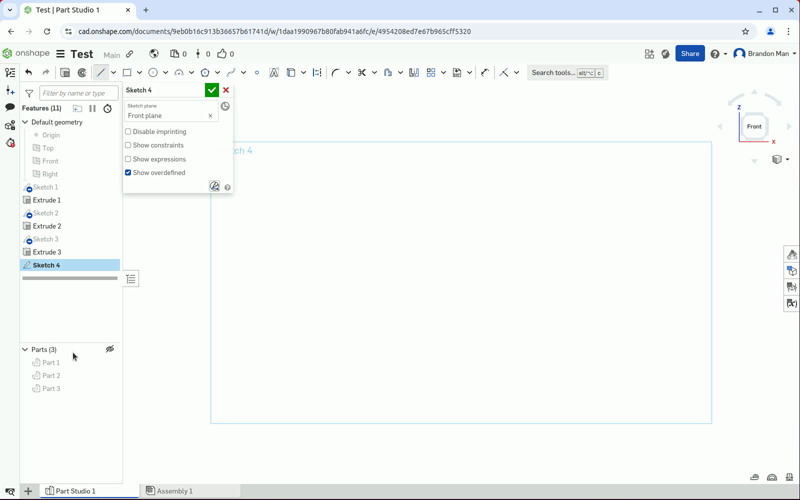
mouse_move(470, 264)
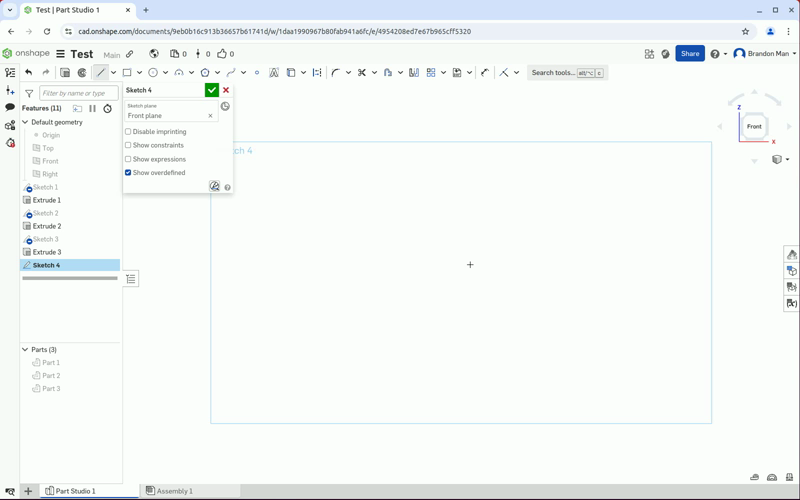
click(470, 264)
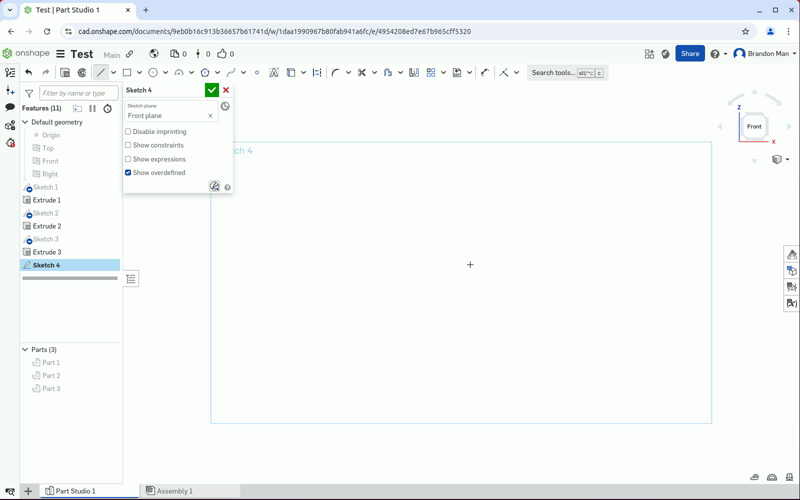
key_up(shift)
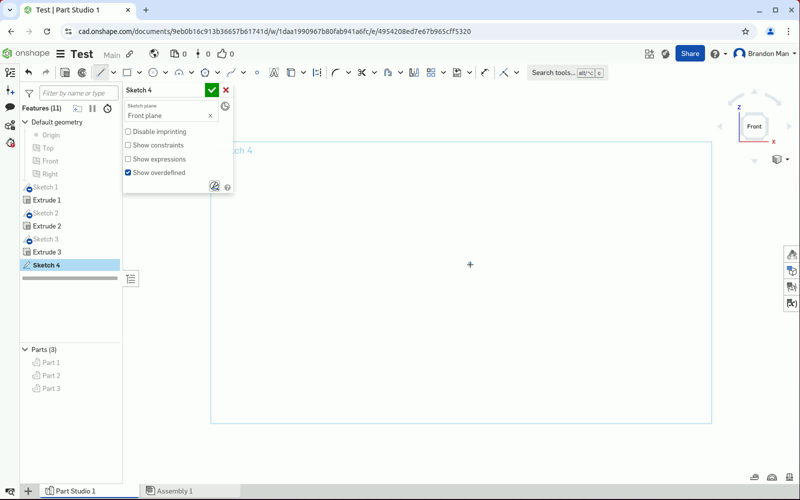
key_down(shift)
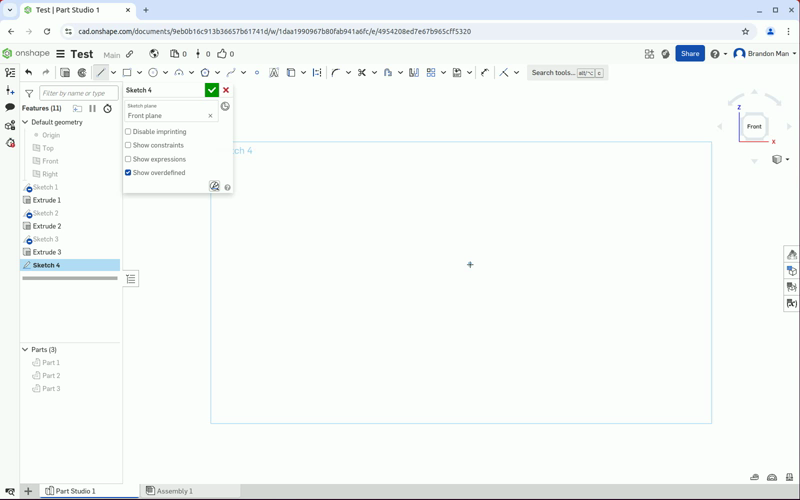
mouse_move(500, 264)
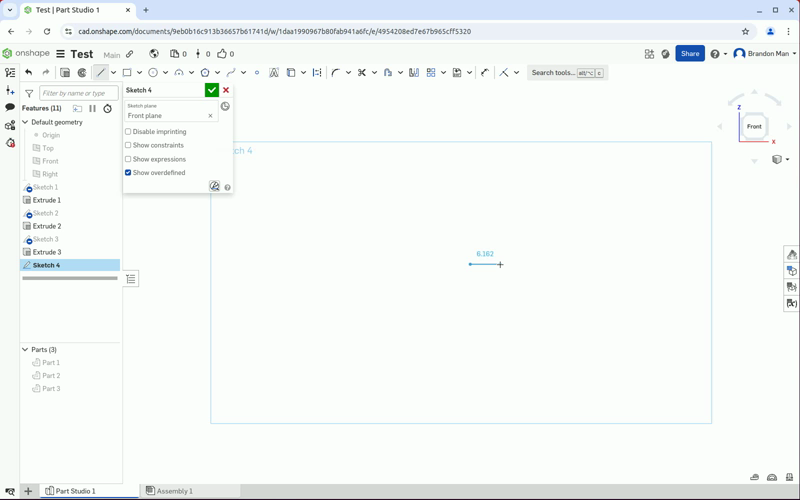
mouse_move(493, 264)
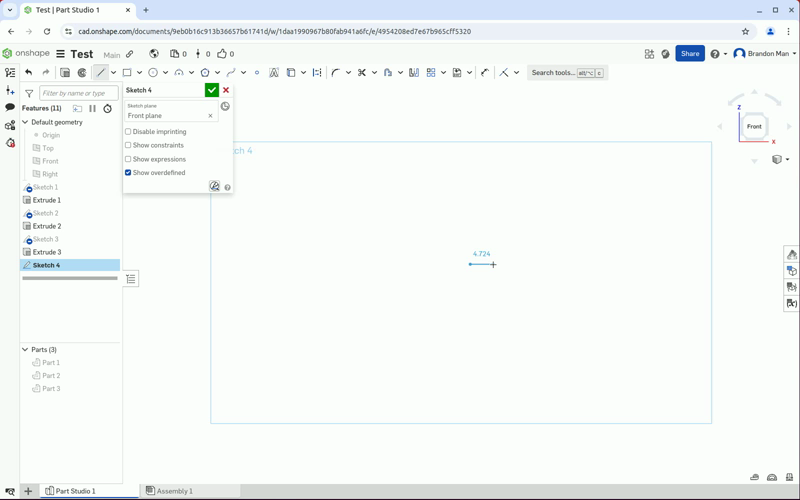
click(493, 264)
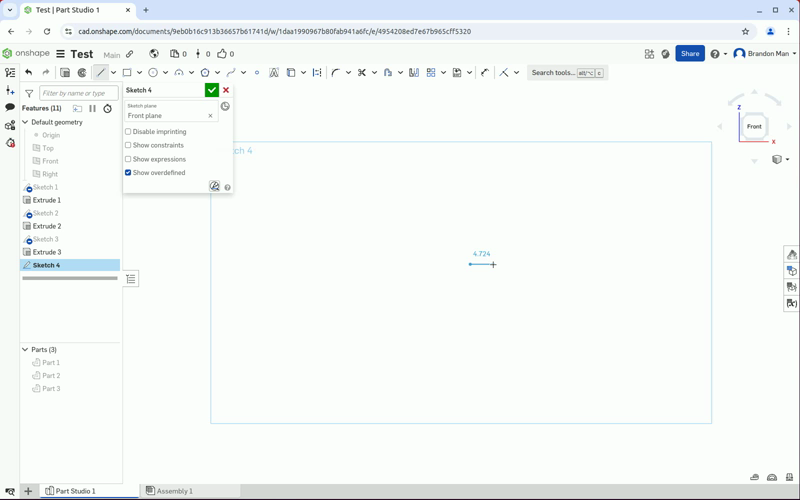
key_up(shift)
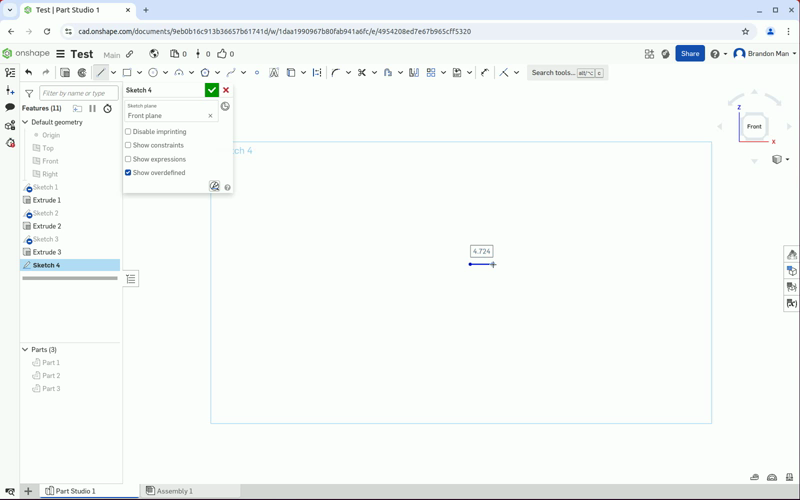
key_down(shift)
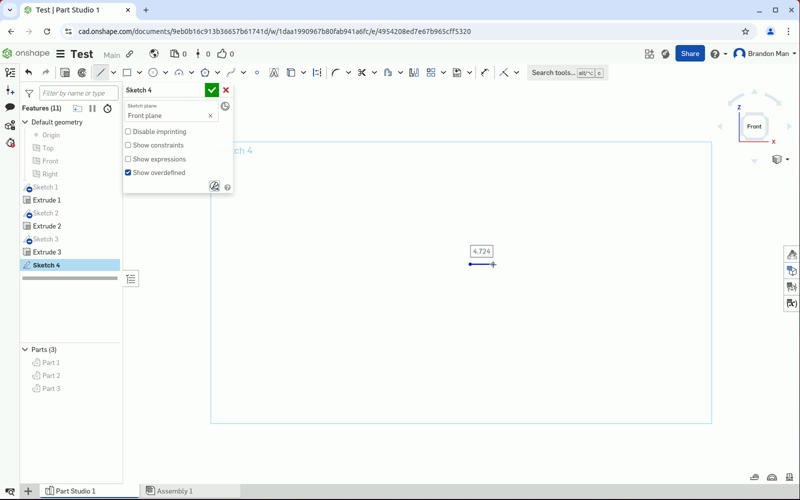
mouse_move(523, 264)
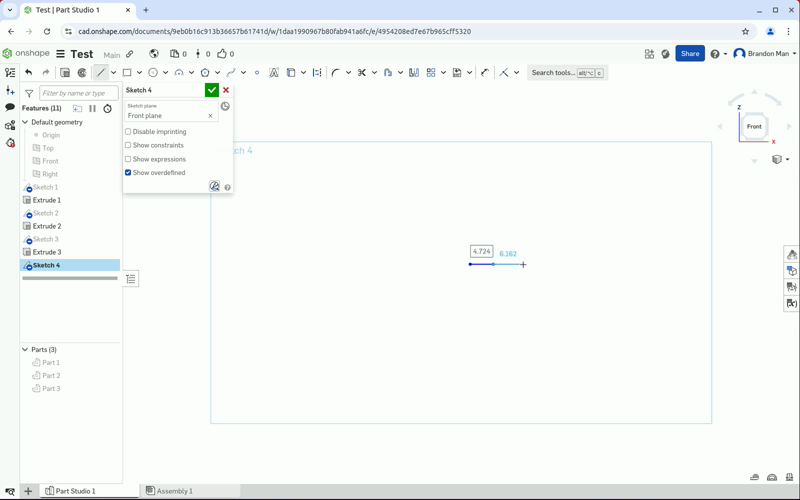
mouse_move(493, 262)
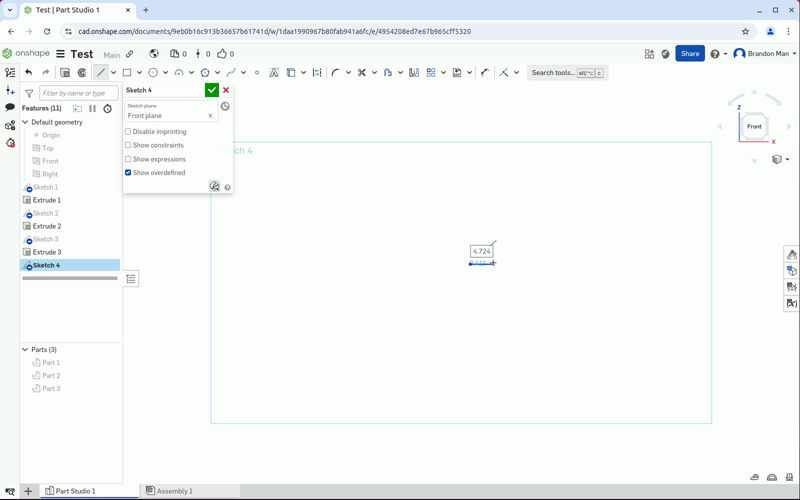
scroll(6)
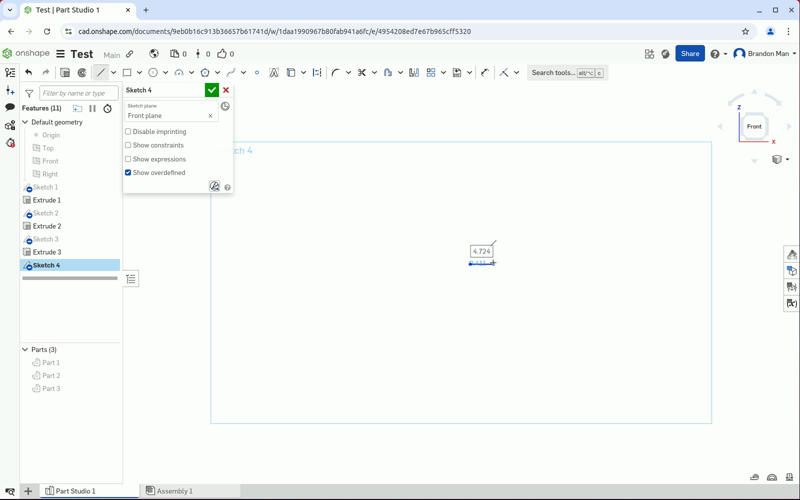
scroll(6)
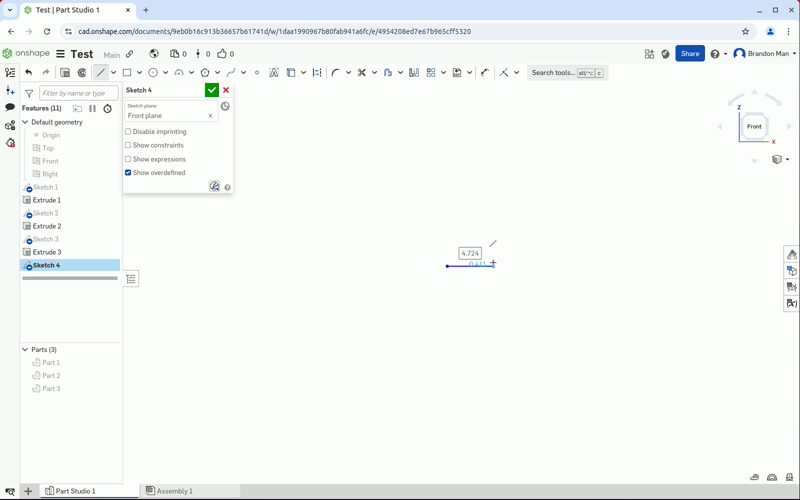
scroll(6)
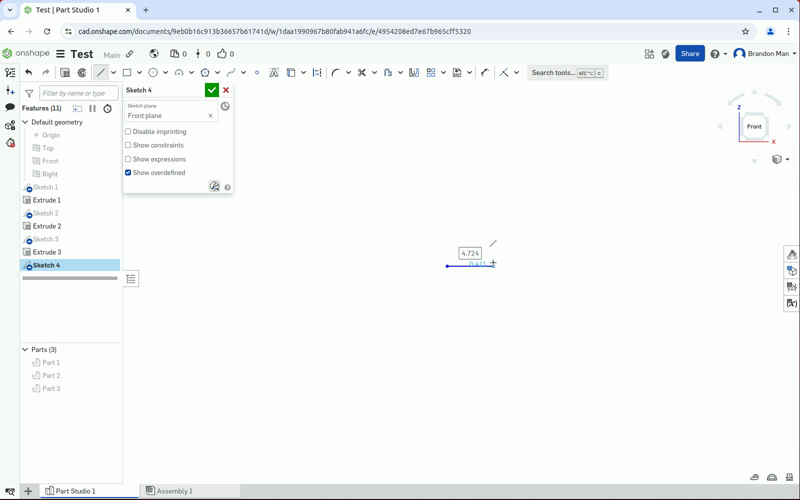
scroll(6)
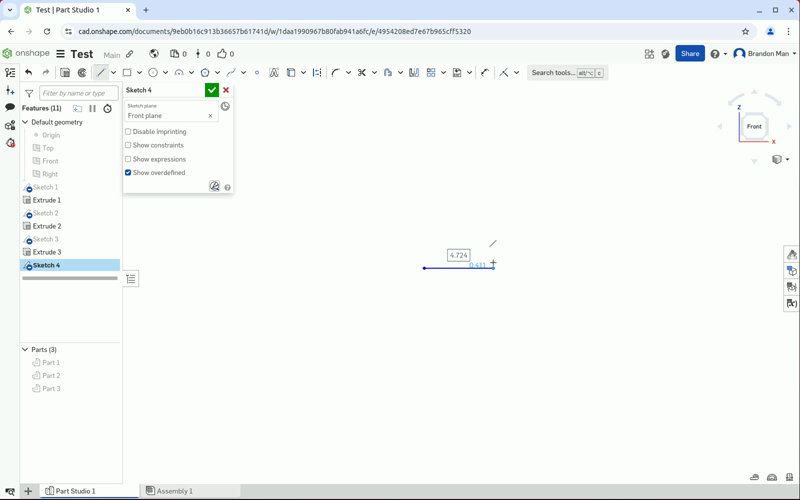
scroll(6)
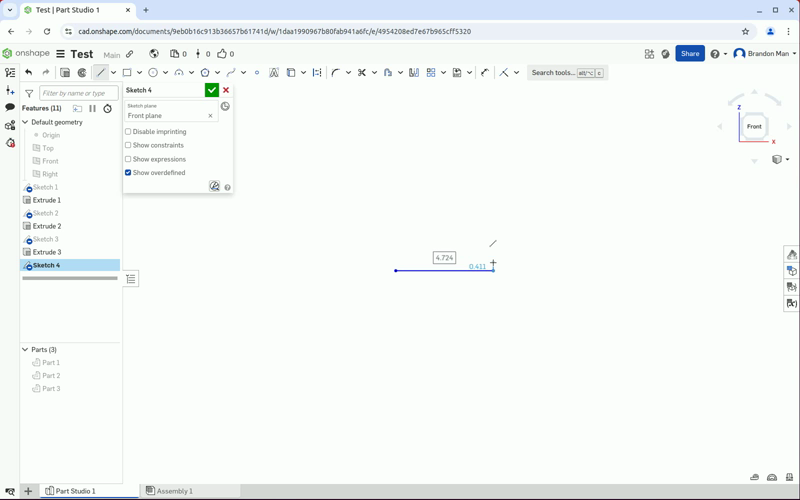
scroll(6)
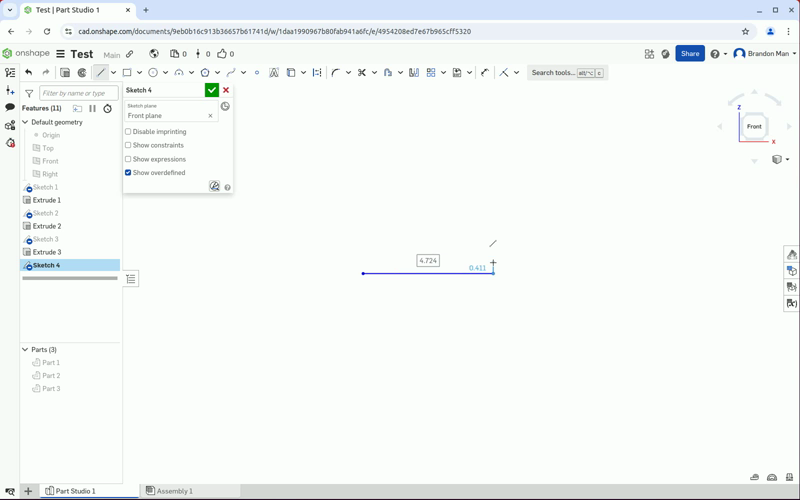
scroll(6)
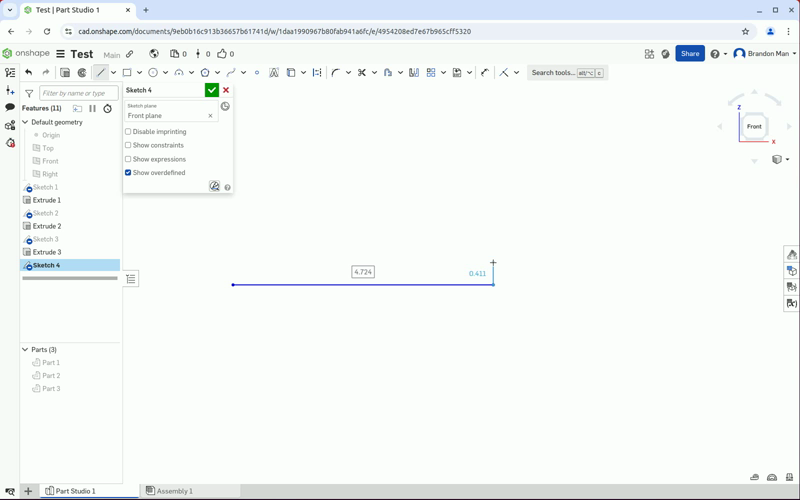
click(493, 262)
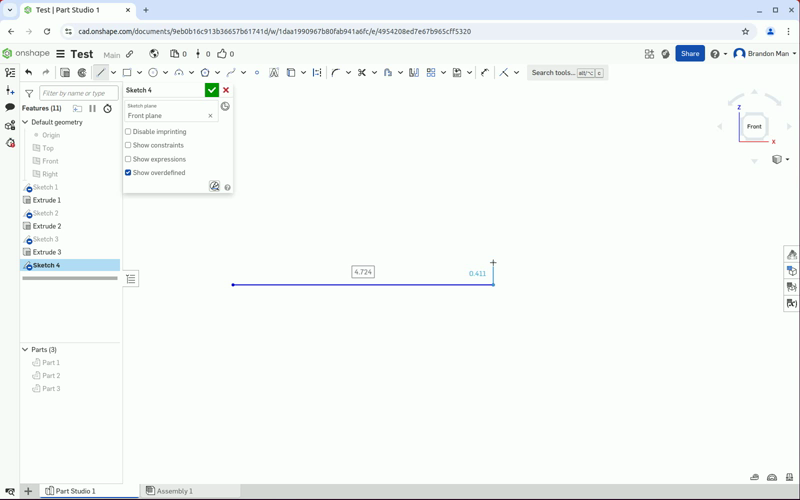
scroll(-6)
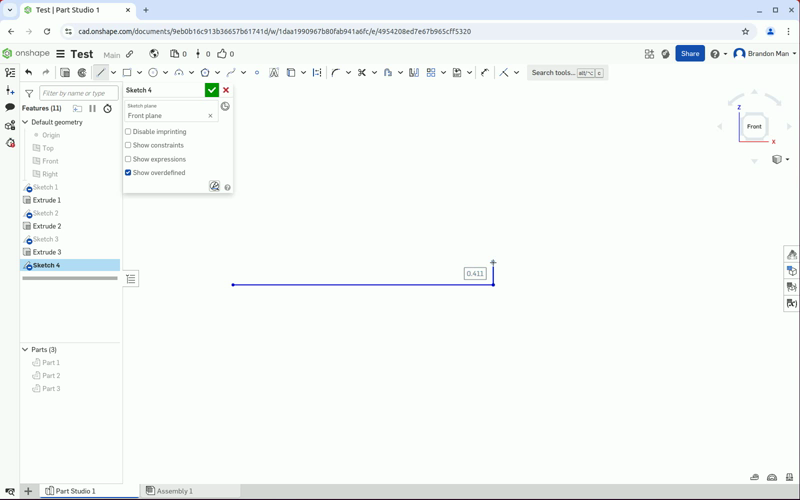
scroll(-6)
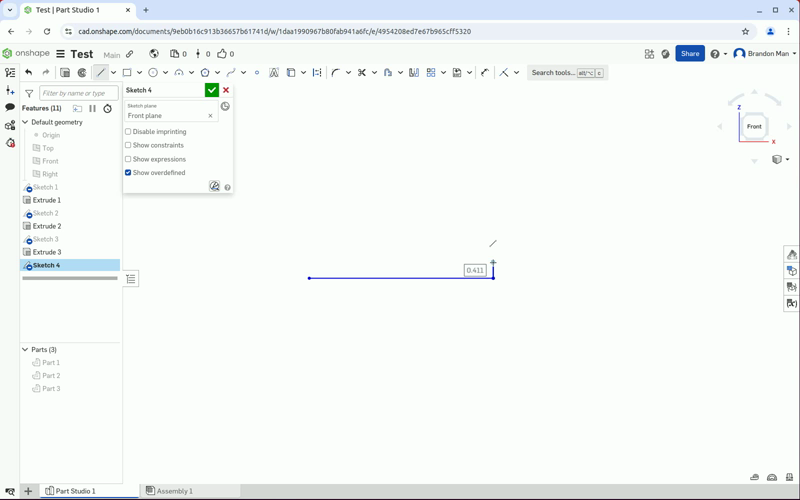
scroll(-6)
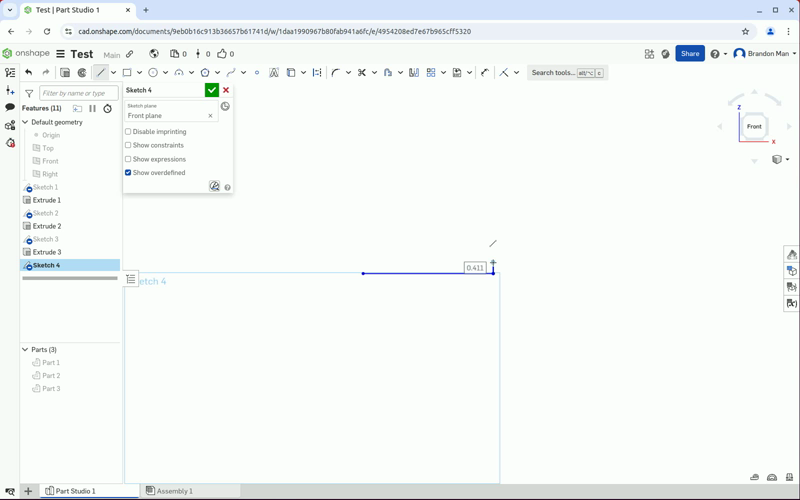
scroll(-6)
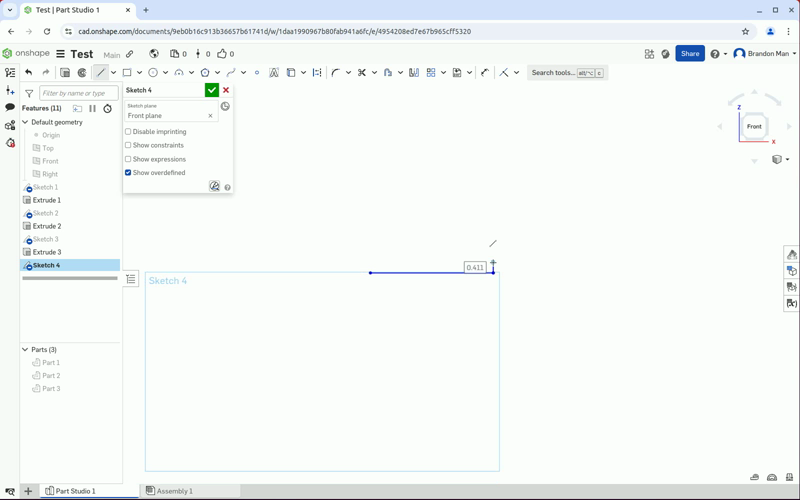
scroll(-6)
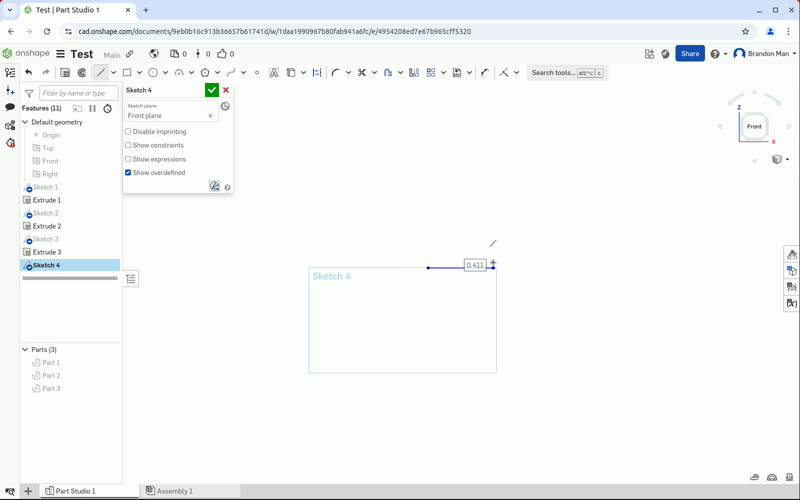
scroll(-6)
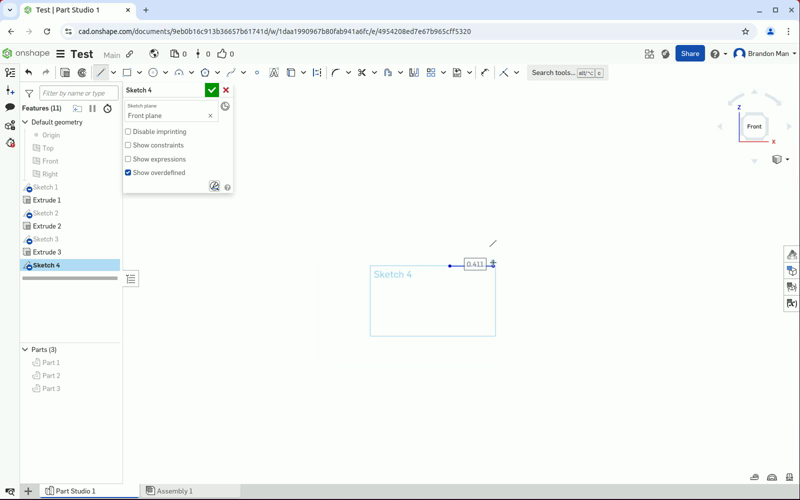
scroll(-6)
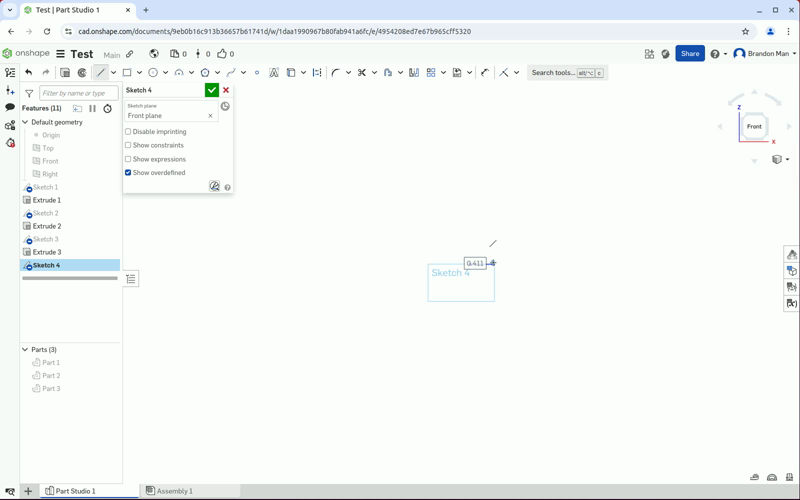
key_up(shift)
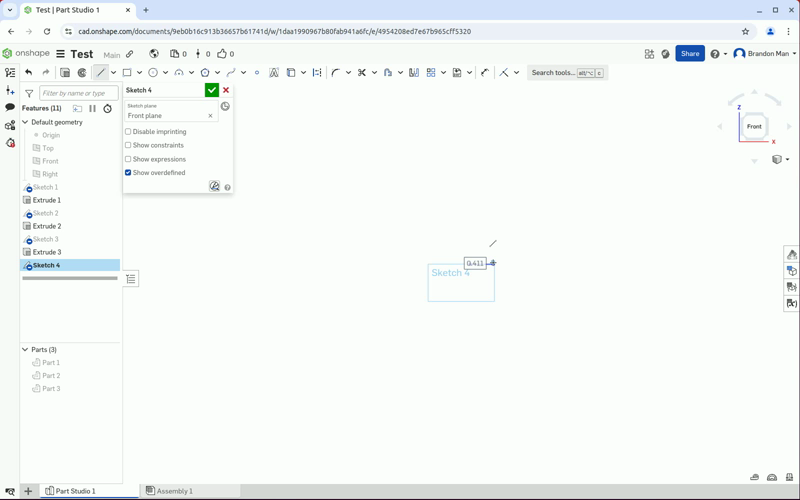
key_down(shift)
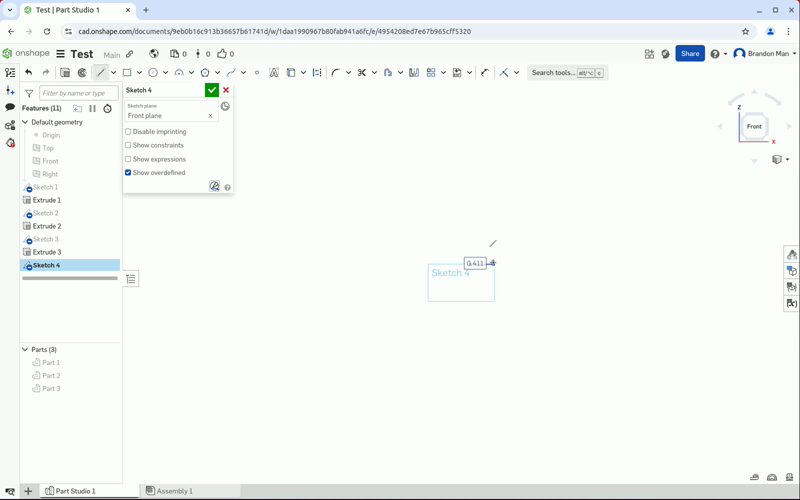
key_up(shift)
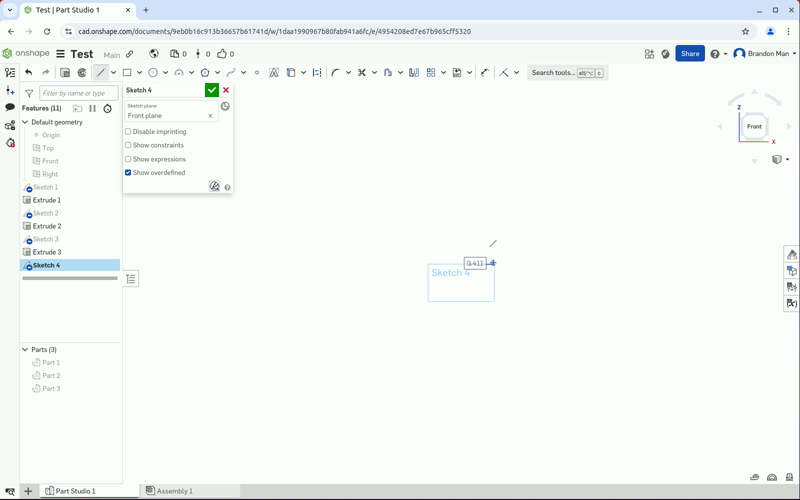
key_down(shift)
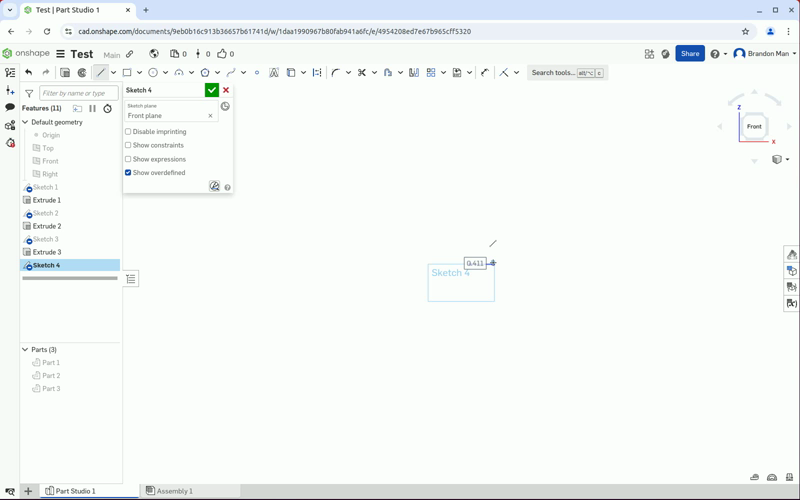
mouse_move(522, 262)
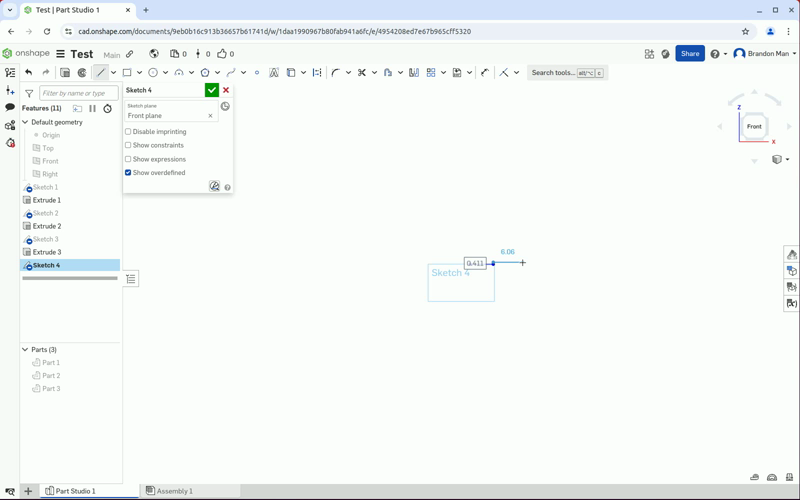
mouse_move(490, 262)
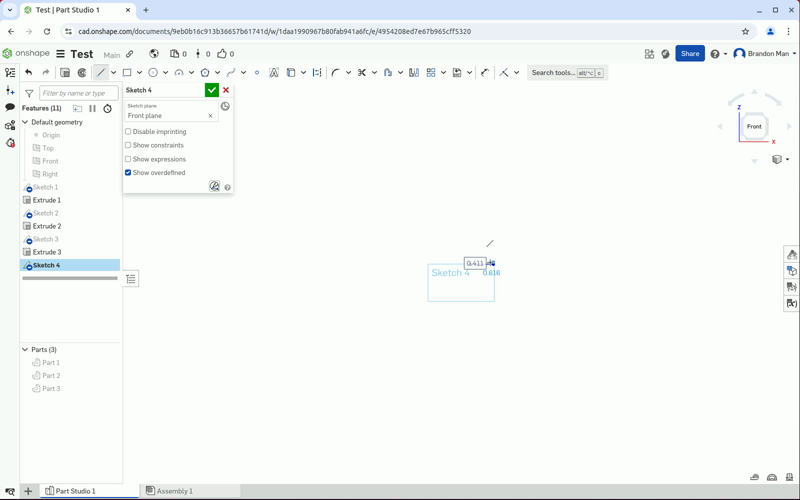
scroll(6)
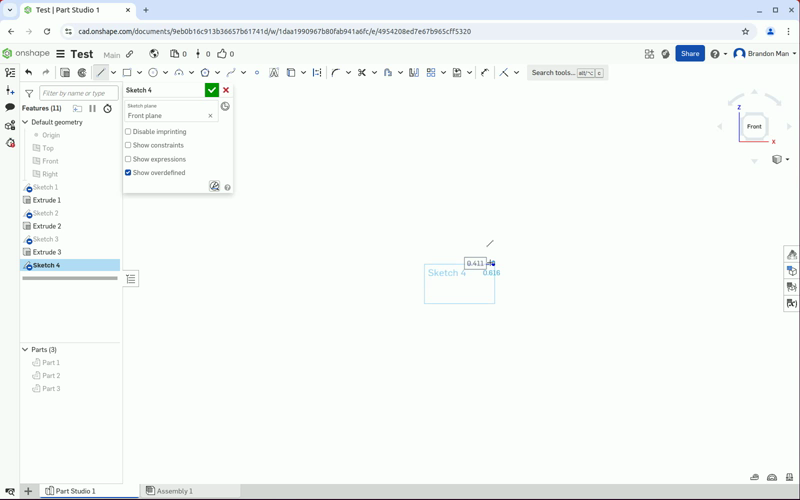
scroll(6)
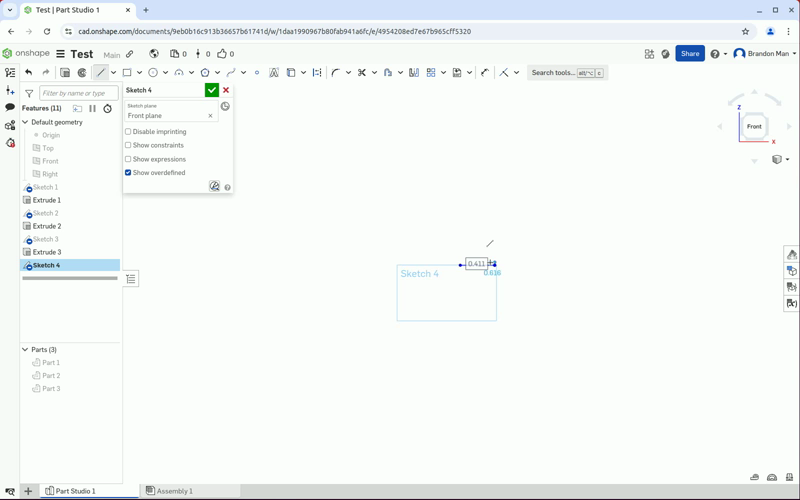
scroll(6)
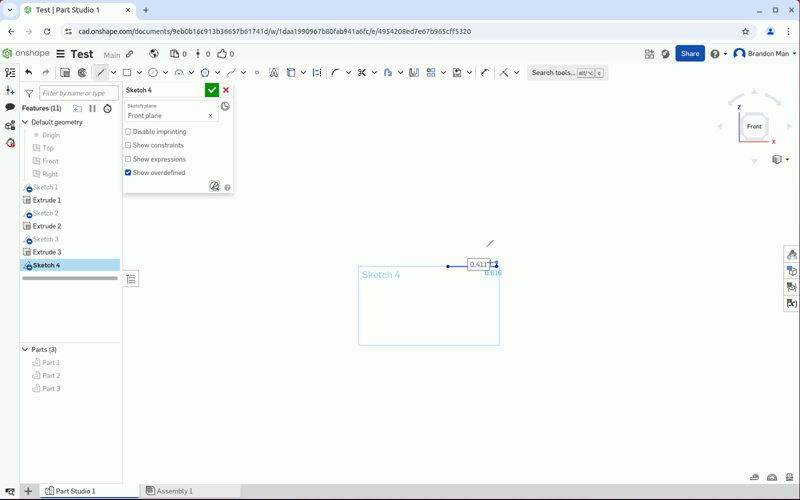
scroll(6)
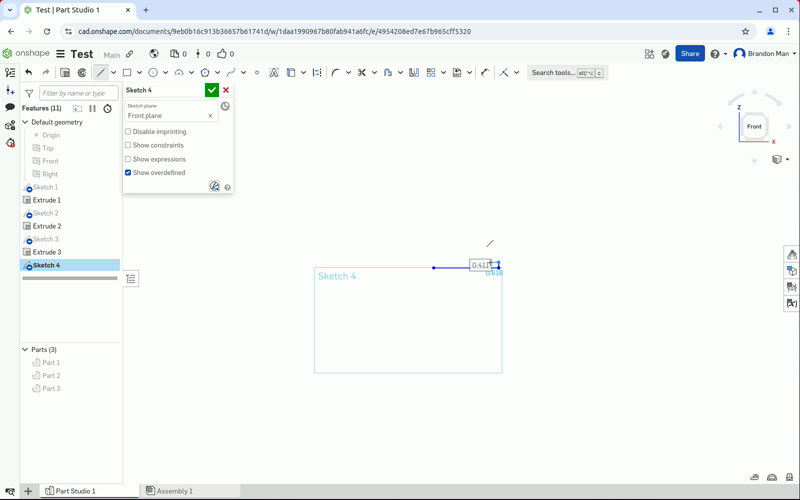
scroll(6)
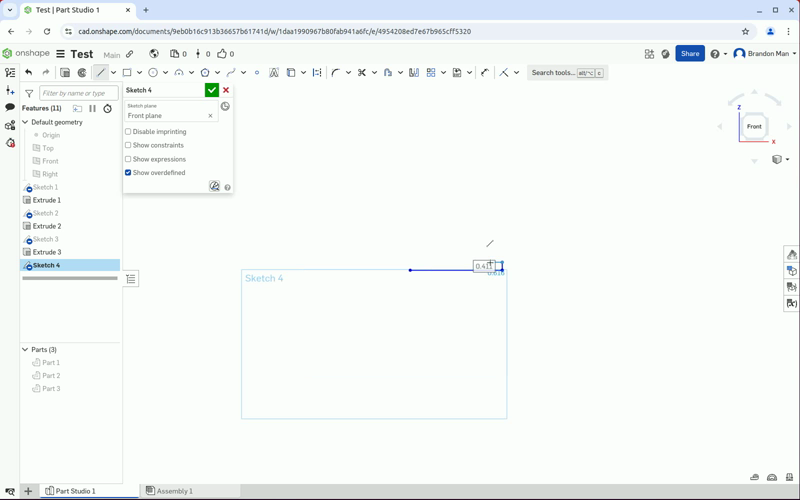
scroll(6)
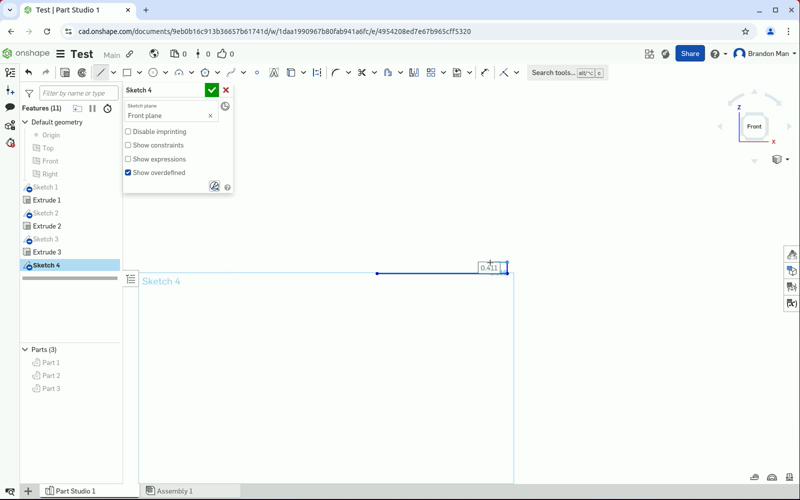
scroll(6)
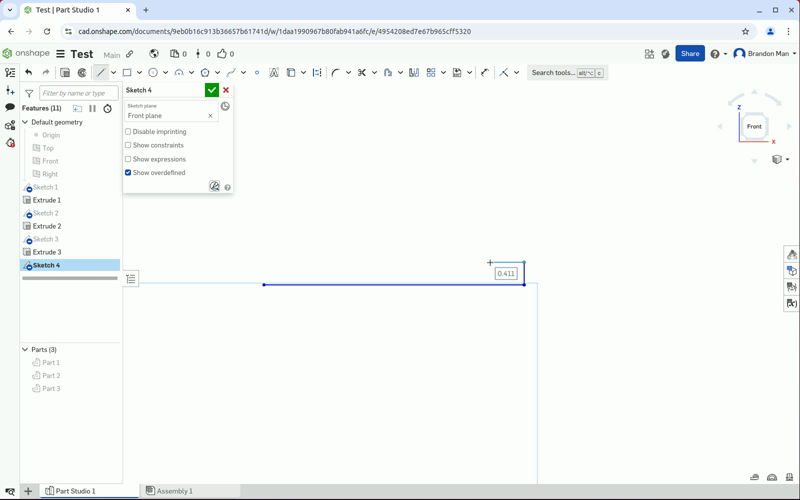
click(490, 262)
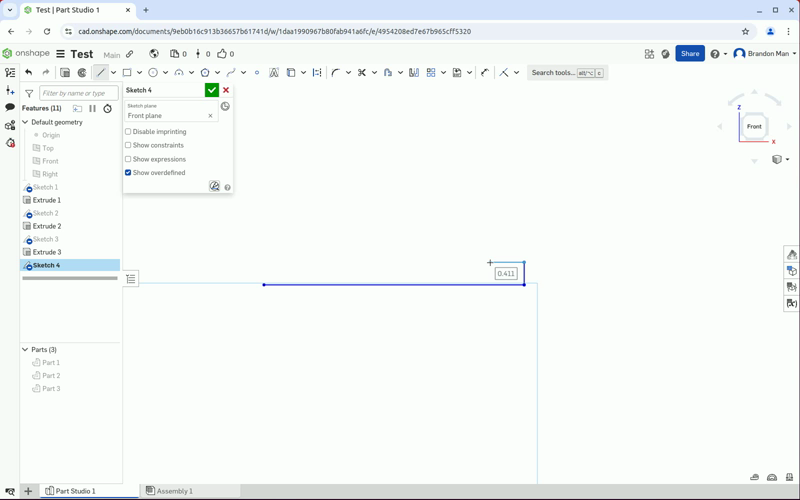
scroll(-6)
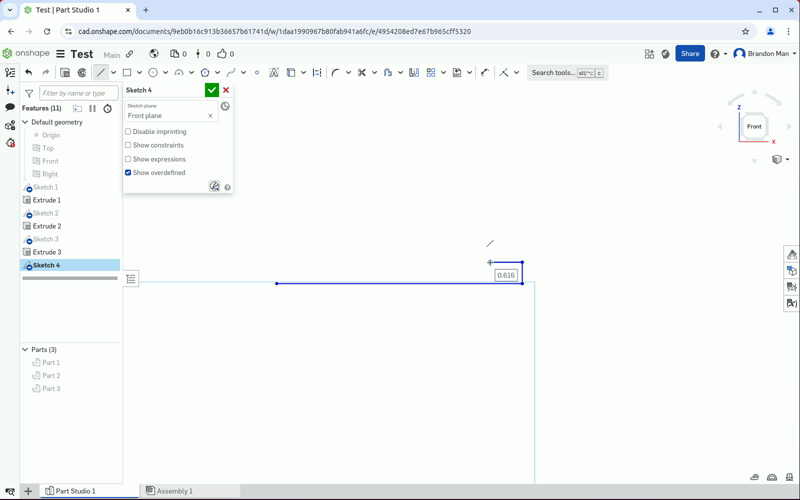
scroll(-6)
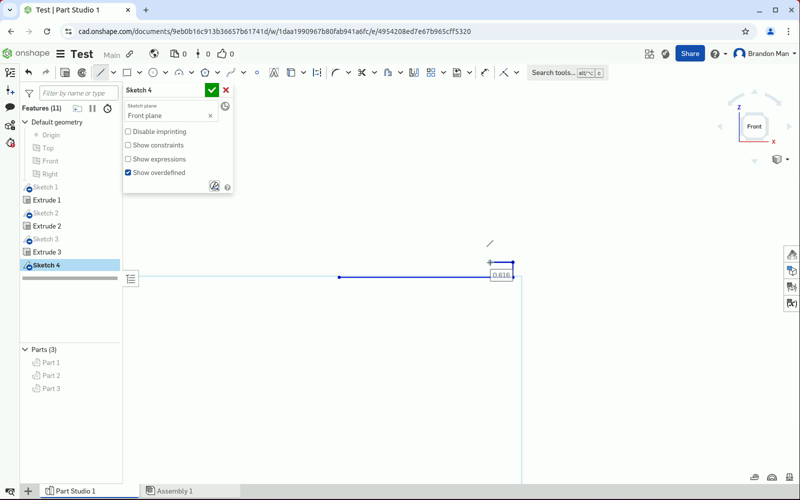
scroll(-6)
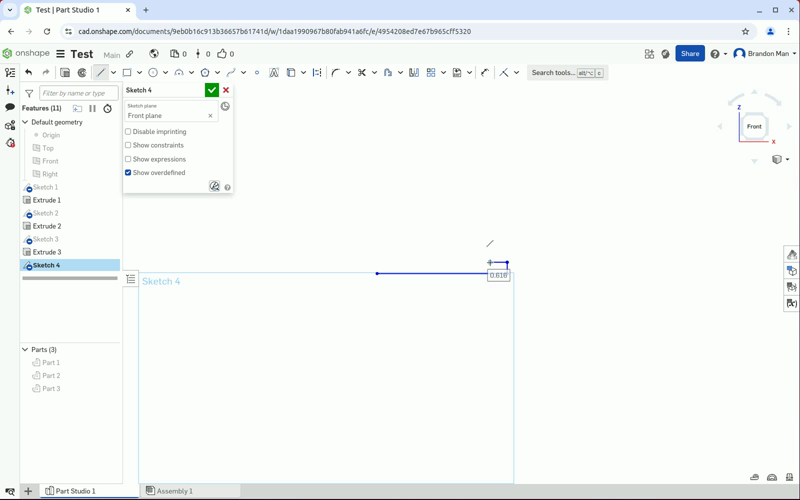
scroll(-6)
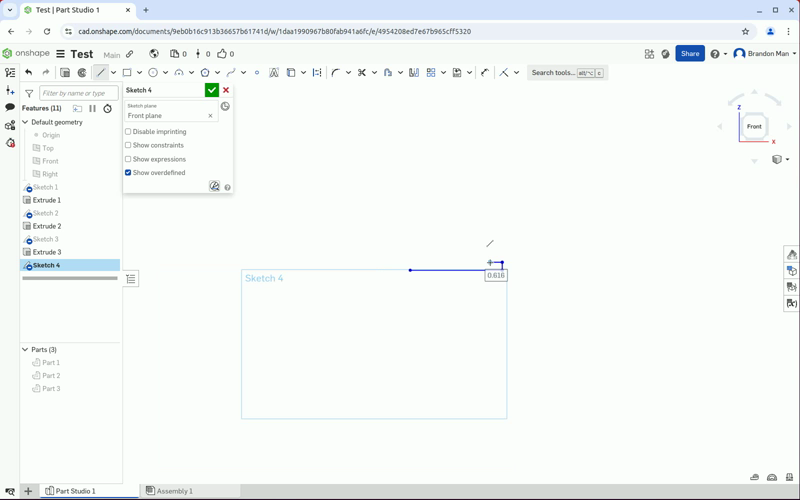
scroll(-6)
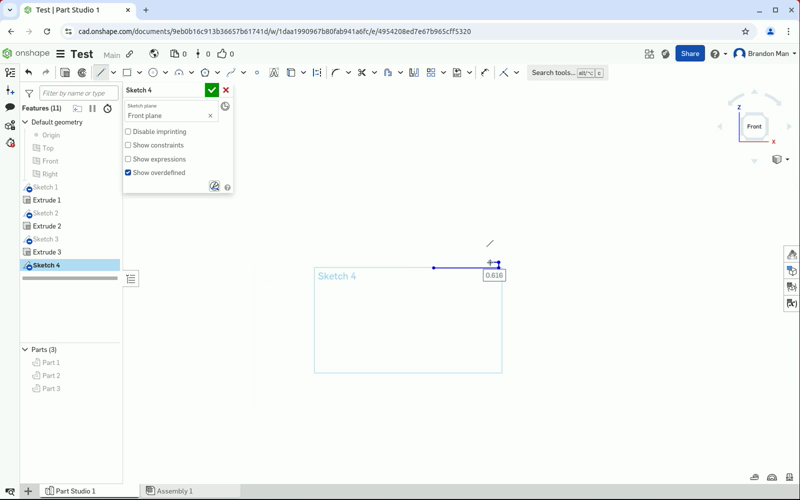
scroll(-6)
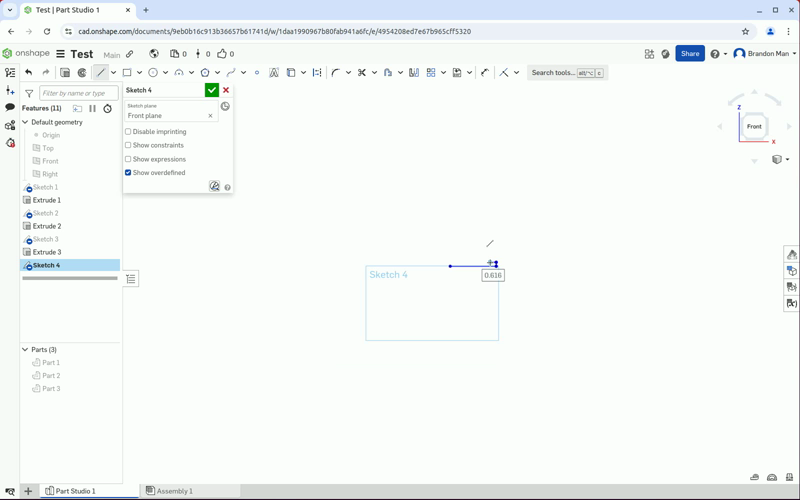
scroll(-6)
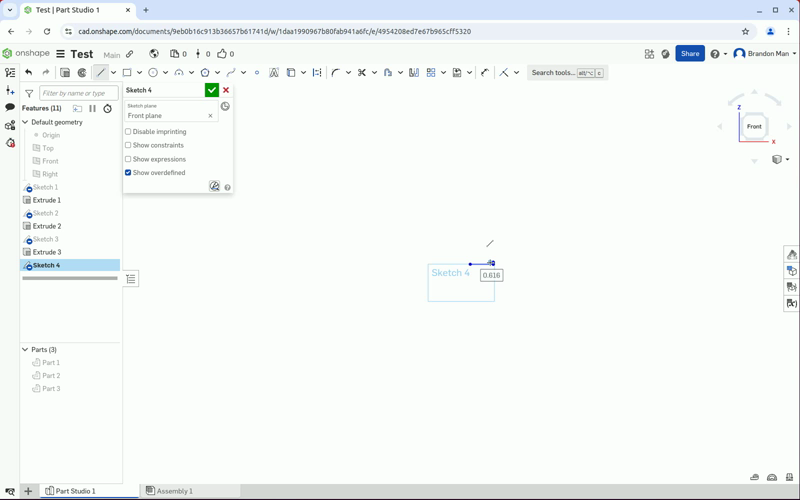
key_up(shift)
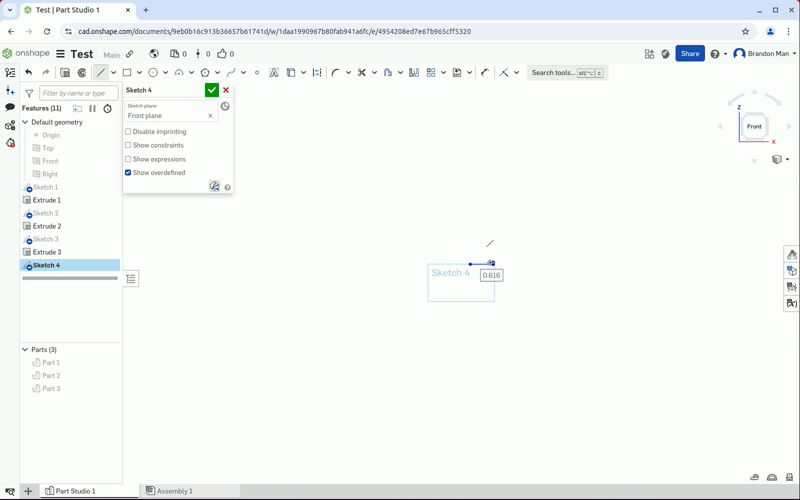
key_down(shift)
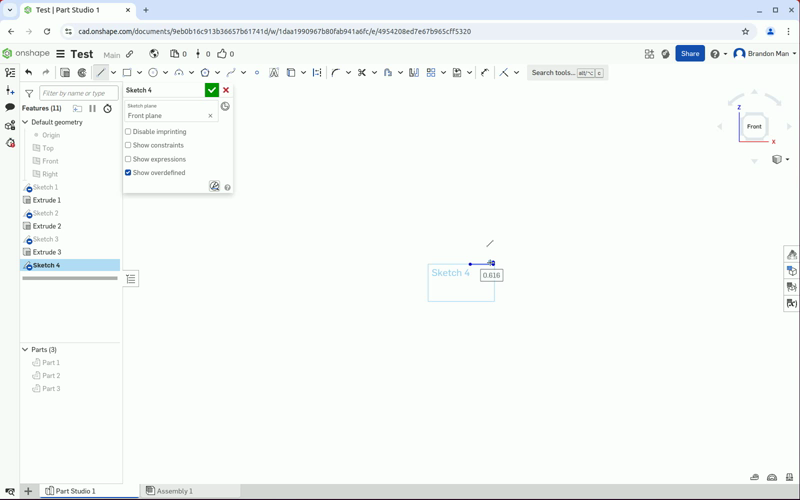
mouse_move(520, 262)
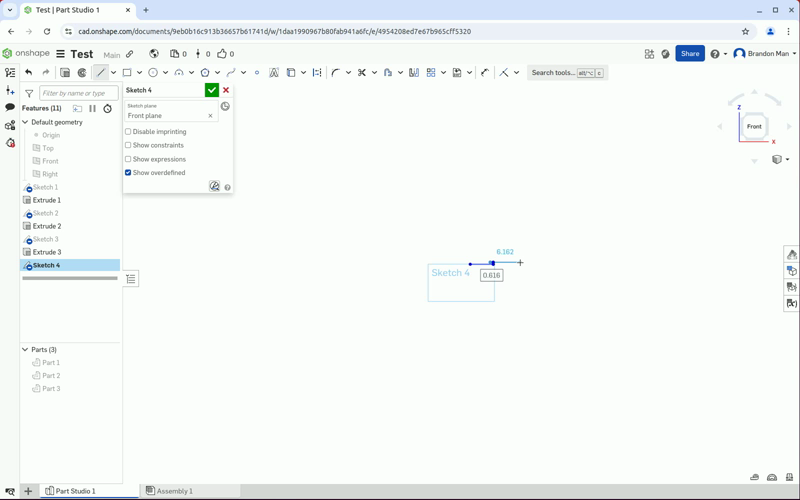
mouse_move(470, 262)
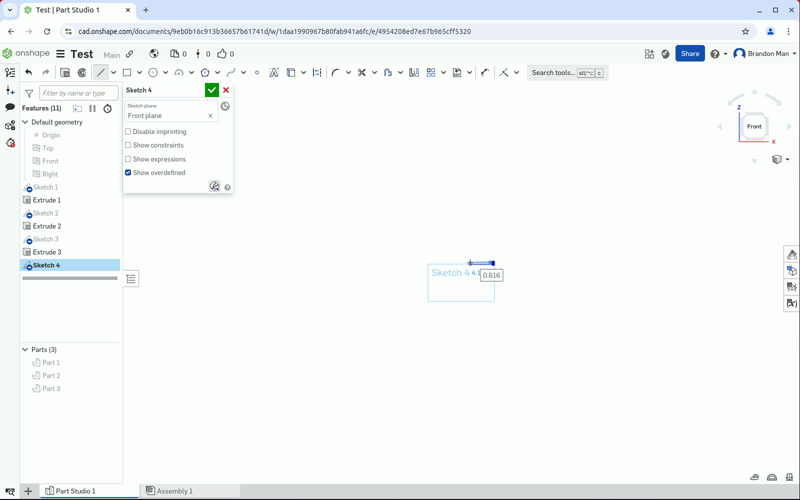
scroll(6)
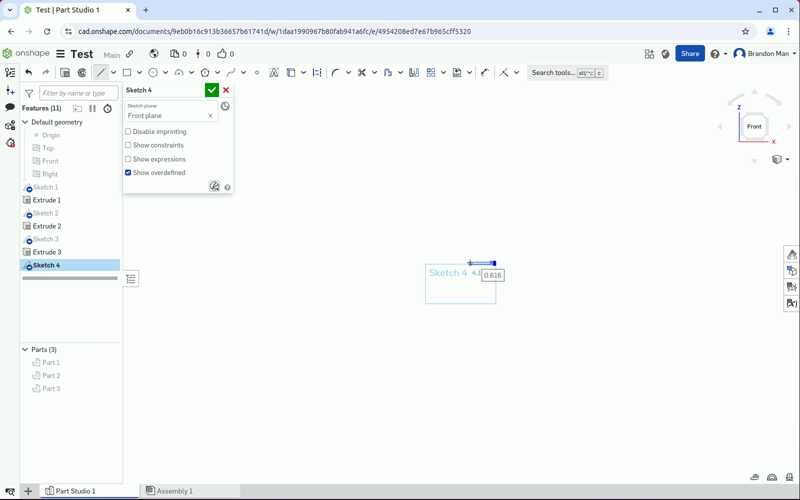
scroll(6)
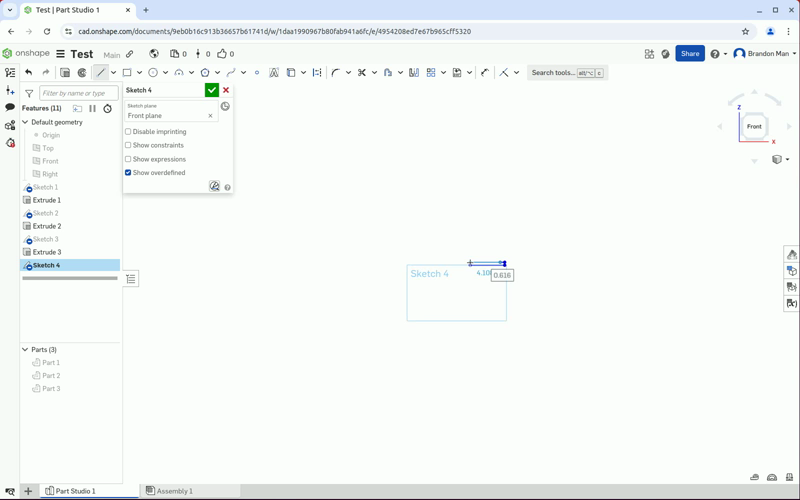
scroll(6)
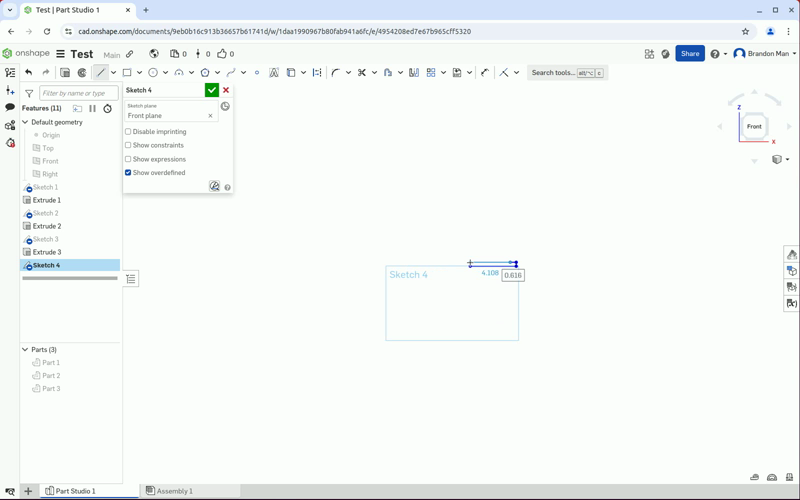
scroll(6)
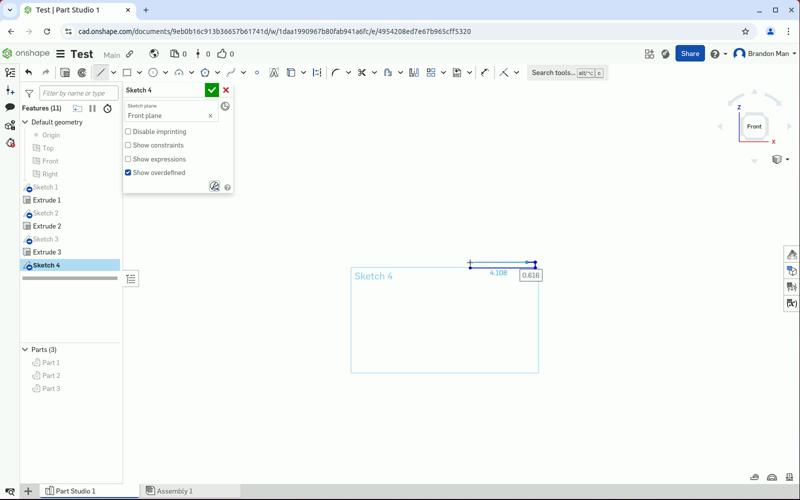
scroll(6)
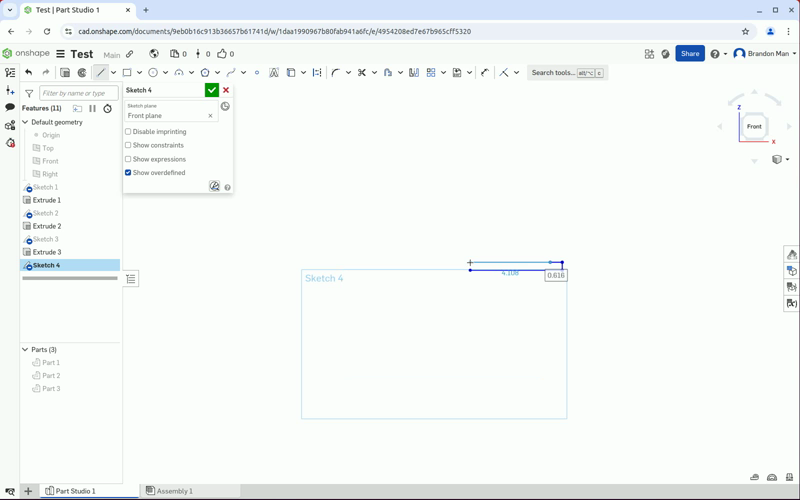
scroll(6)
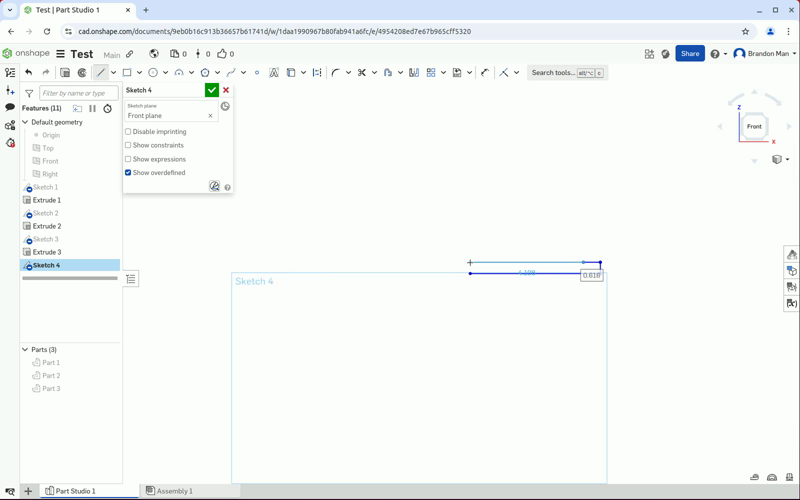
scroll(6)
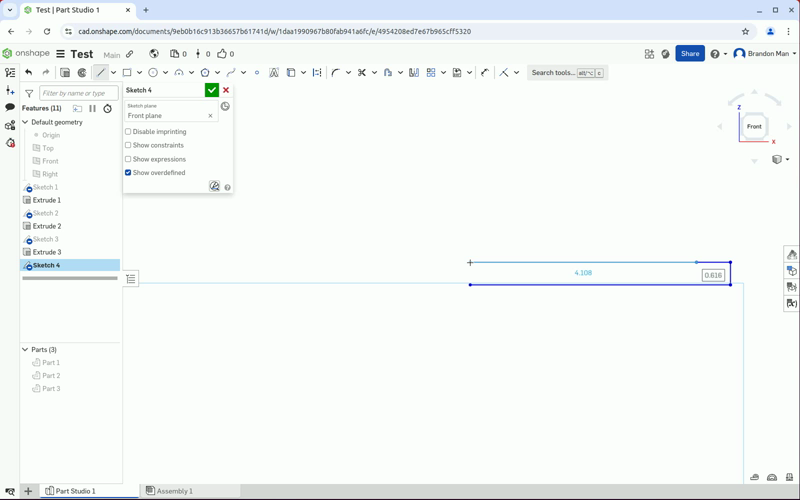
click(470, 262)
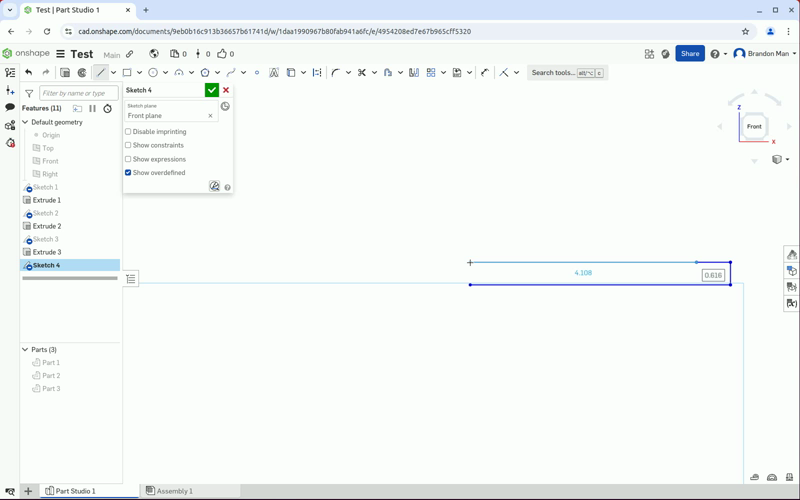
scroll(-6)
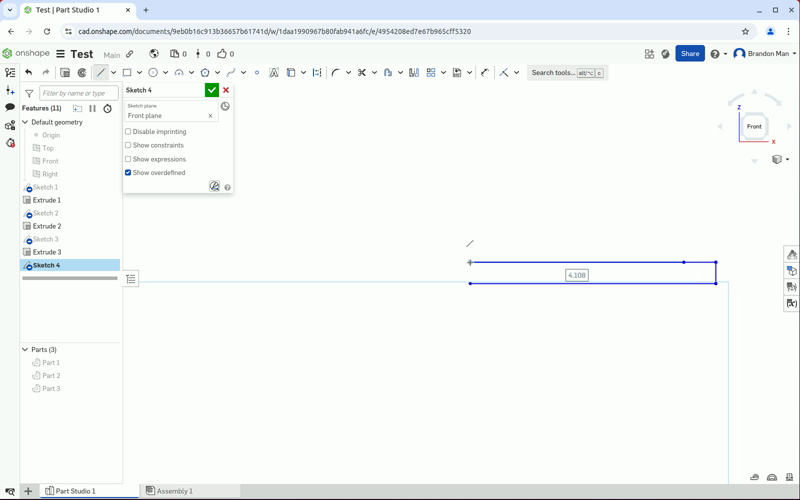
scroll(-6)
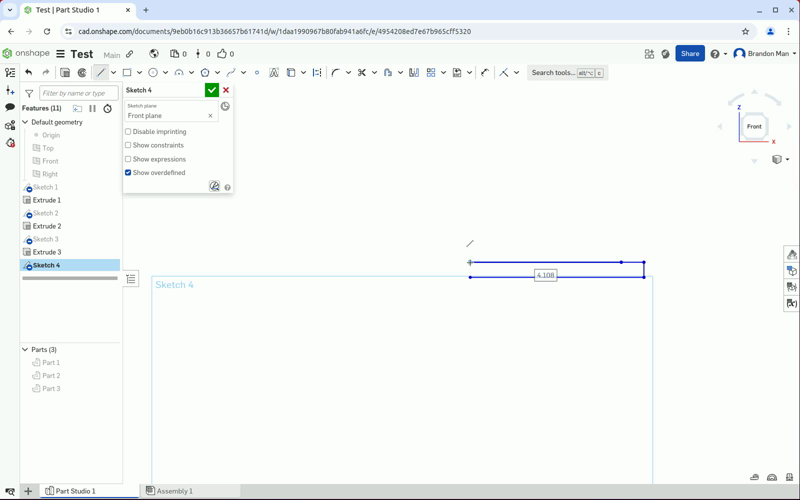
scroll(-6)
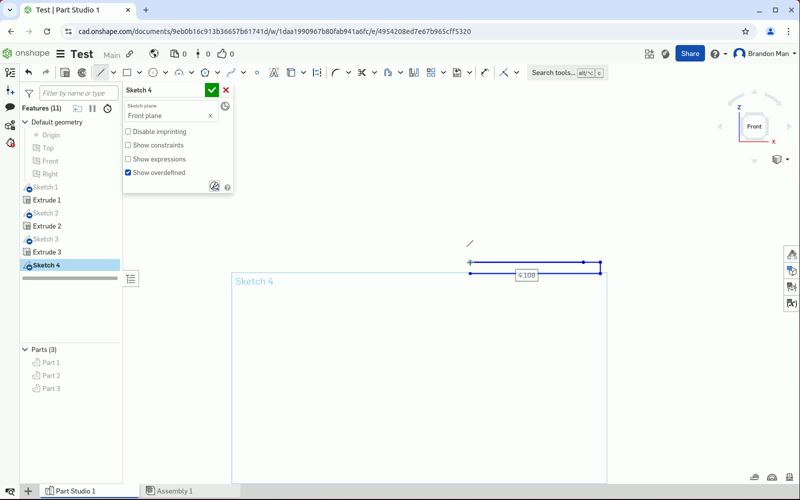
scroll(-6)
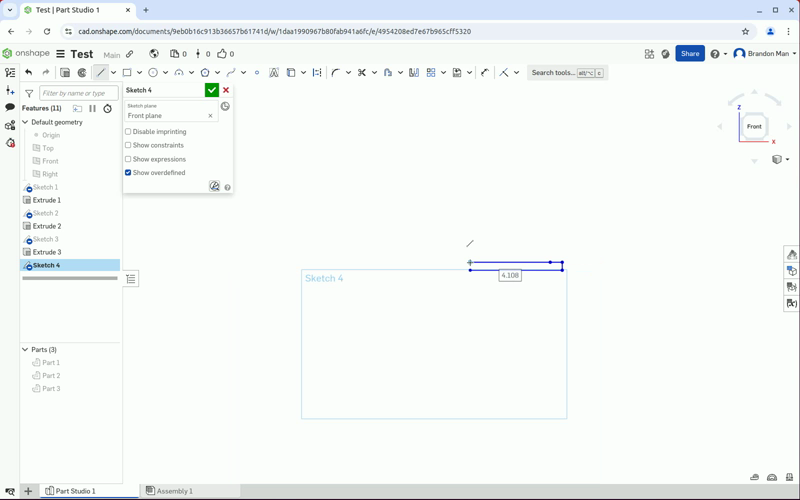
scroll(-6)
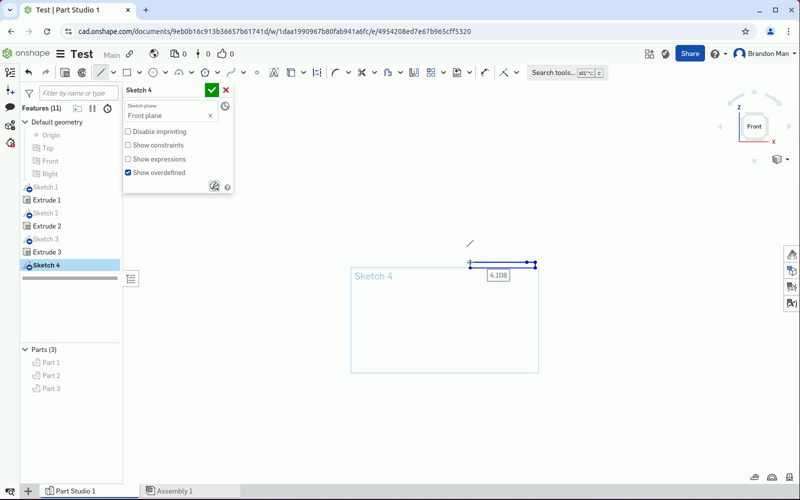
scroll(-6)
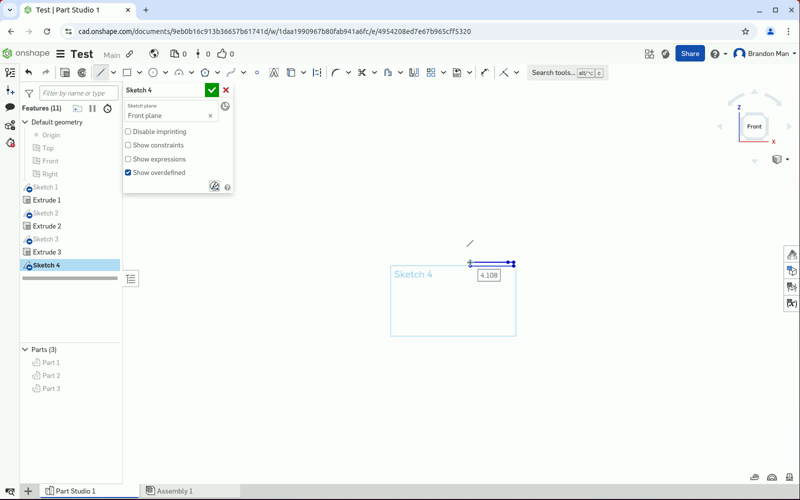
scroll(-6)
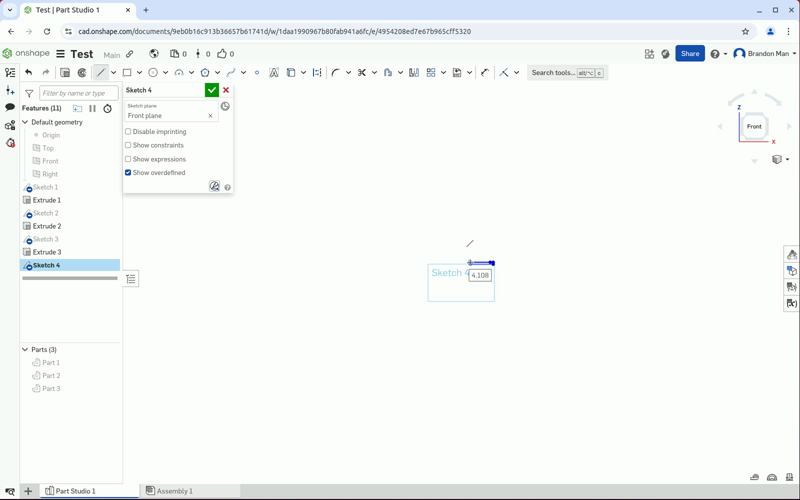
key_up(shift)
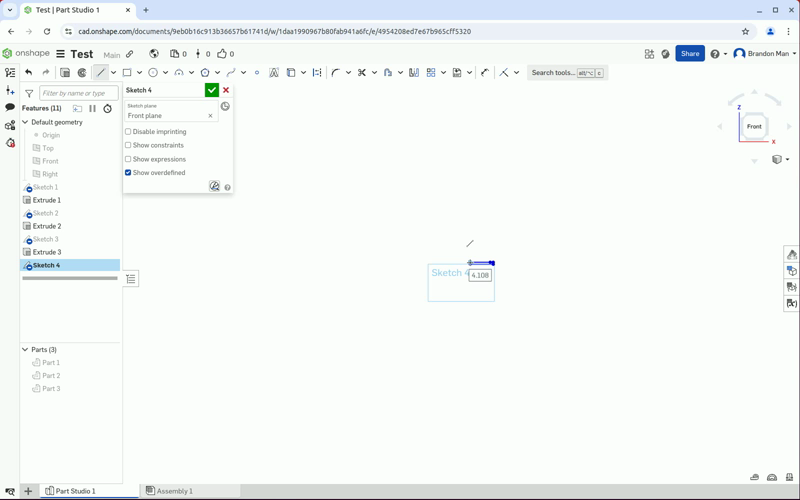
mouse_move(500, 262)
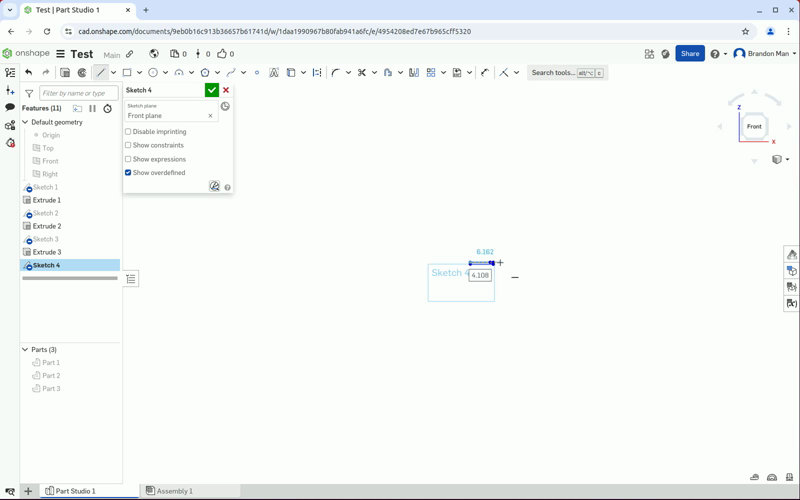
key_down(shift)
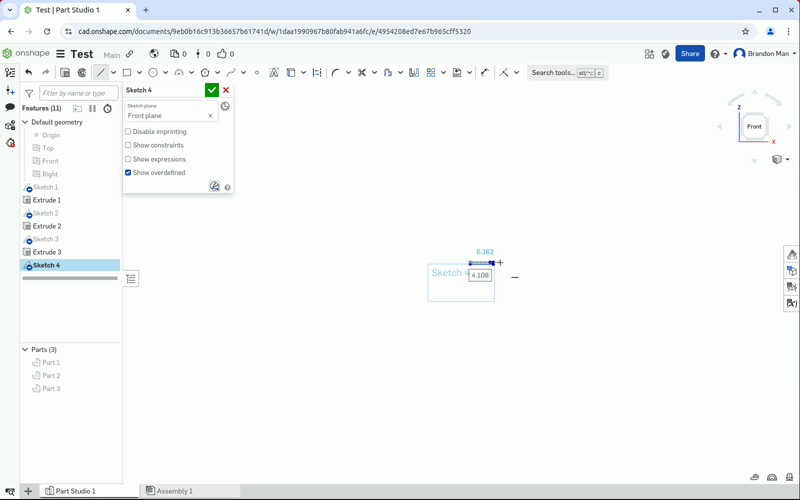
mouse_move(470, 264)
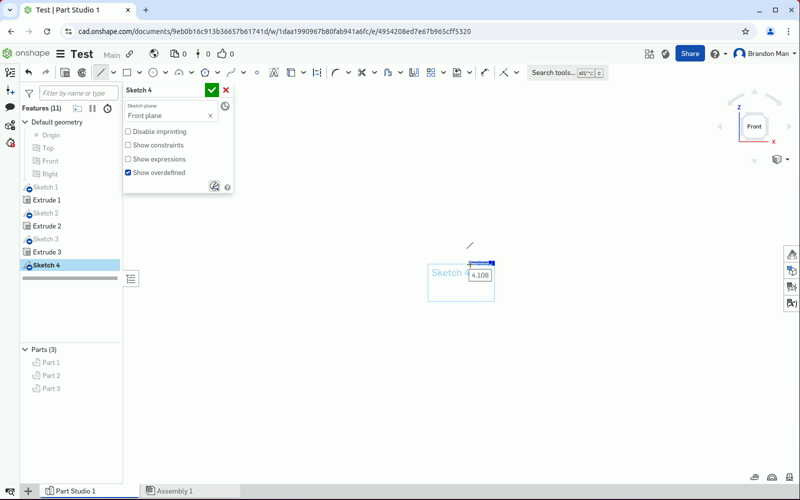
scroll(6)
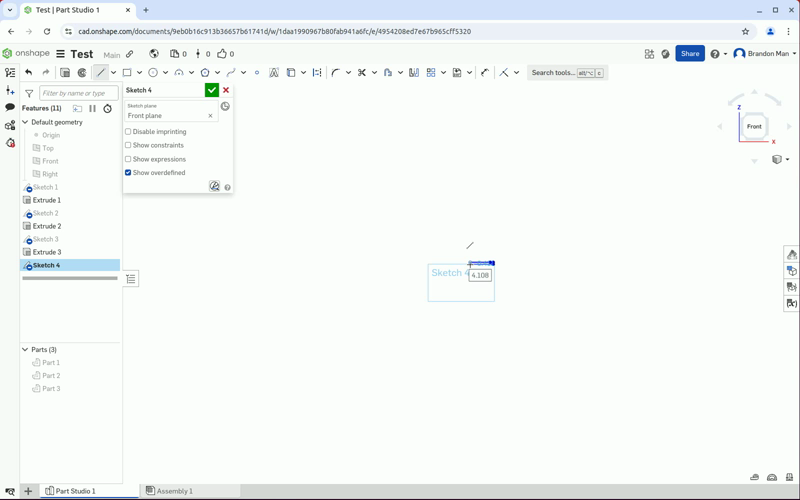
scroll(6)
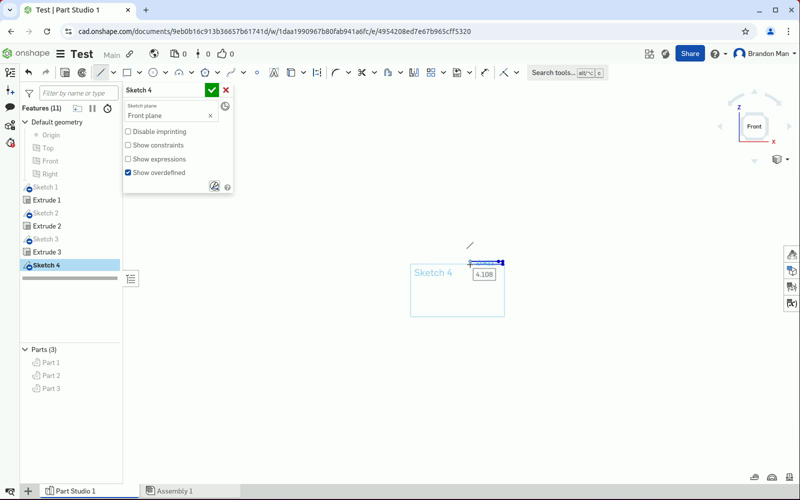
scroll(6)
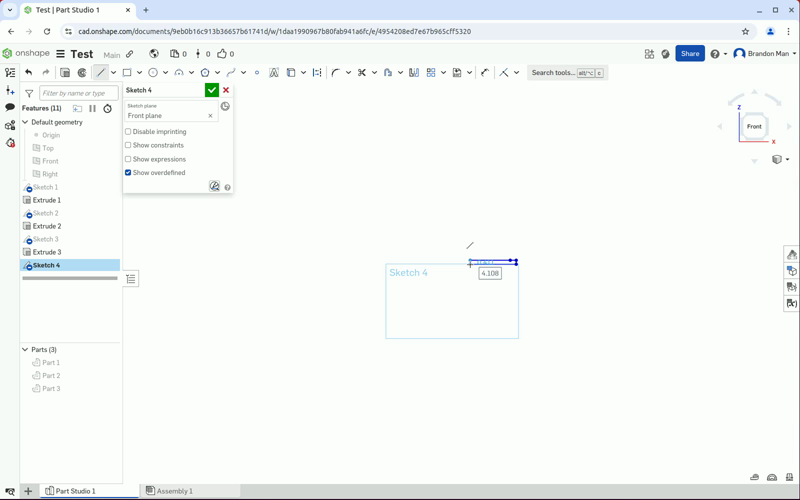
scroll(6)
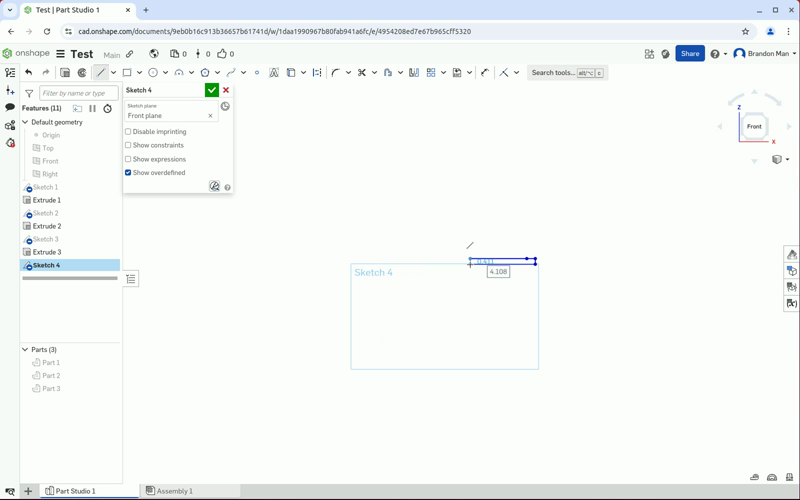
scroll(6)
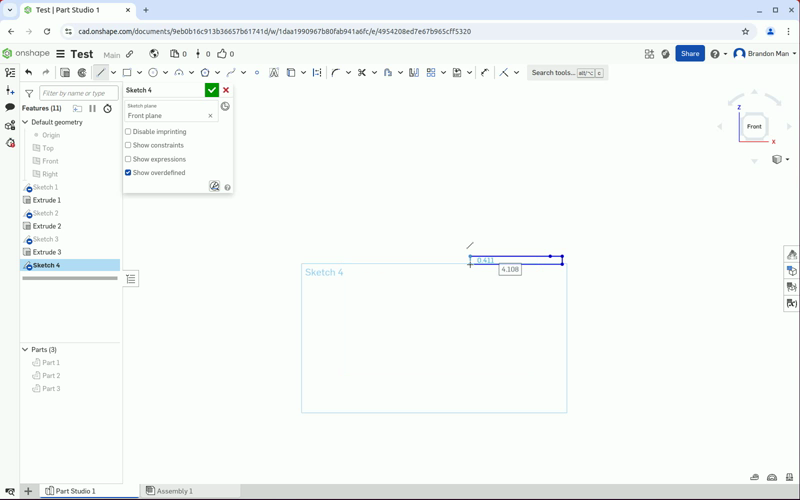
scroll(6)
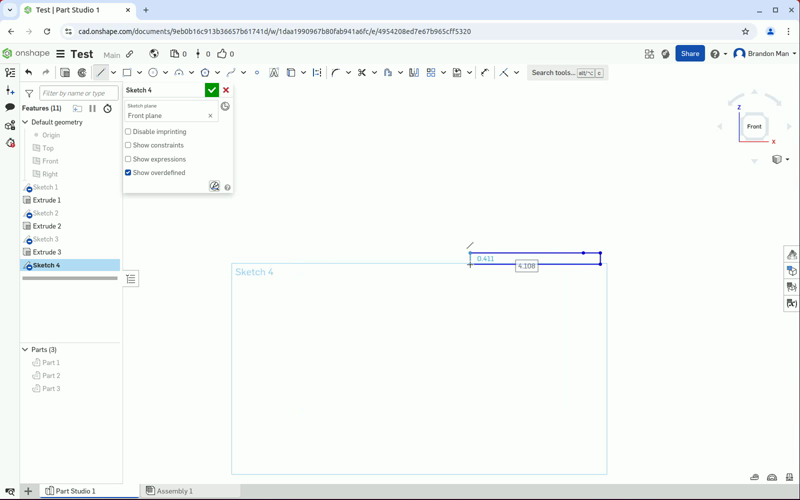
scroll(6)
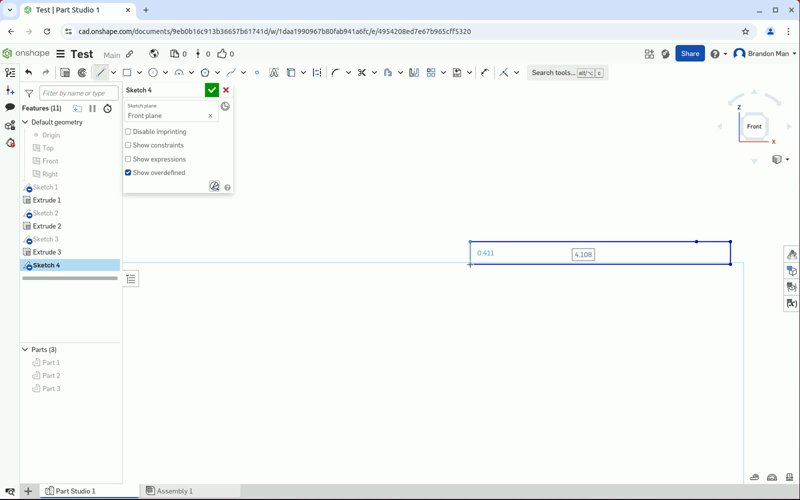
key_up(shift)
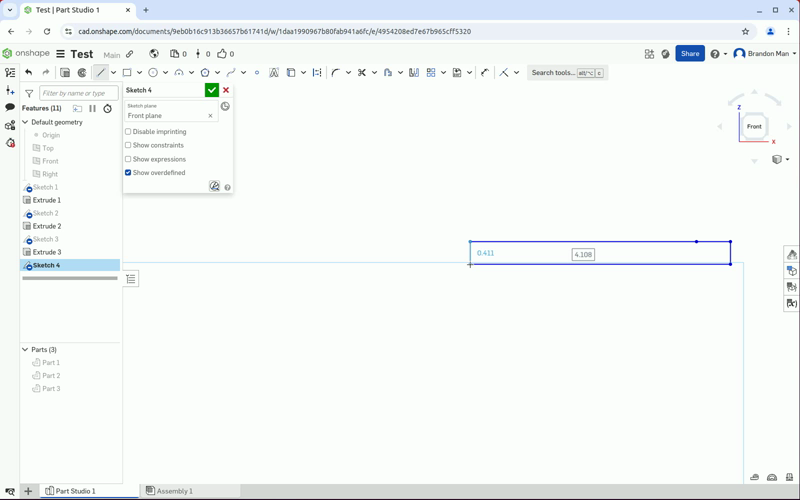
click(470, 264)
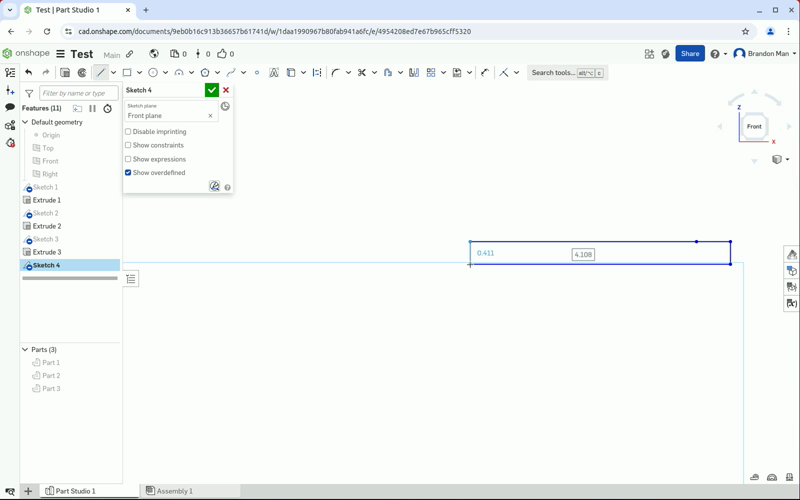
scroll(-6)
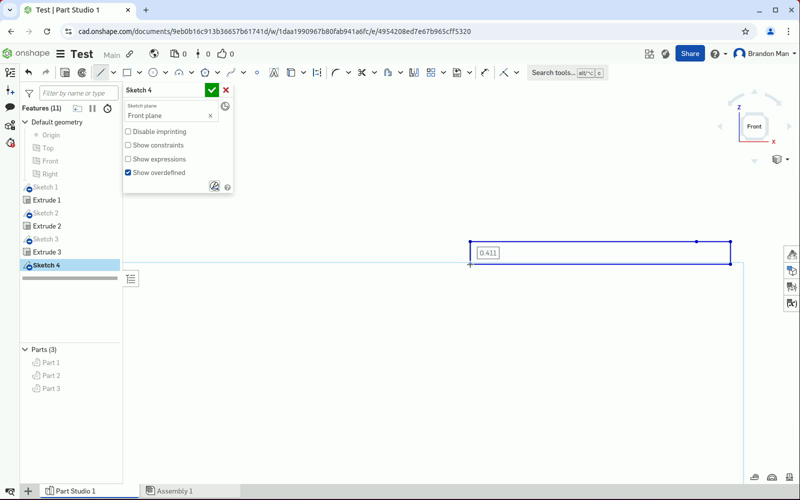
scroll(-6)
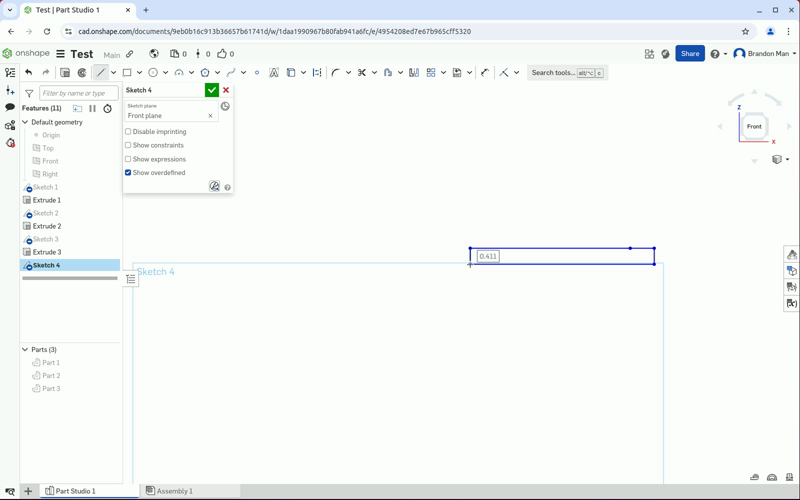
scroll(-6)
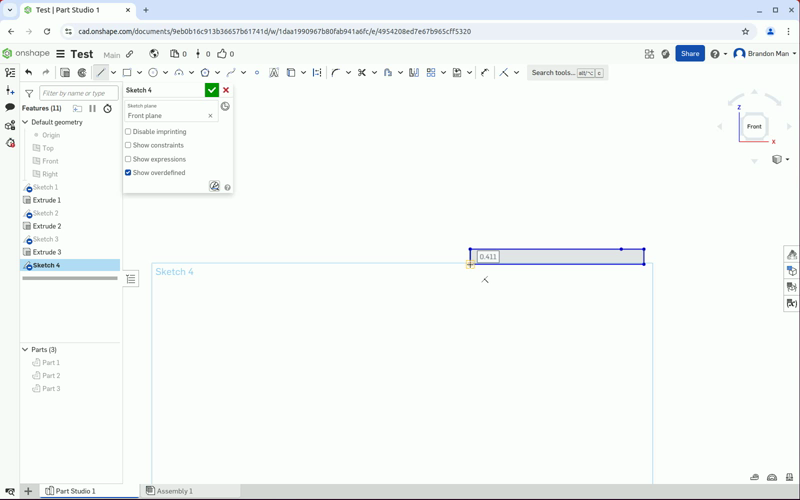
scroll(-6)
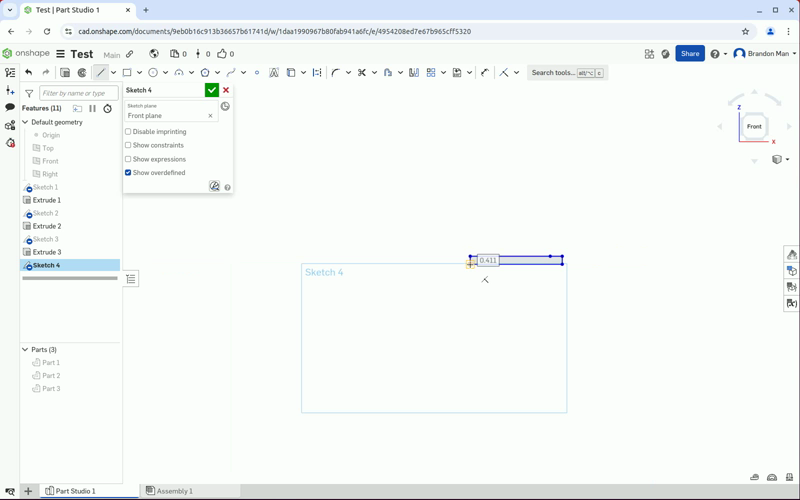
scroll(-6)
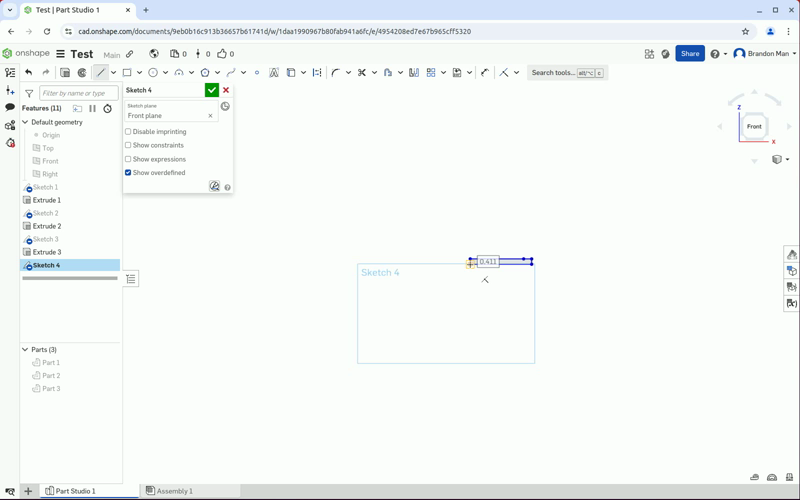
scroll(-6)
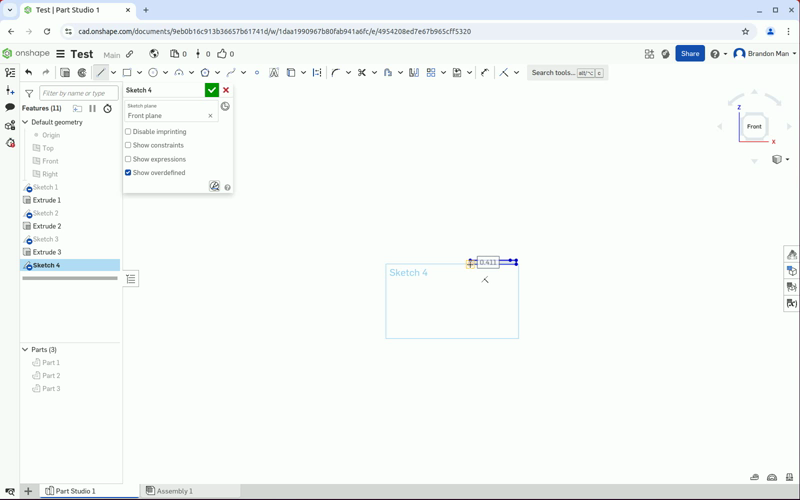
scroll(-6)
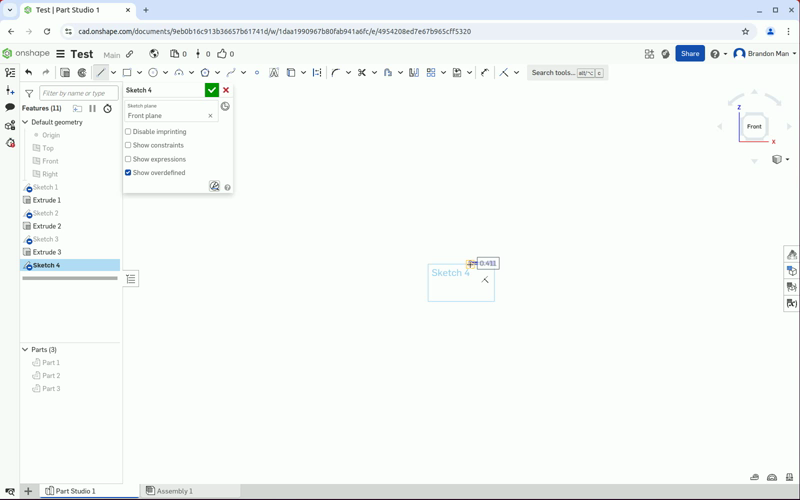
key(esc)
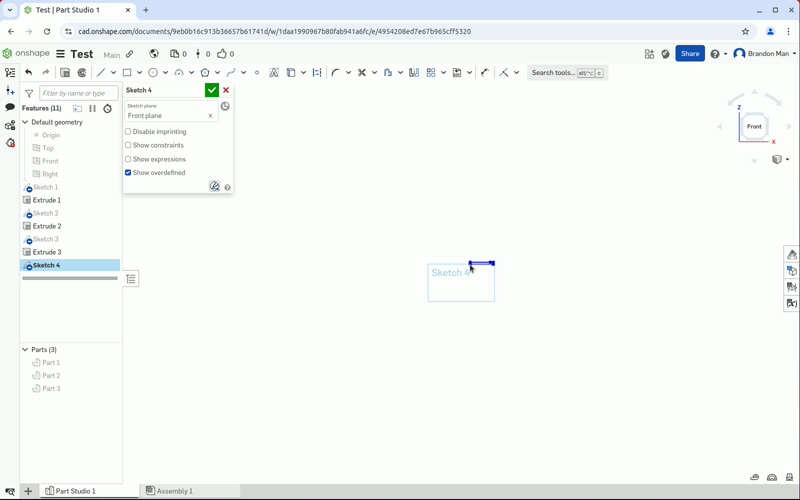
mouse_move(482, 263)
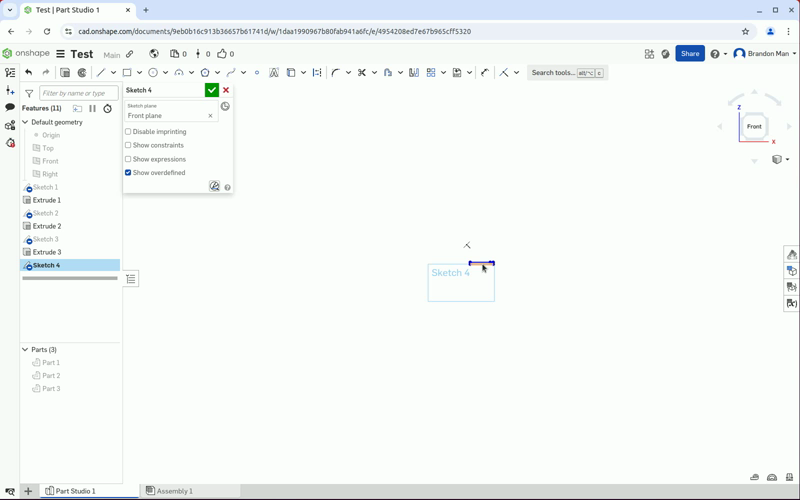
scroll(6)
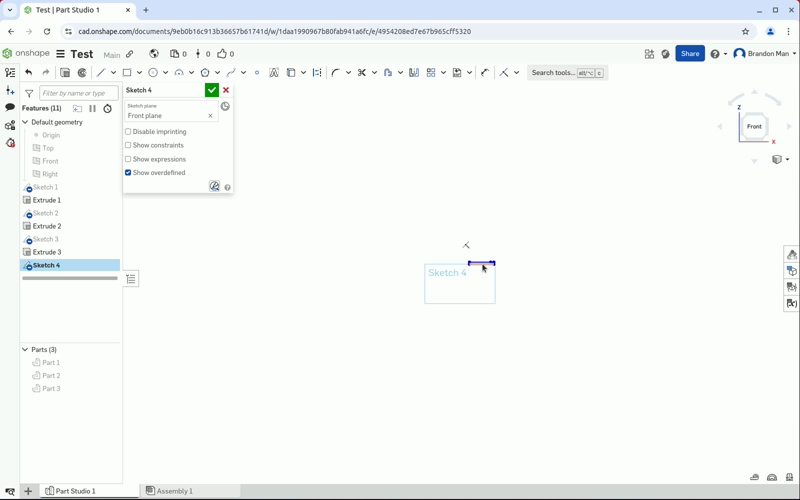
scroll(6)
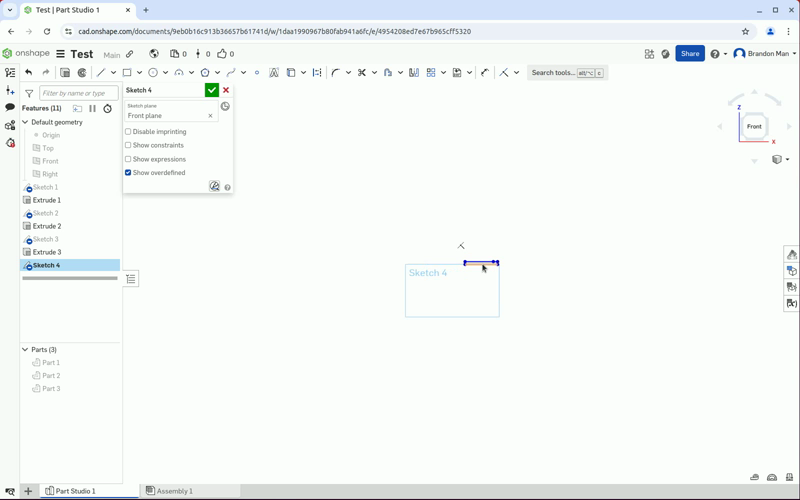
scroll(6)
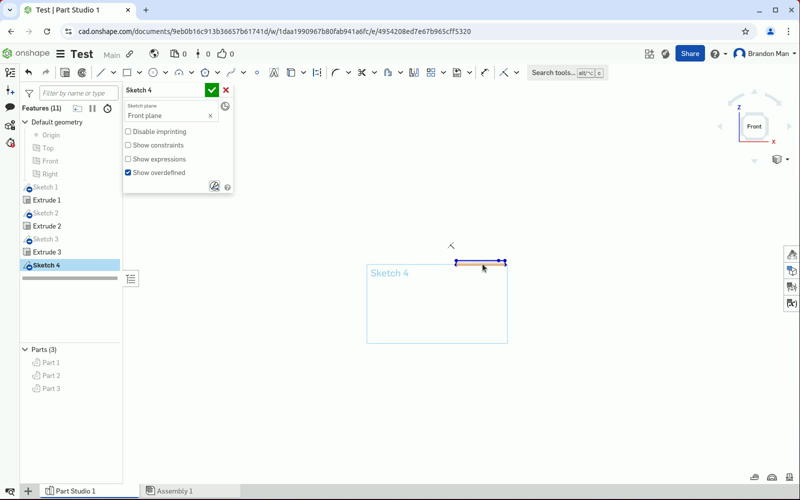
scroll(6)
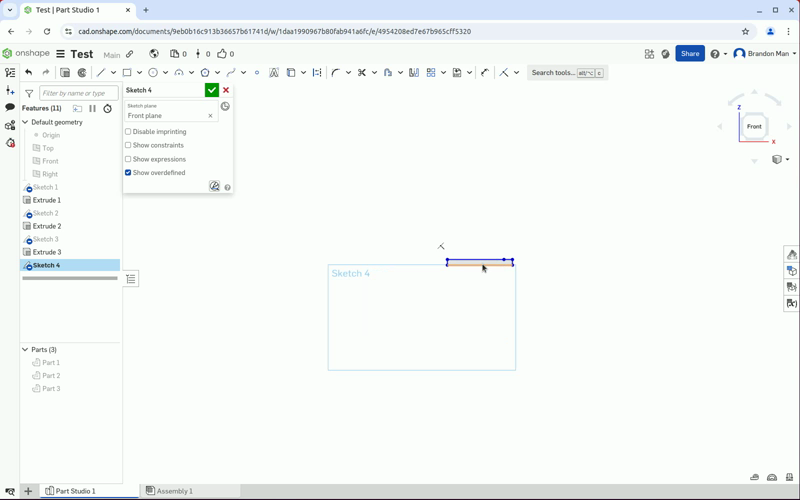
scroll(6)
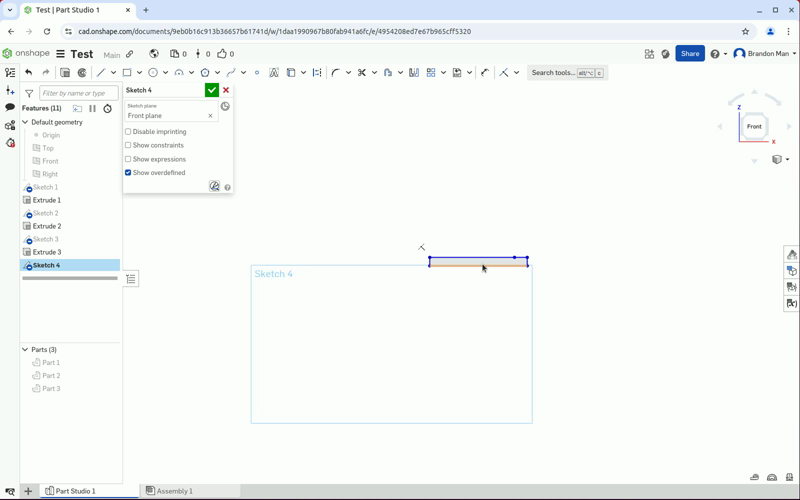
scroll(6)
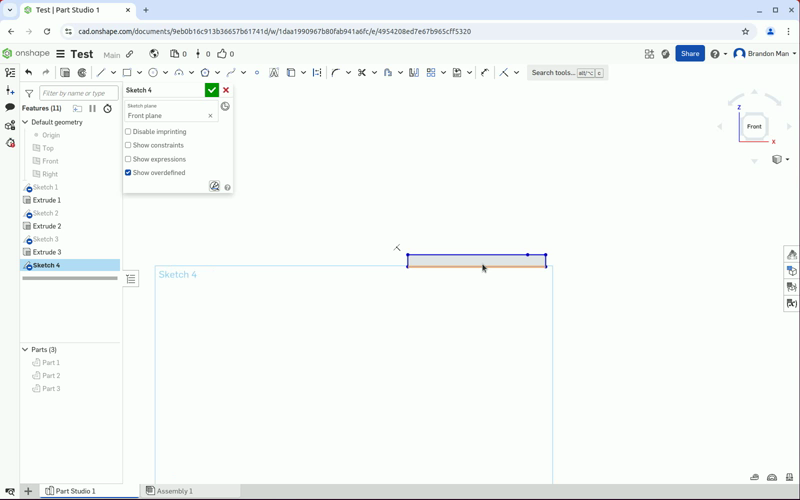
scroll(6)
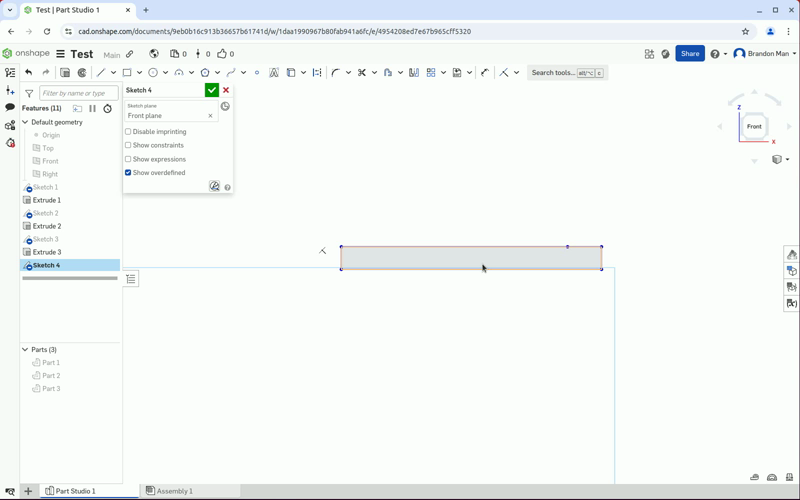
click(482, 263)
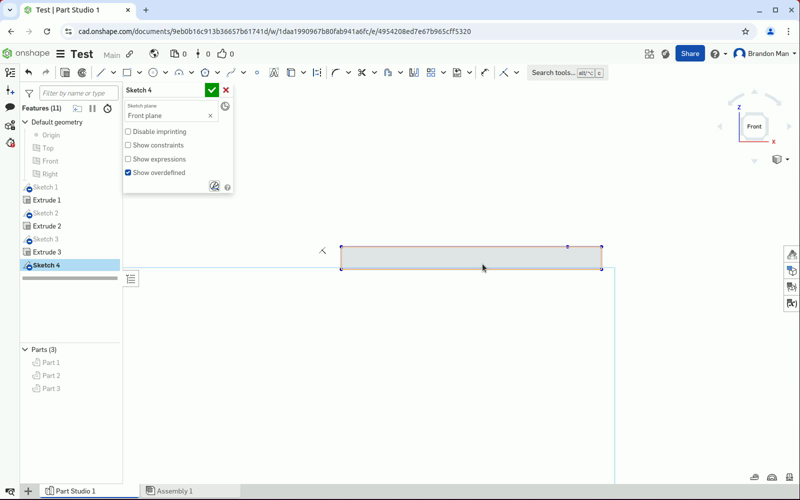
scroll(-6)
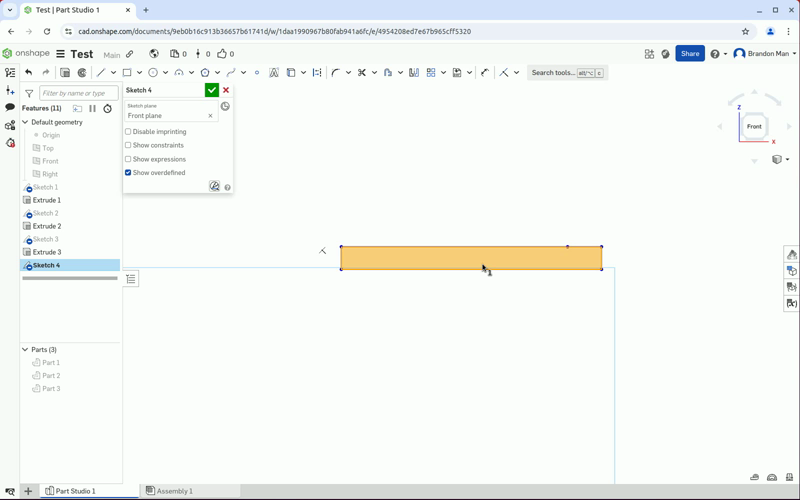
scroll(-6)
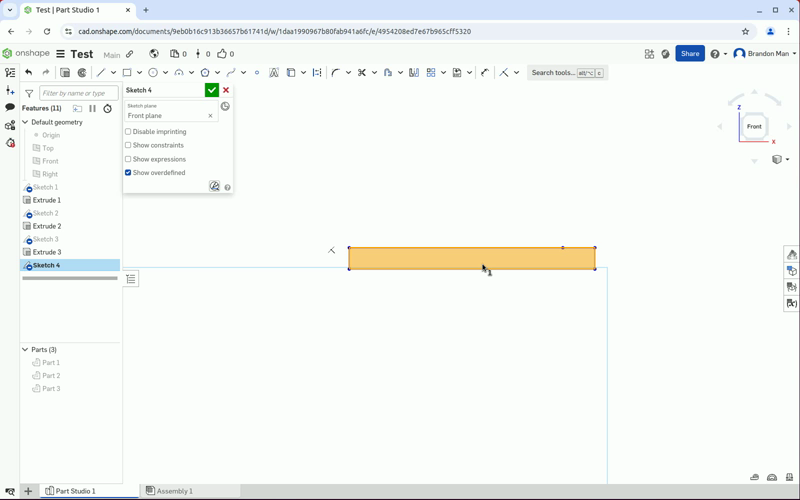
scroll(-6)
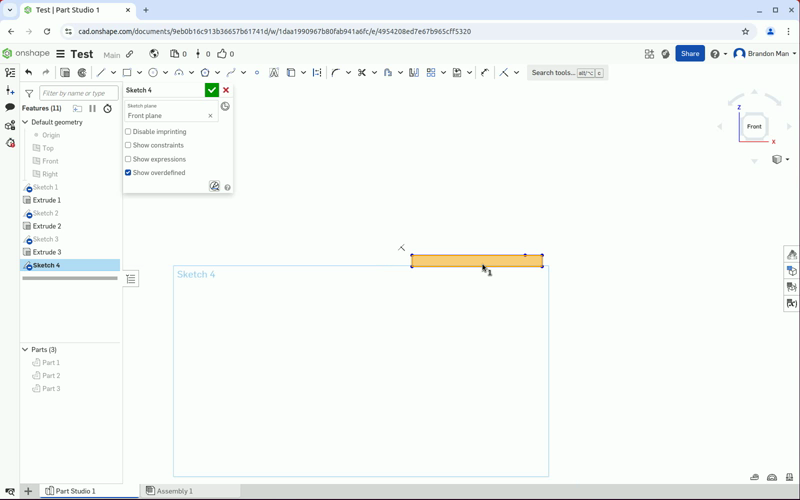
scroll(-6)
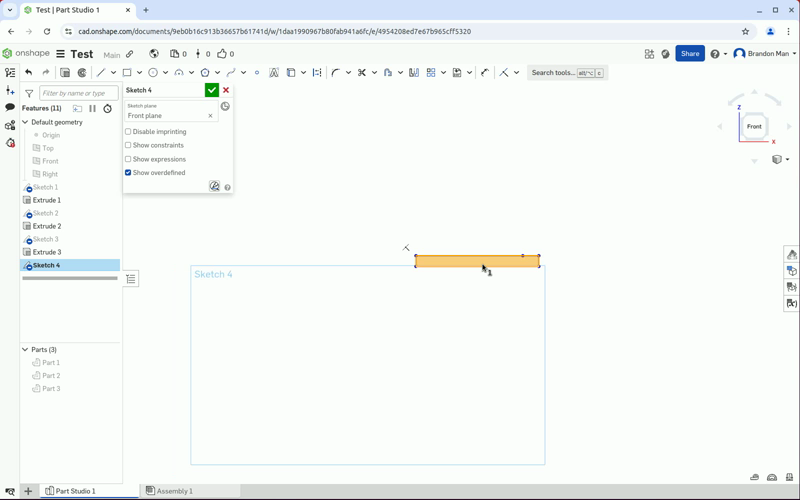
scroll(-6)
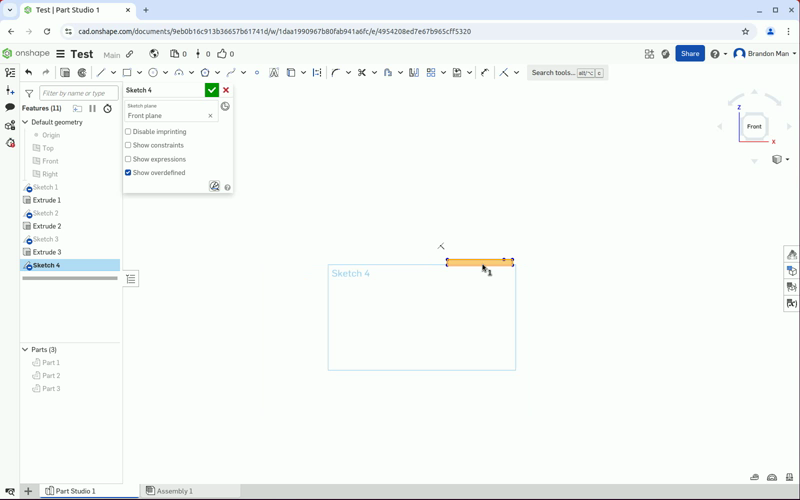
scroll(-6)
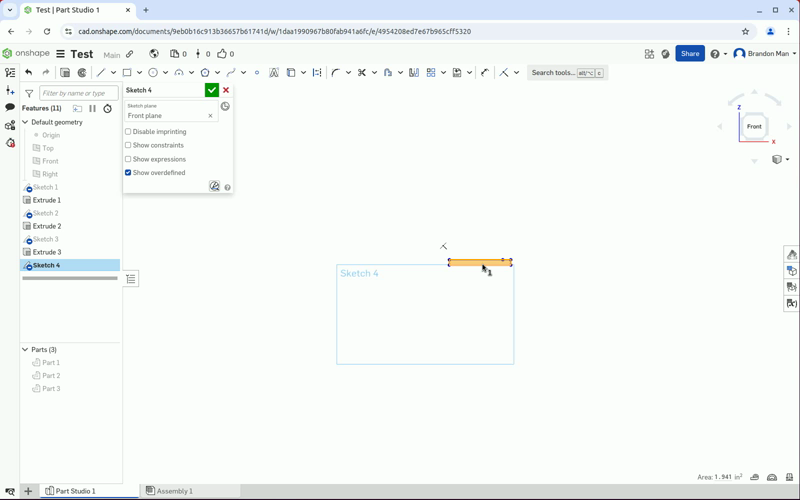
scroll(-6)
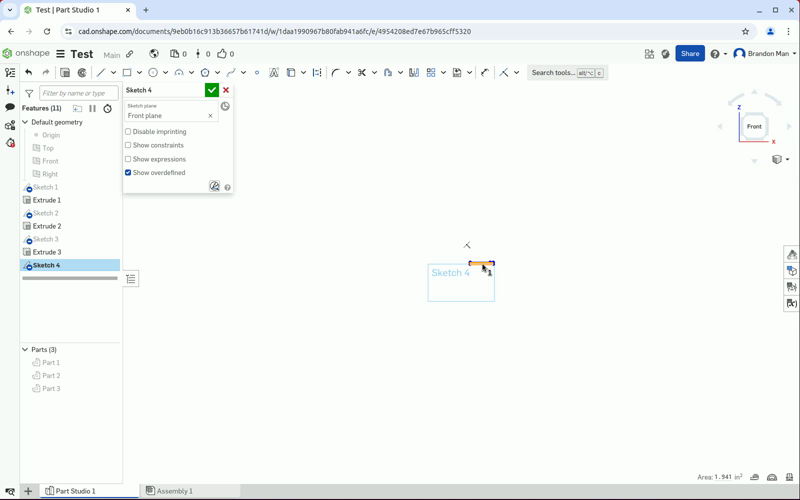
mouse_move(73, 352)
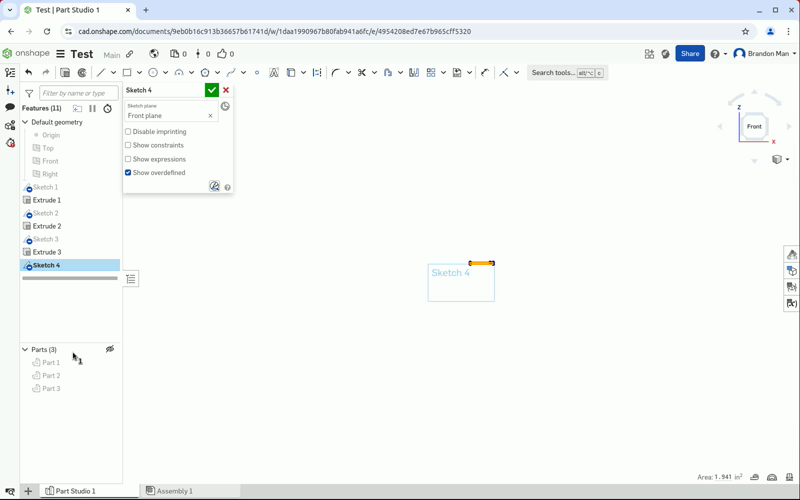
key(shift+y)
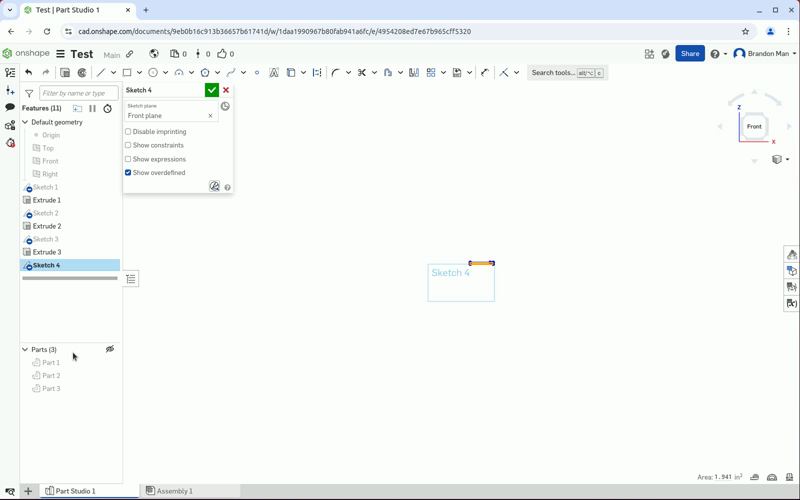
key(shift+e)
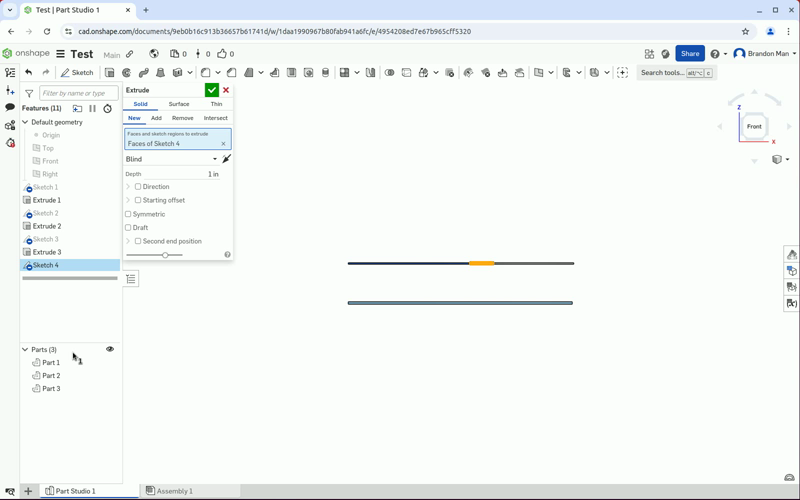
mouse_move(143, 106)
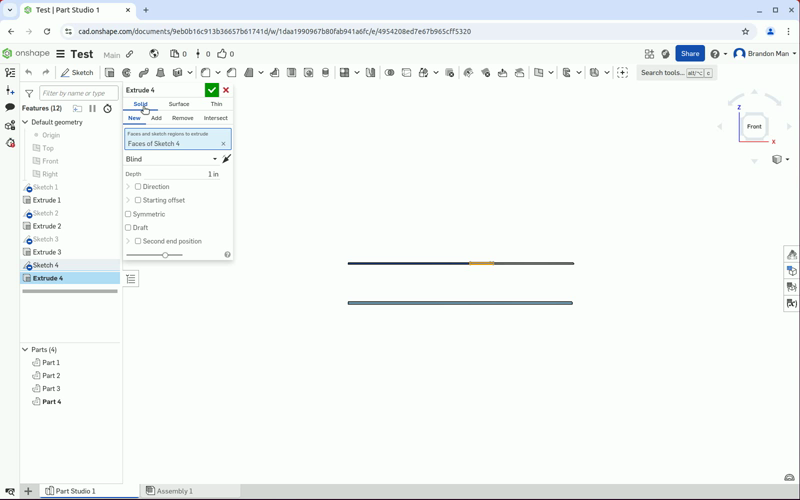
click(143, 106)
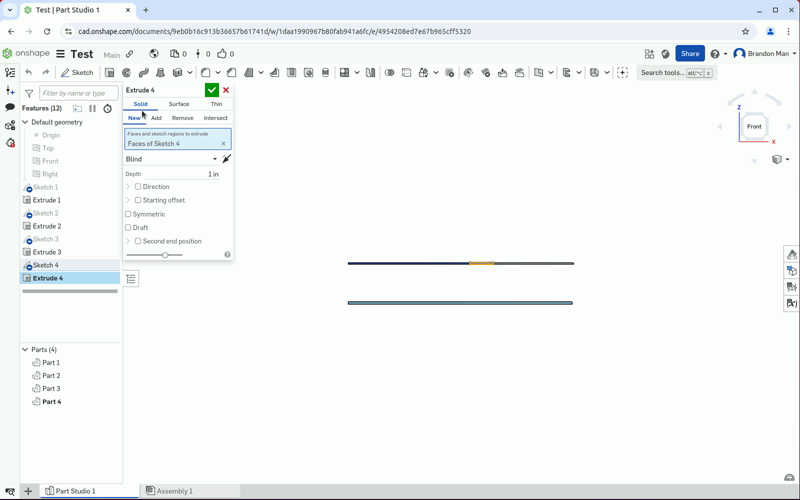
mouse_move(137, 120)
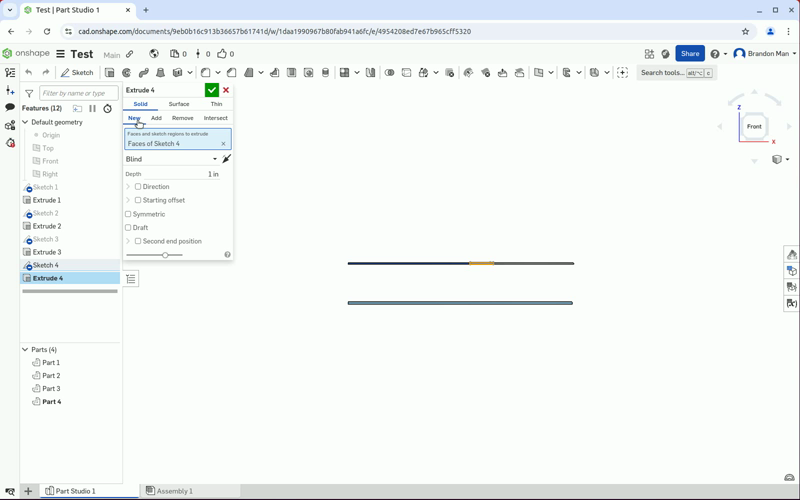
click(137, 120)
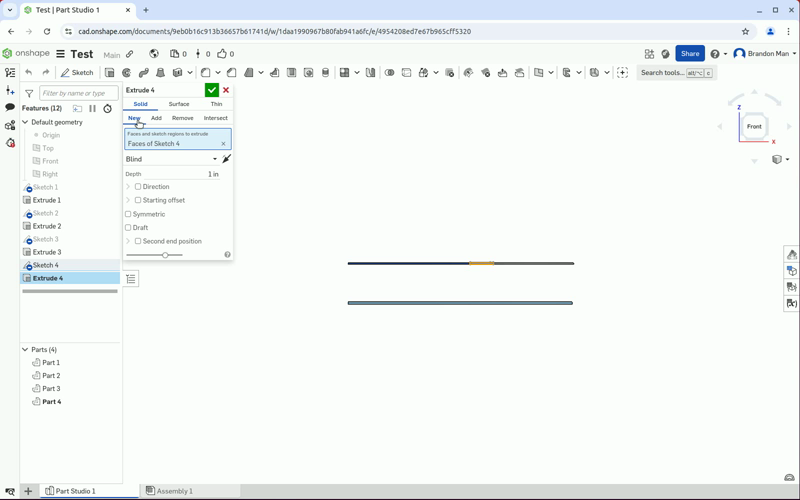
key(tab, 4)
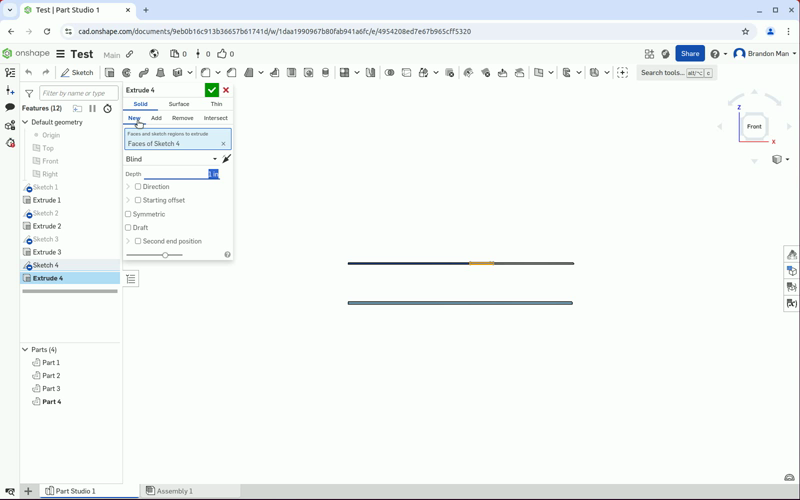
text(0.481)
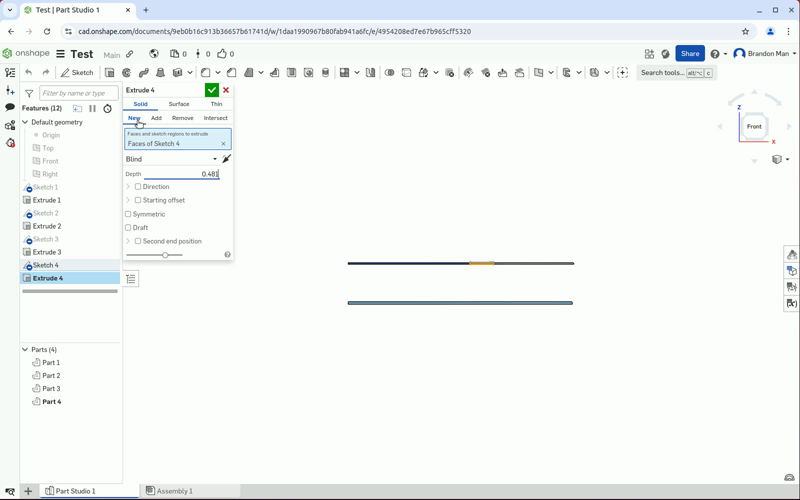
key(enter)
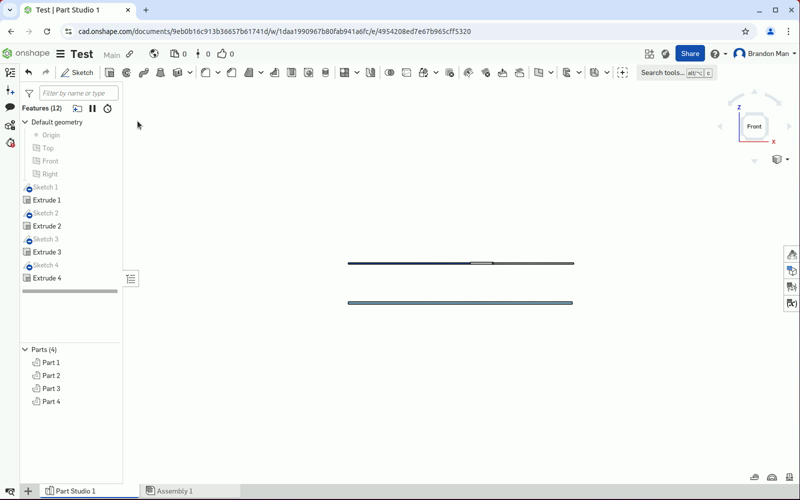
key(shift+h)
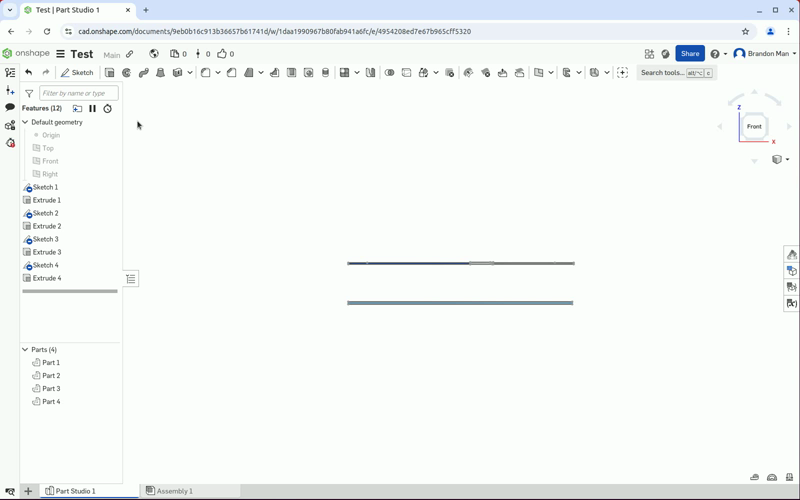
key(shift+h)
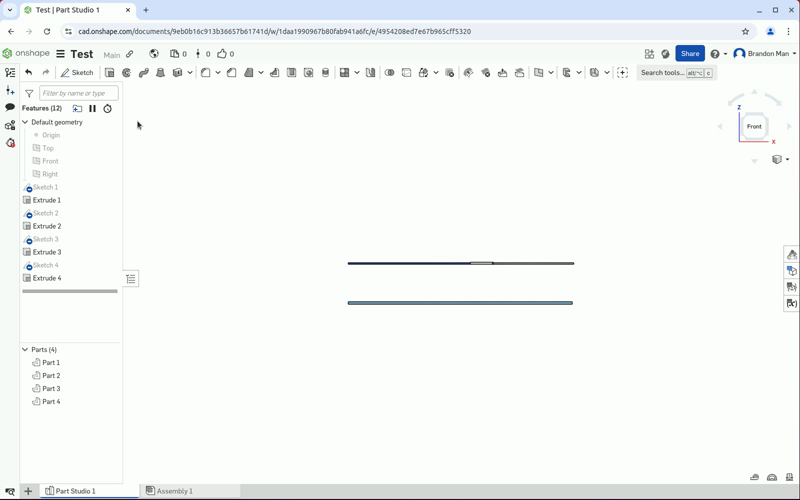
mouse_move(73, 189)
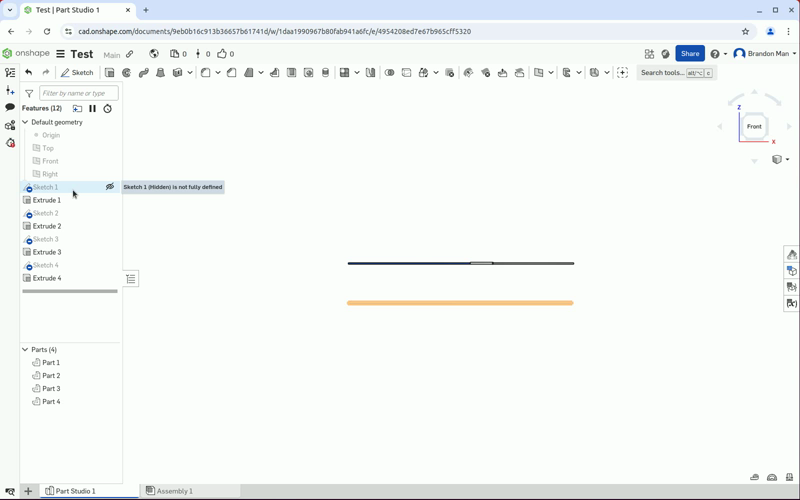
click(73, 189)
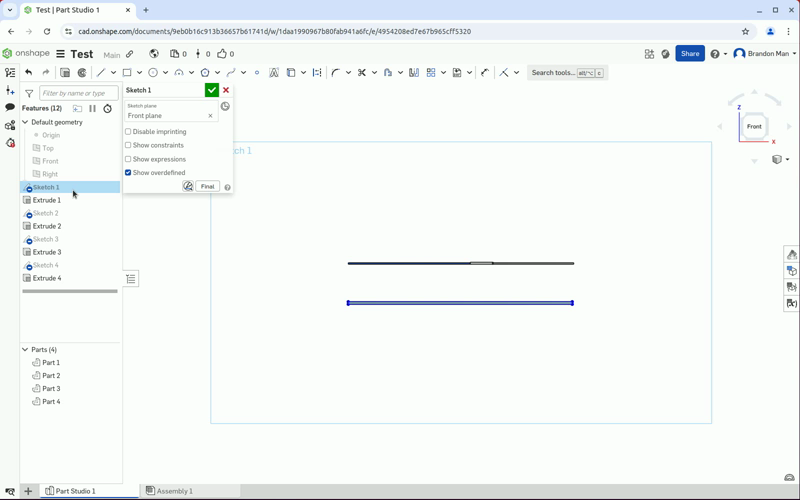
mouse_move(229, 92)
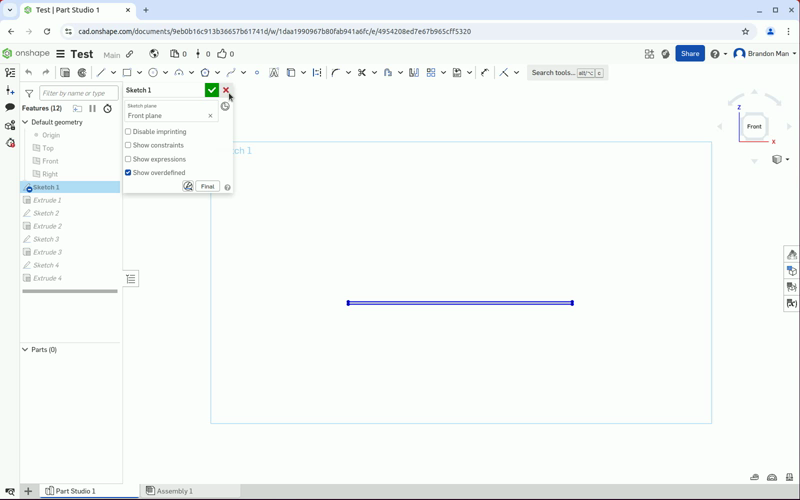
click(229, 92)
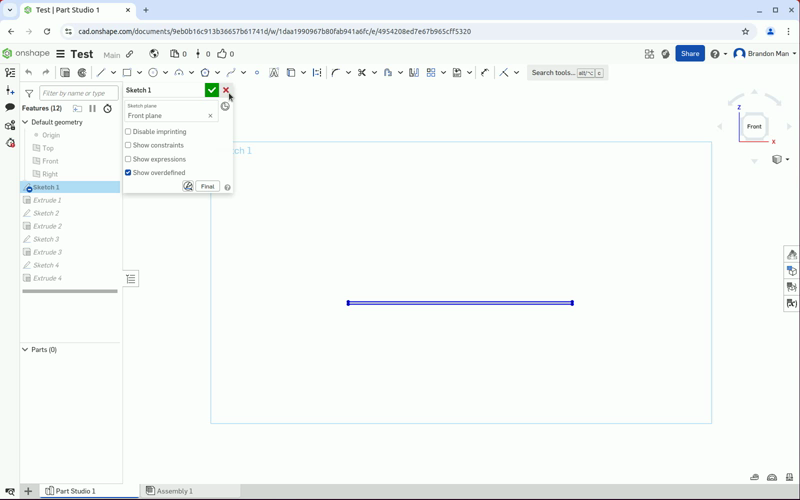
key(shift+s)
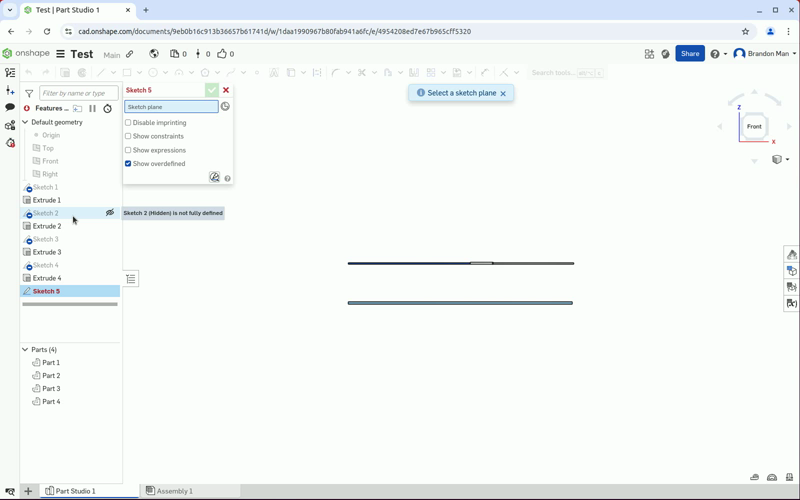
scroll(3)
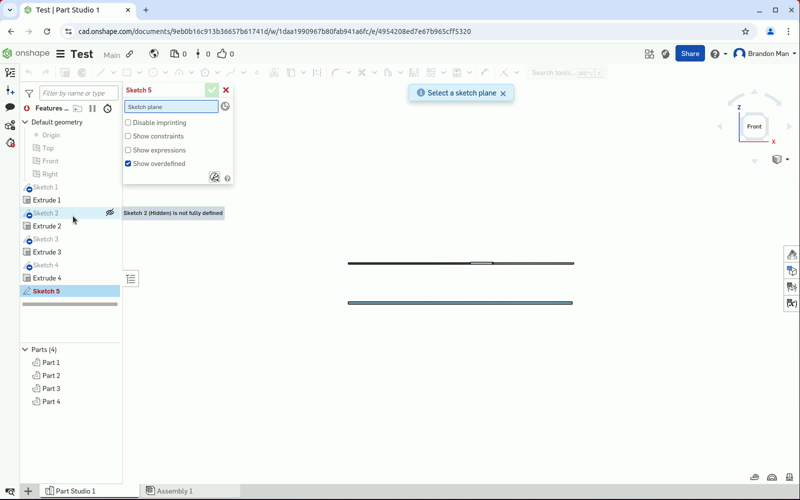
mouse_move(73, 163)
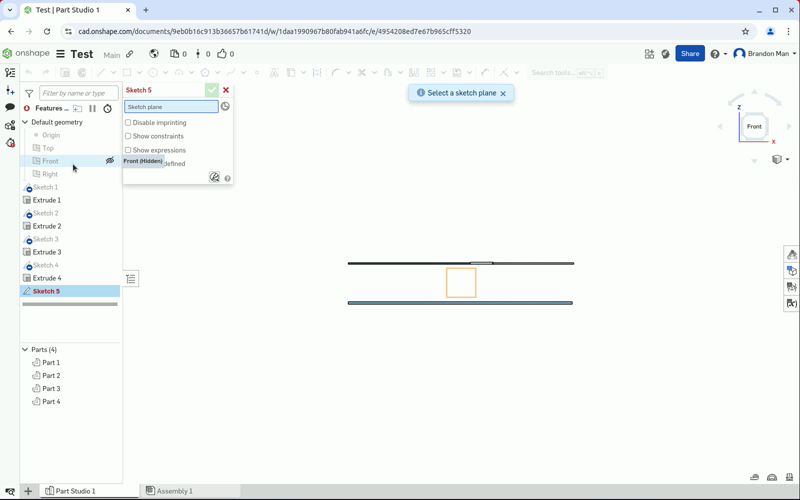
click(73, 163)
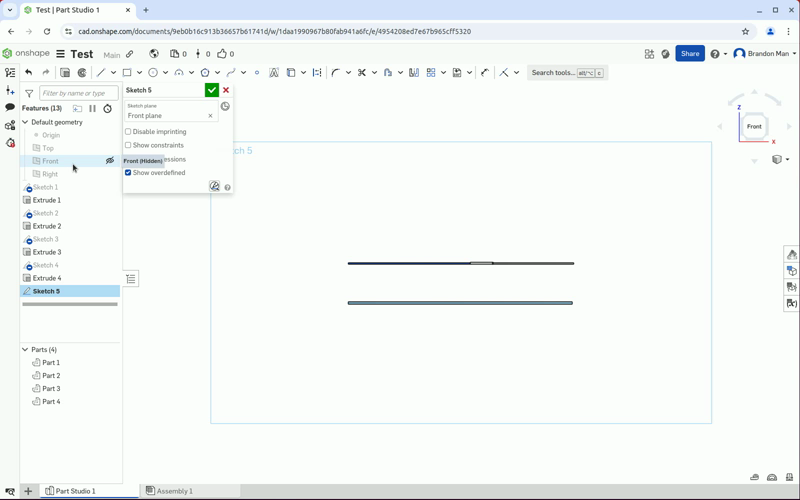
mouse_move(73, 352)
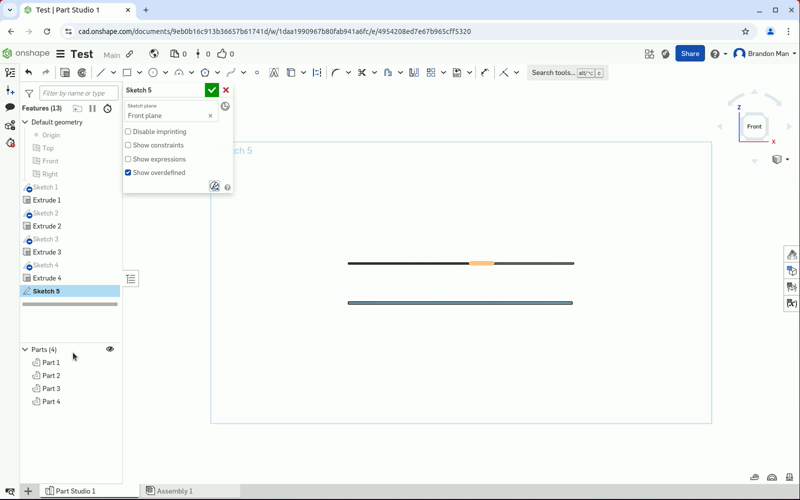
key(y)
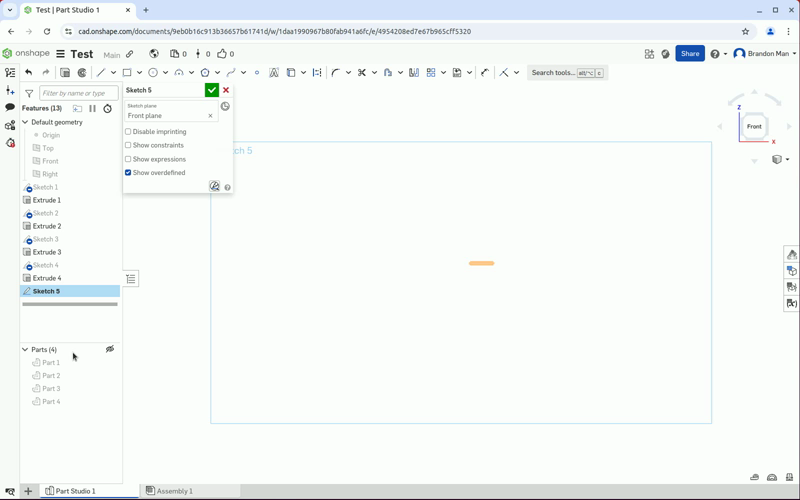
key(l)
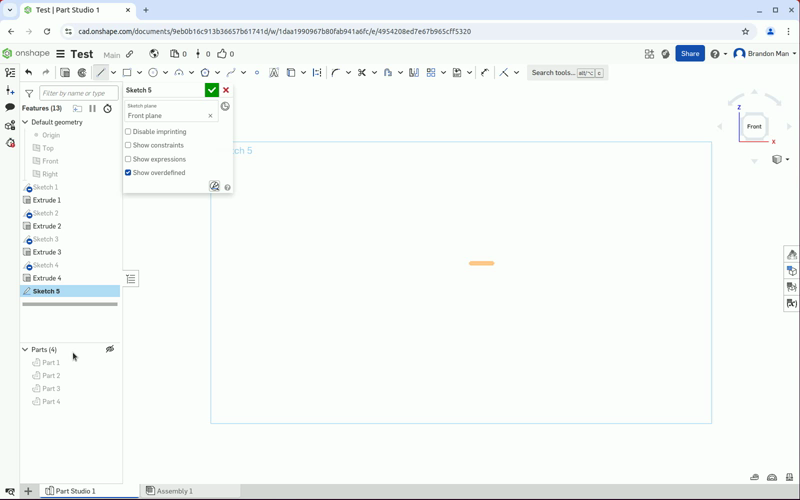
key_down(shift)
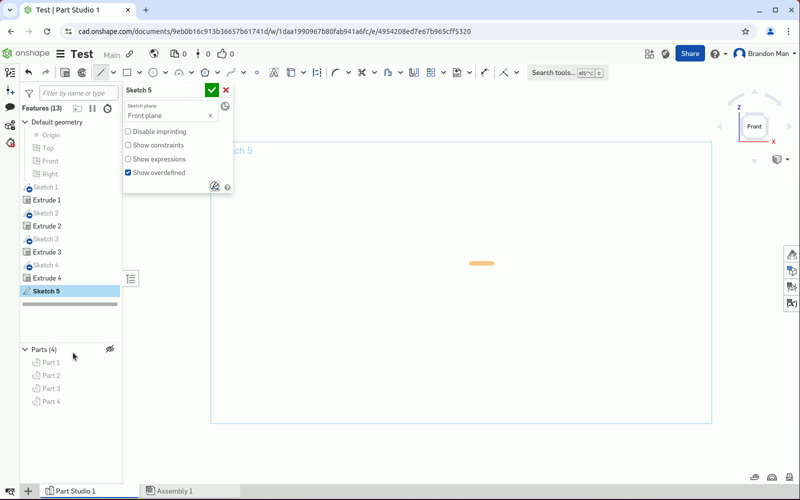
mouse_move(348, 301)
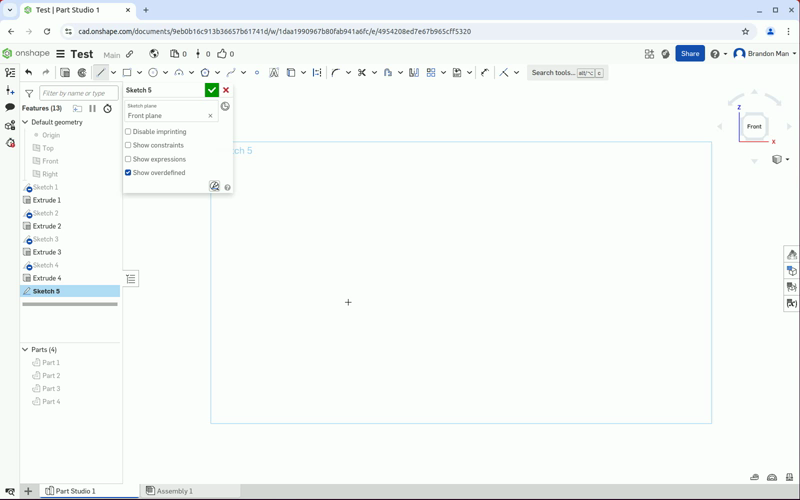
click(348, 301)
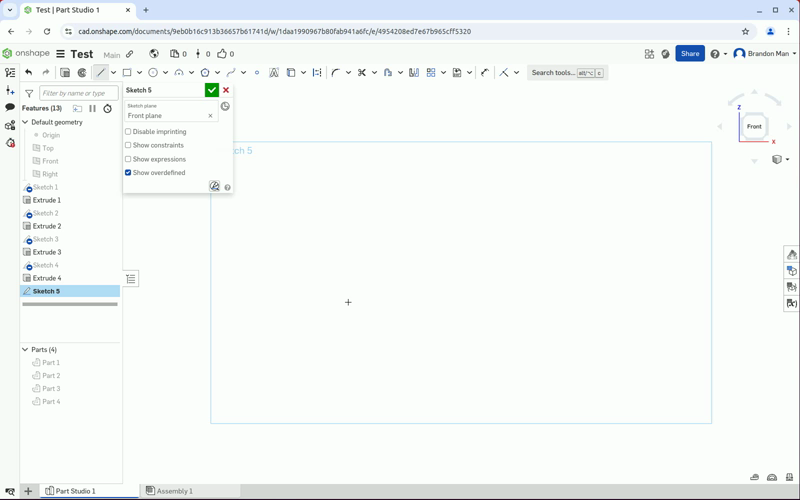
key_up(shift)
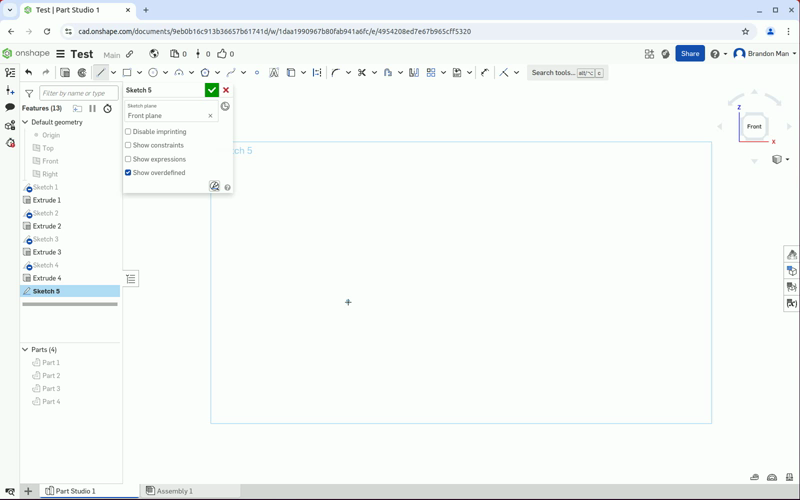
key_down(shift)
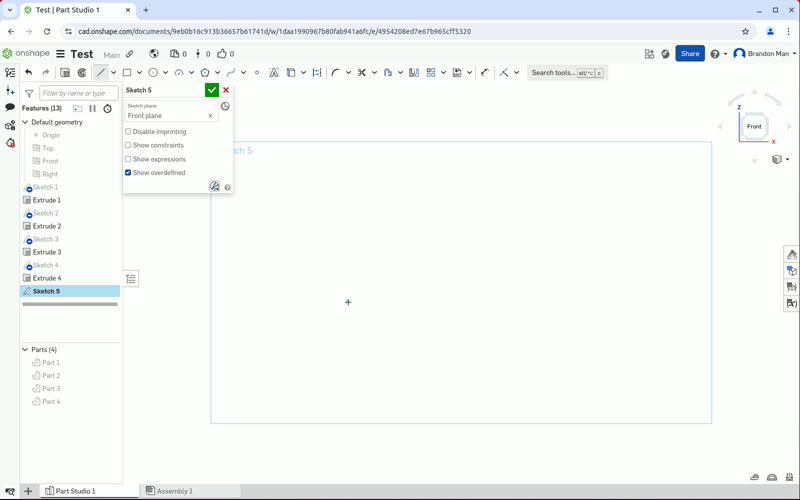
mouse_move(572, 301)
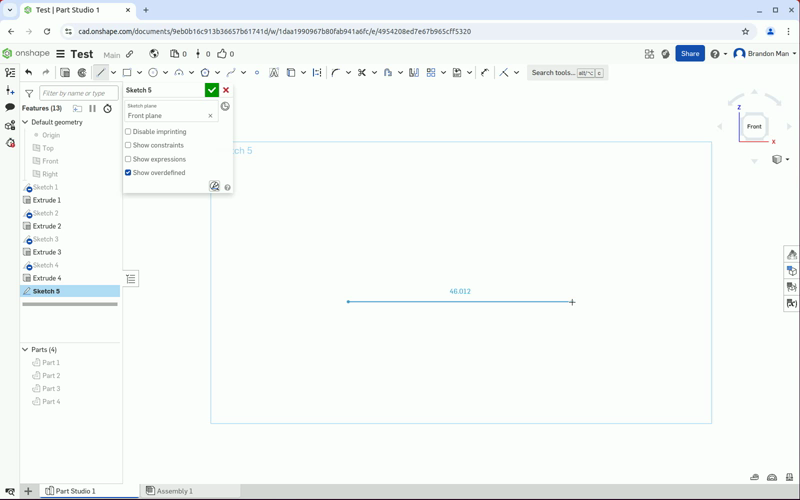
click(572, 301)
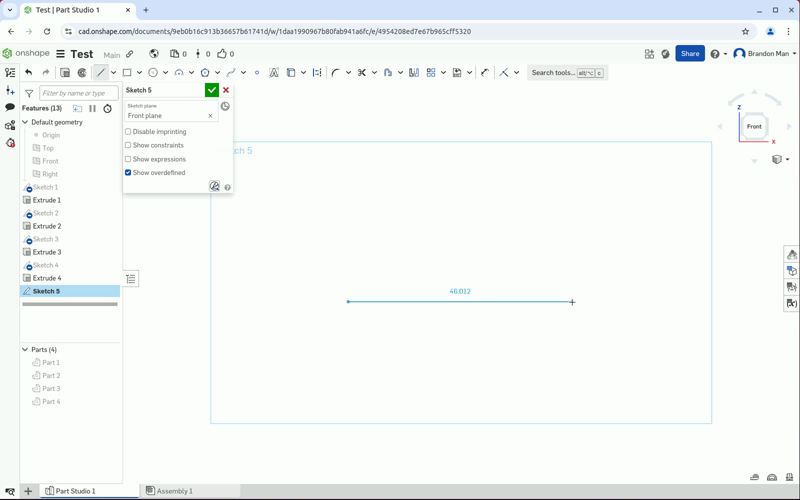
key_up(shift)
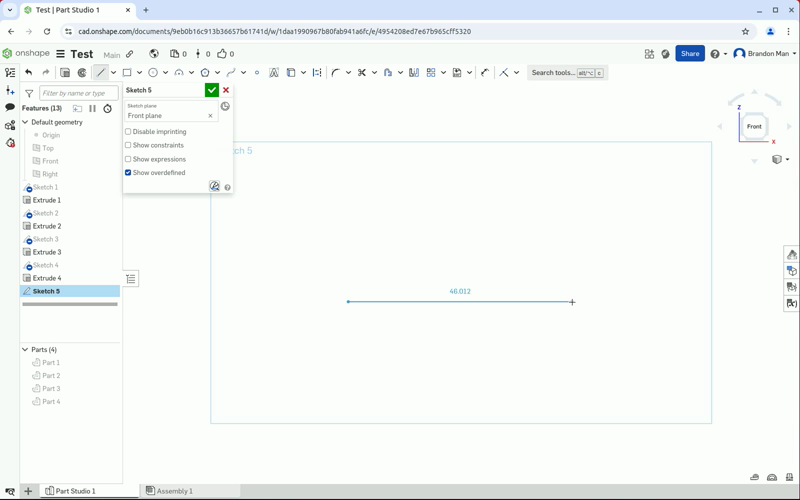
key_down(shift)
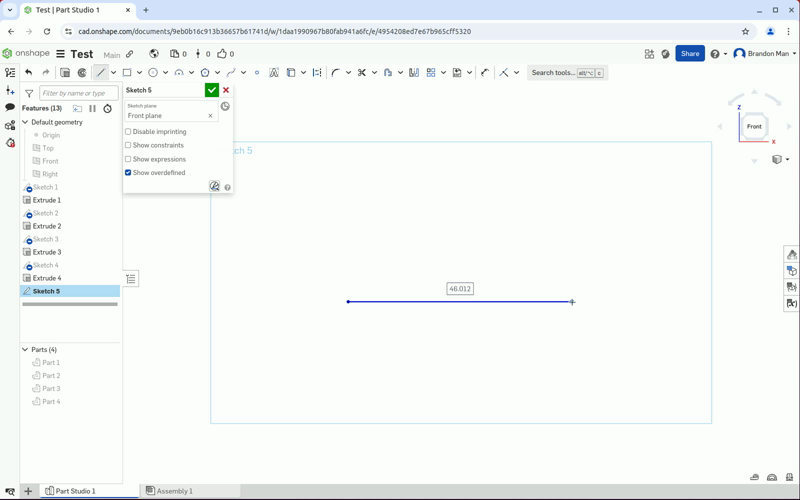
mouse_move(589, 301)
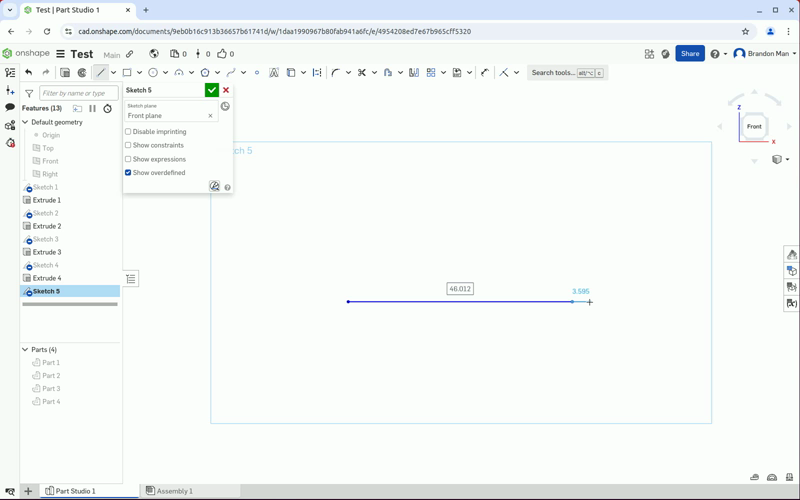
mouse_move(572, 264)
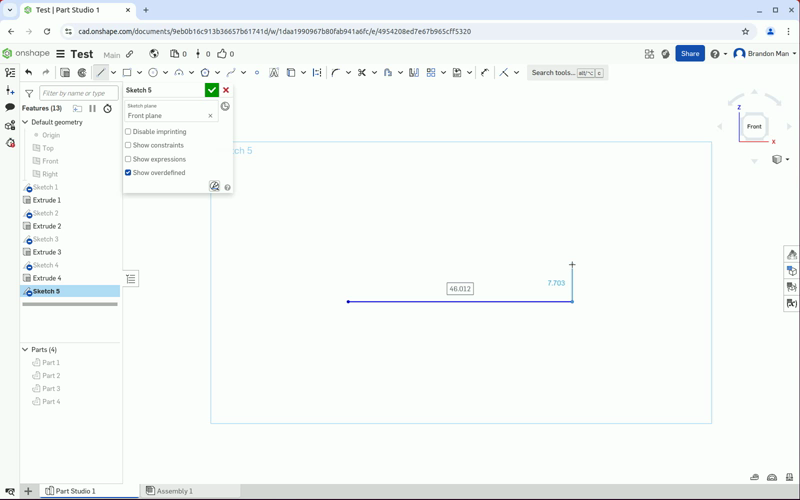
click(572, 264)
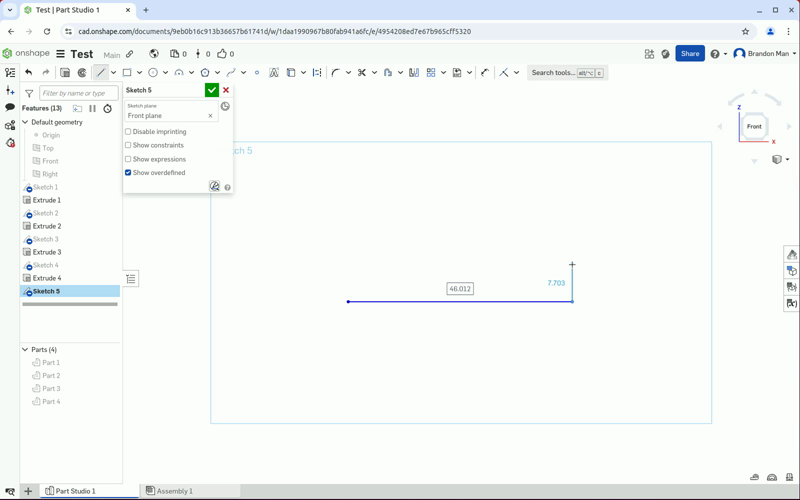
key_up(shift)
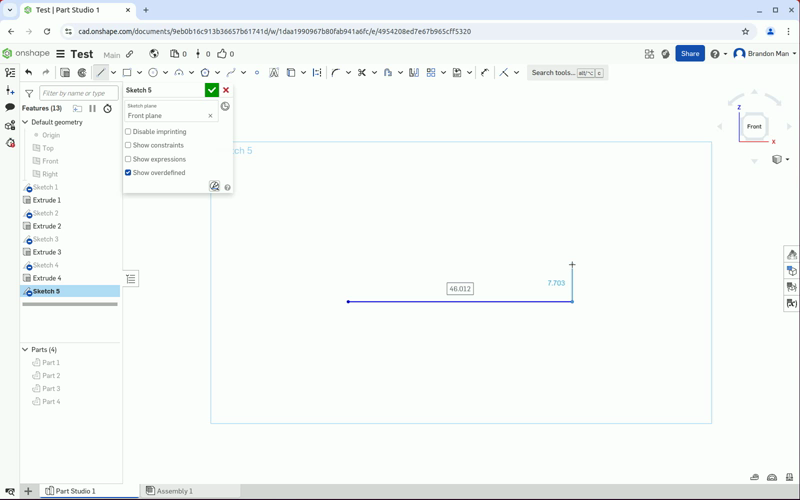
key_down(shift)
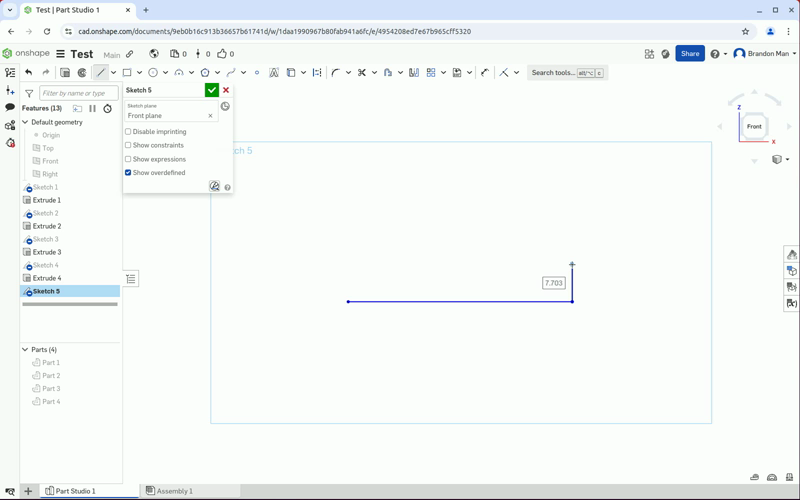
mouse_move(492, 264)
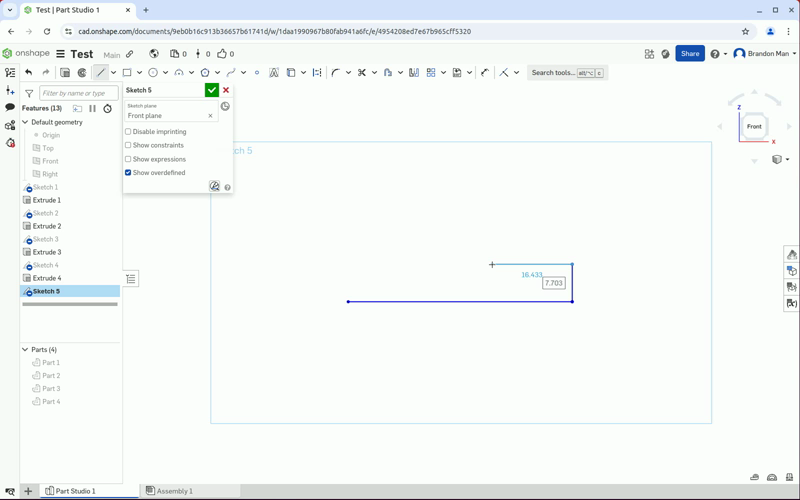
click(492, 264)
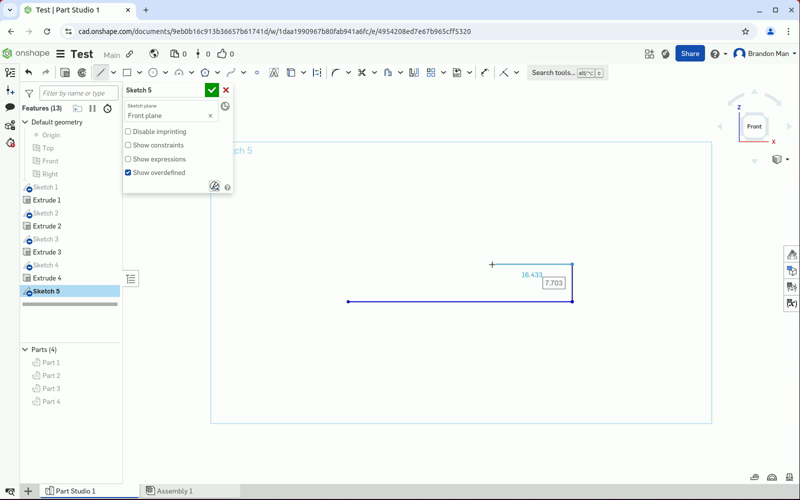
key_up(shift)
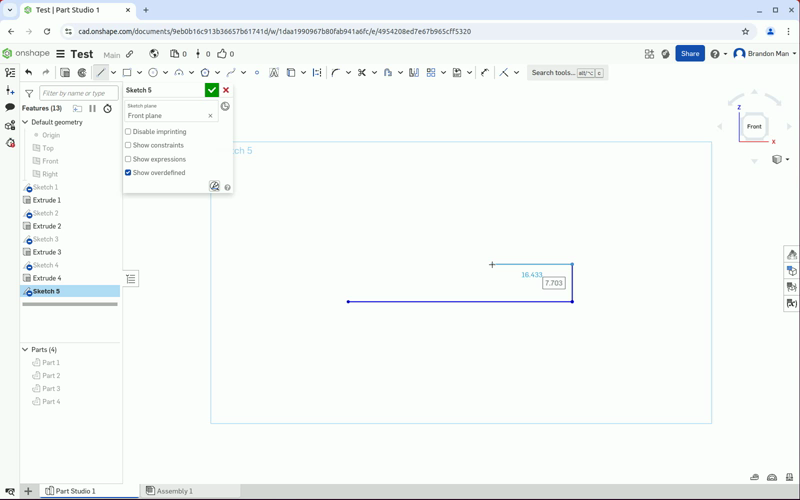
key_down(shift)
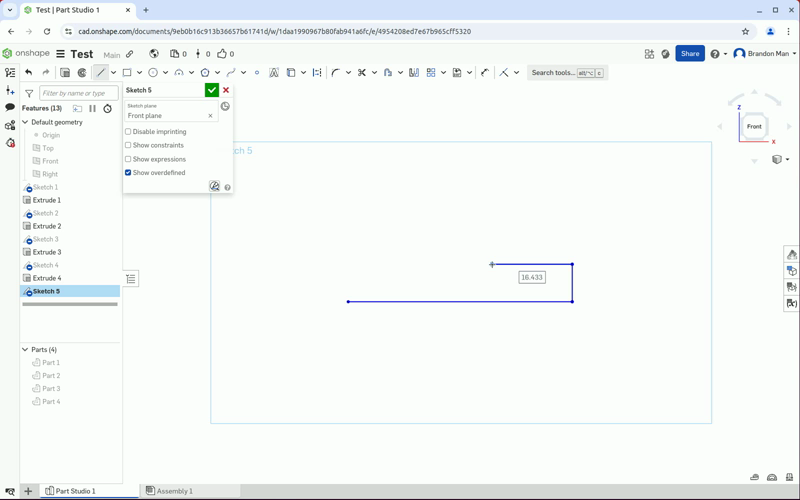
mouse_move(522, 264)
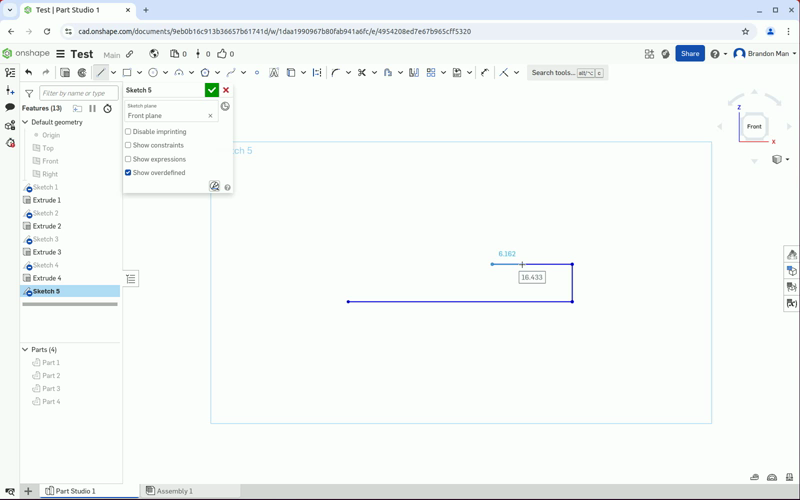
mouse_move(470, 264)
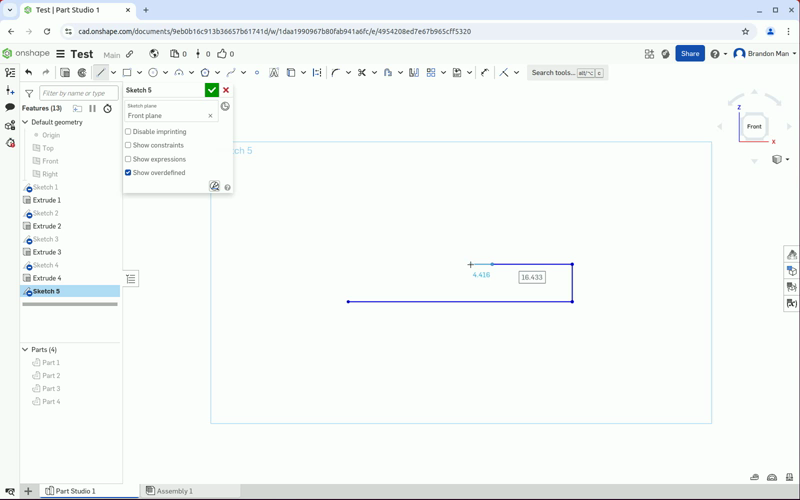
click(470, 264)
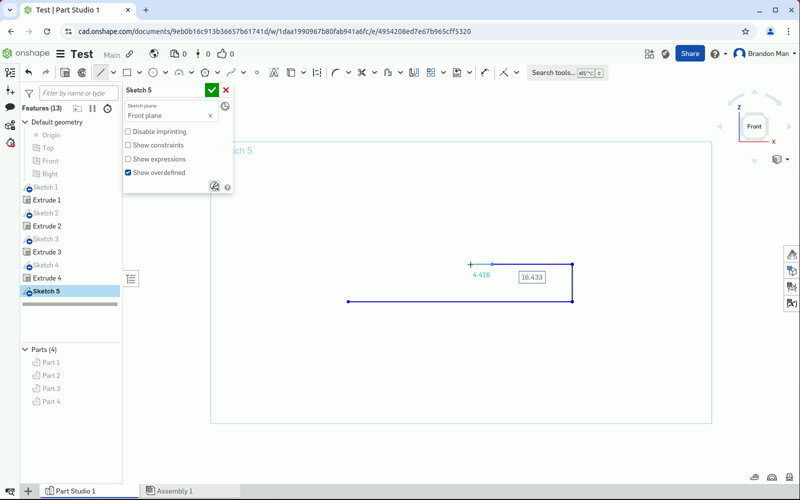
key_up(shift)
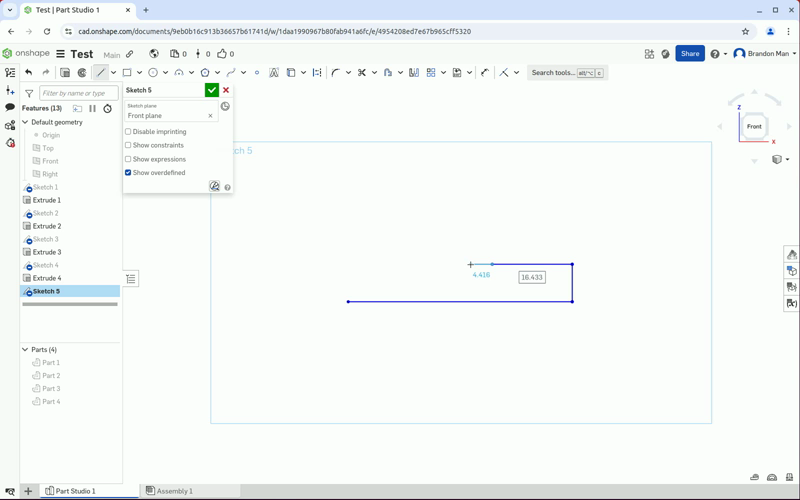
key_down(shift)
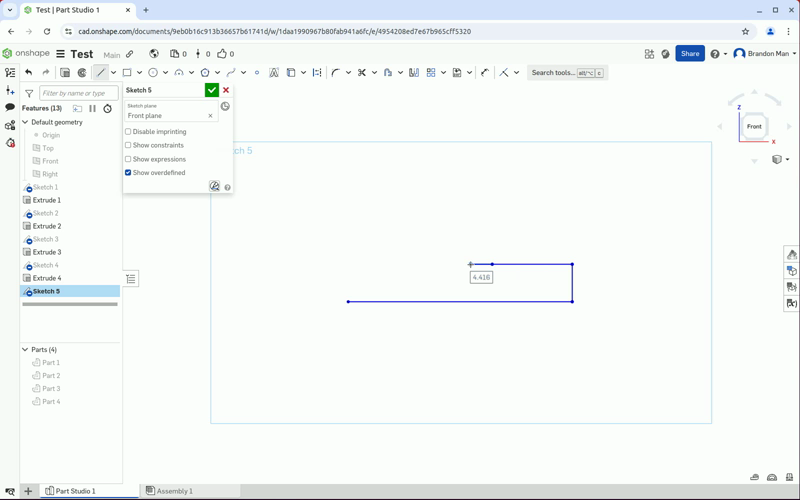
mouse_move(348, 264)
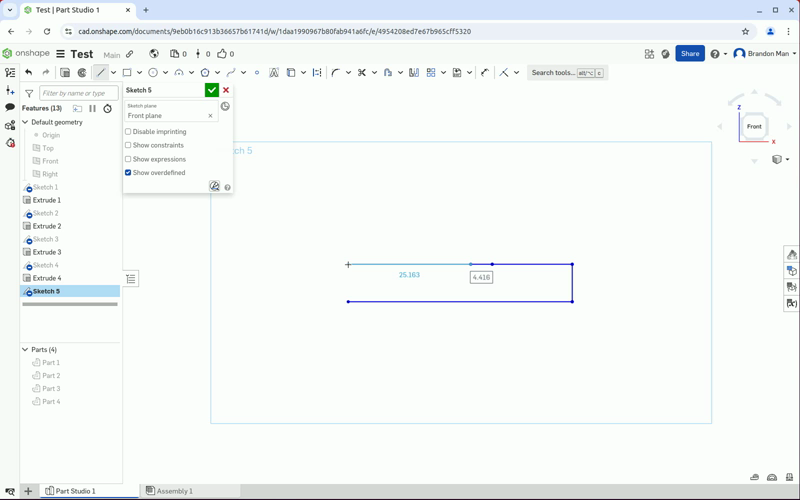
click(348, 264)
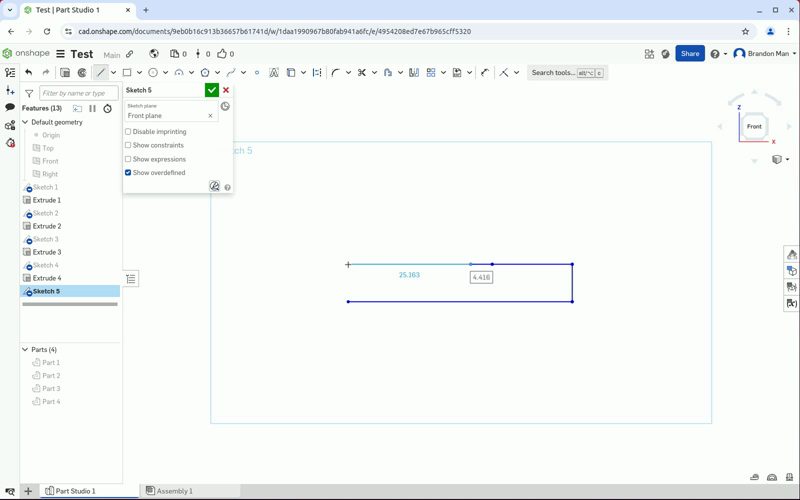
key_up(shift)
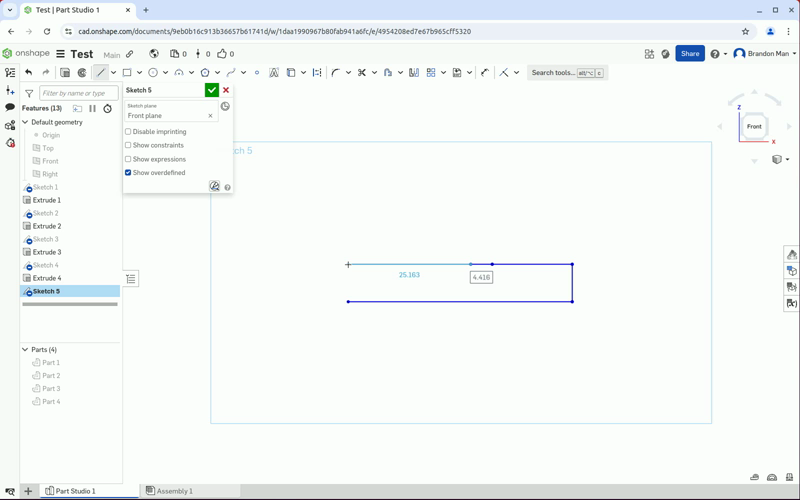
mouse_move(378, 264)
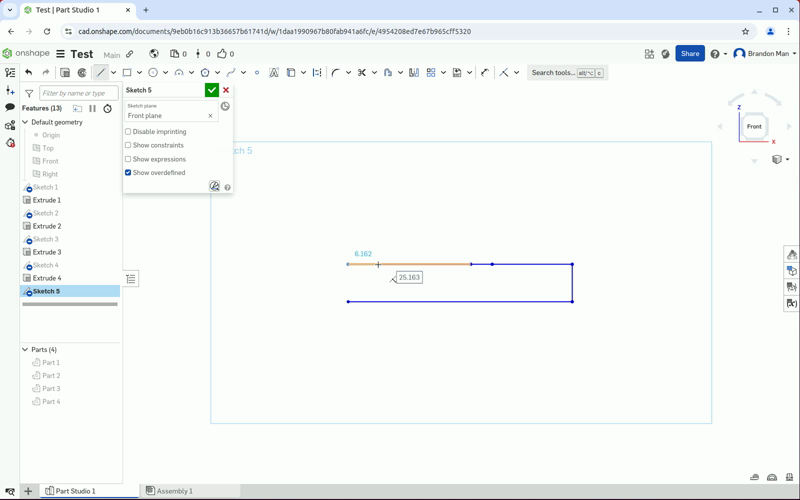
key_down(shift)
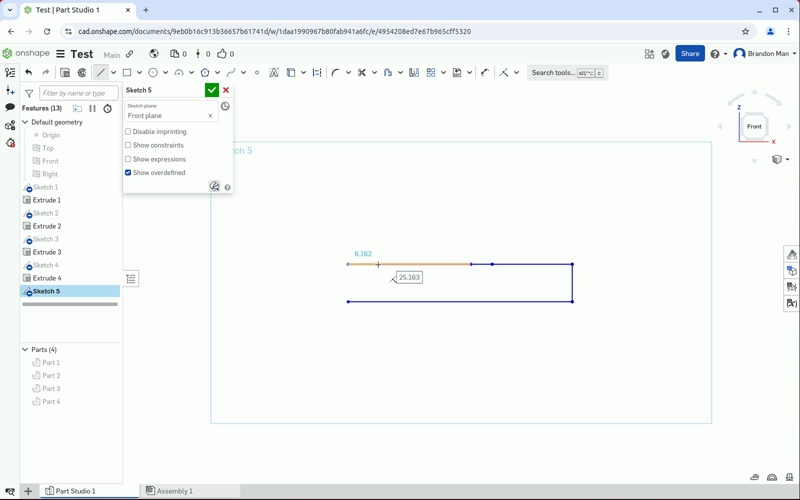
mouse_move(348, 301)
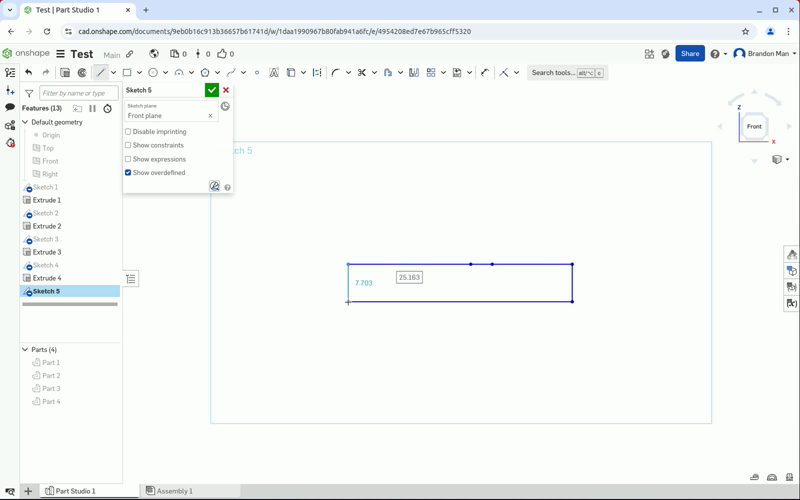
key_up(shift)
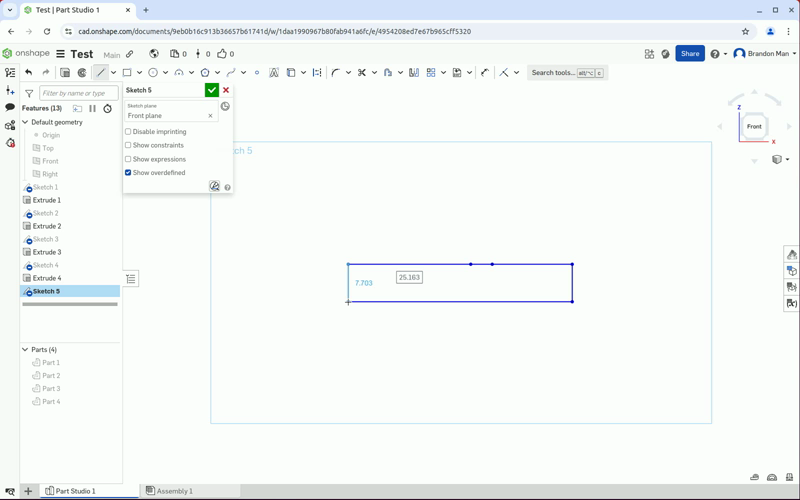
click(348, 301)
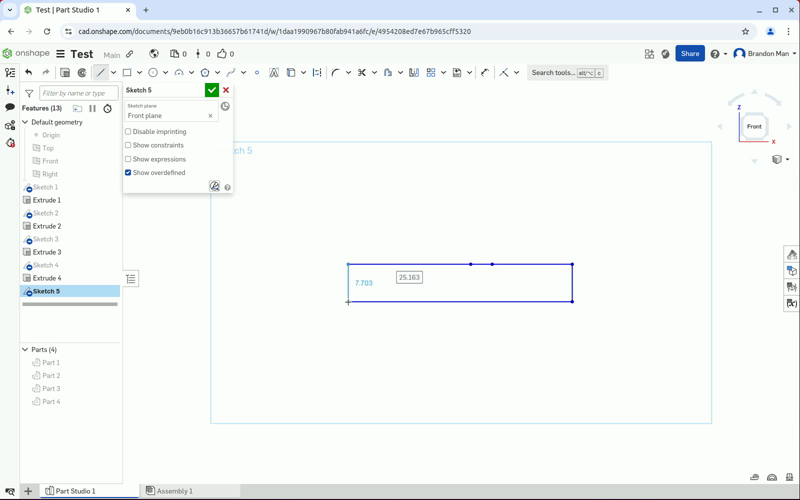
key(esc)
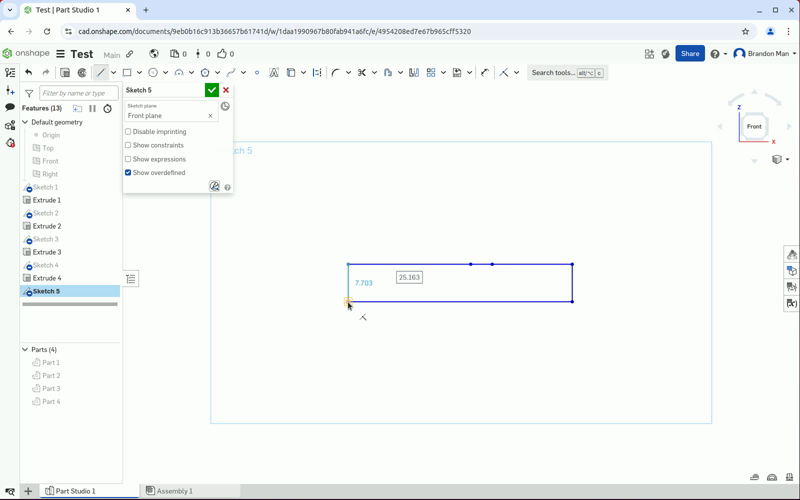
mouse_move(488, 295)
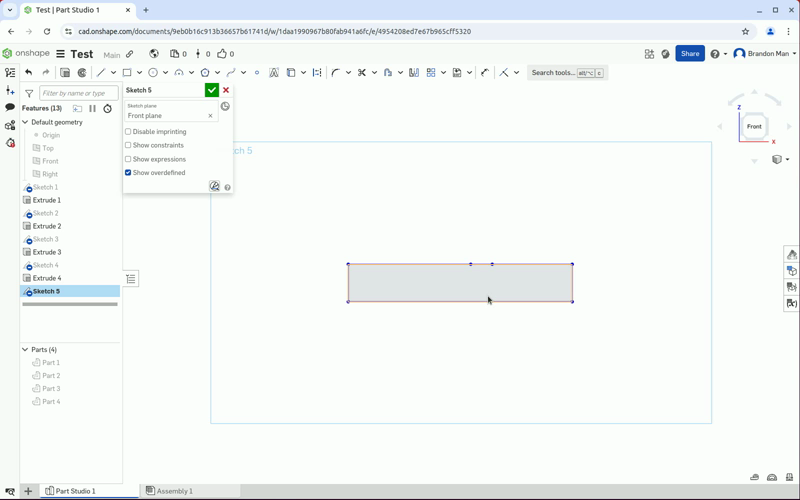
click(488, 295)
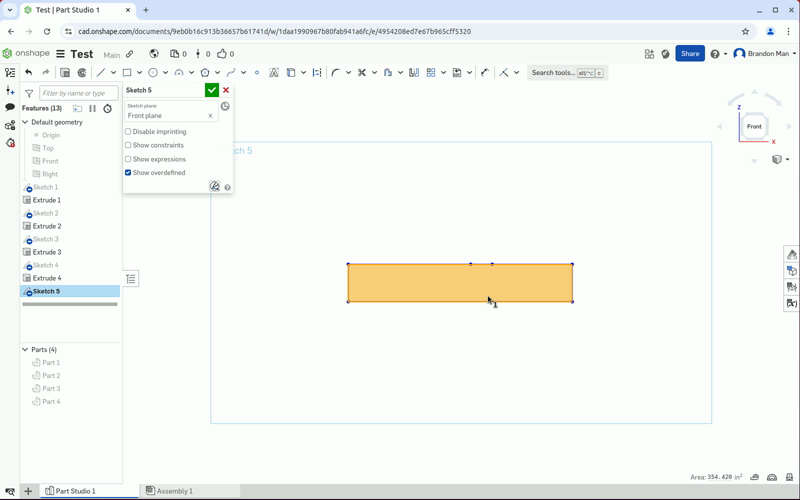
mouse_move(73, 352)
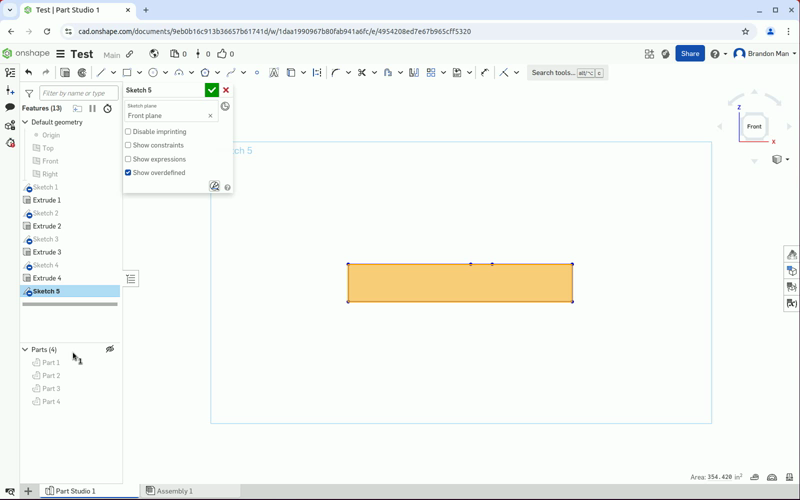
key(shift+y)
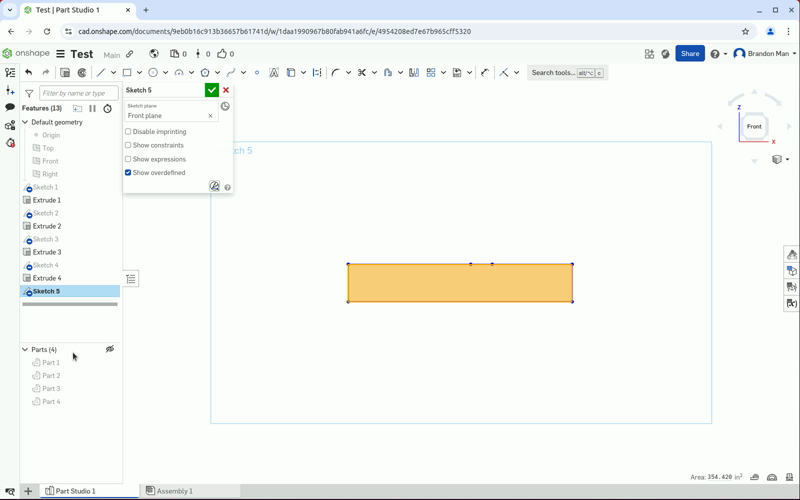
key(shift+e)
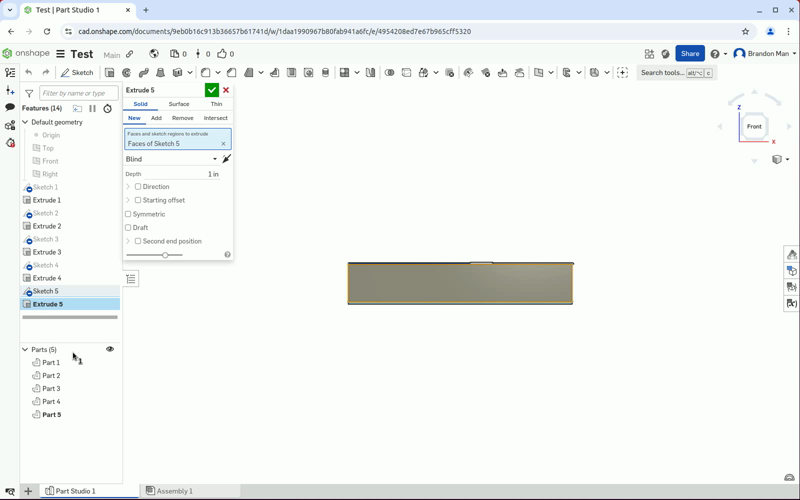
mouse_move(143, 106)
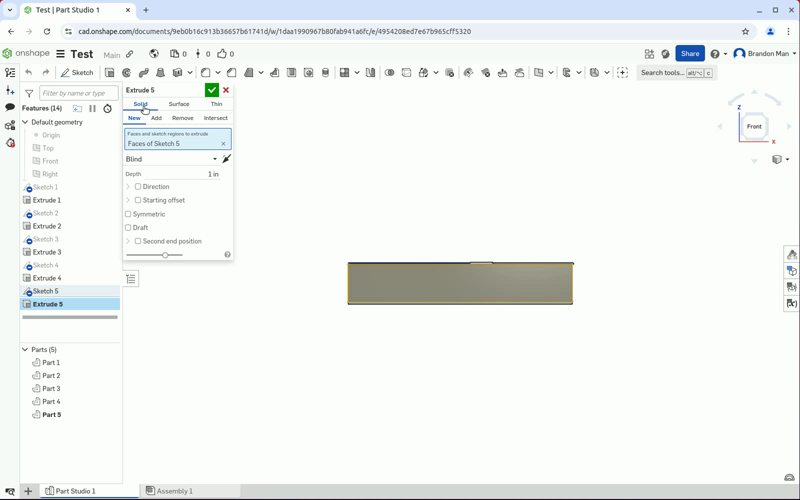
click(143, 106)
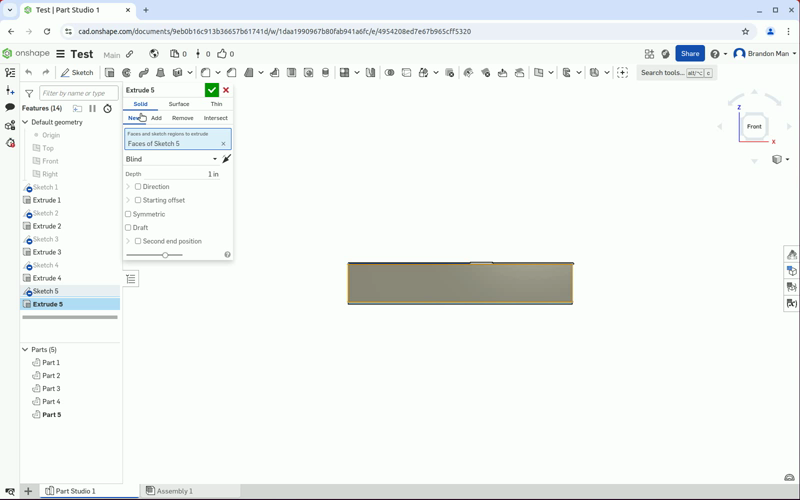
mouse_move(137, 120)
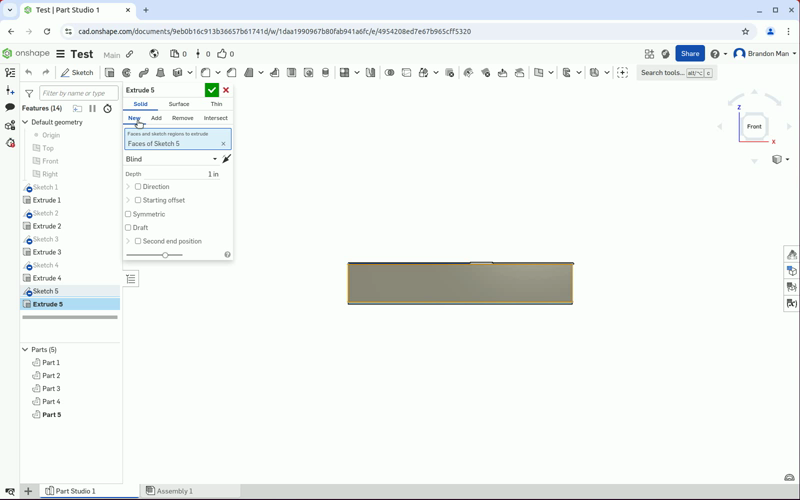
click(137, 120)
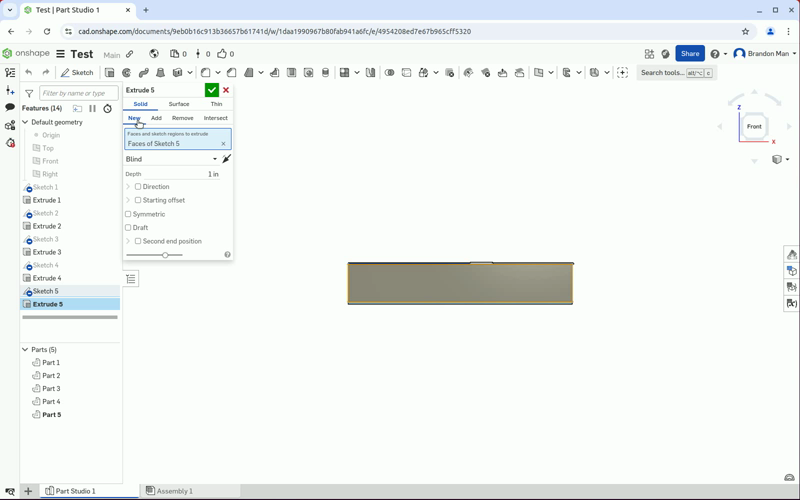
key(tab, 4)
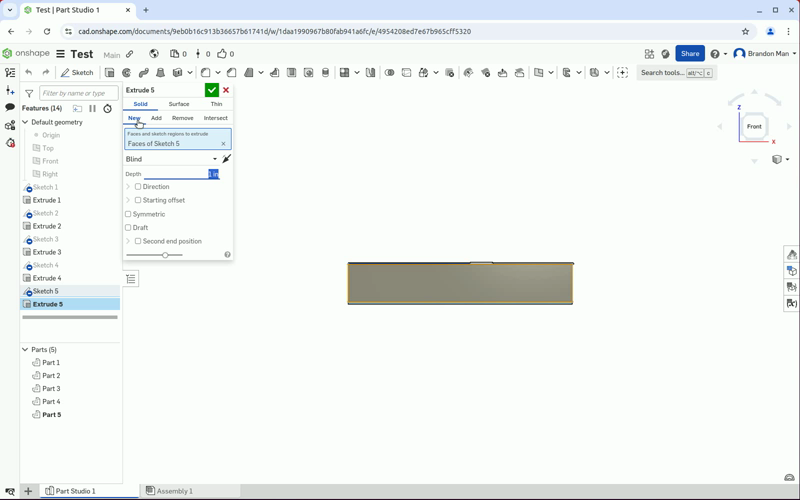
text(0.481)
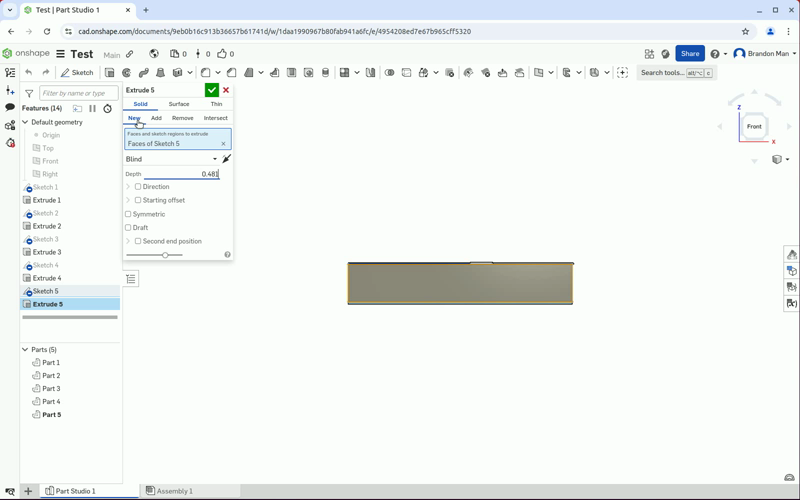
key(enter)
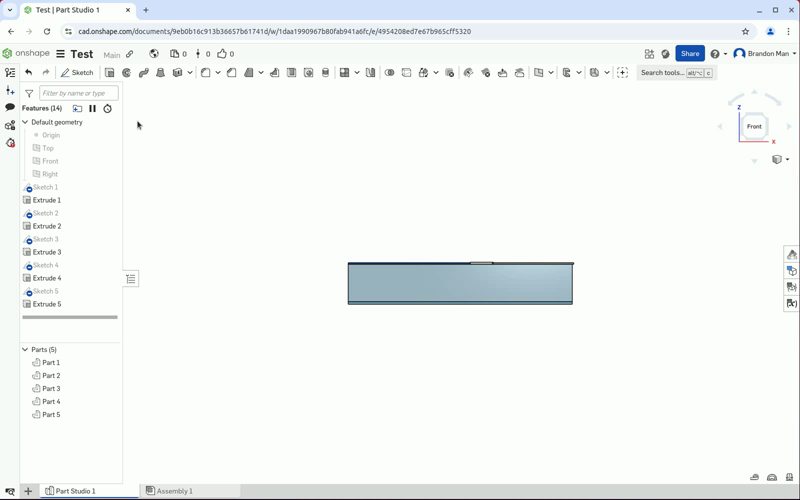
key(shift+h)
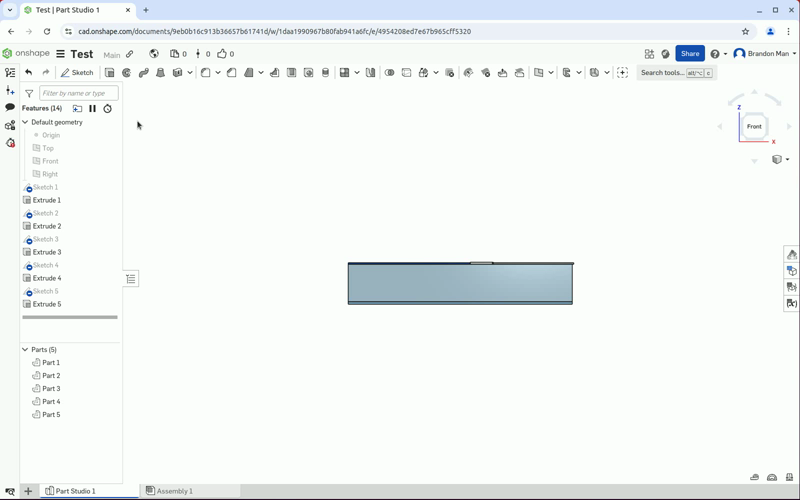
key(shift+h)
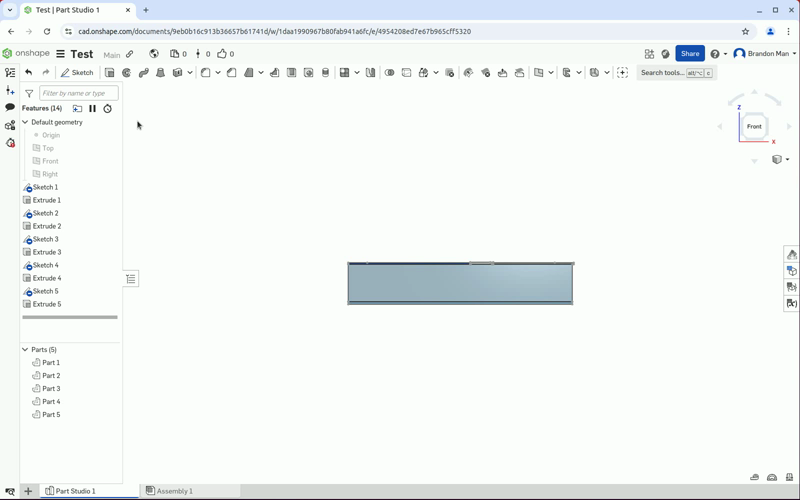
key(shift+7)
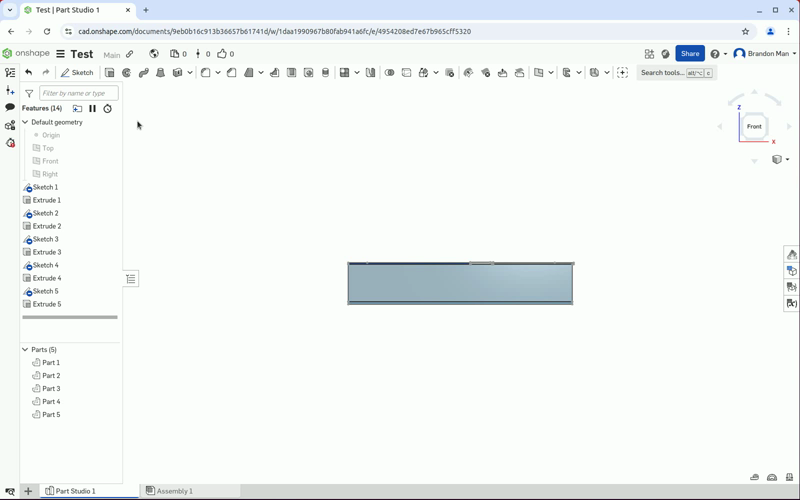
key(left, 2)
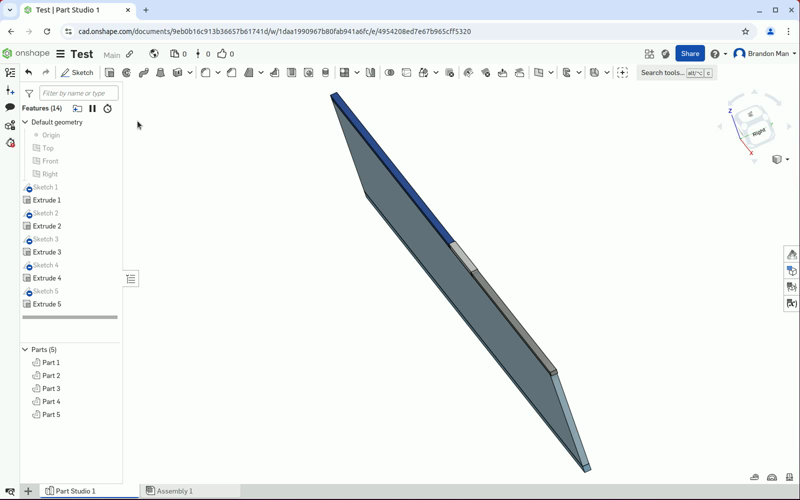
key(down, 2)
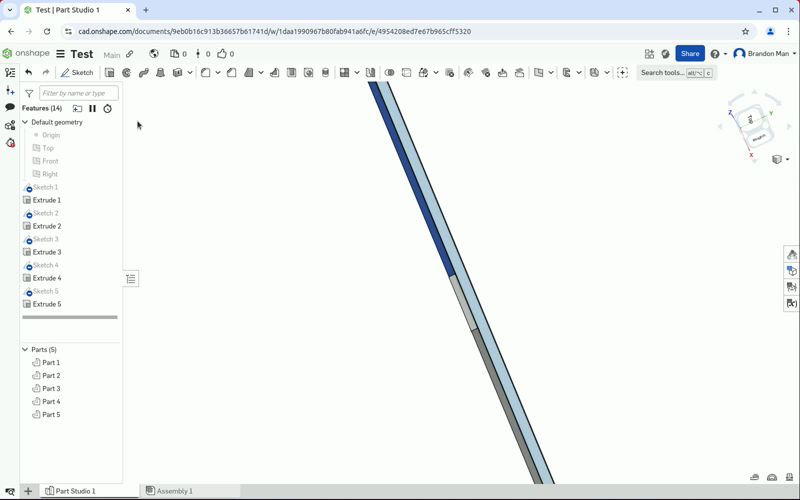
key(up, 2)
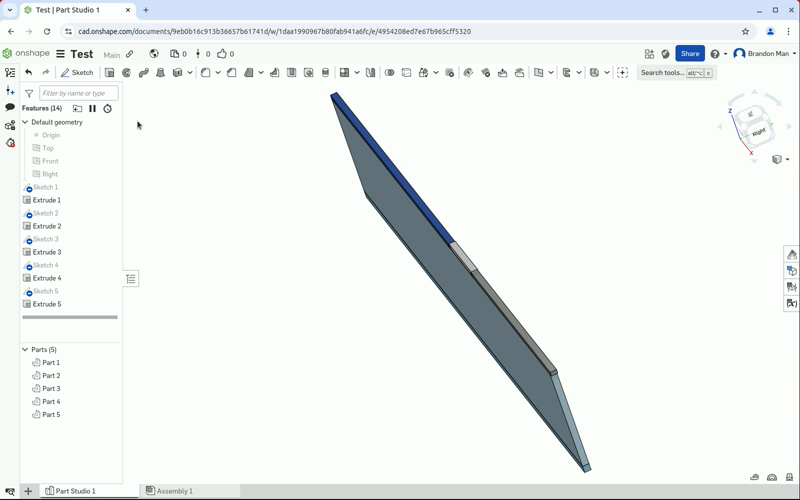
key(right, 2)
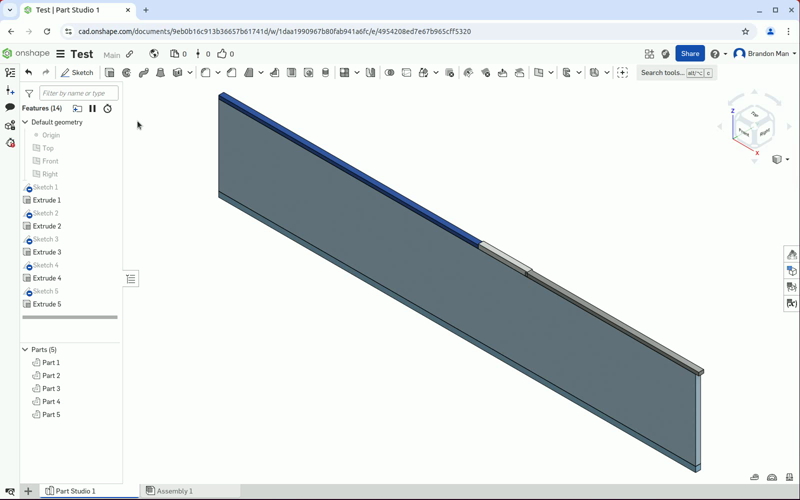
mouse_move(73, 189)
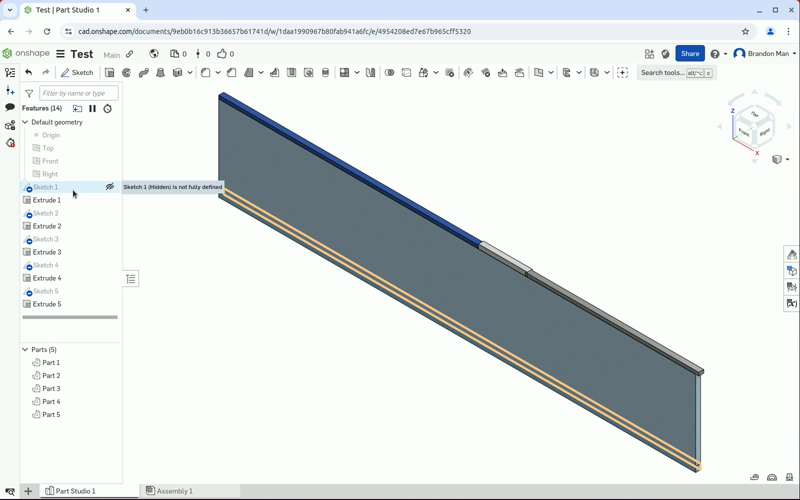
click(73, 189)